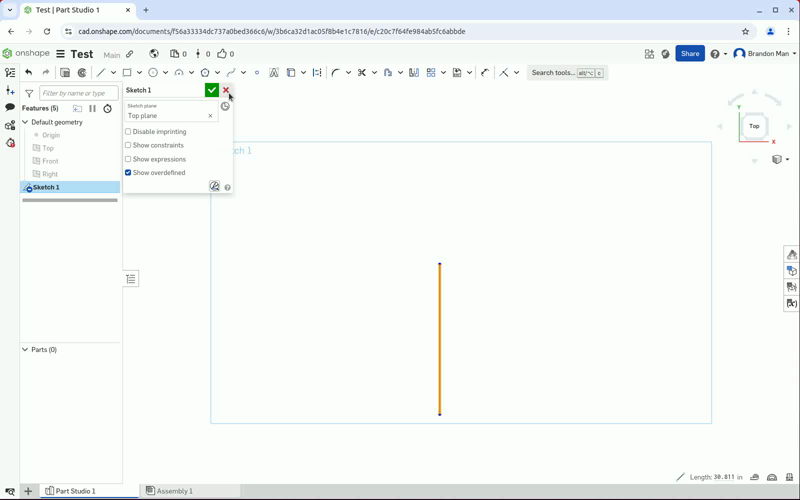
key(shift+h)
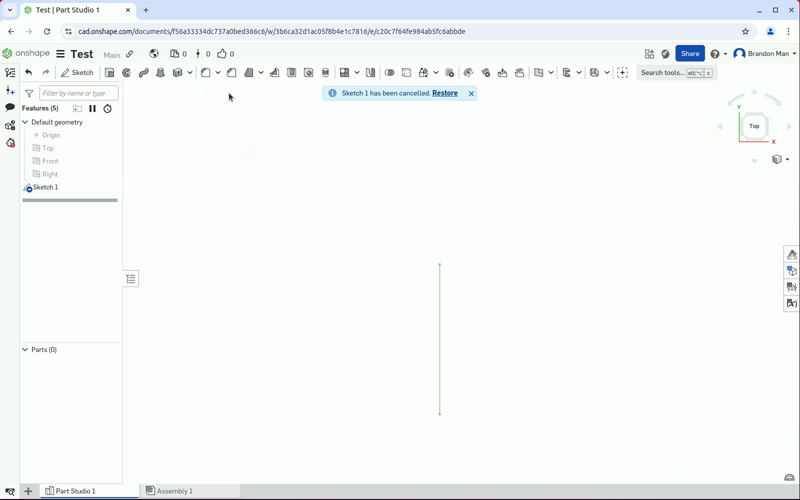
key(shift+s)
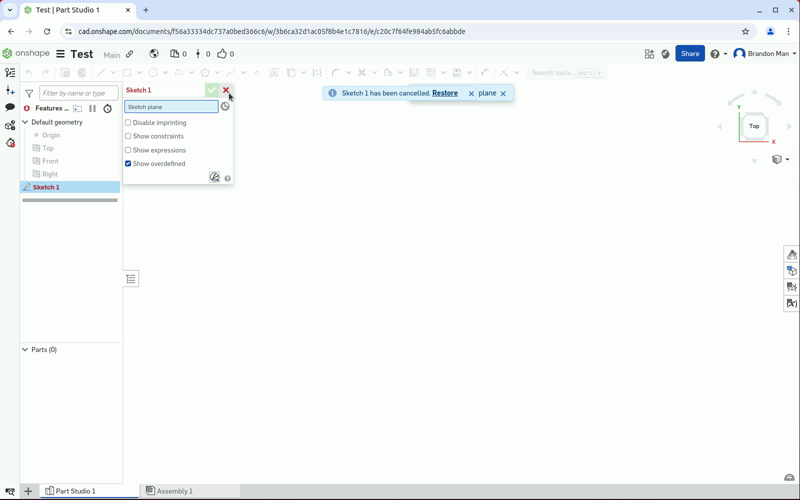
mouse_move(73, 150)
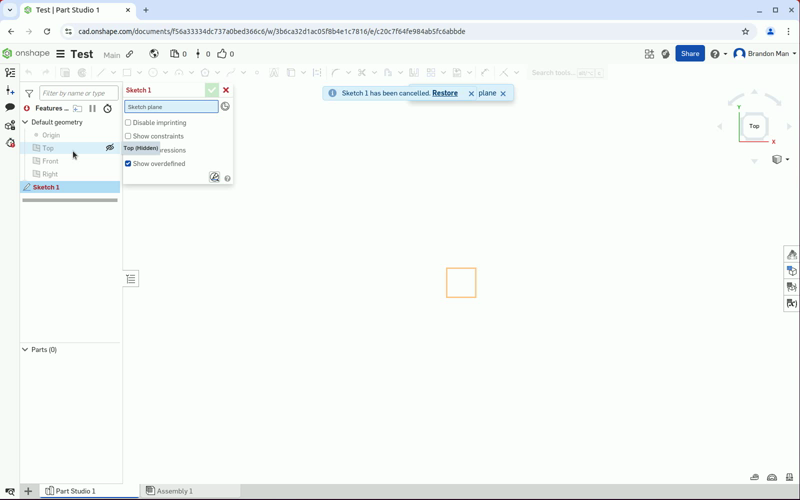
click(73, 150)
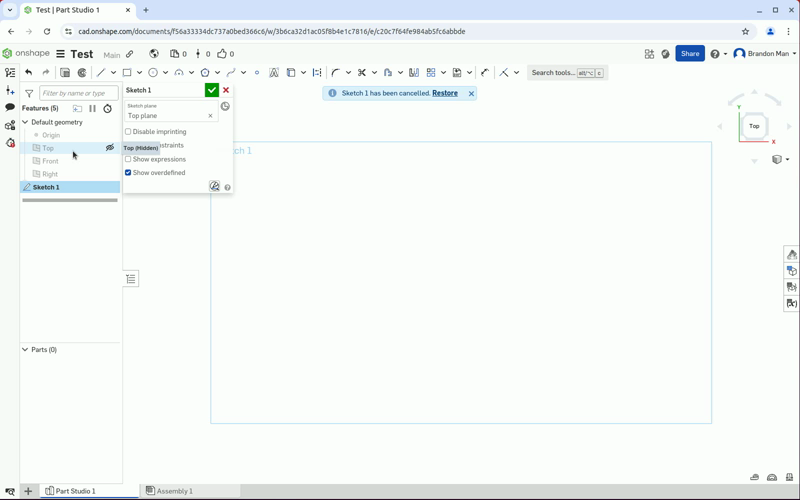
mouse_move(73, 352)
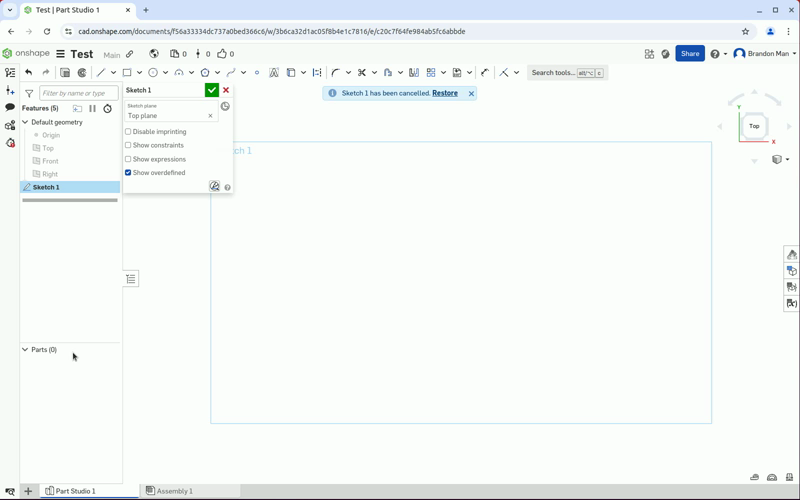
key(y)
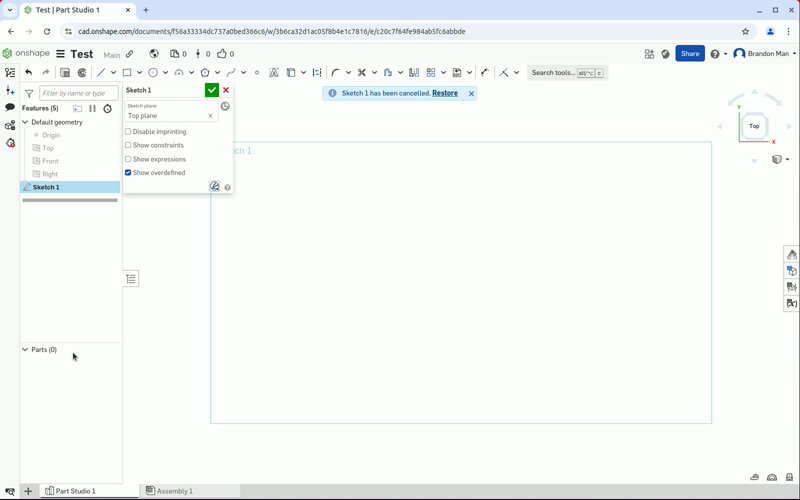
key(c)
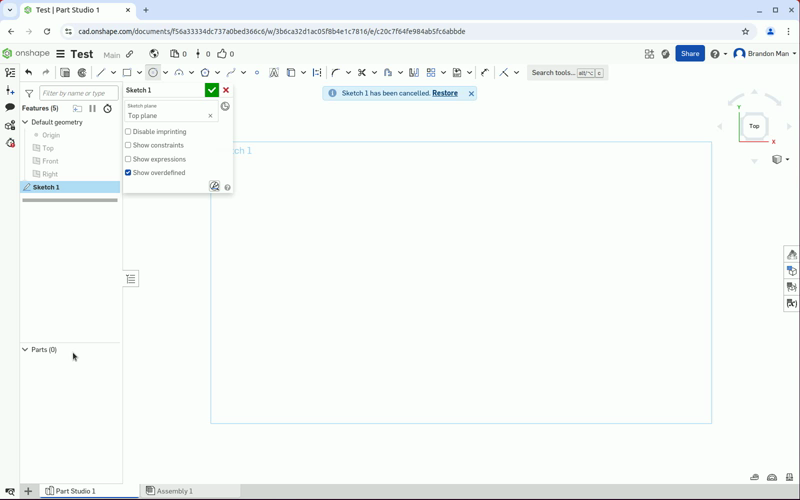
key_down(shift)
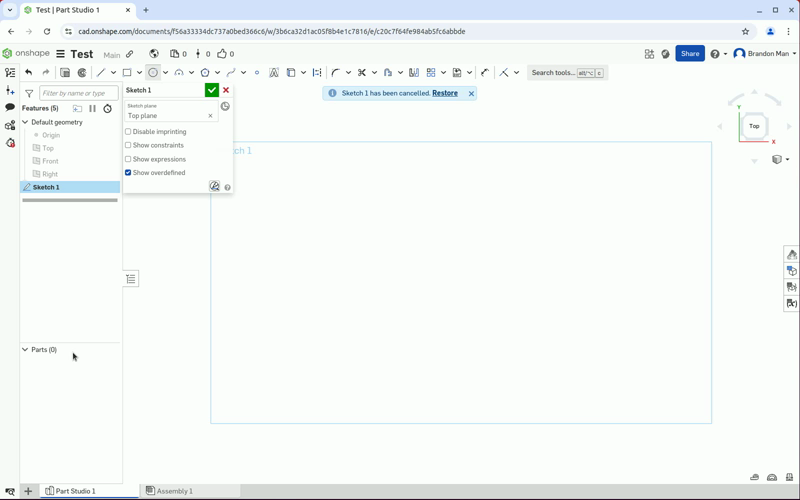
mouse_move(550, 282)
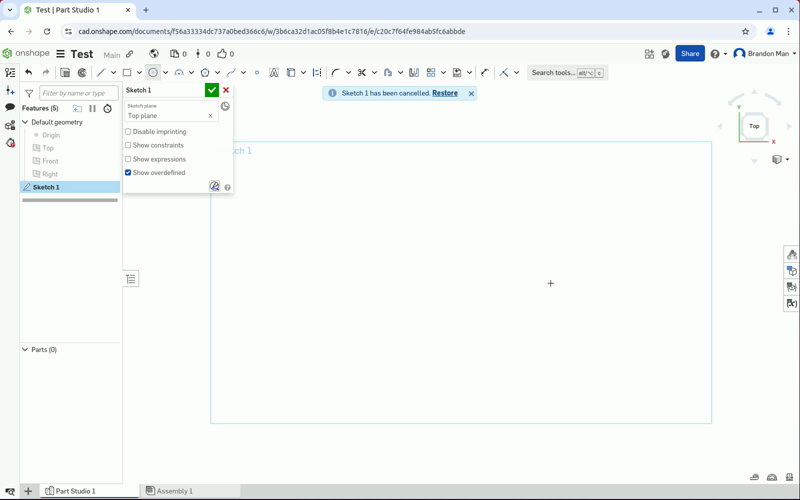
click(550, 282)
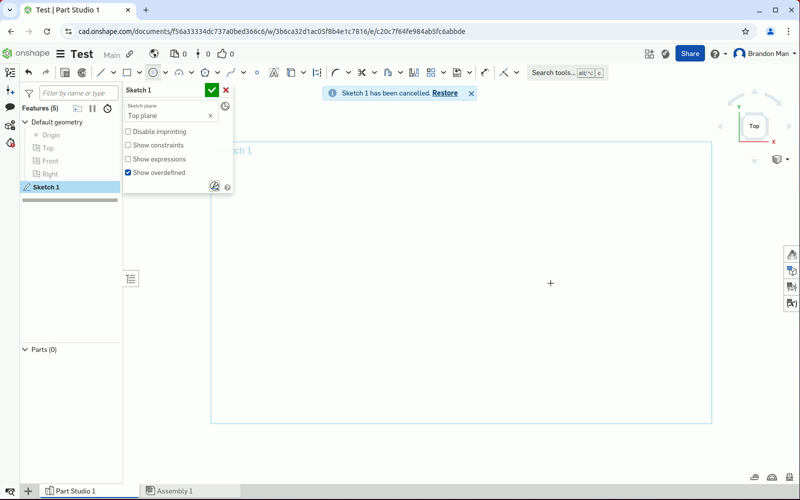
key_up(shift)
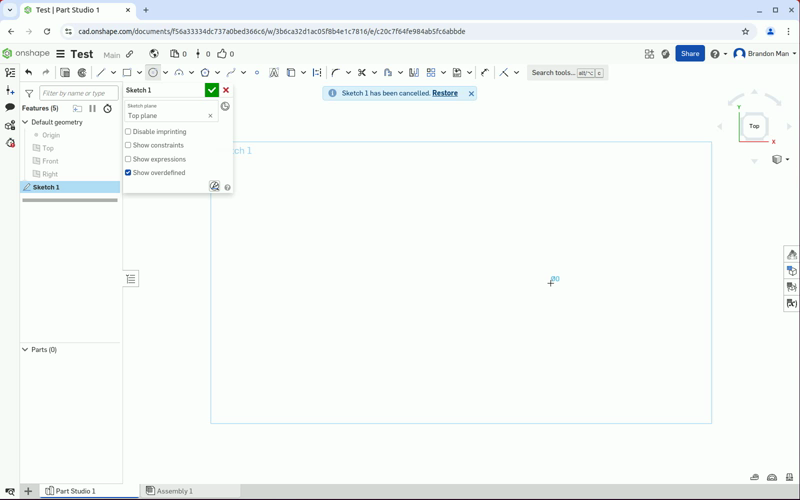
mouse_move(561, 282)
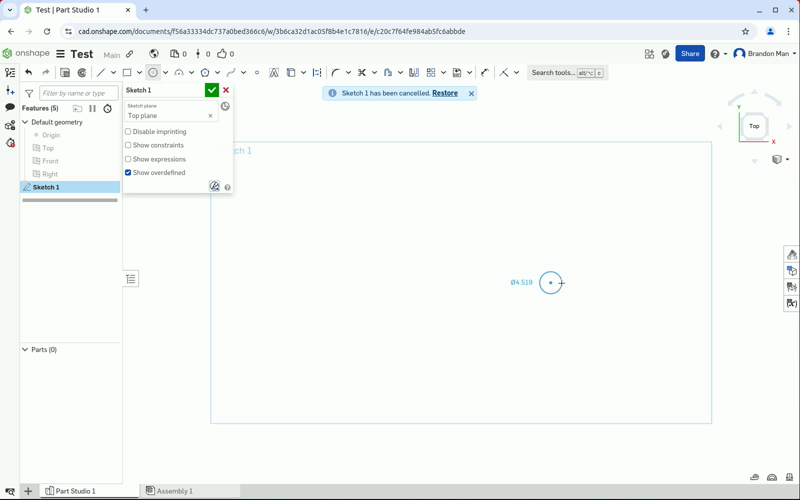
click(561, 282)
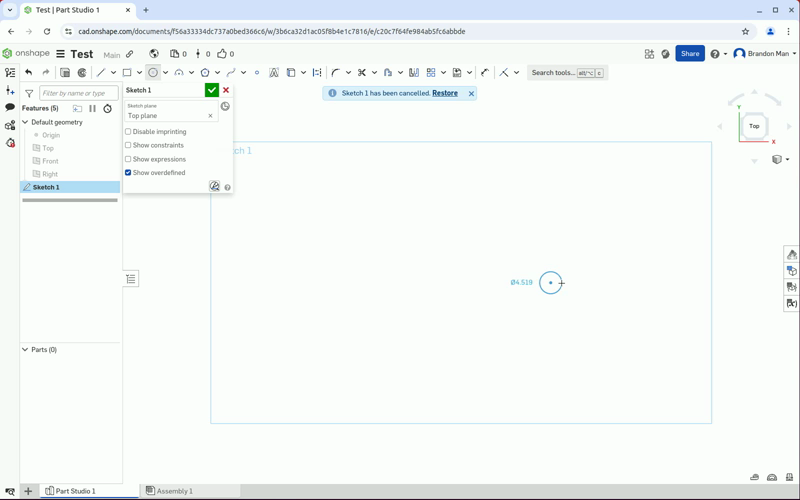
key(esc)
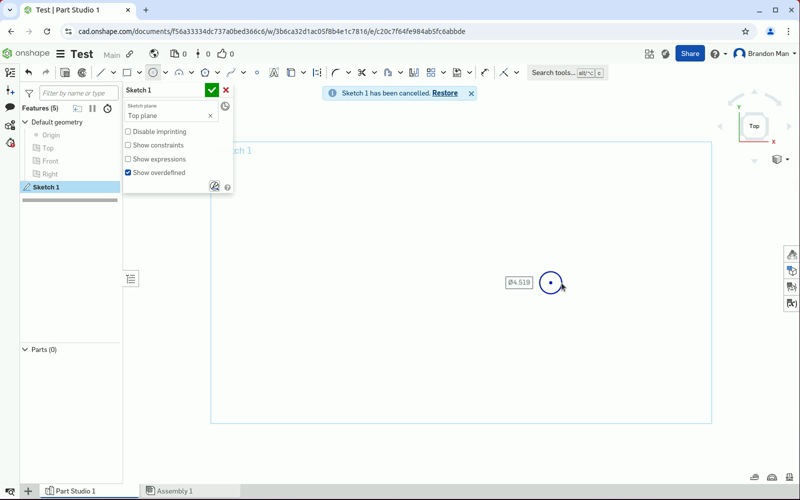
mouse_move(557, 280)
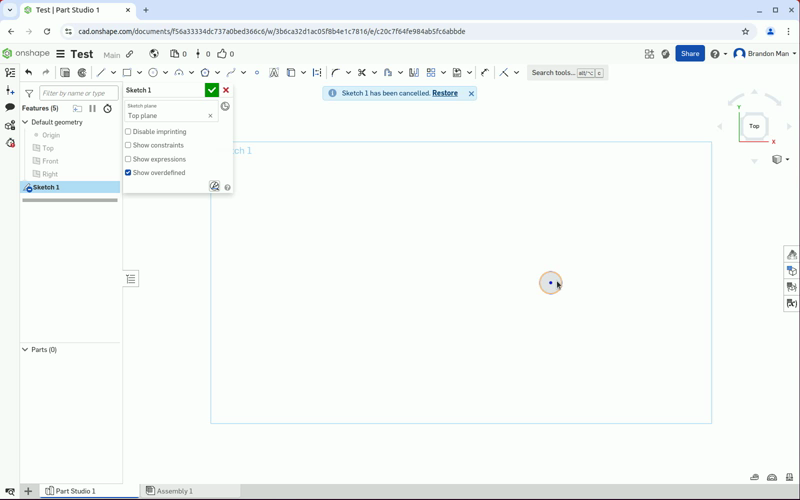
scroll(6)
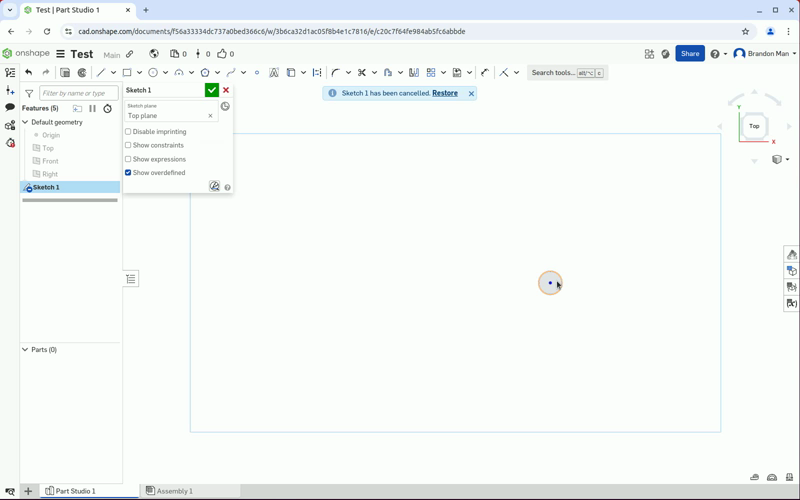
scroll(6)
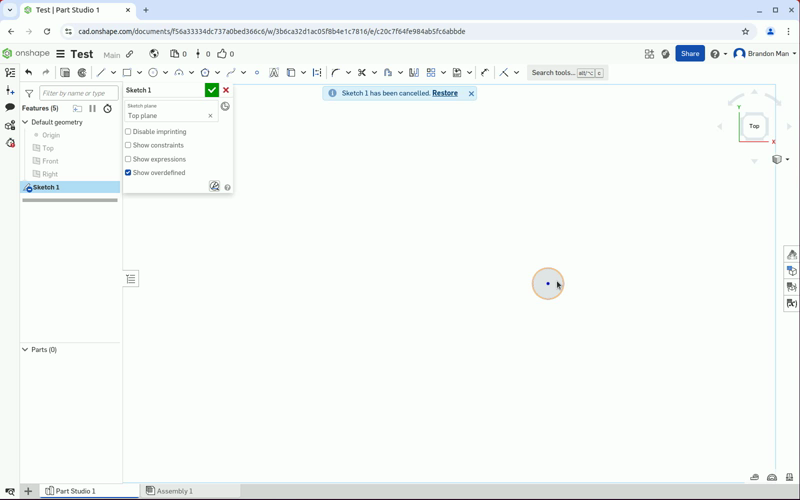
scroll(6)
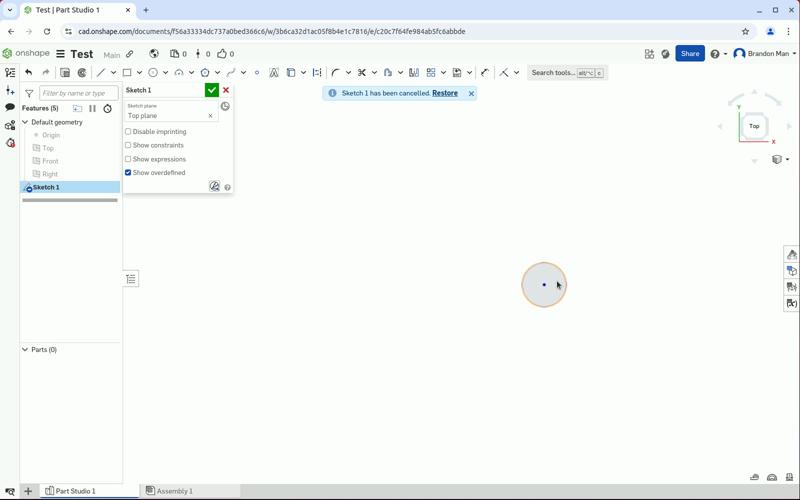
scroll(6)
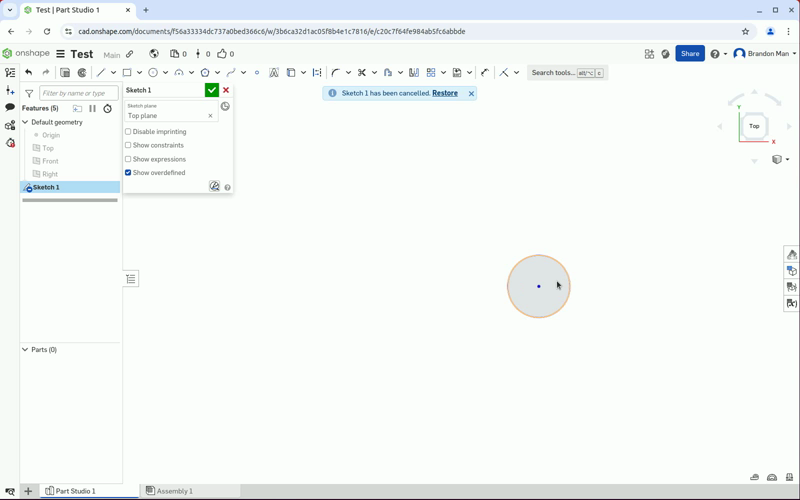
scroll(6)
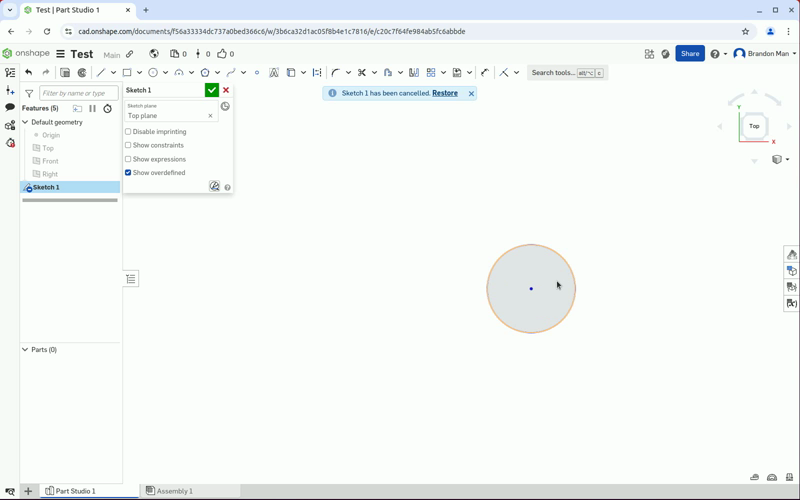
scroll(6)
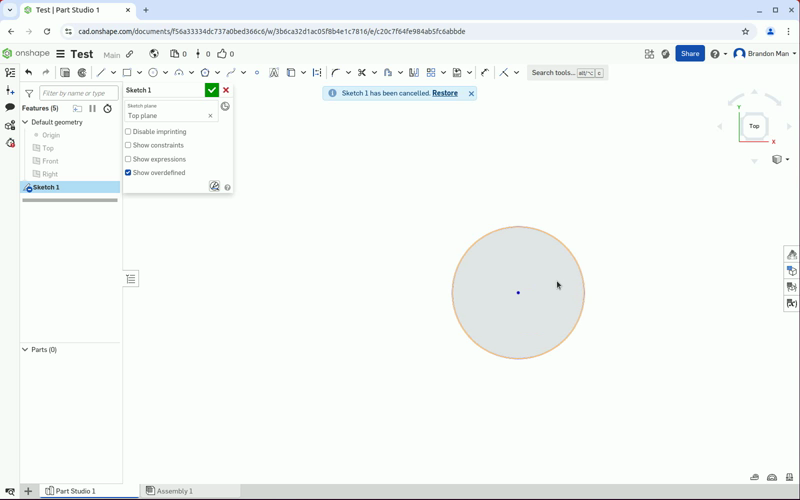
scroll(6)
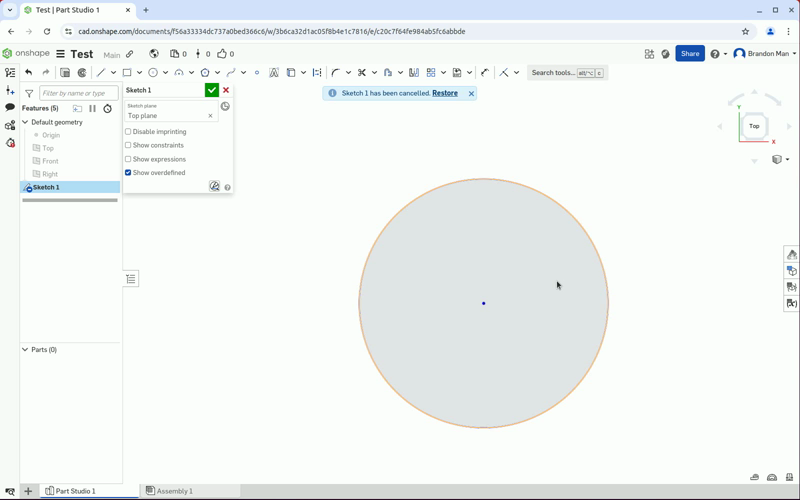
click(557, 280)
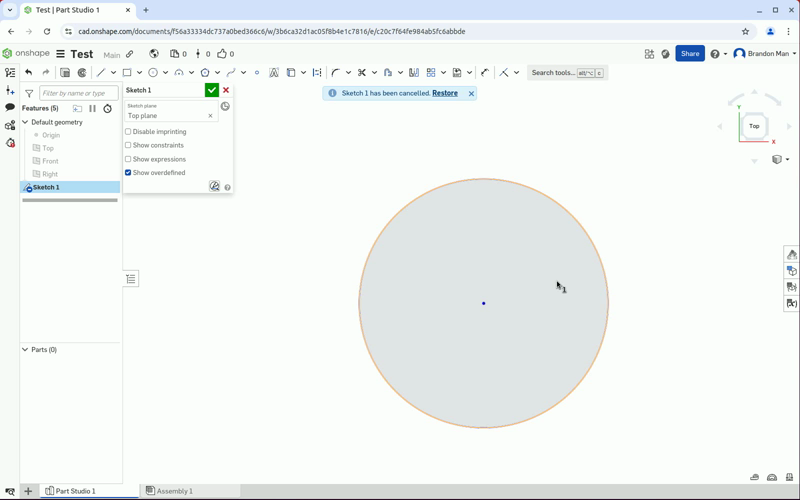
scroll(-6)
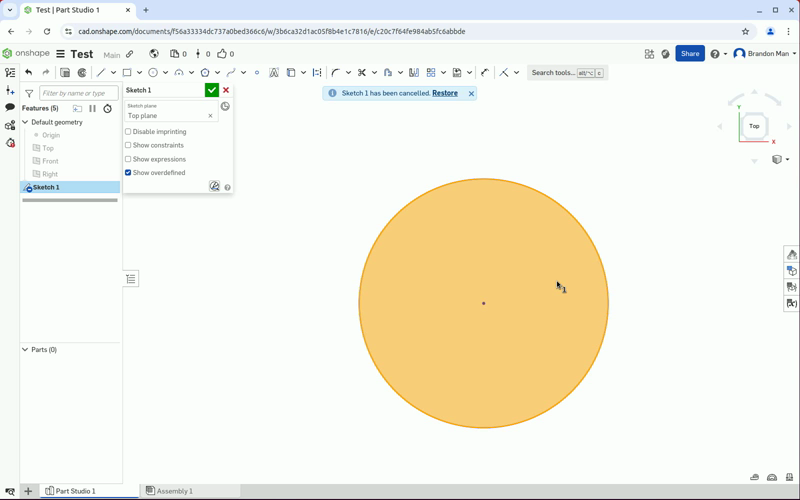
scroll(-6)
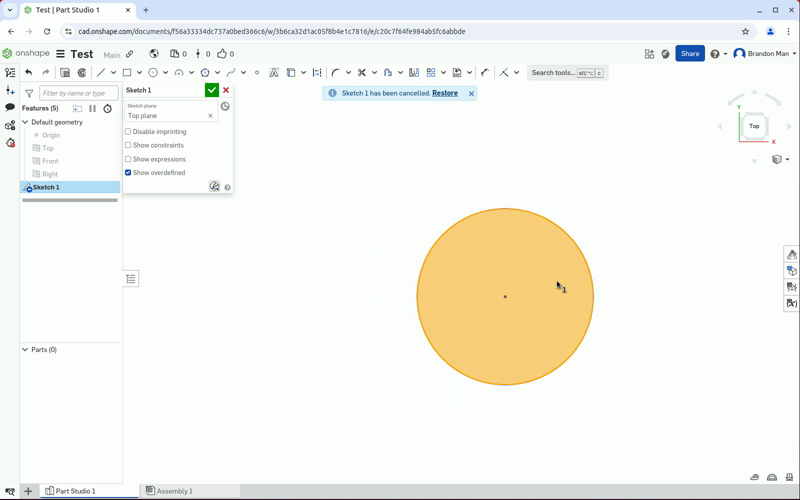
scroll(-6)
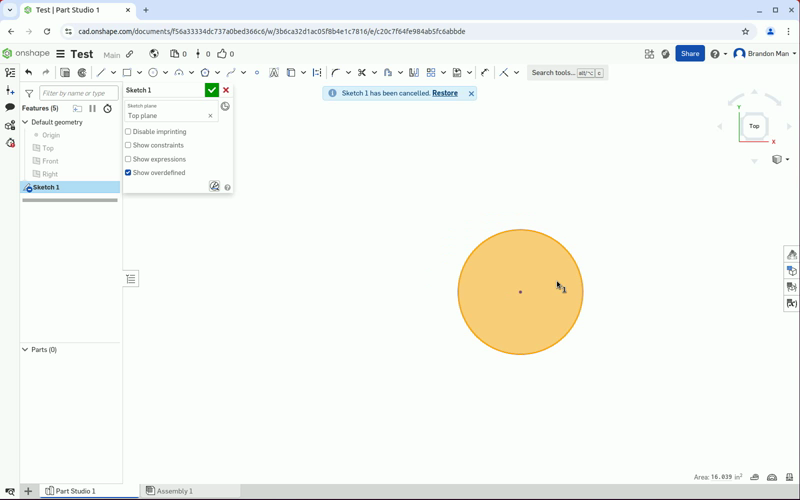
scroll(-6)
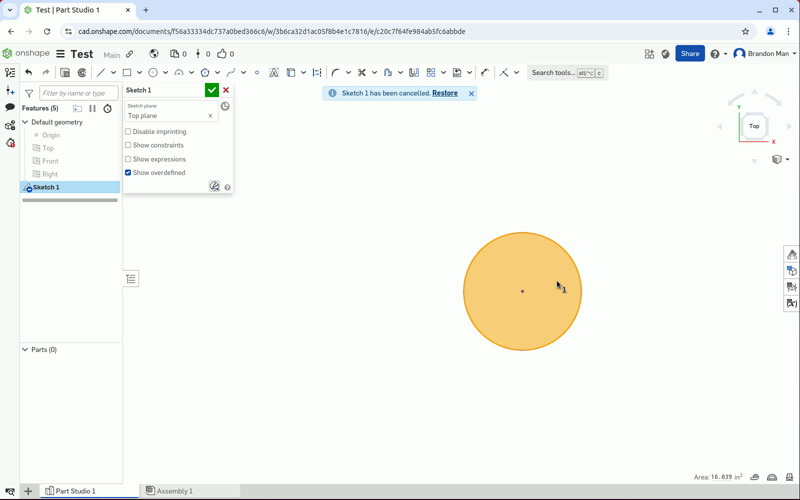
scroll(-6)
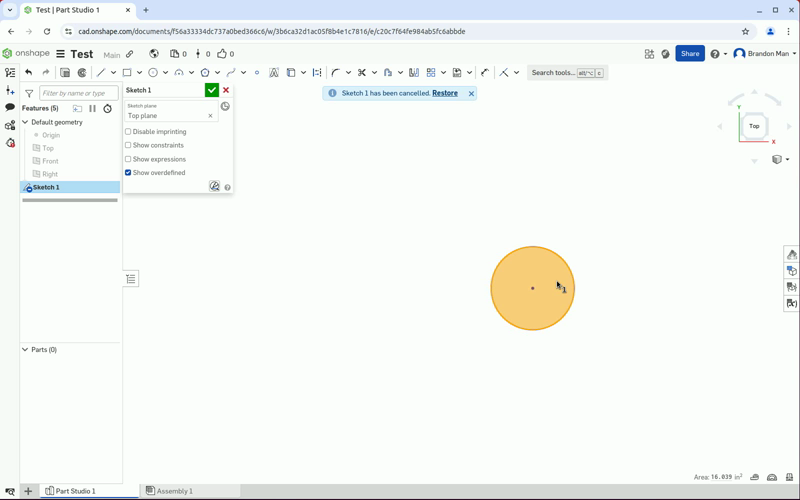
scroll(-6)
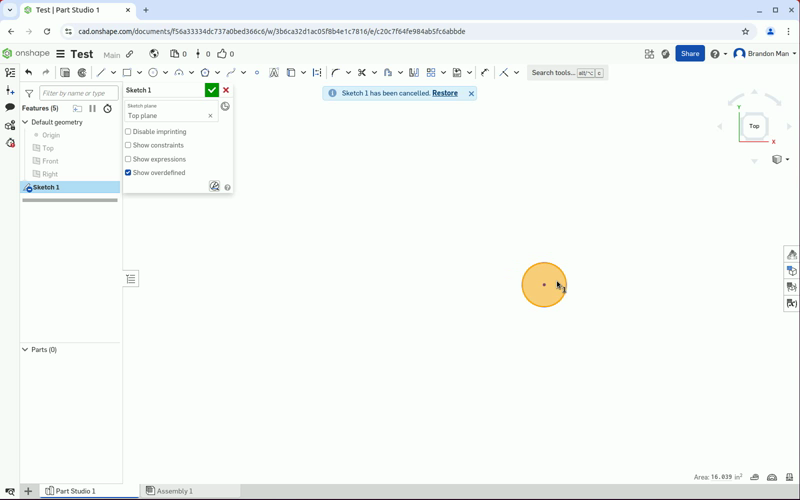
scroll(-6)
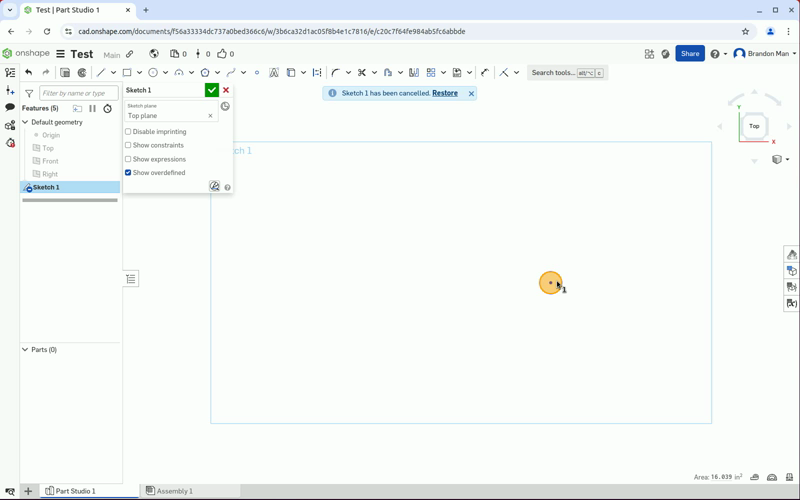
mouse_move(73, 352)
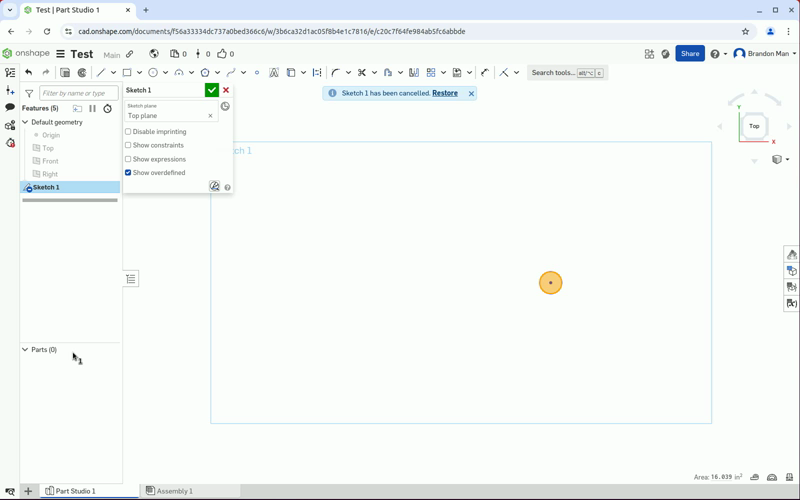
key(shift+y)
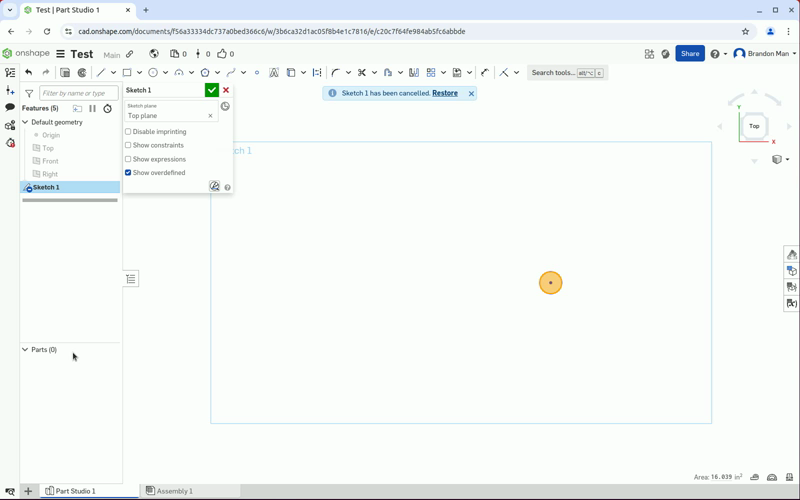
key(shift+e)
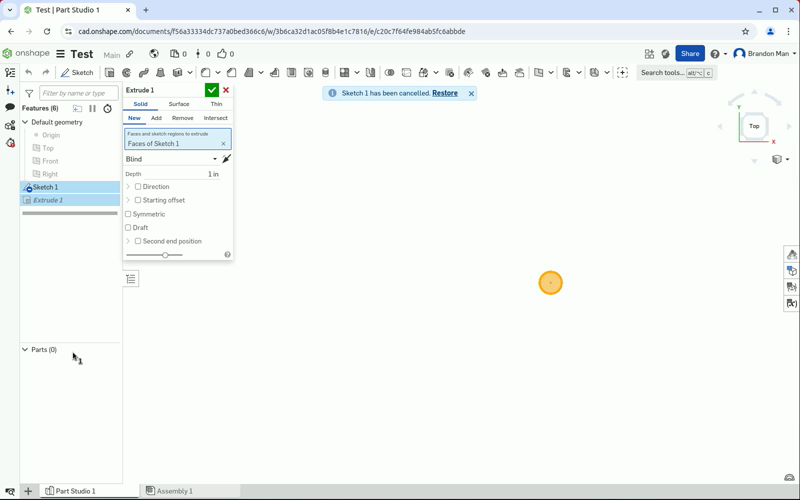
mouse_move(143, 106)
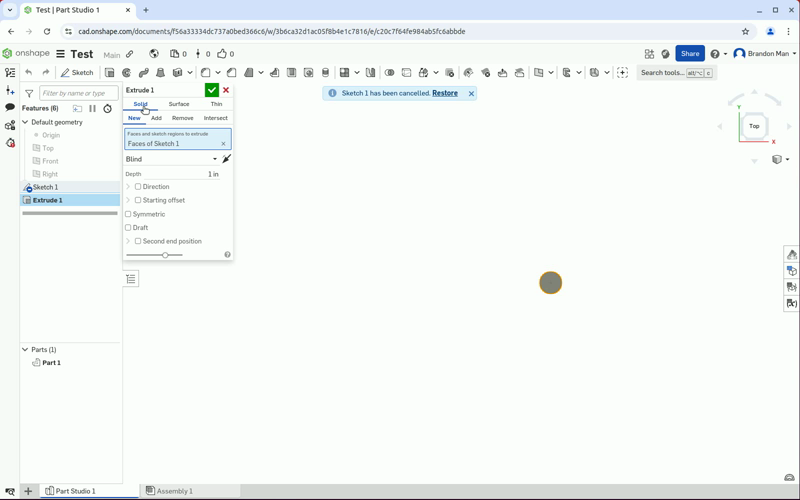
click(143, 106)
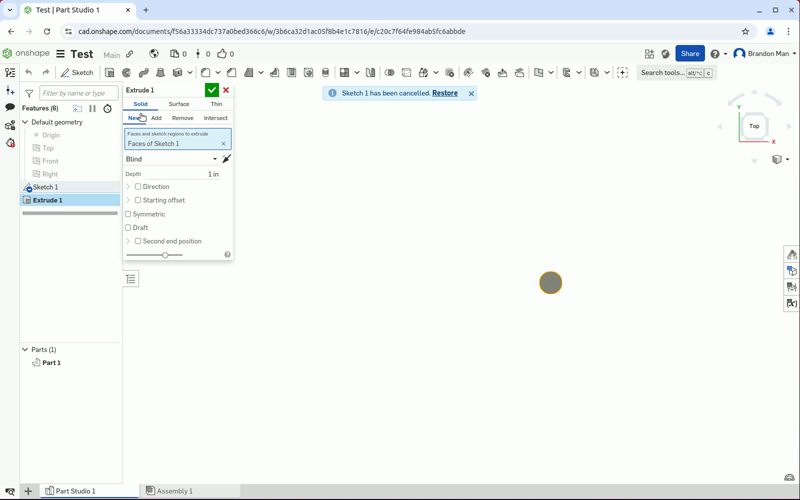
mouse_move(137, 120)
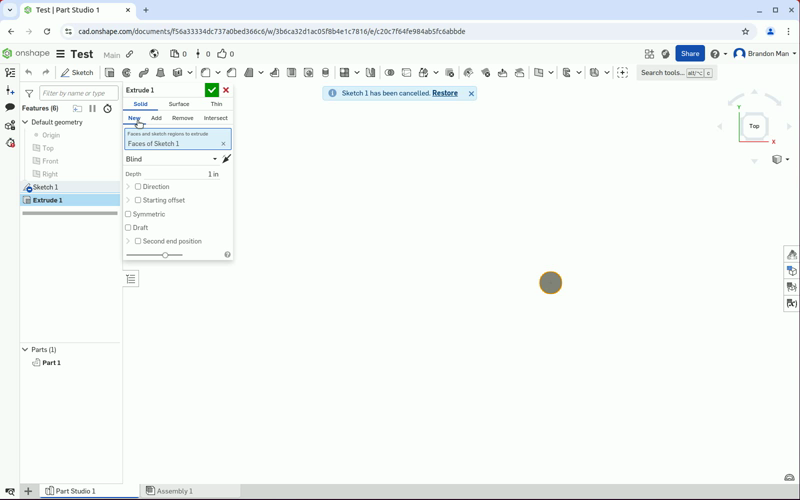
click(137, 120)
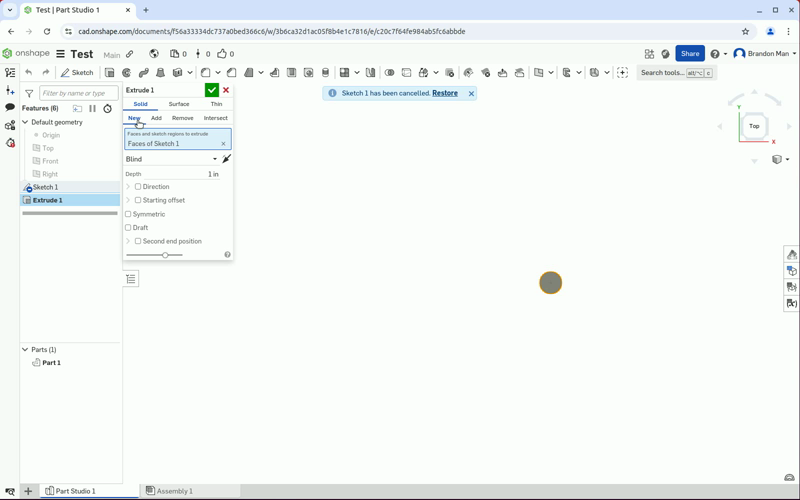
key(tab, 4)
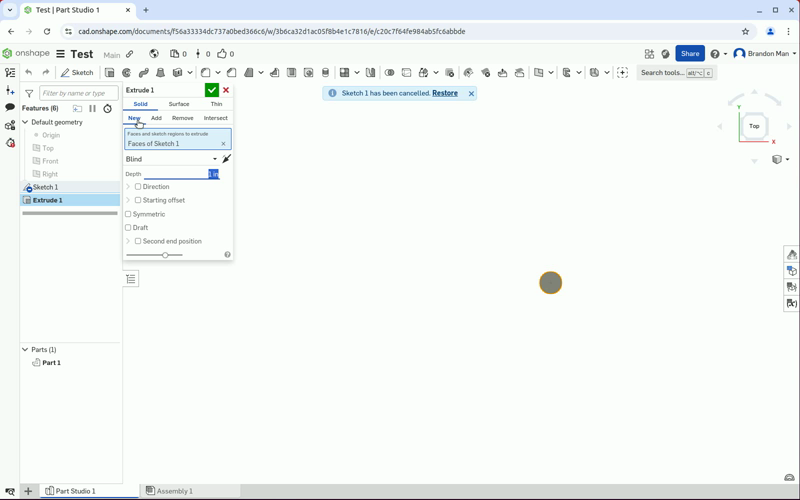
text(23.108)
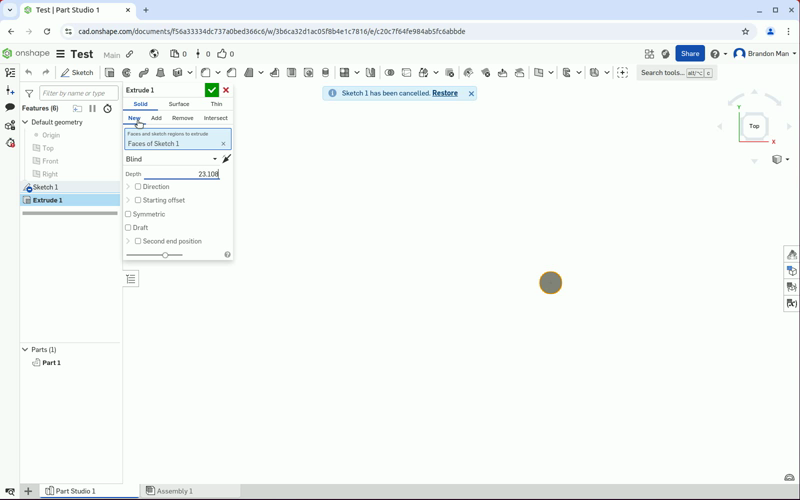
key(enter)
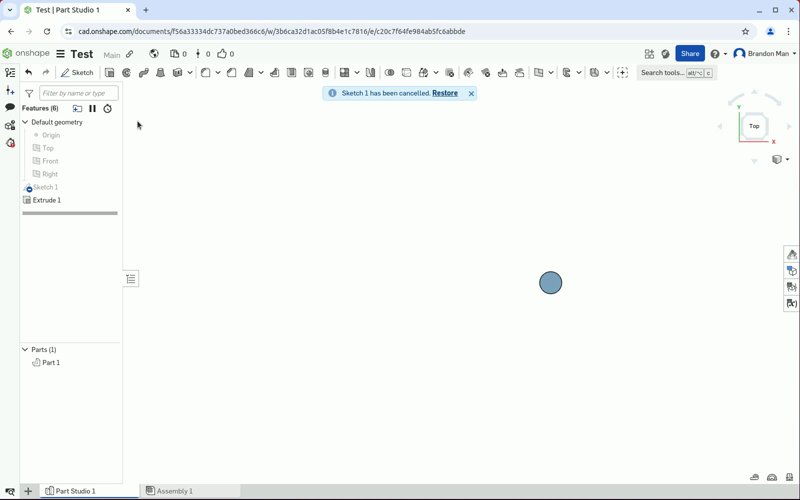
key(shift+h)
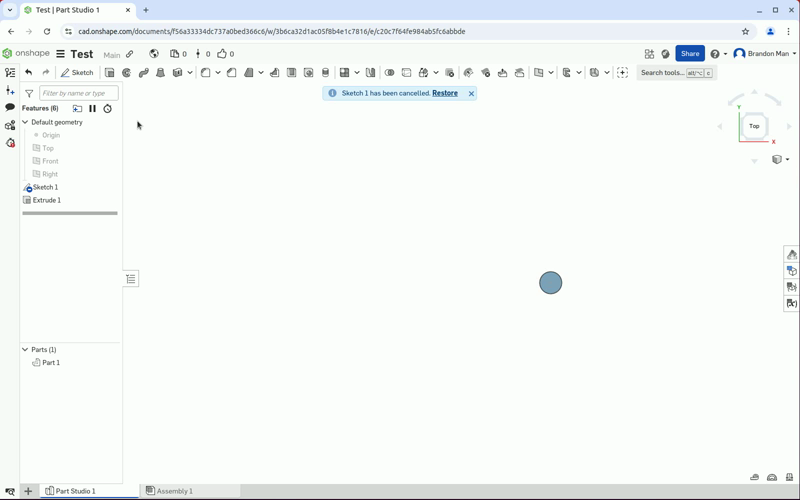
key(shift+h)
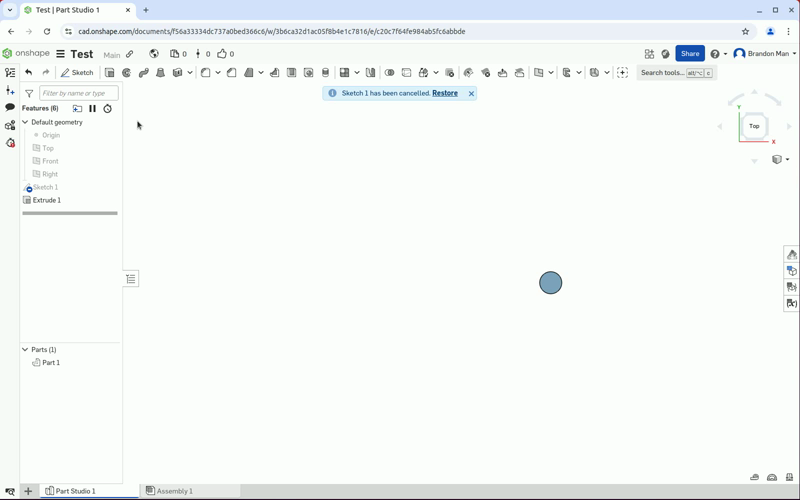
mouse_move(73, 189)
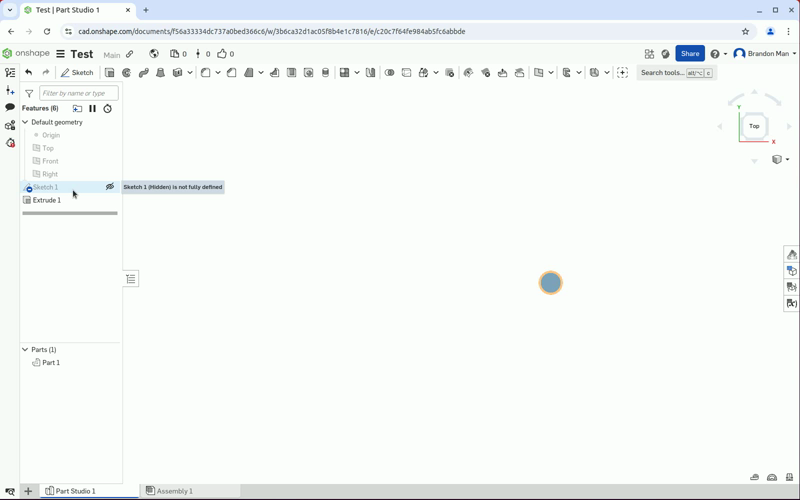
click(73, 189)
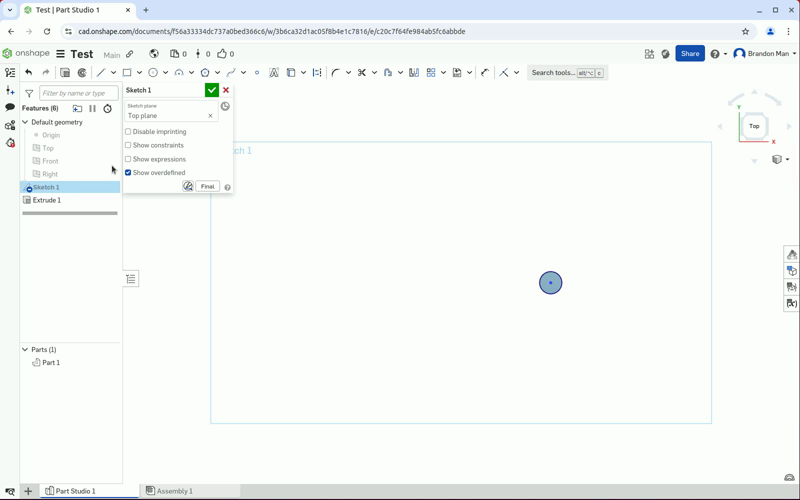
mouse_move(229, 92)
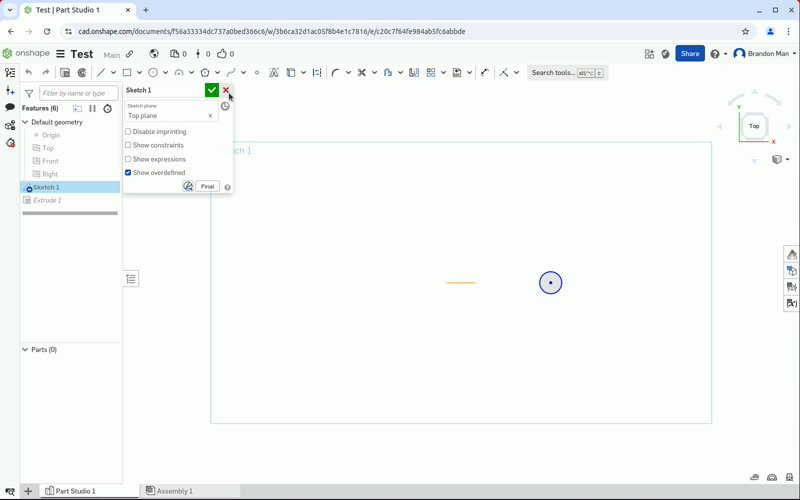
click(229, 92)
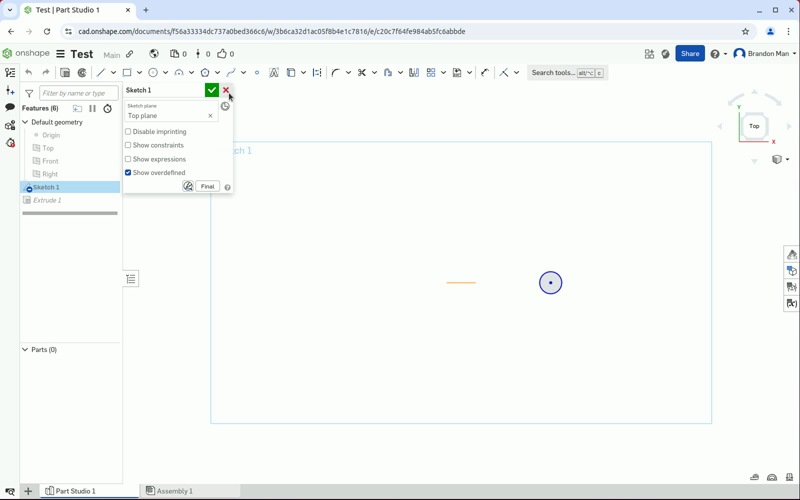
key(shift+s)
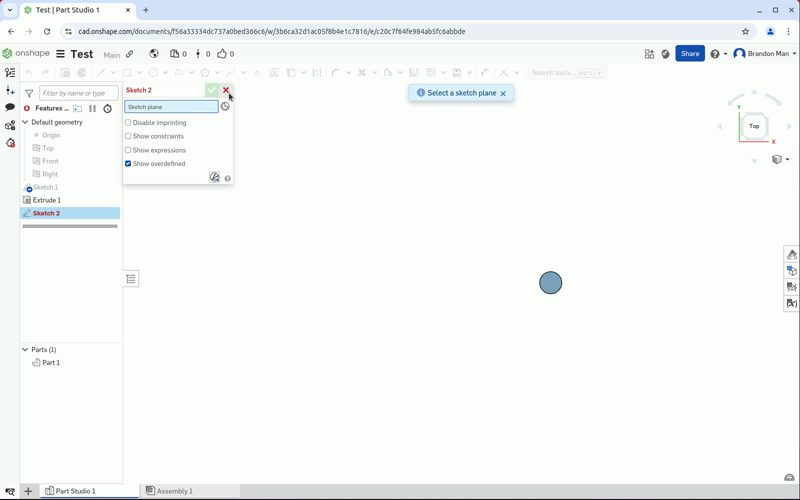
mouse_move(73, 150)
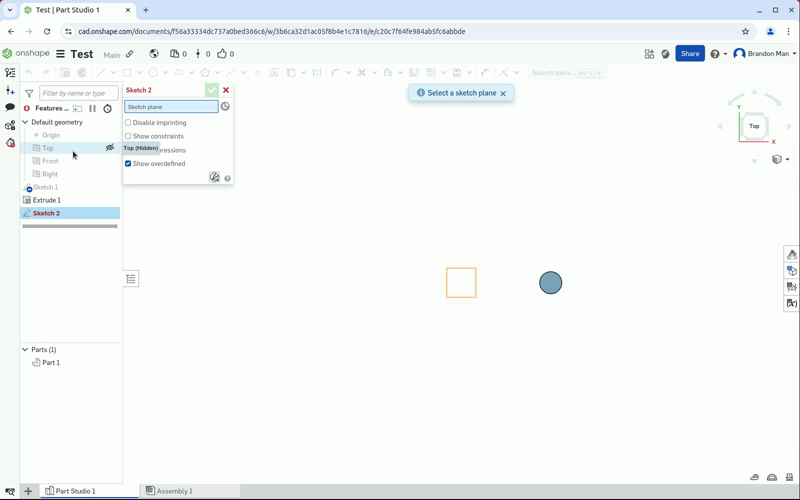
click(73, 150)
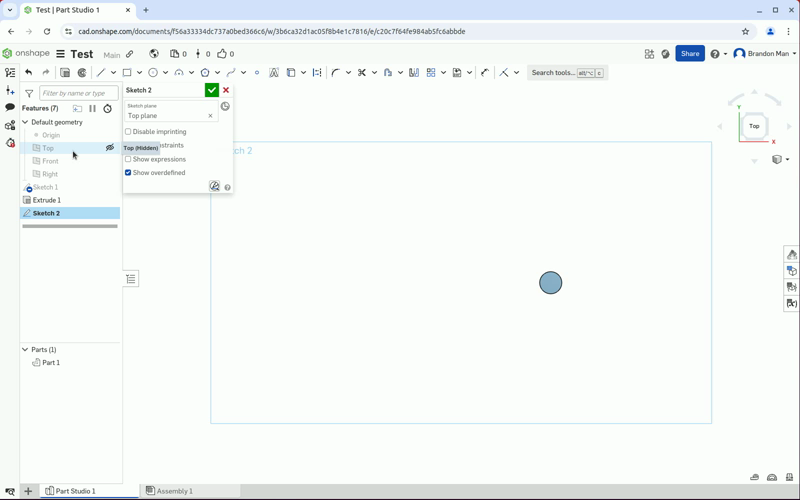
mouse_move(73, 352)
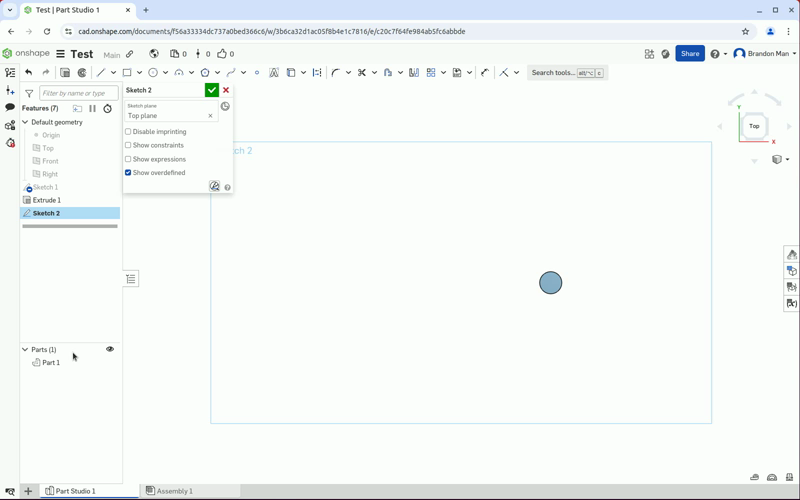
key(y)
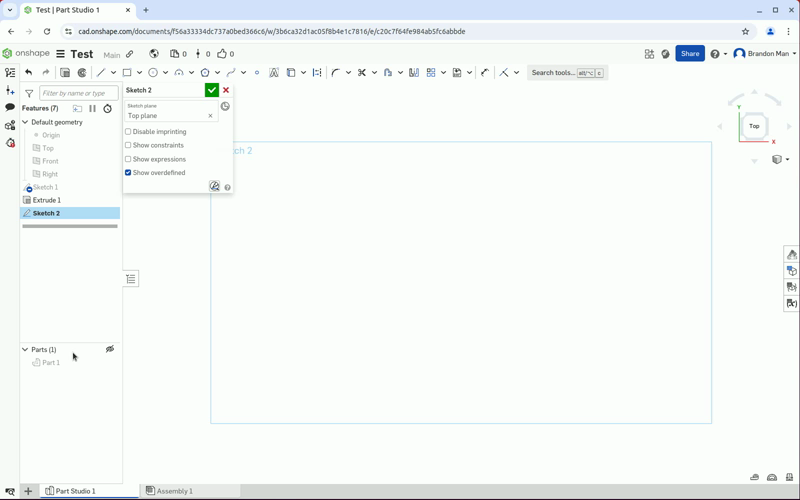
key(c)
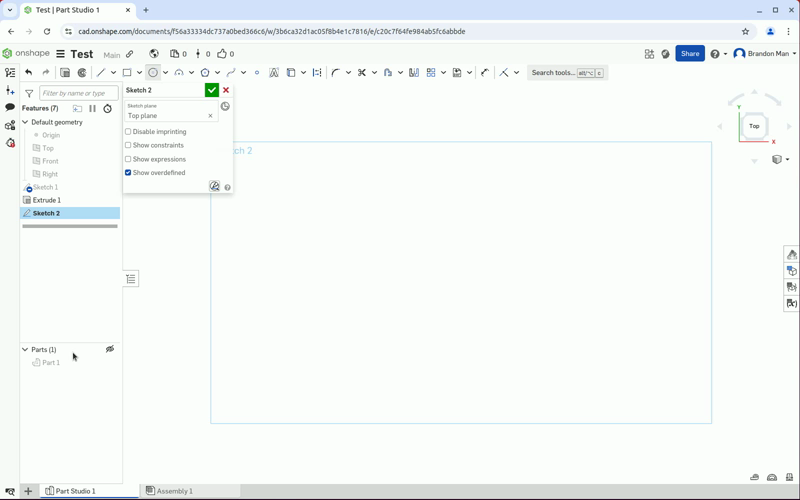
key_down(shift)
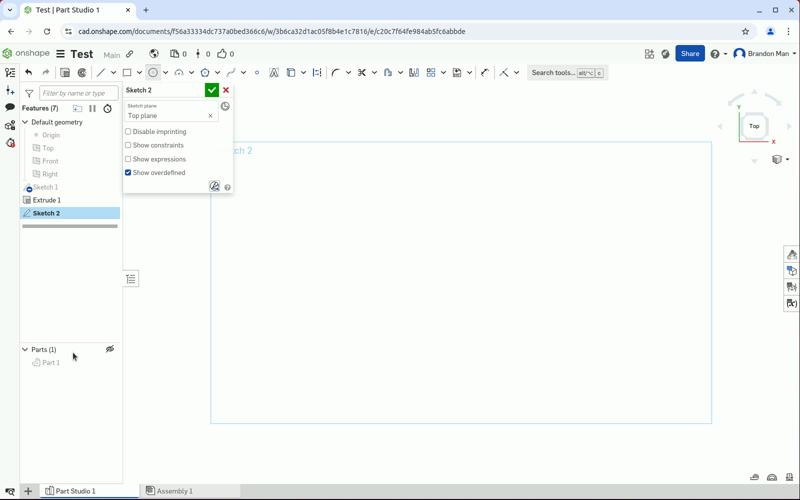
mouse_move(524, 220)
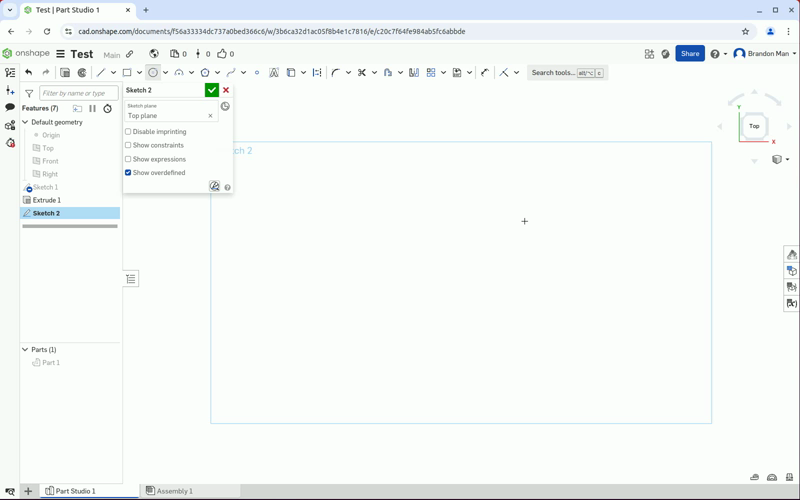
click(524, 220)
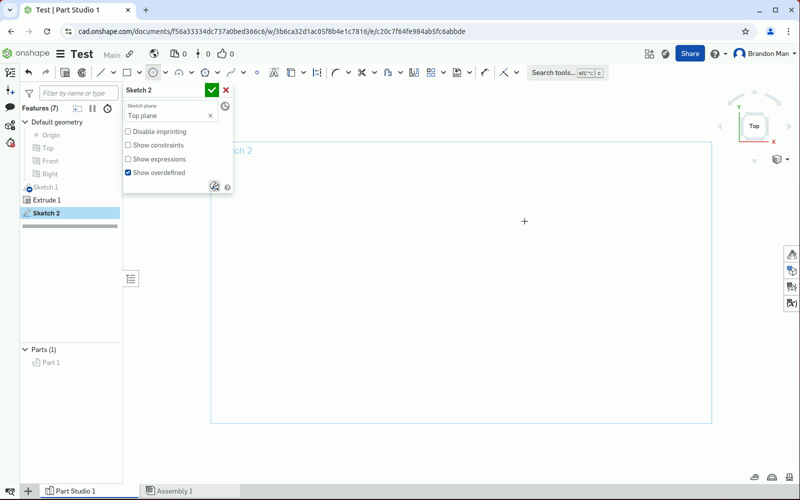
key_up(shift)
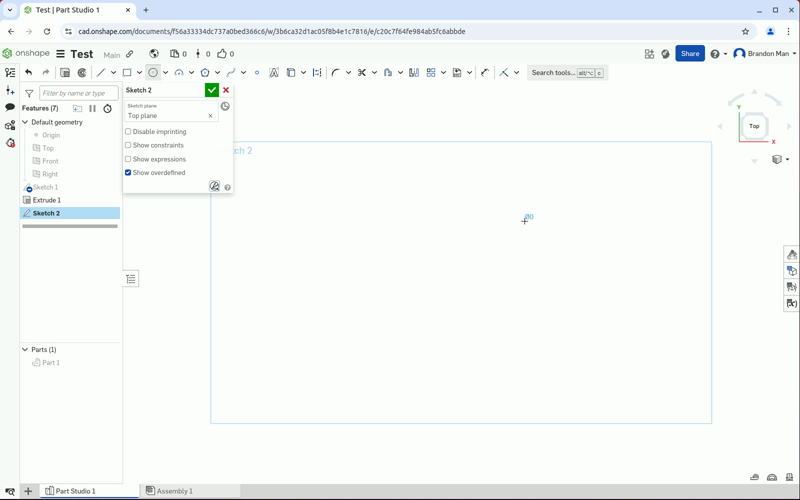
mouse_move(535, 220)
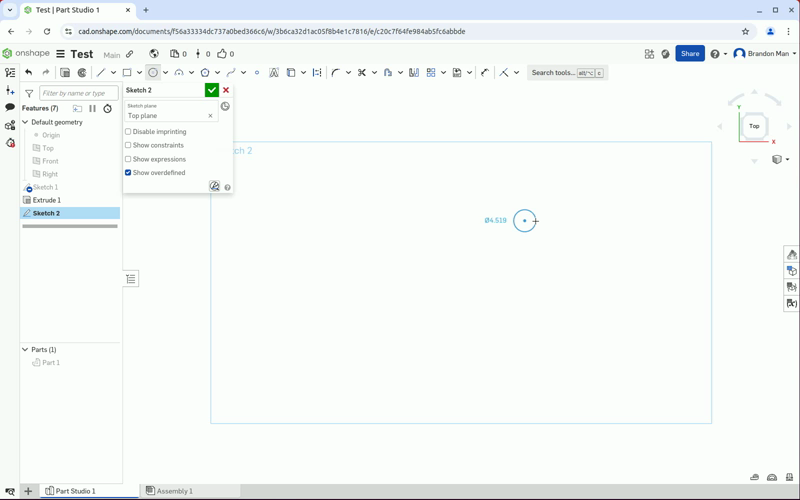
click(535, 220)
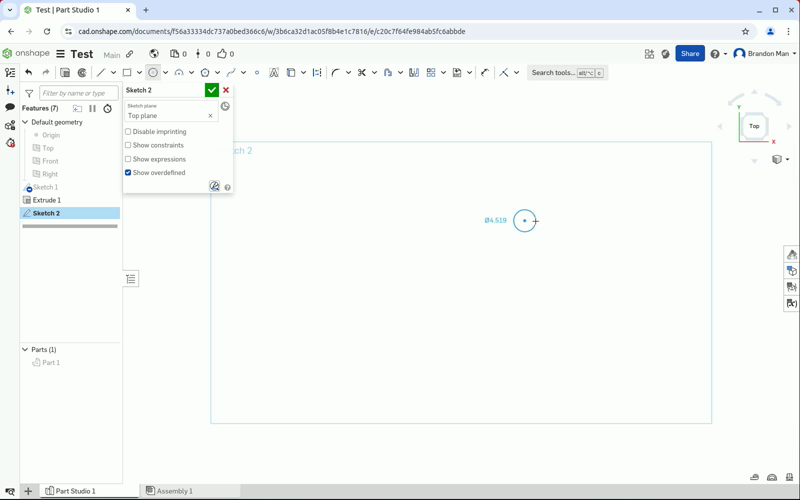
key(esc)
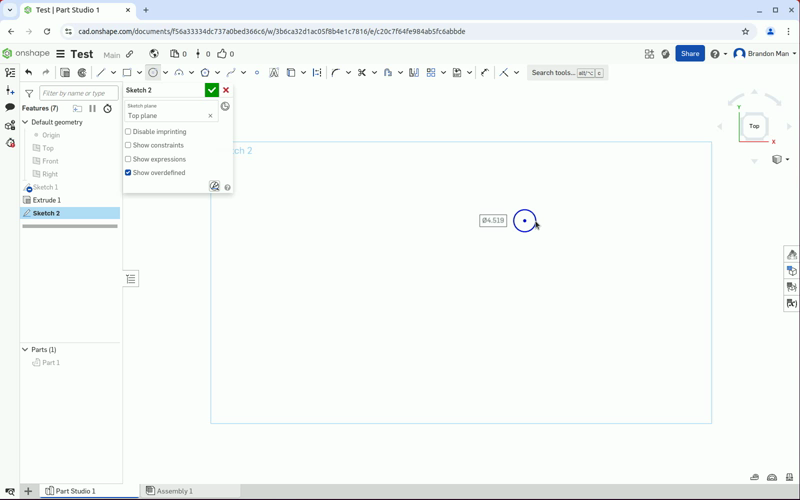
mouse_move(526, 217)
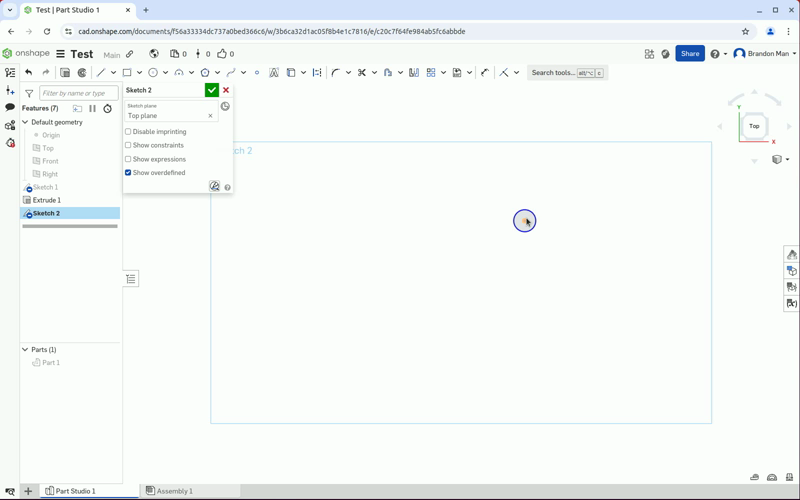
scroll(6)
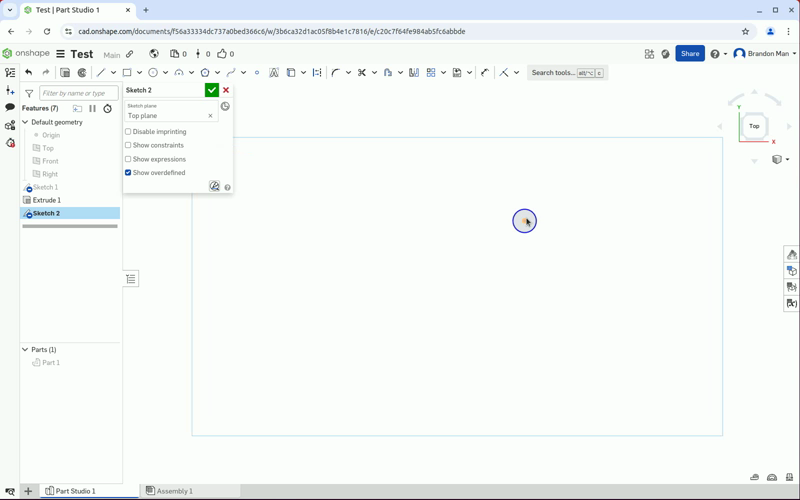
scroll(6)
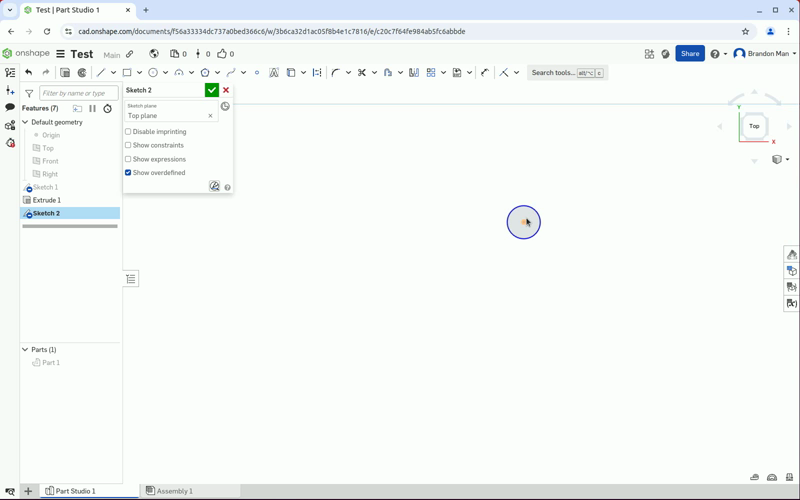
scroll(6)
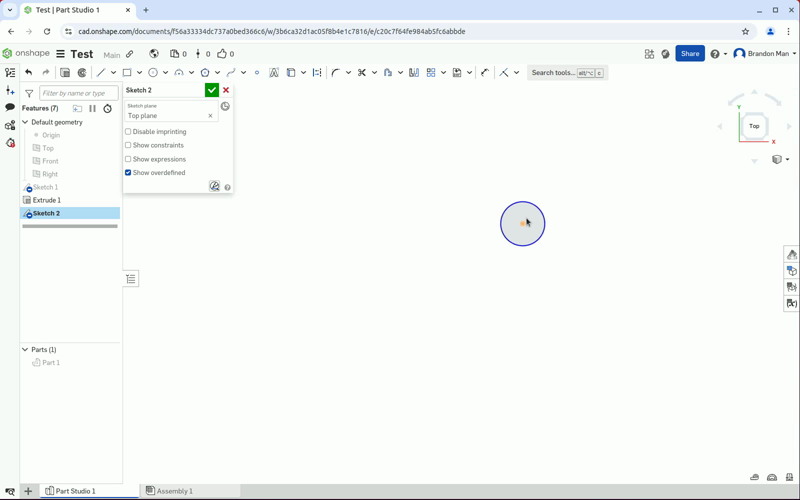
scroll(6)
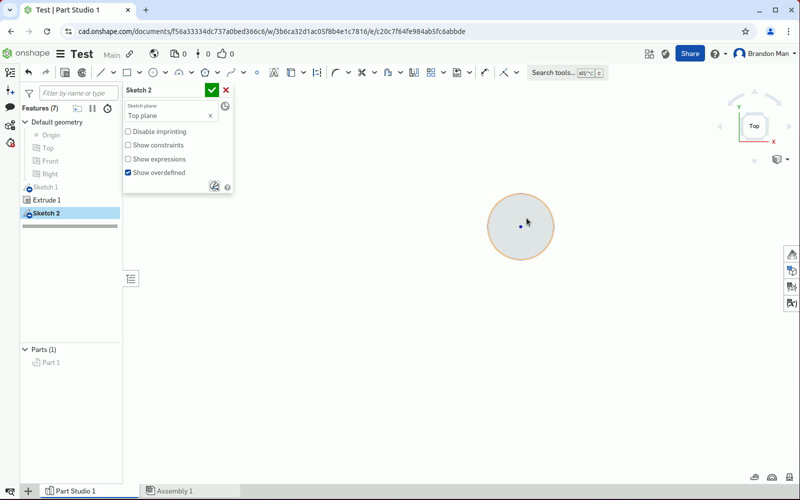
scroll(6)
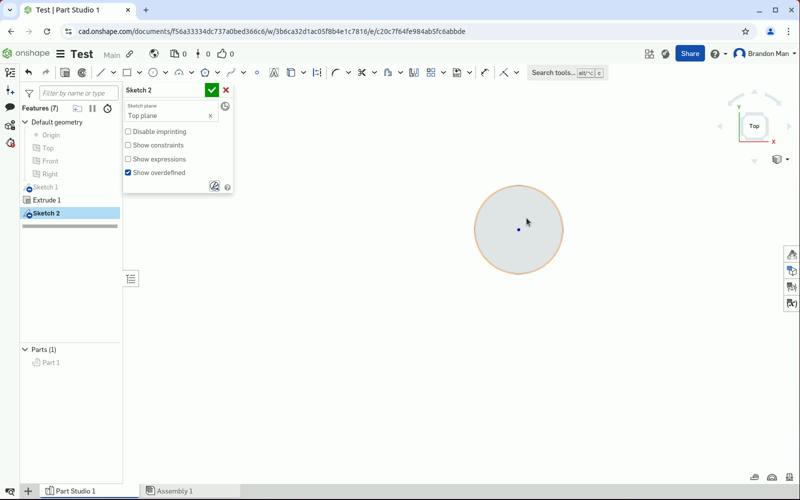
scroll(6)
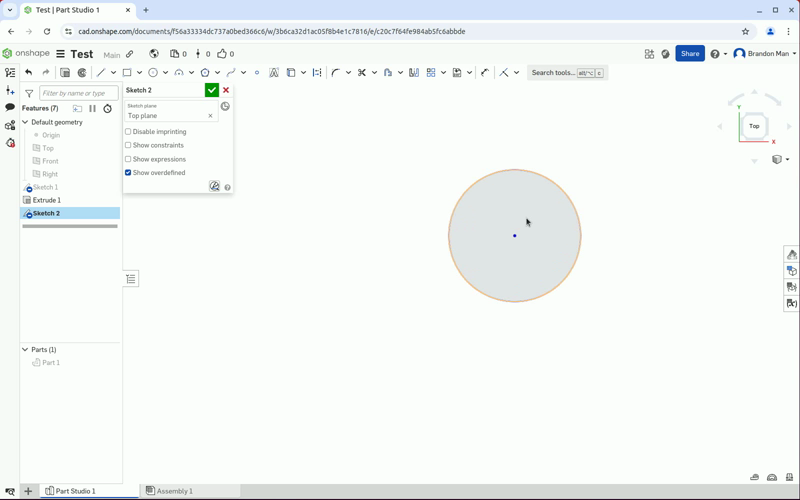
scroll(6)
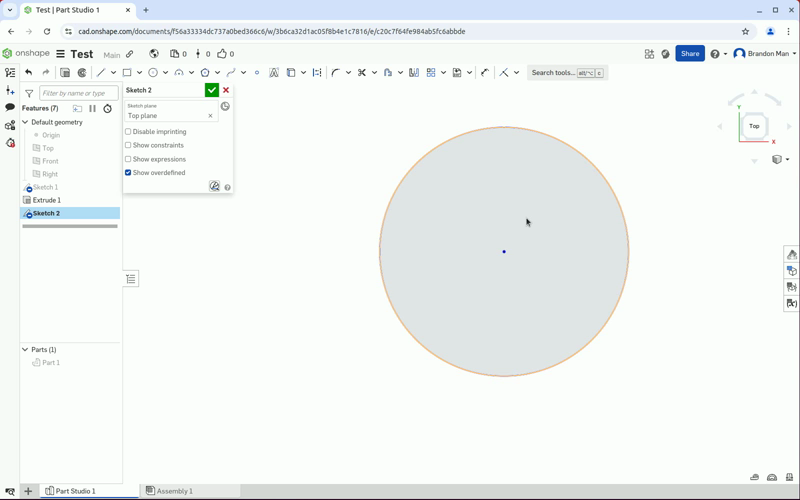
click(526, 217)
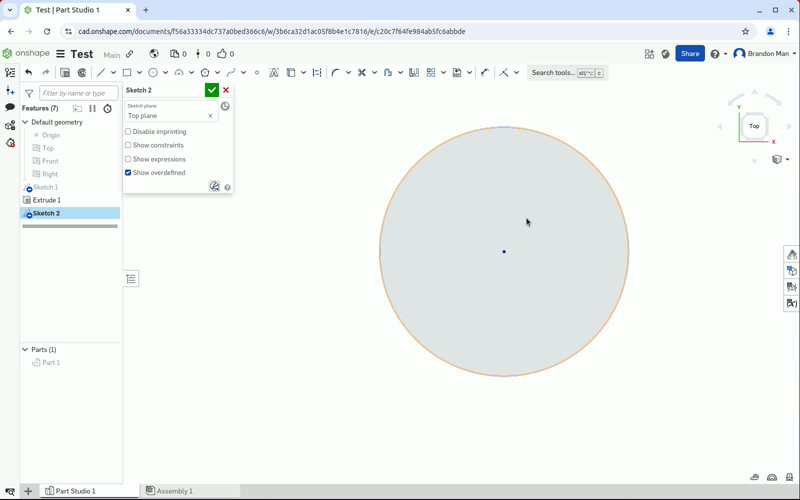
scroll(-6)
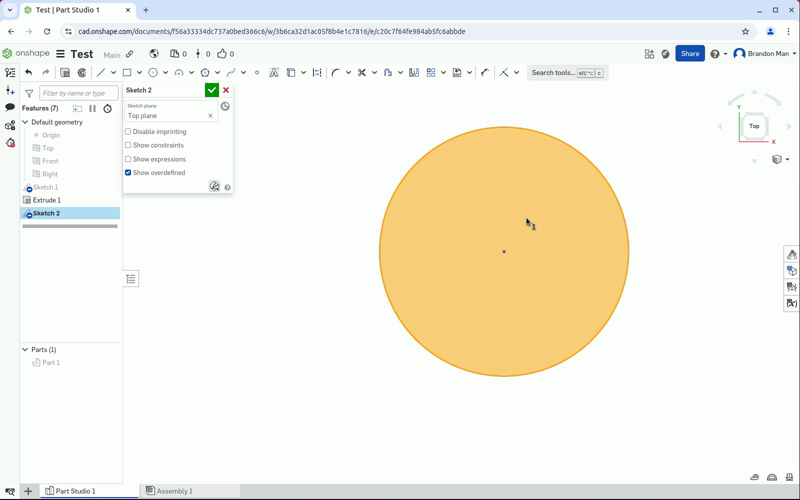
scroll(-6)
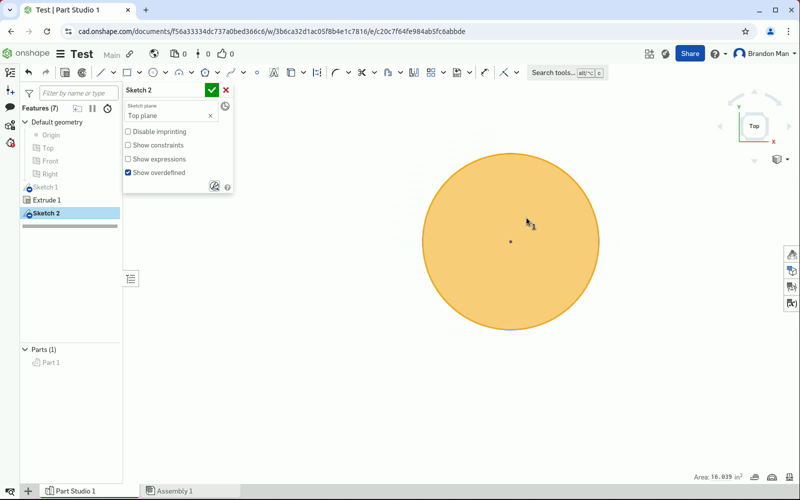
scroll(-6)
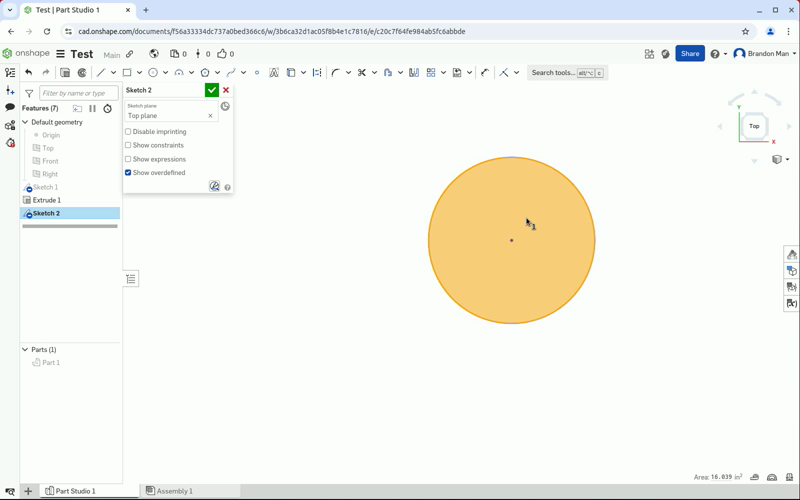
scroll(-6)
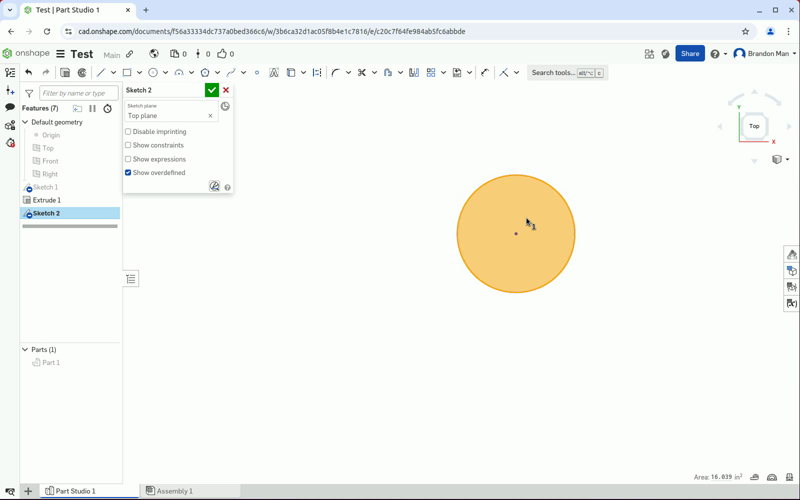
scroll(-6)
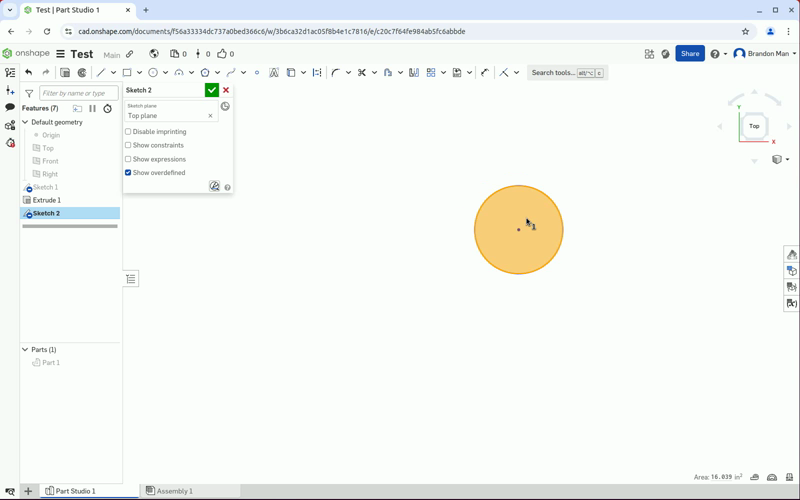
scroll(-6)
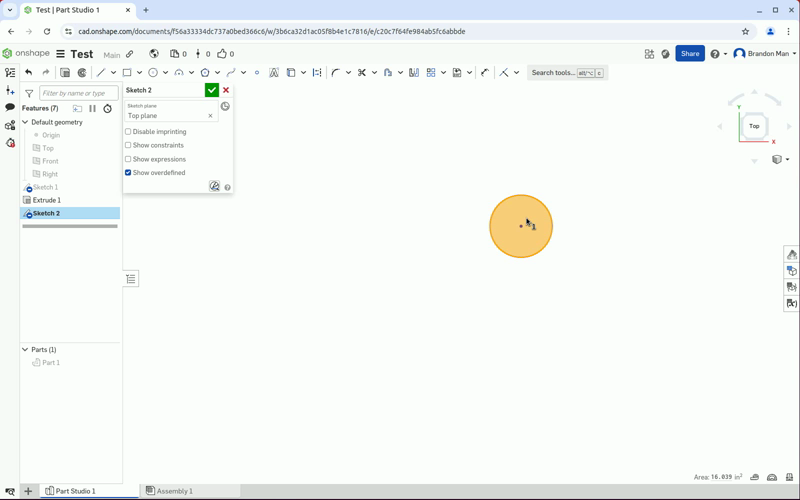
scroll(-6)
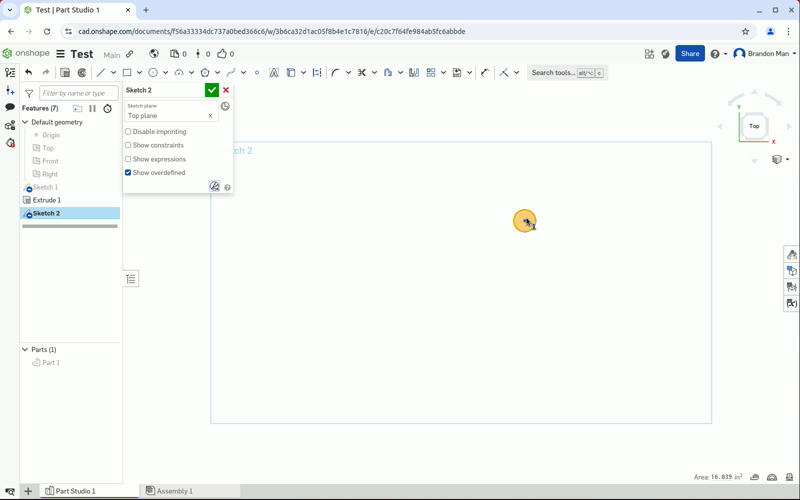
mouse_move(73, 352)
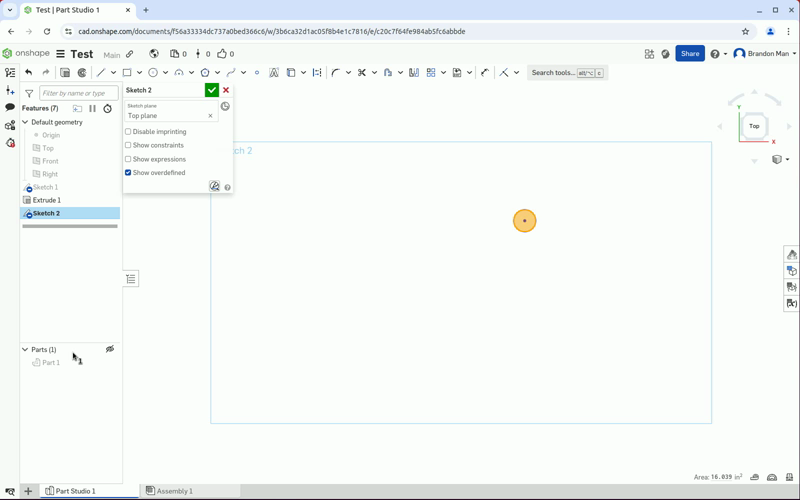
key(shift+y)
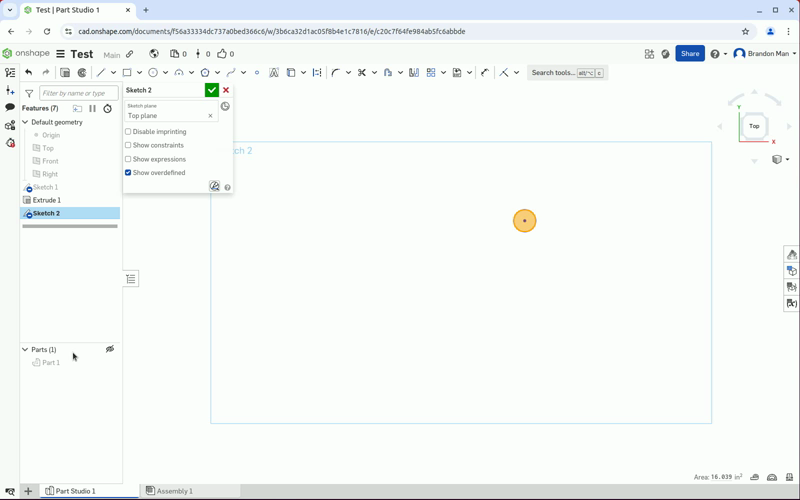
key(shift+e)
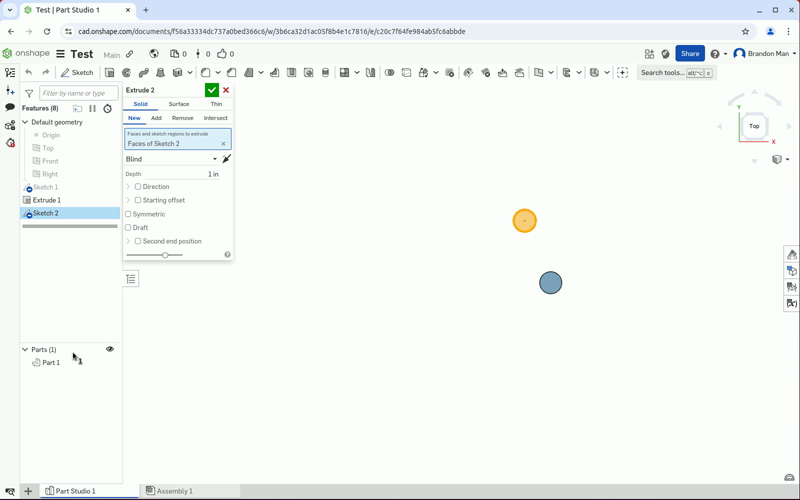
mouse_move(143, 106)
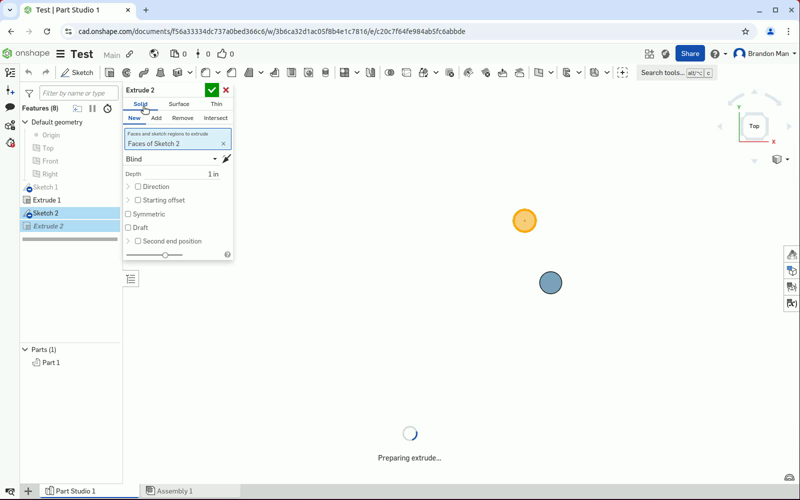
click(143, 106)
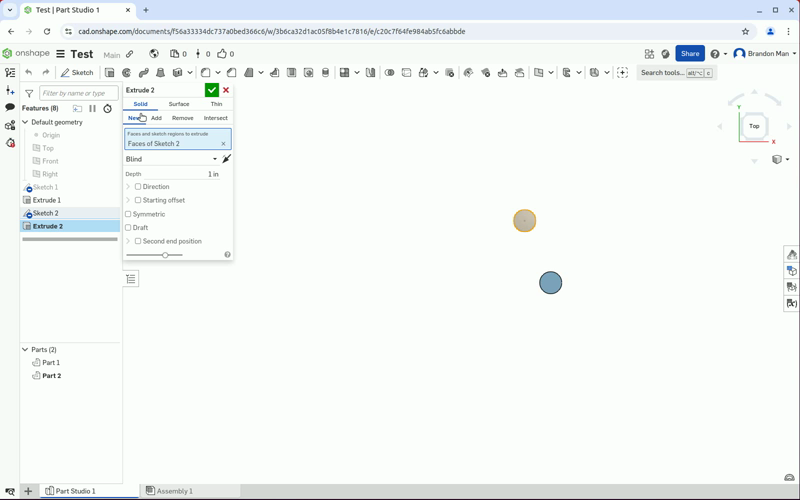
mouse_move(137, 120)
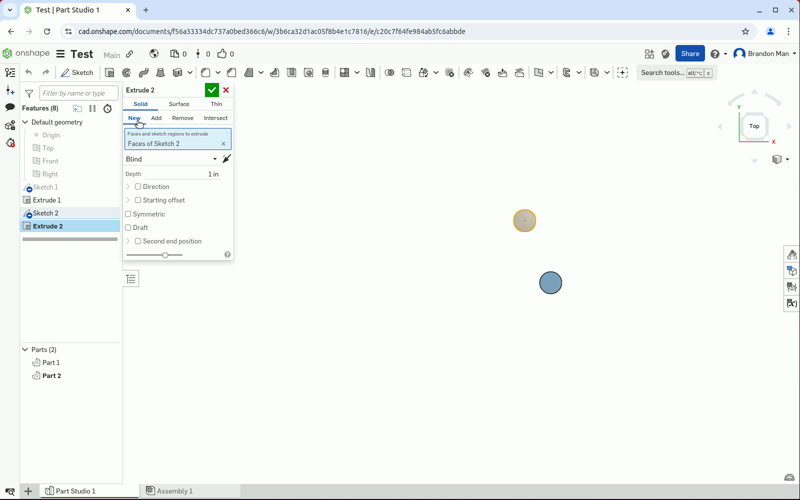
click(137, 120)
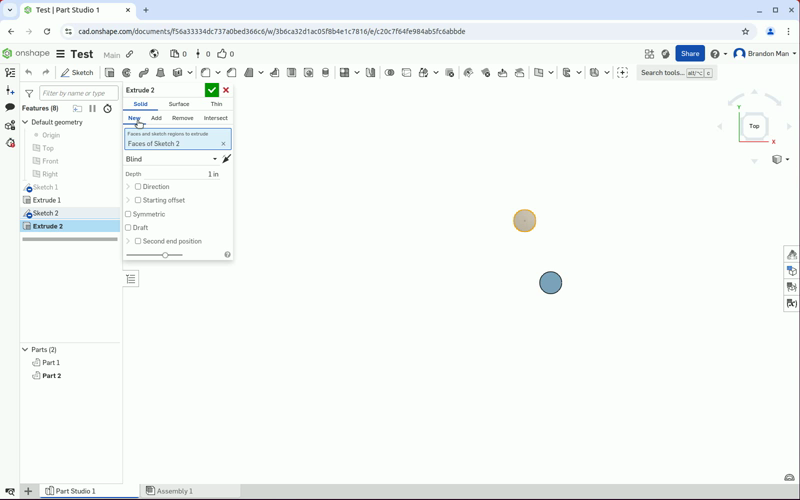
key(tab, 4)
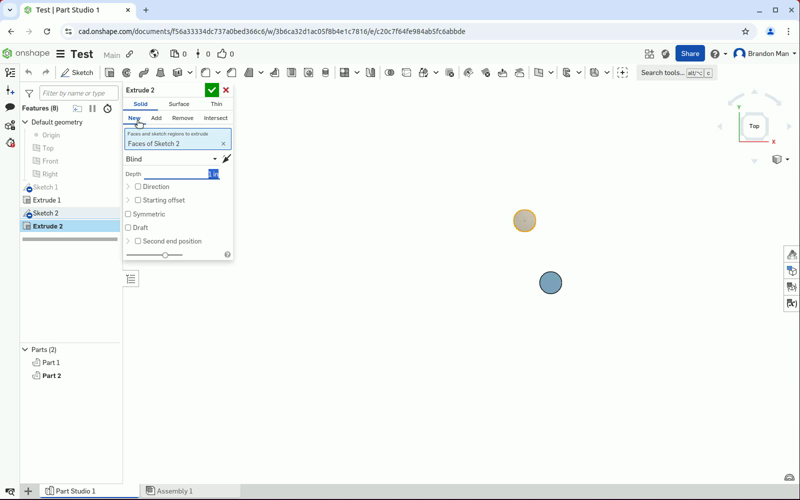
text(23.108)
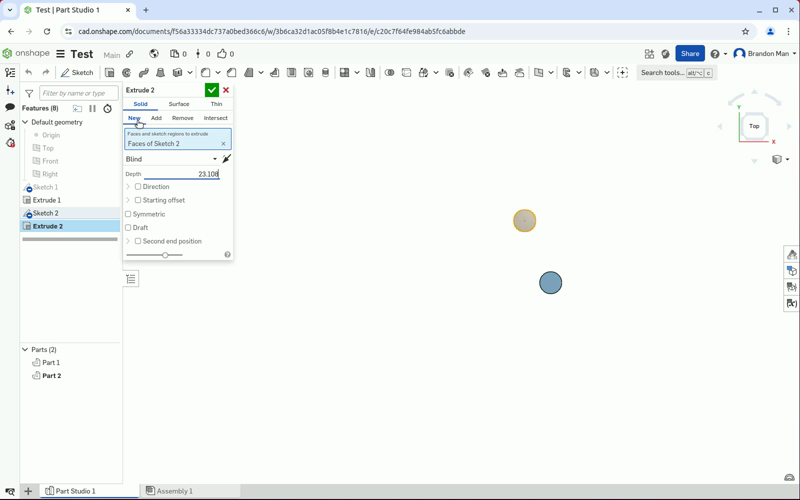
key(enter)
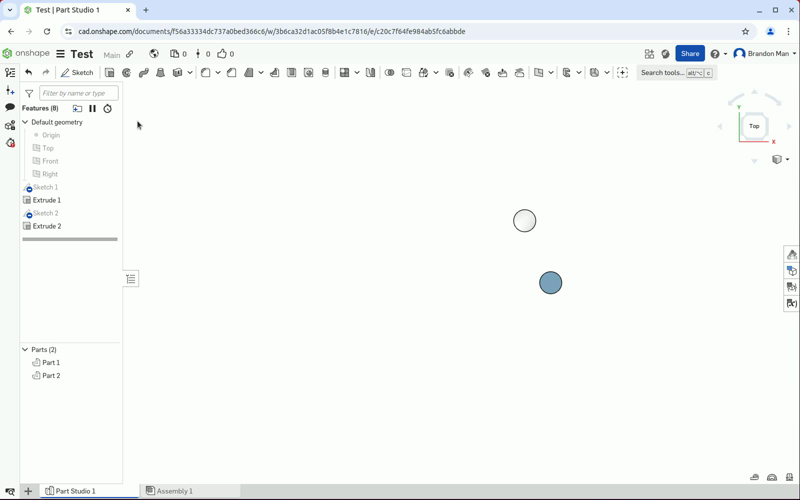
key(shift+h)
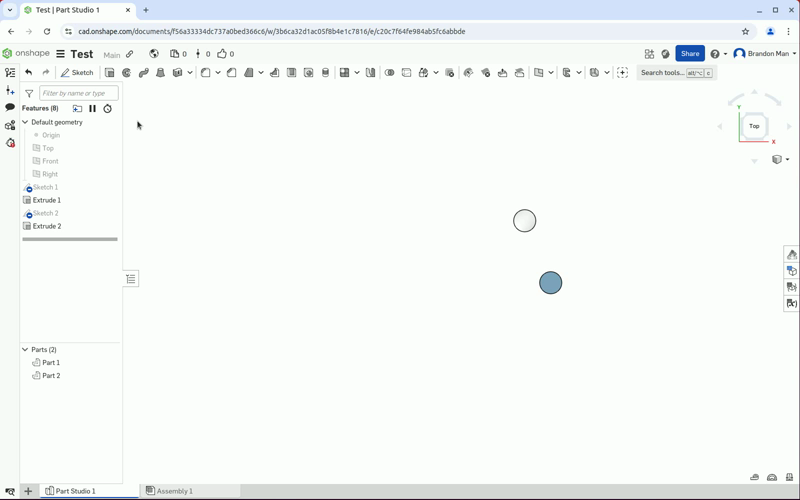
key(shift+h)
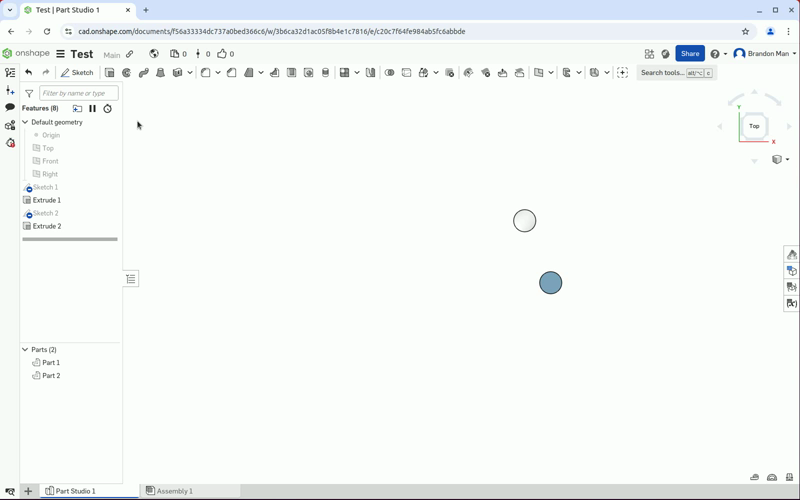
mouse_move(73, 189)
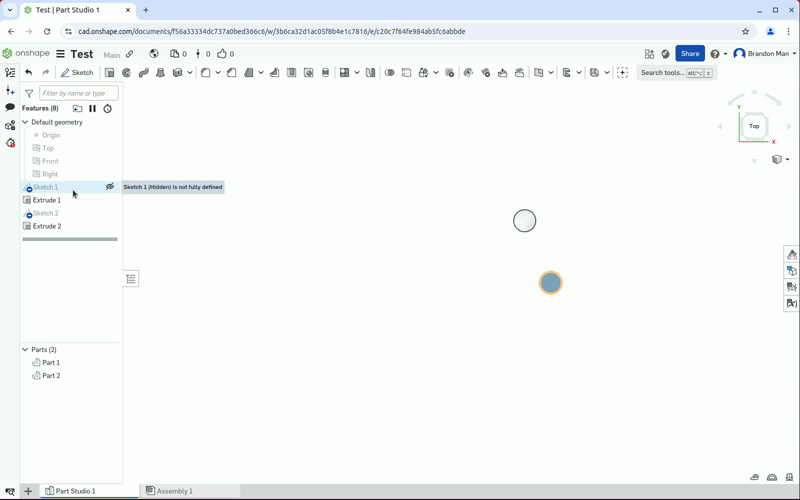
click(73, 189)
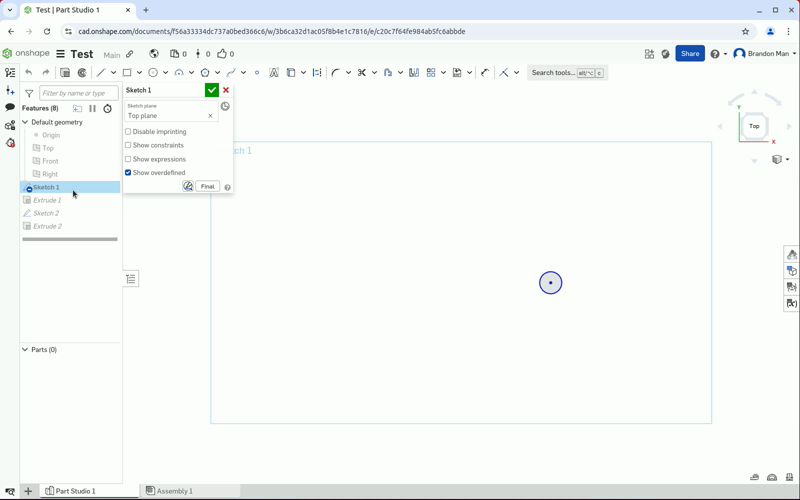
mouse_move(229, 92)
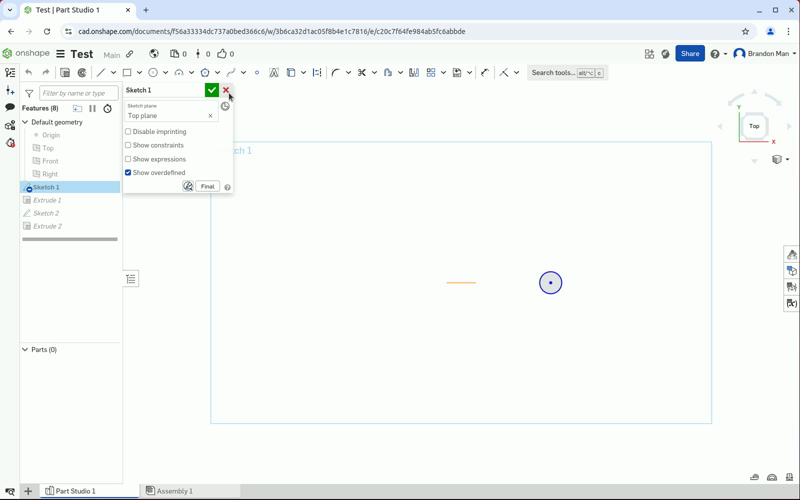
click(229, 92)
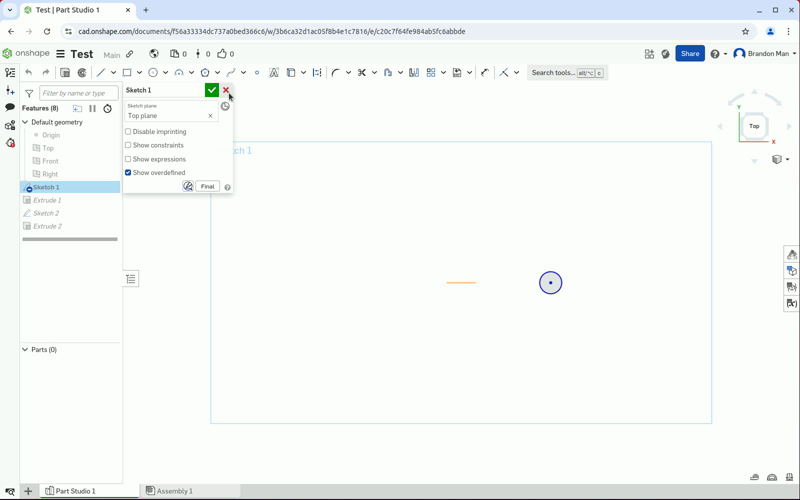
key(shift+s)
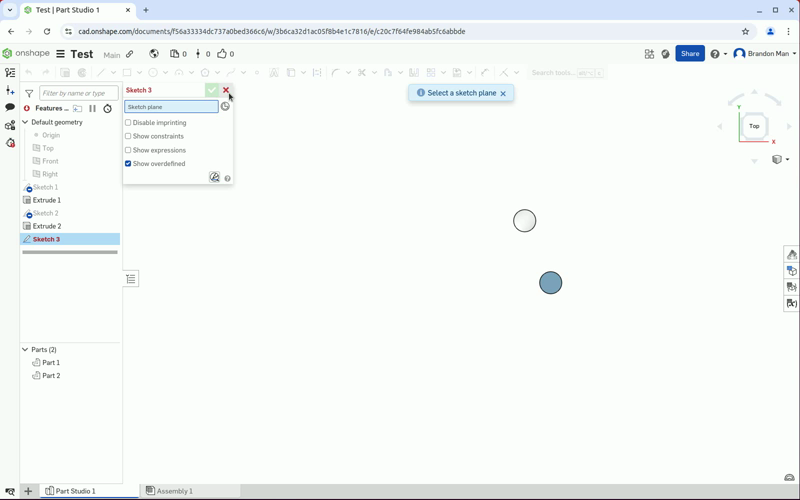
mouse_move(73, 150)
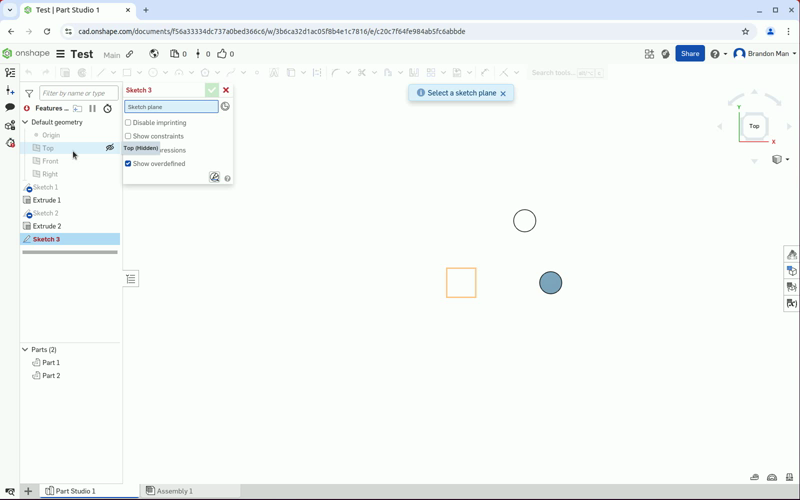
click(73, 150)
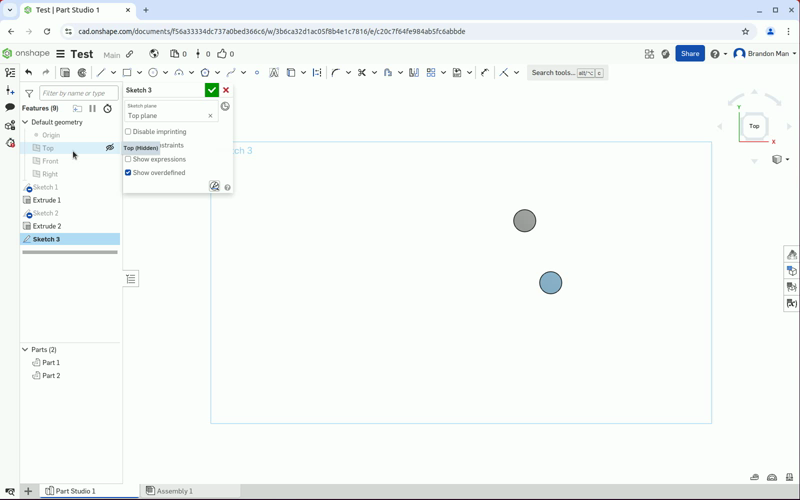
mouse_move(73, 352)
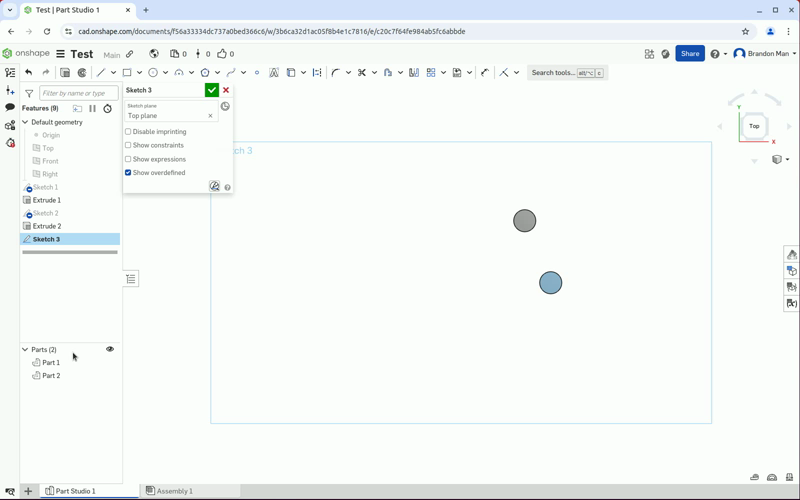
key(y)
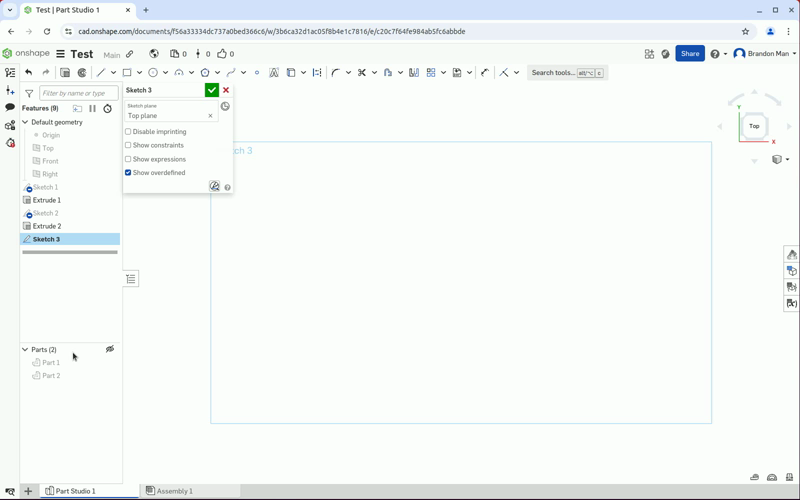
key(c)
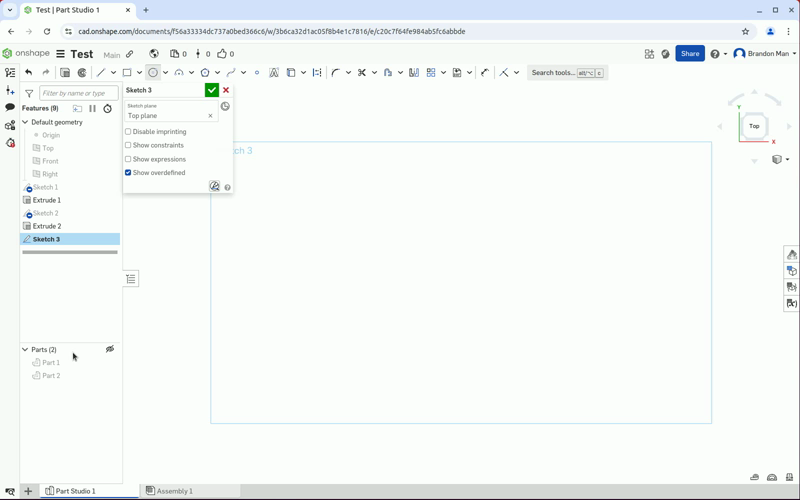
key_down(shift)
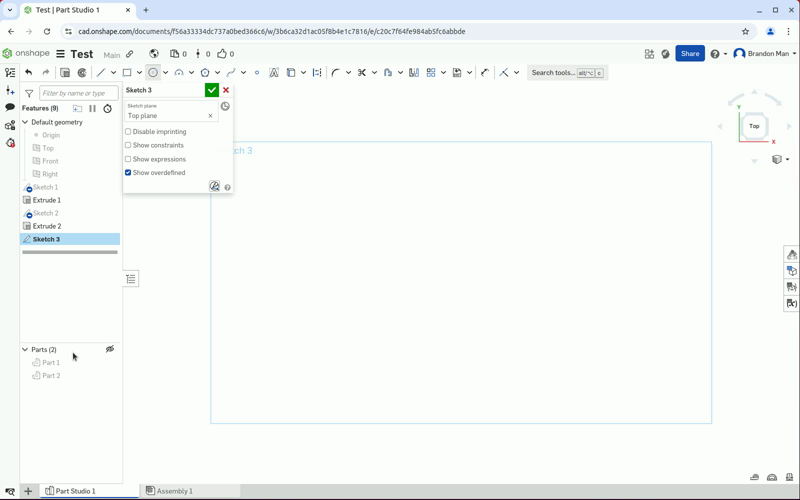
mouse_move(461, 195)
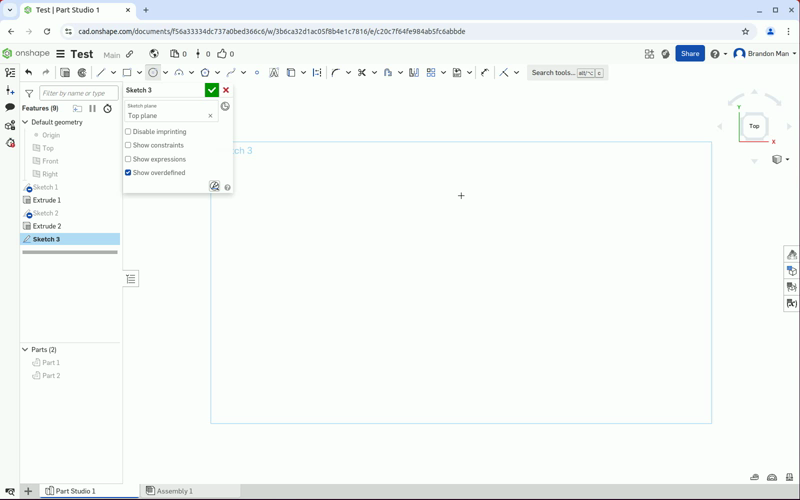
click(461, 195)
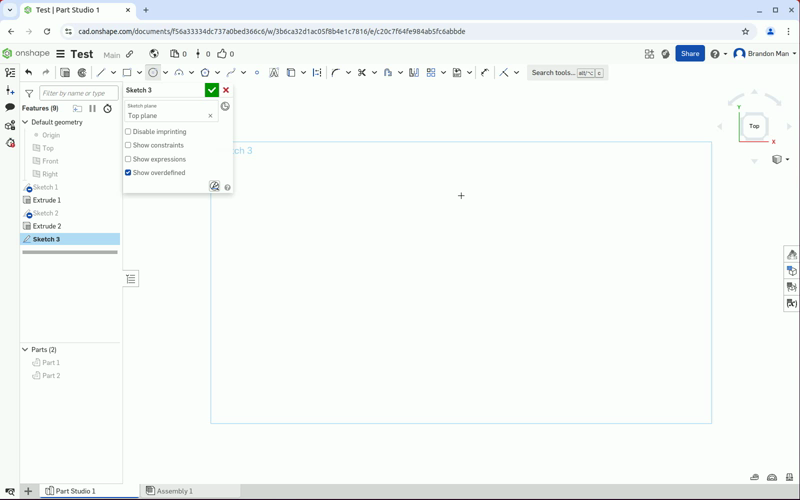
key_up(shift)
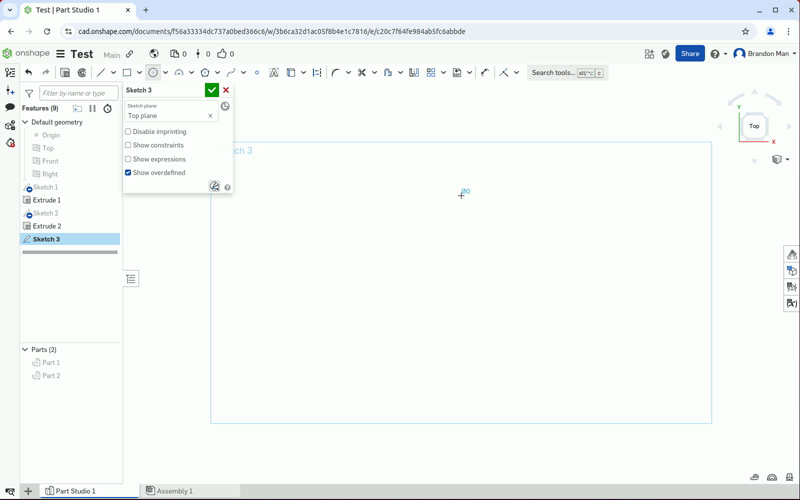
mouse_move(472, 195)
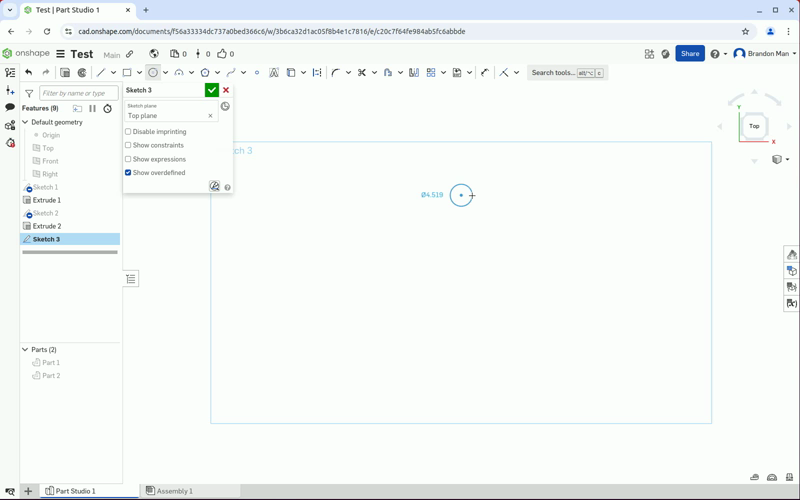
click(472, 195)
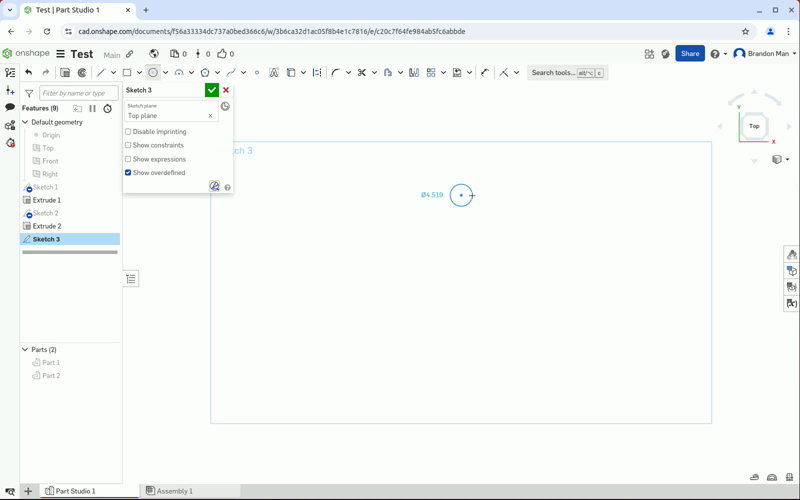
key(esc)
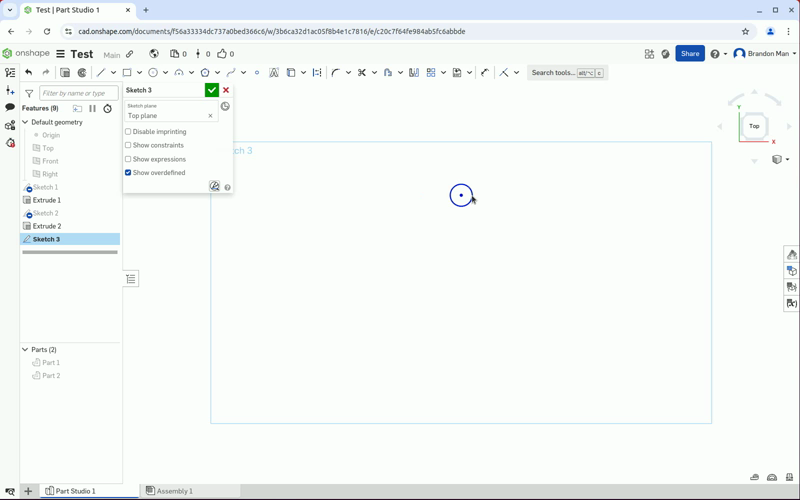
mouse_move(454, 189)
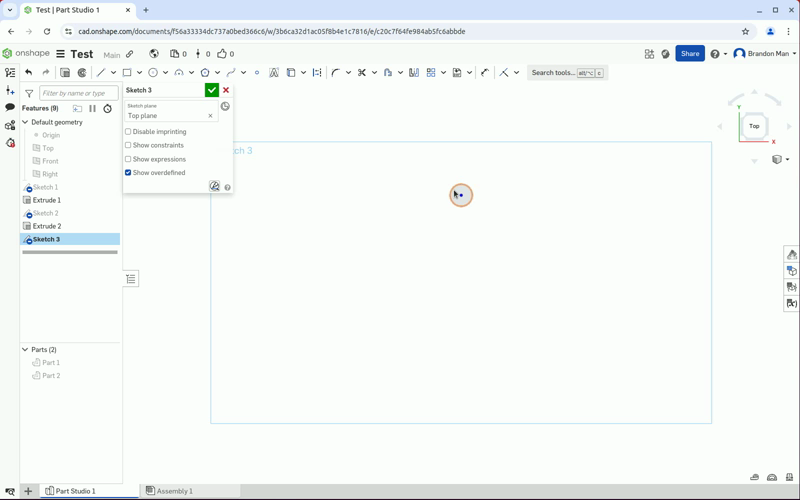
scroll(6)
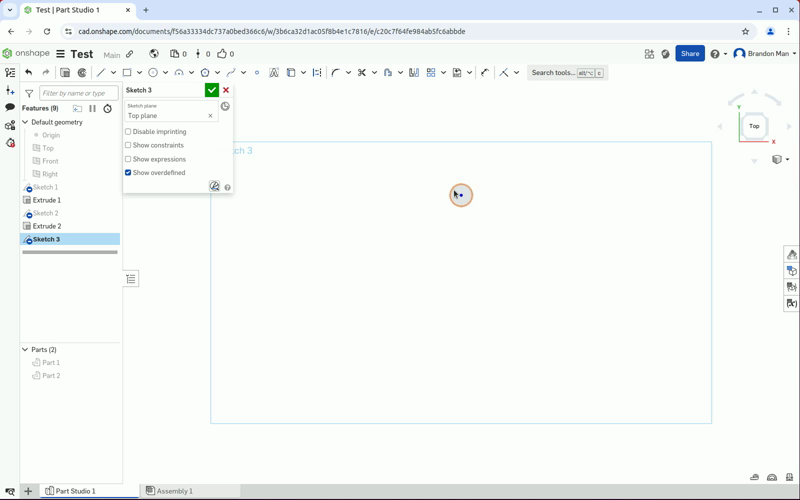
scroll(6)
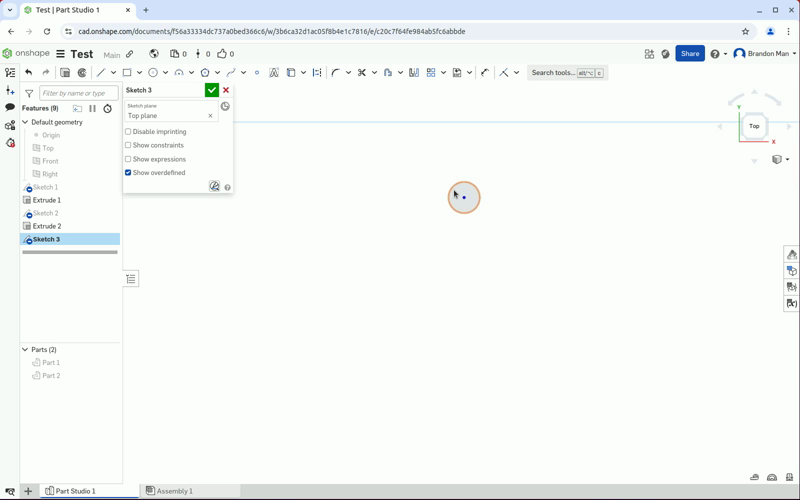
scroll(6)
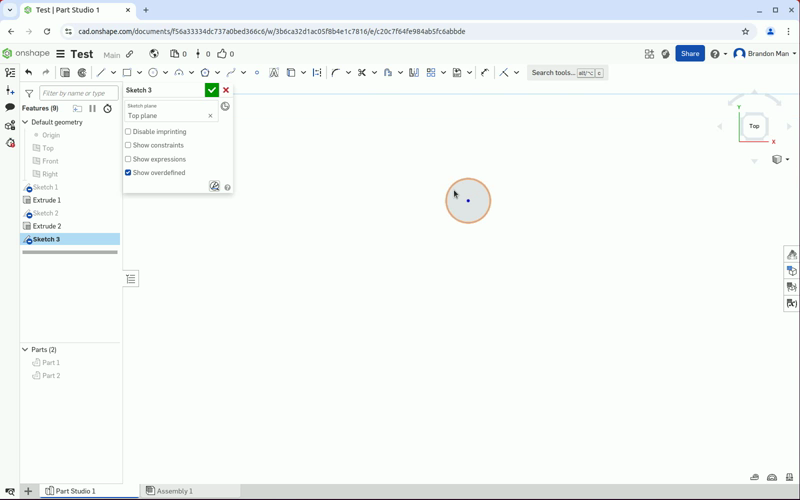
scroll(6)
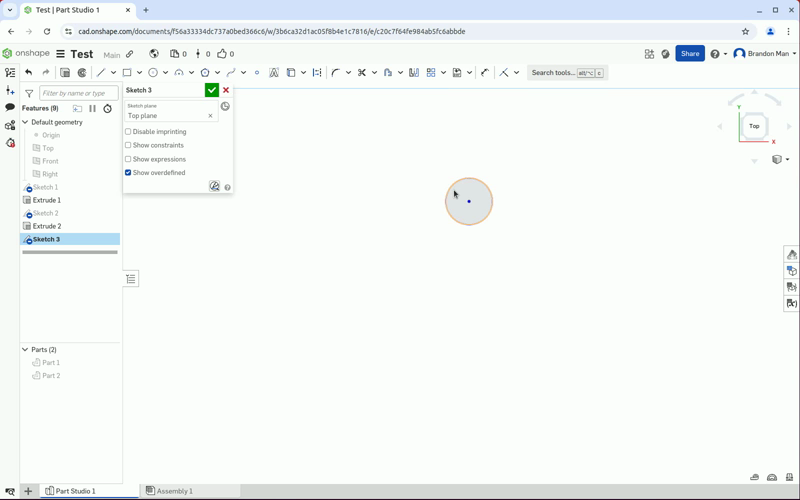
scroll(6)
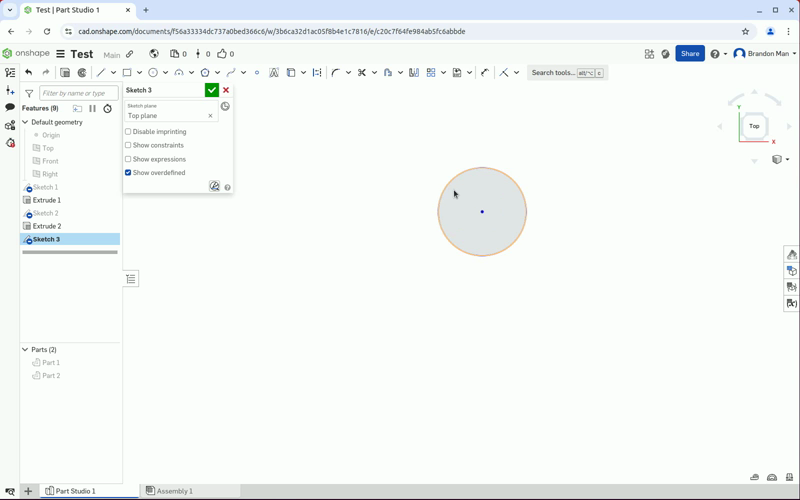
scroll(6)
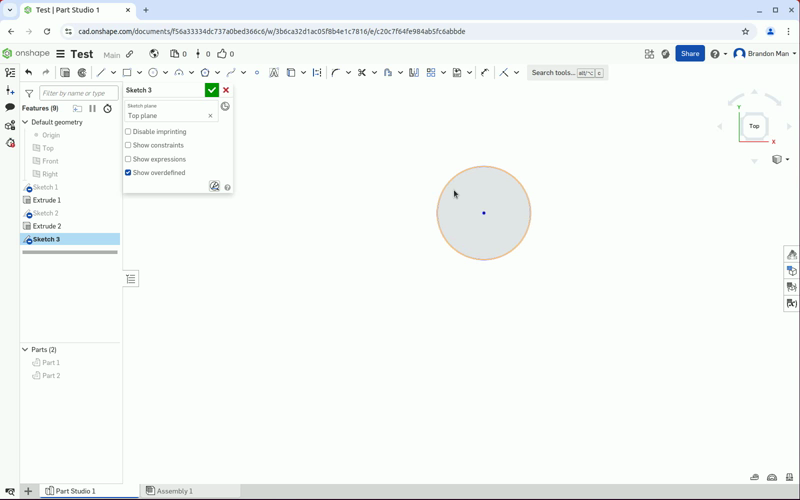
scroll(6)
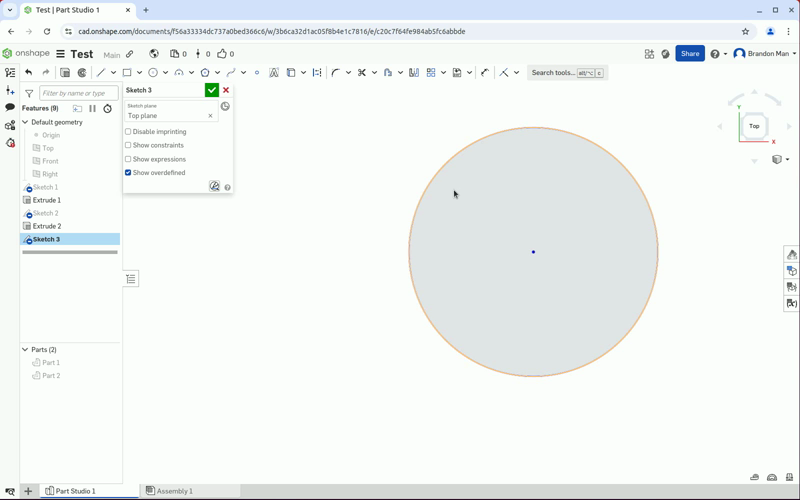
click(454, 189)
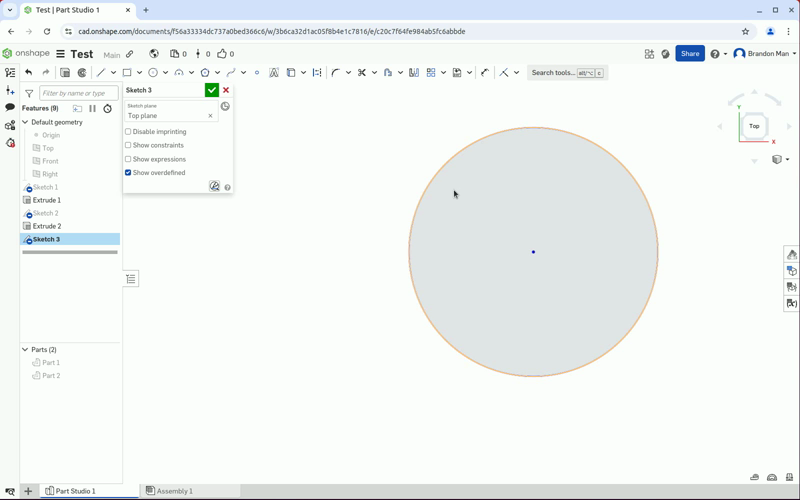
scroll(-6)
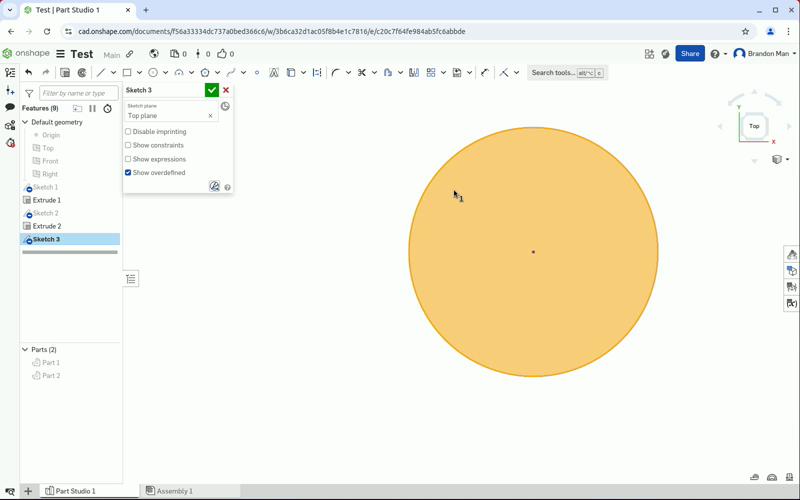
scroll(-6)
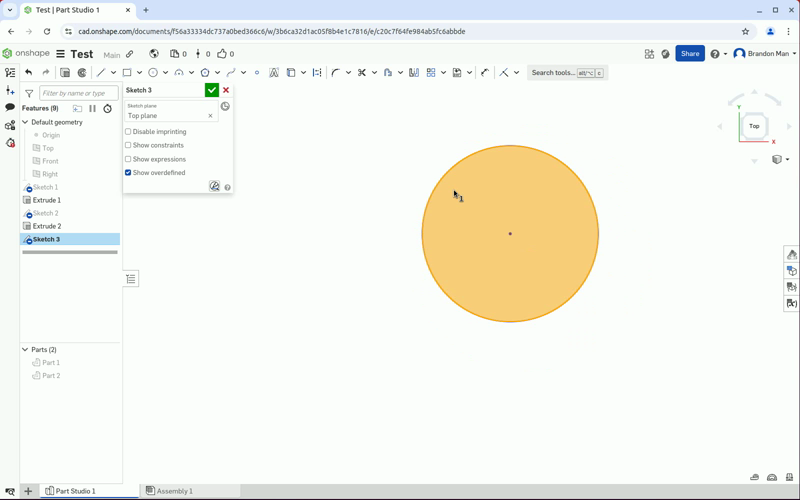
scroll(-6)
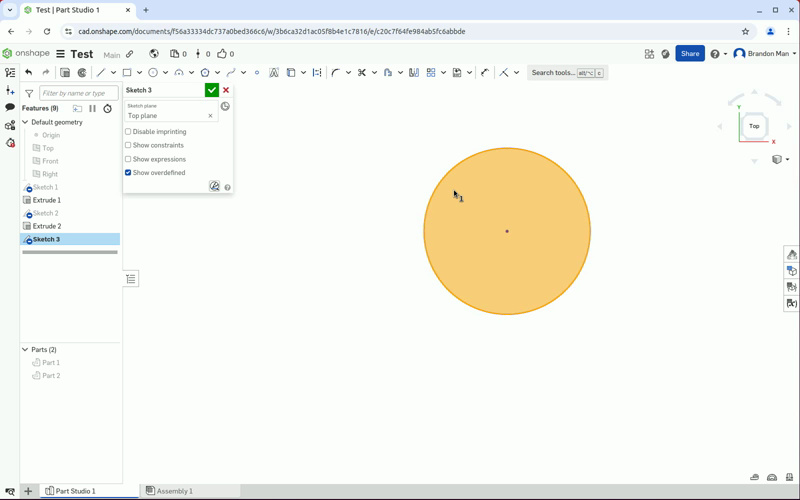
scroll(-6)
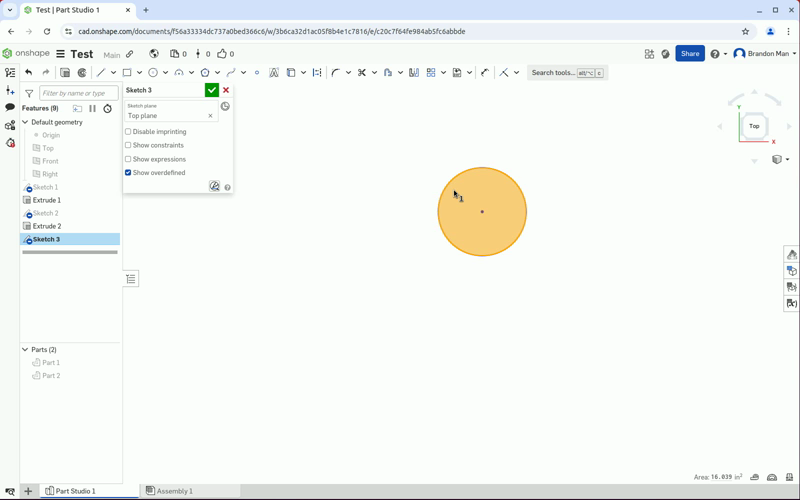
scroll(-6)
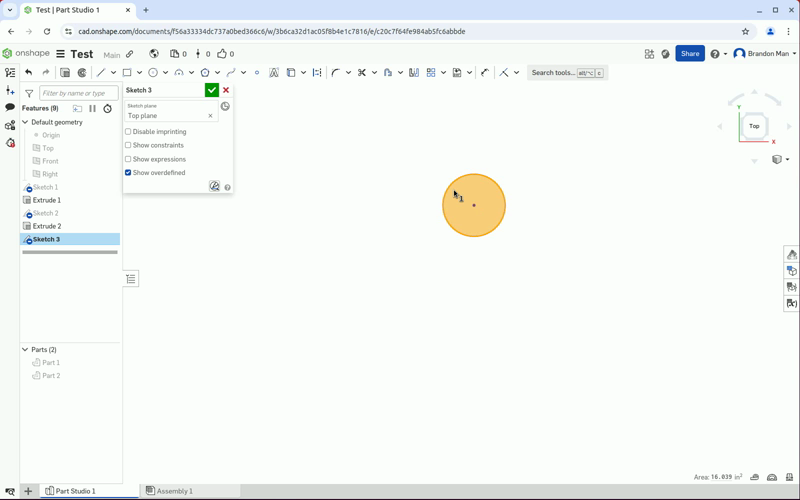
scroll(-6)
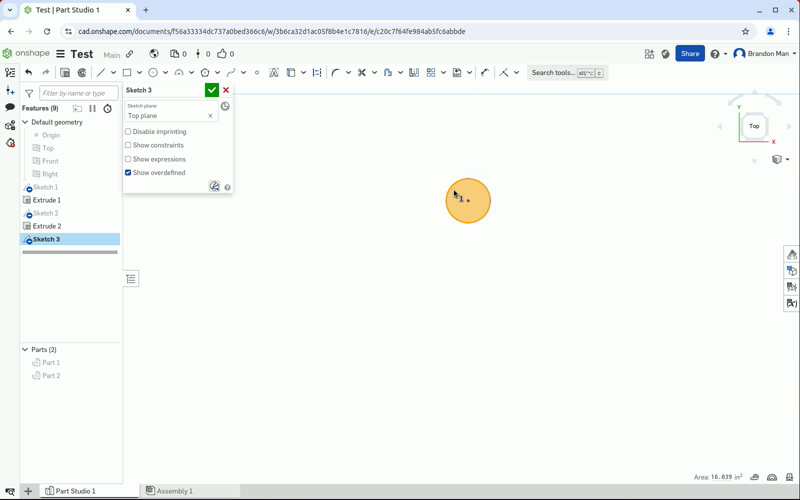
scroll(-6)
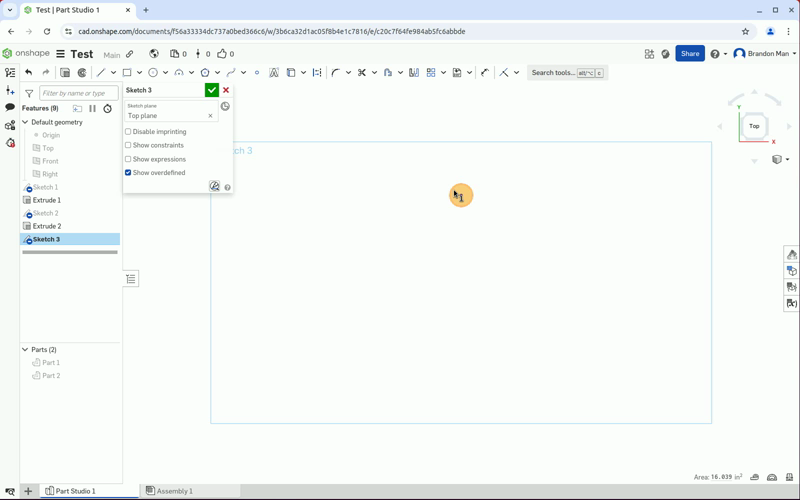
mouse_move(73, 352)
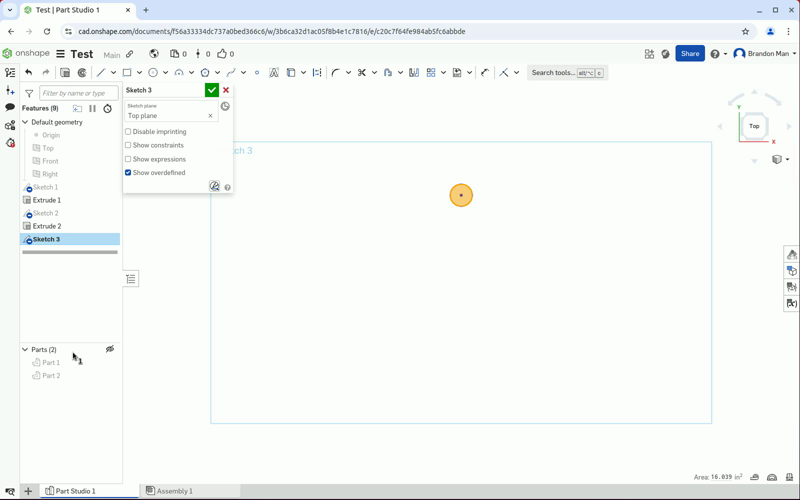
key(shift+y)
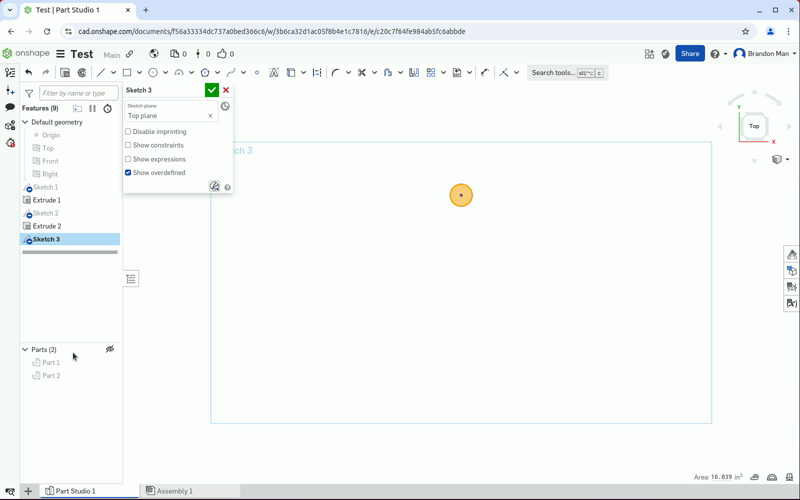
key(shift+e)
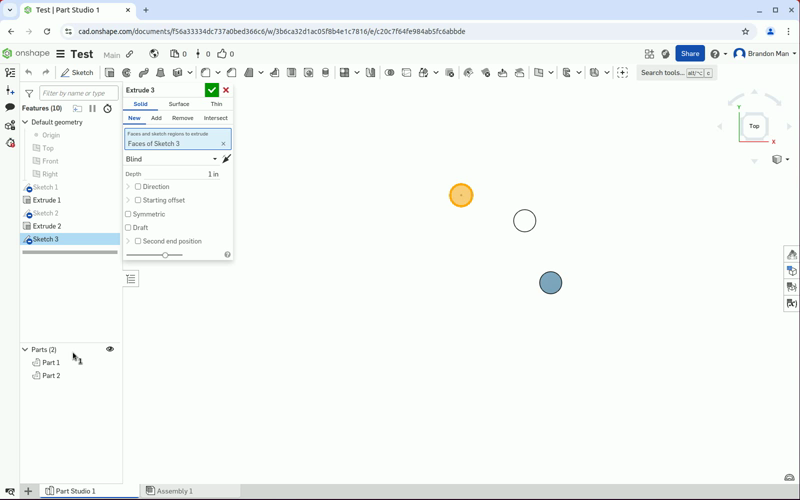
mouse_move(143, 106)
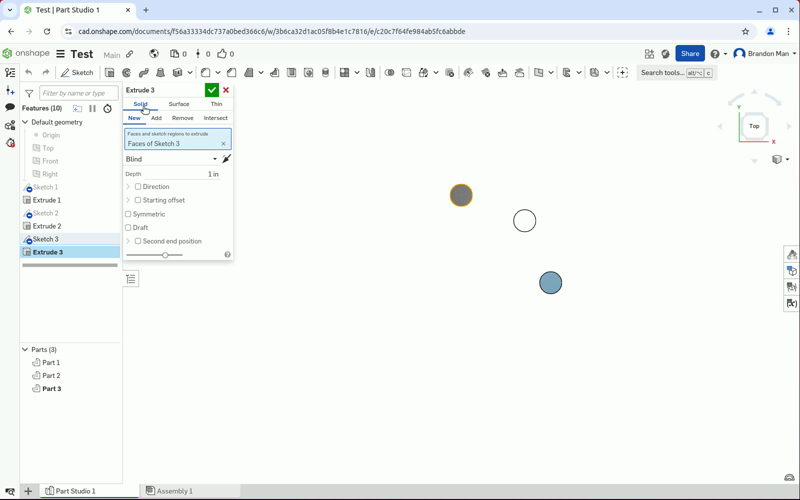
click(143, 106)
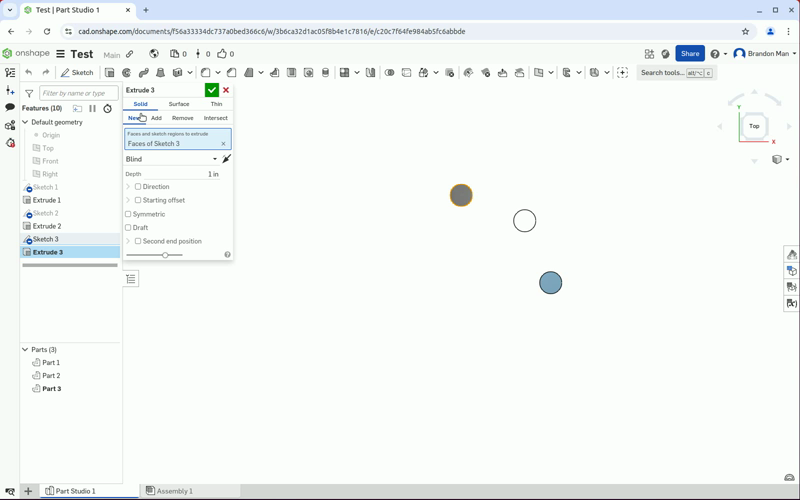
mouse_move(137, 120)
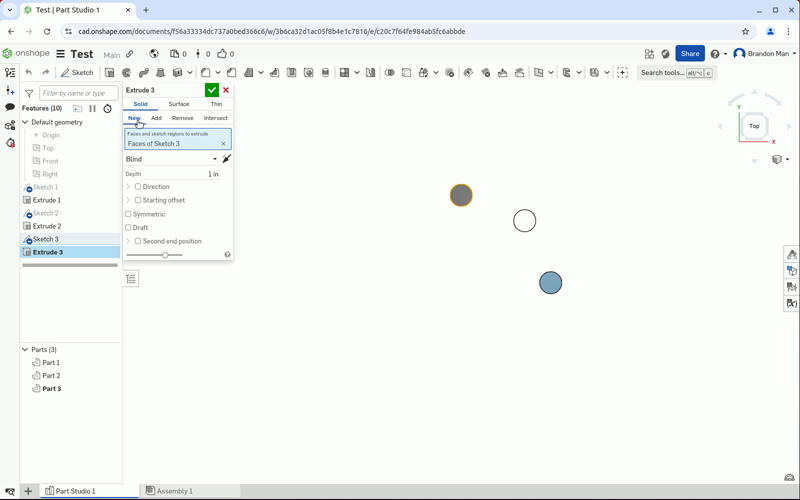
click(137, 120)
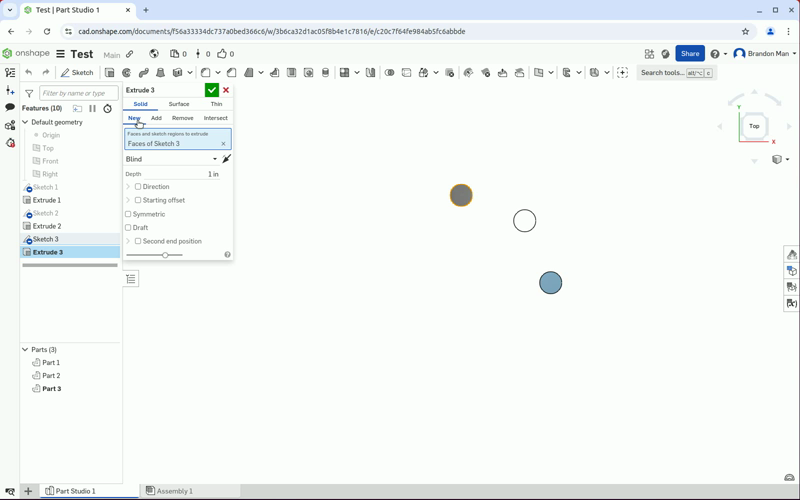
key(tab, 4)
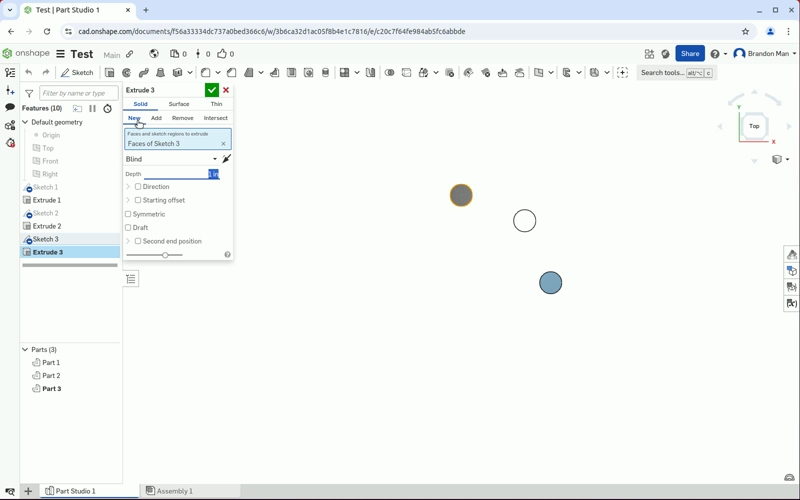
text(23.108)
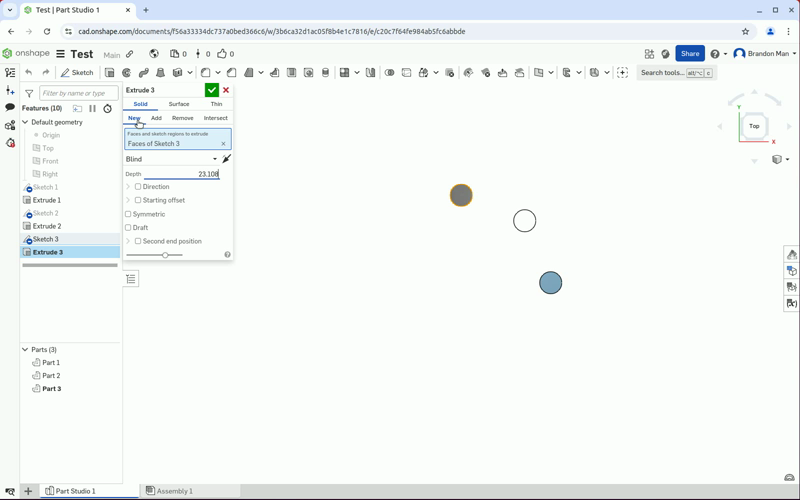
key(enter)
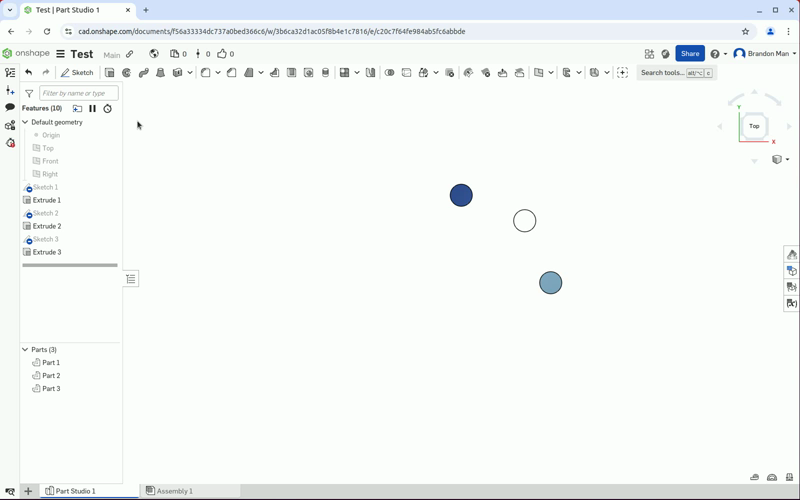
key(shift+h)
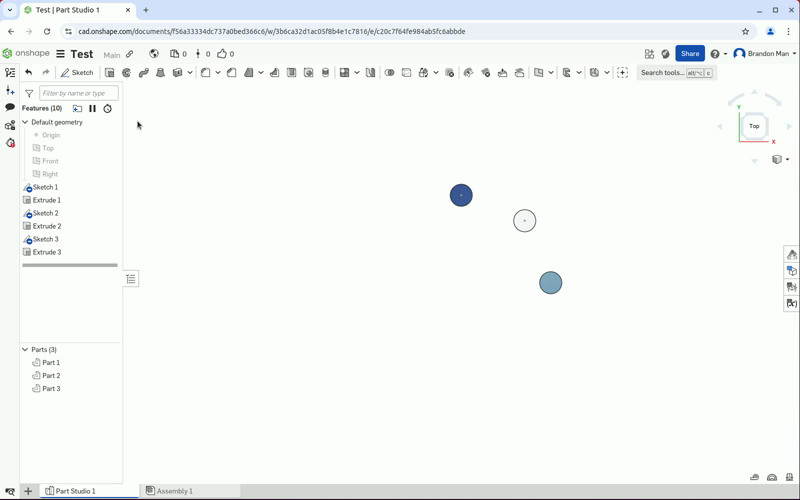
key(shift+h)
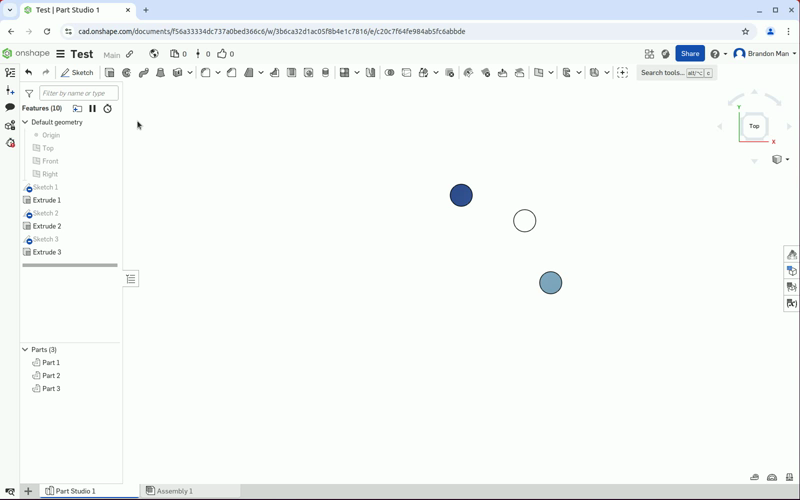
mouse_move(73, 189)
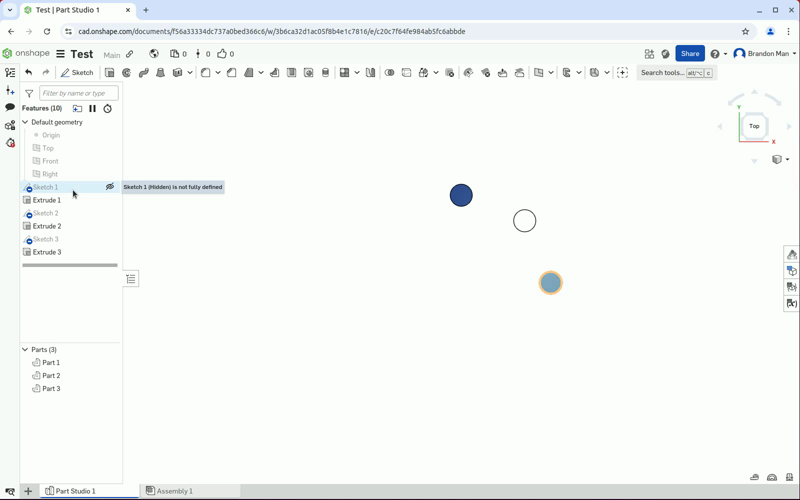
click(73, 189)
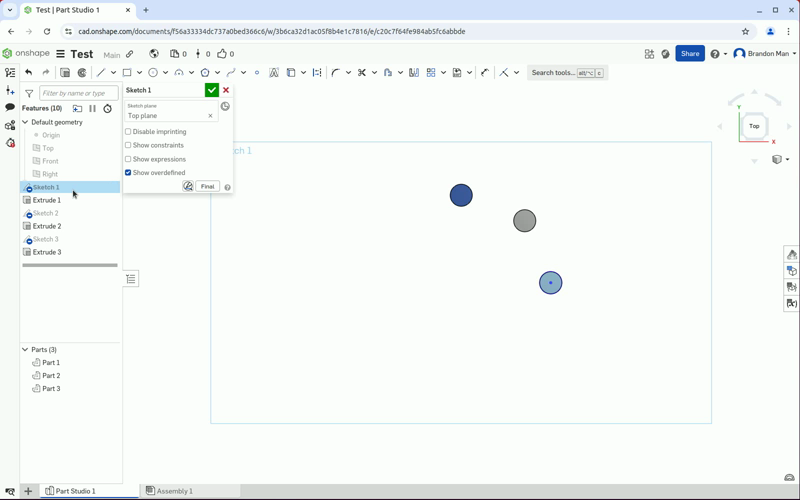
mouse_move(229, 92)
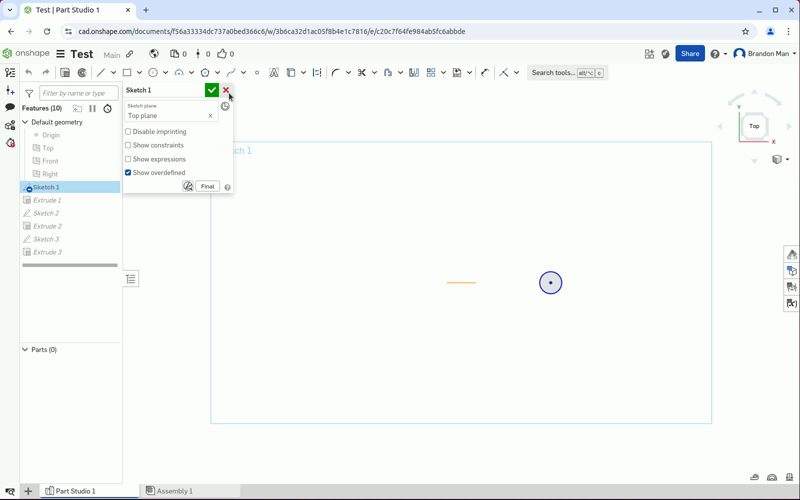
click(229, 92)
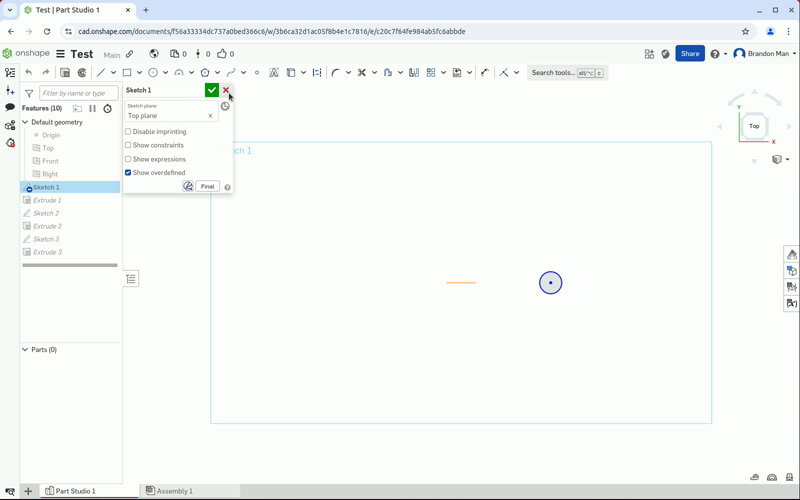
key(shift+s)
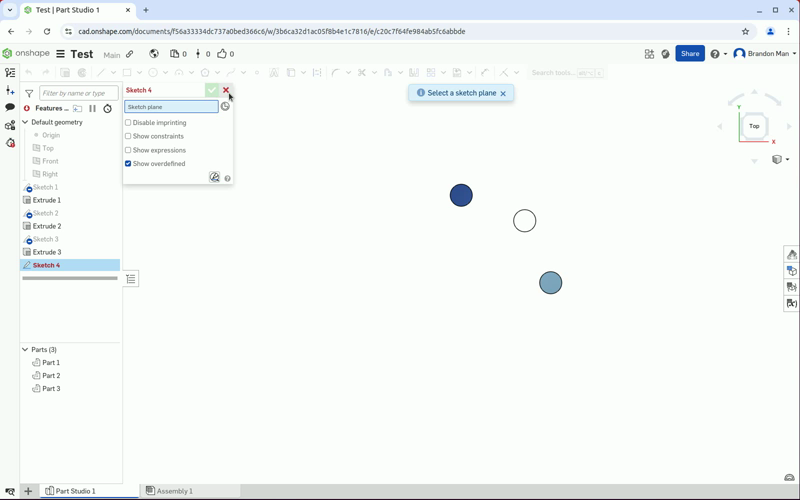
mouse_move(73, 150)
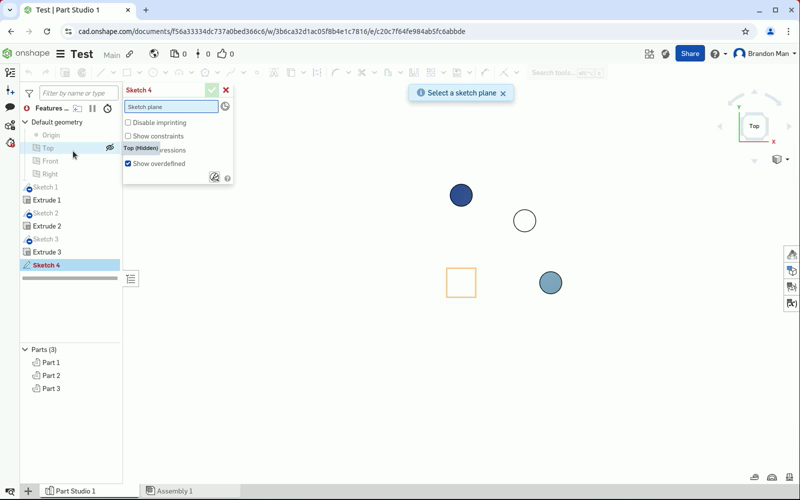
click(73, 150)
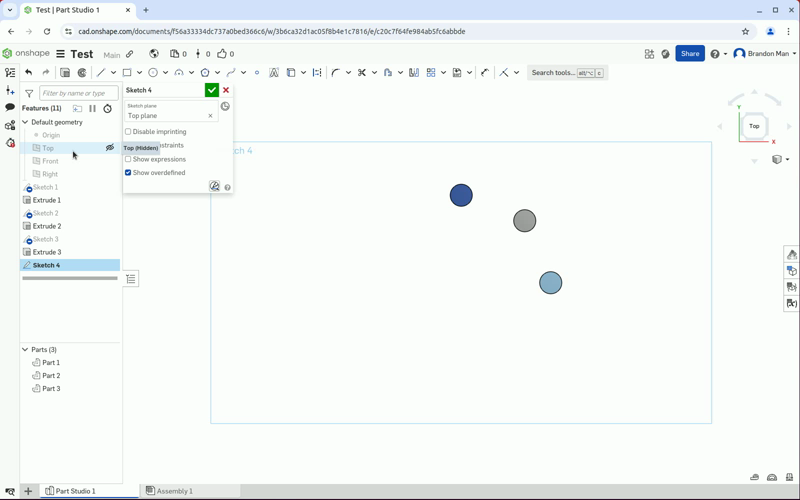
mouse_move(73, 352)
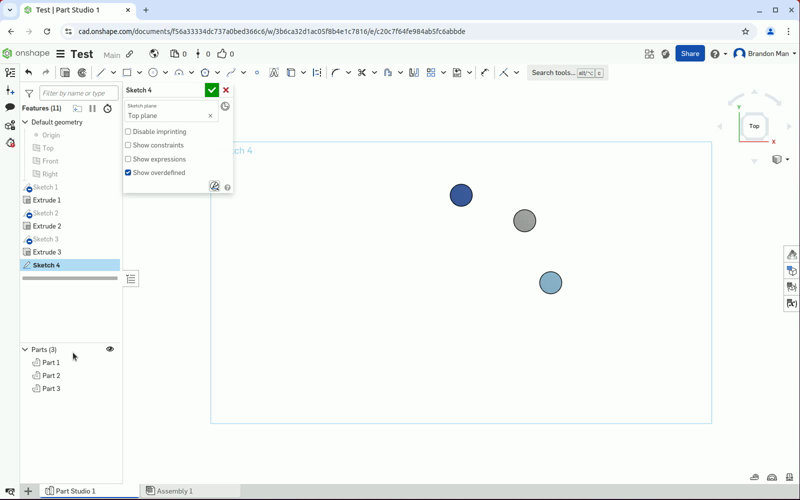
key(y)
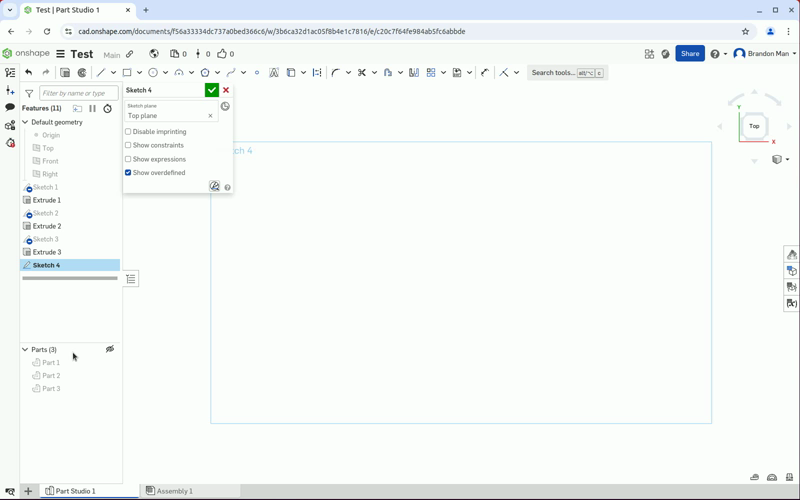
key(c)
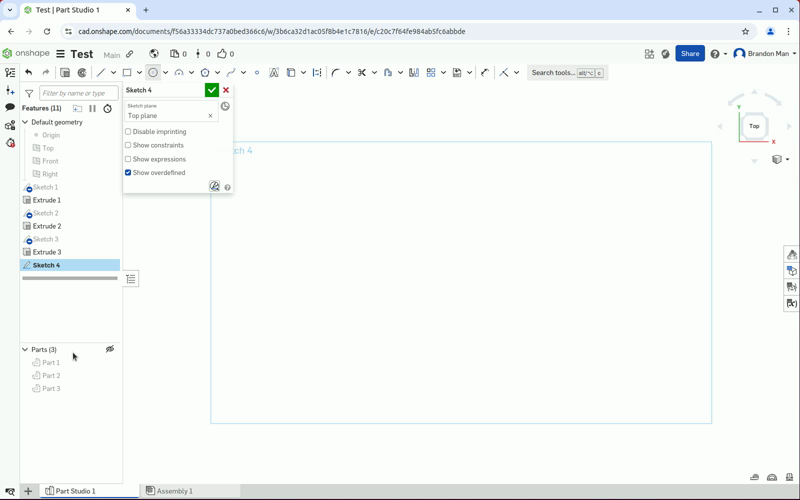
key_down(shift)
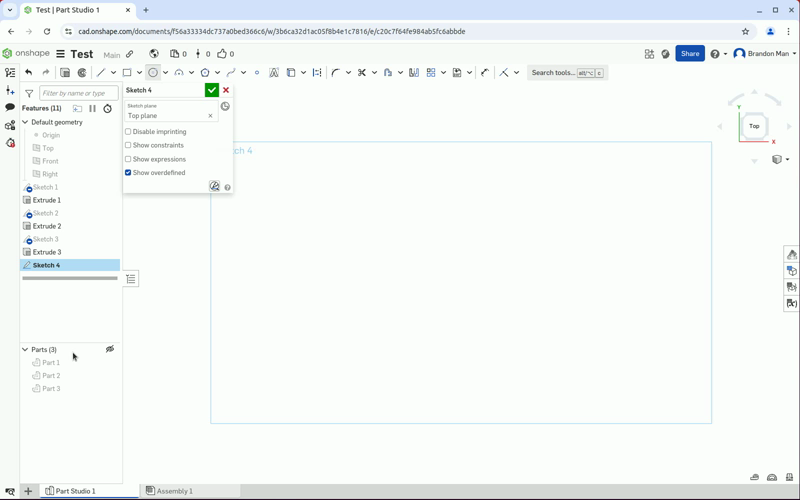
mouse_move(399, 220)
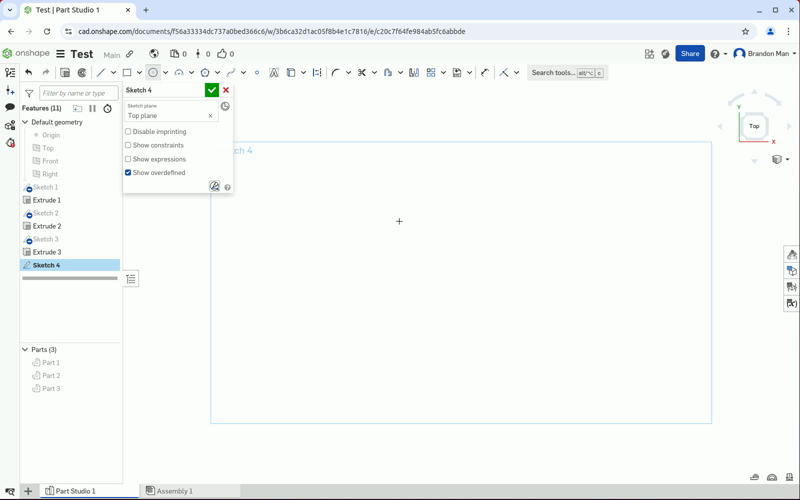
click(399, 220)
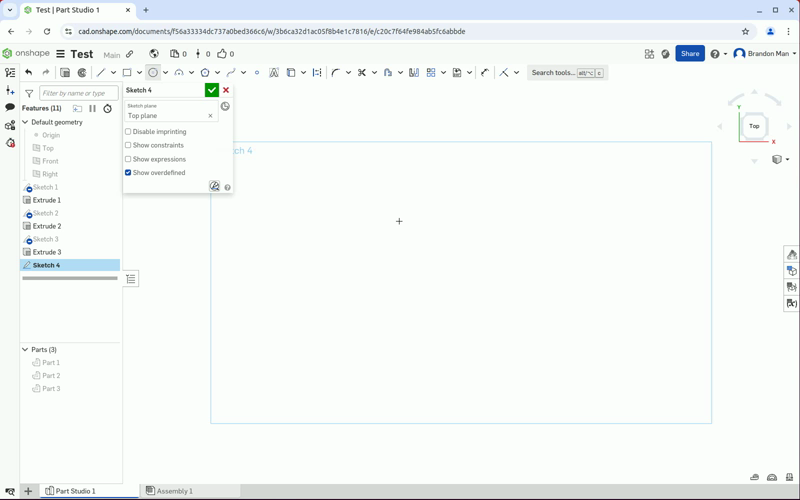
key_up(shift)
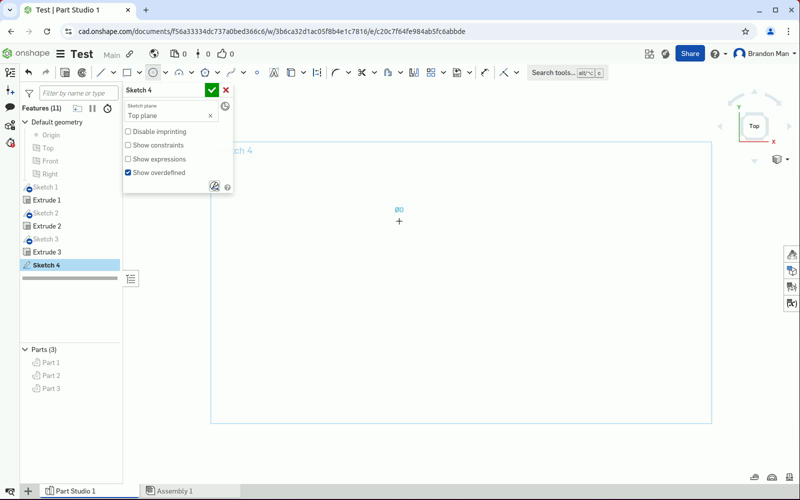
mouse_move(410, 220)
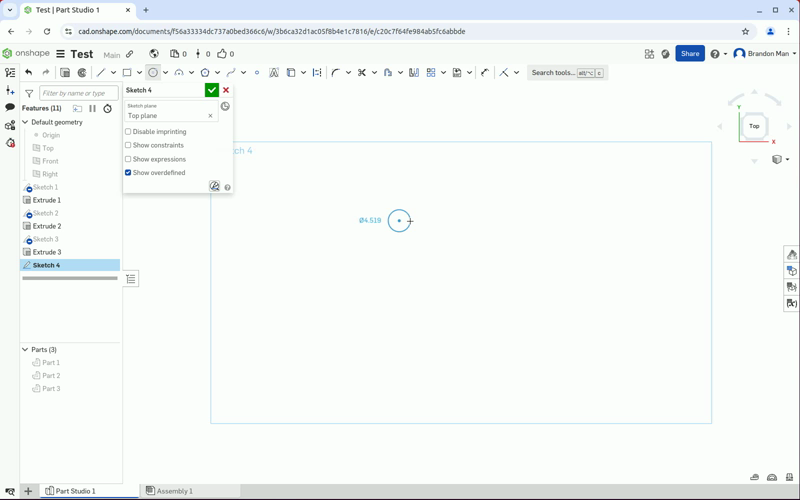
click(410, 220)
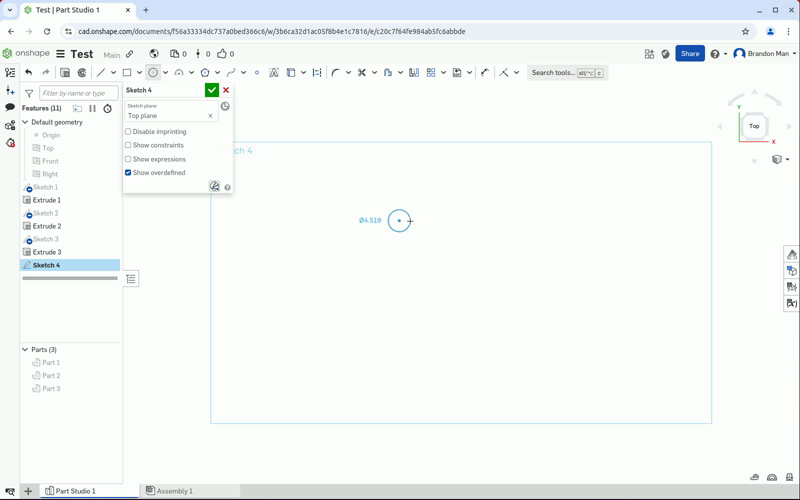
key(esc)
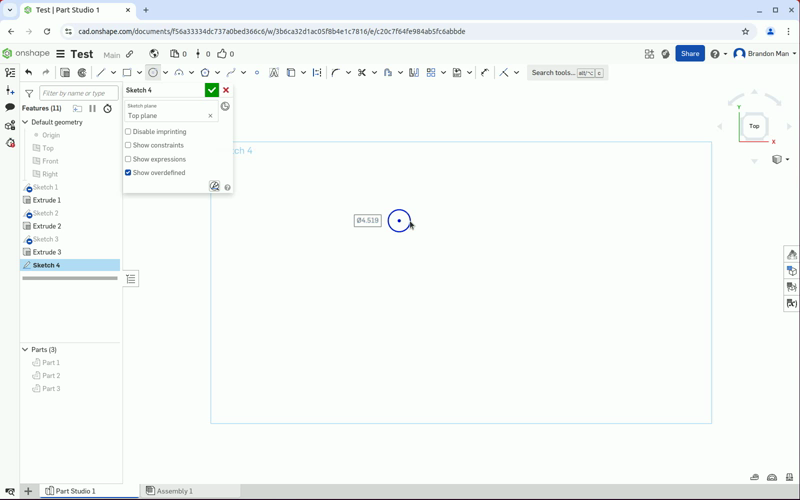
mouse_move(392, 220)
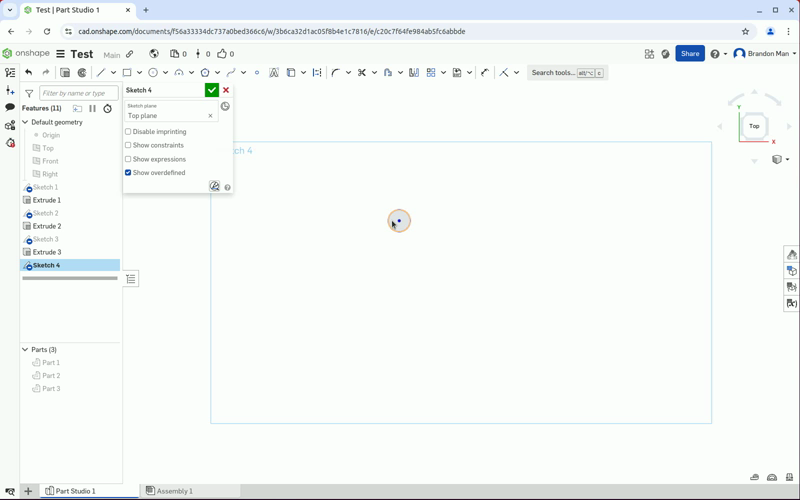
scroll(6)
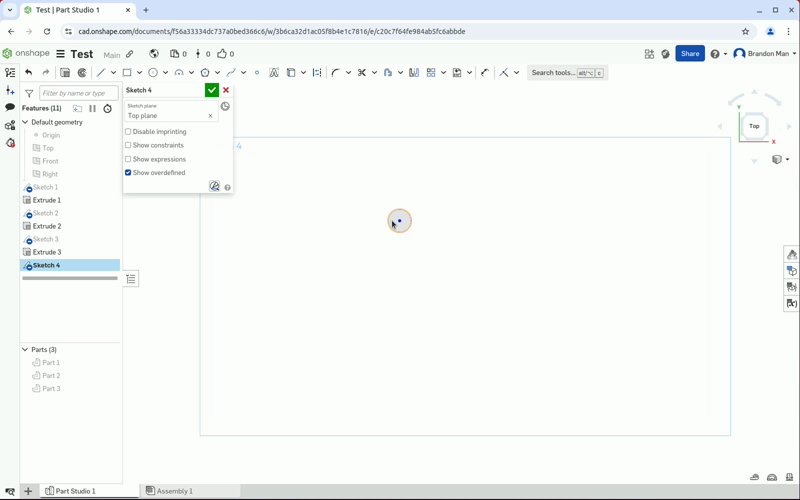
scroll(6)
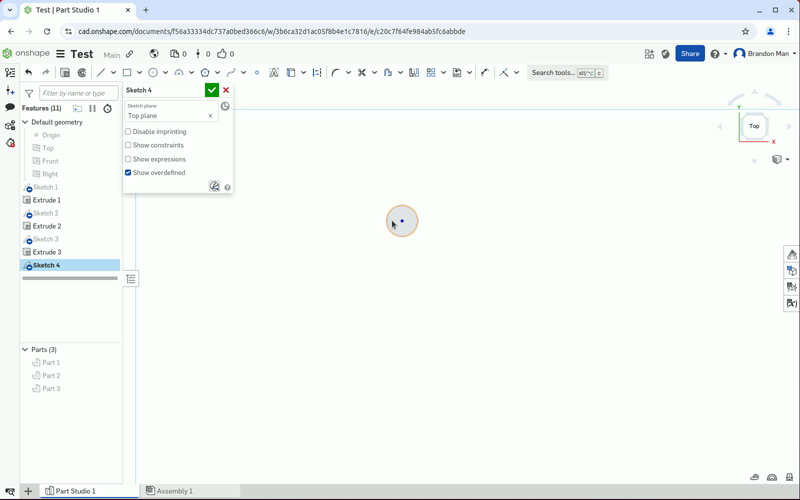
scroll(6)
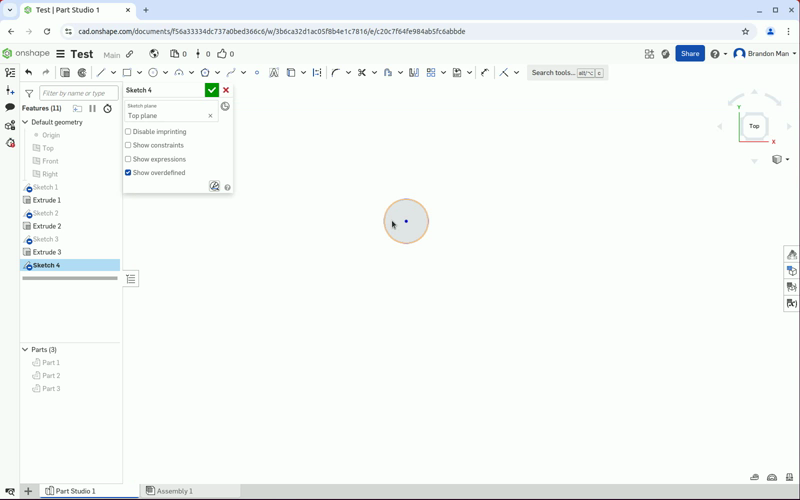
scroll(6)
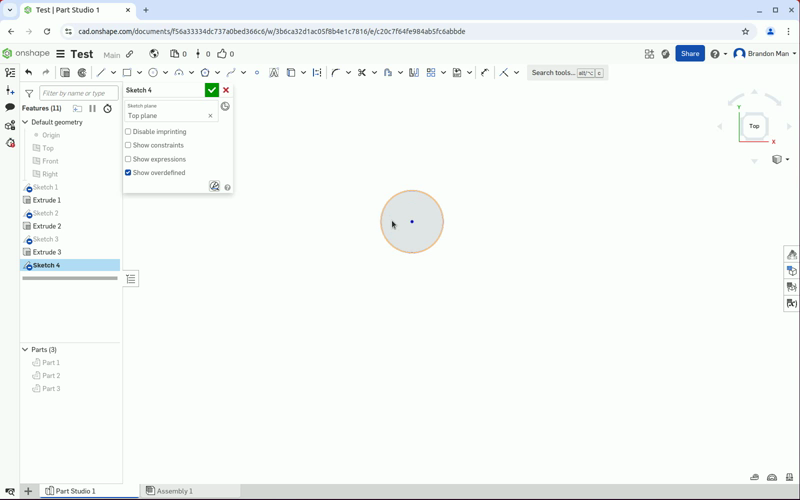
scroll(6)
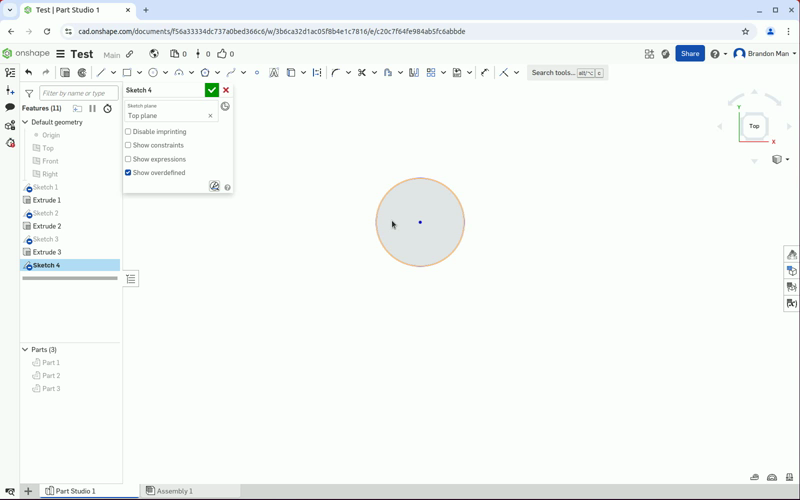
scroll(6)
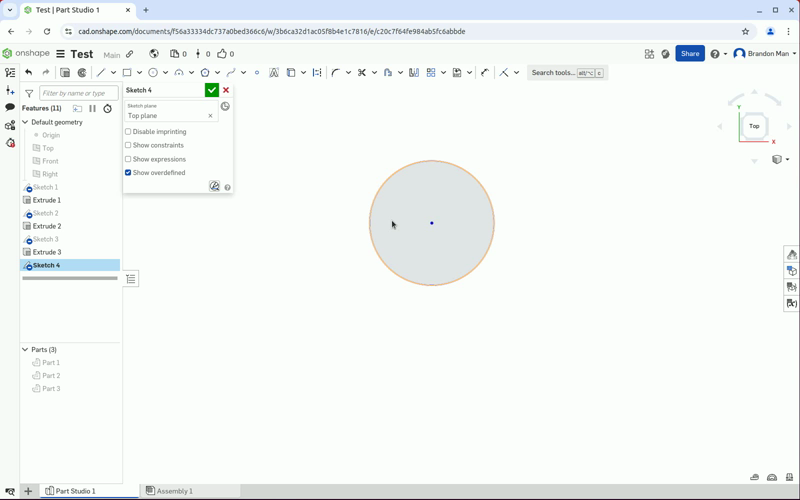
scroll(6)
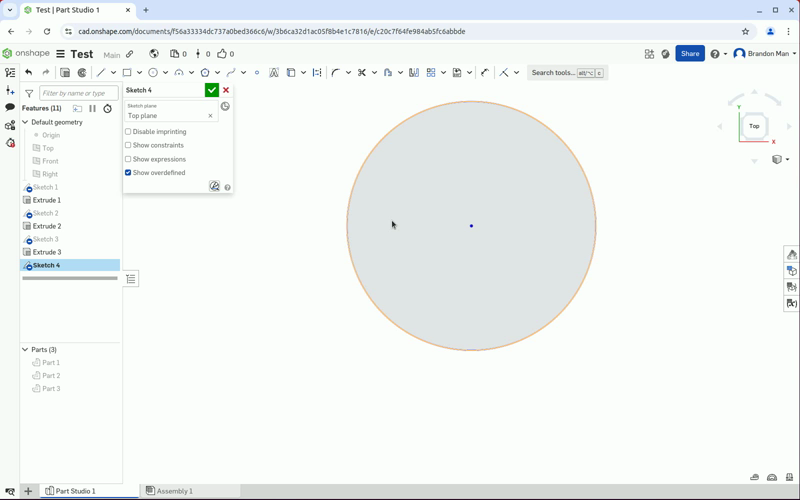
click(392, 220)
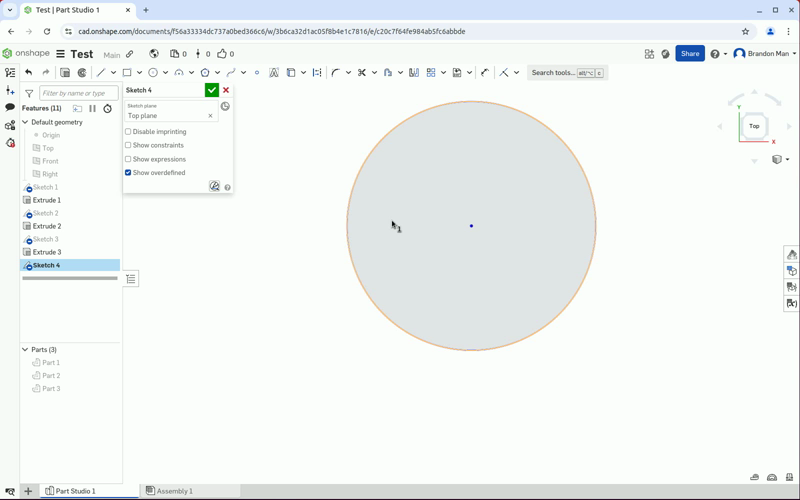
scroll(-6)
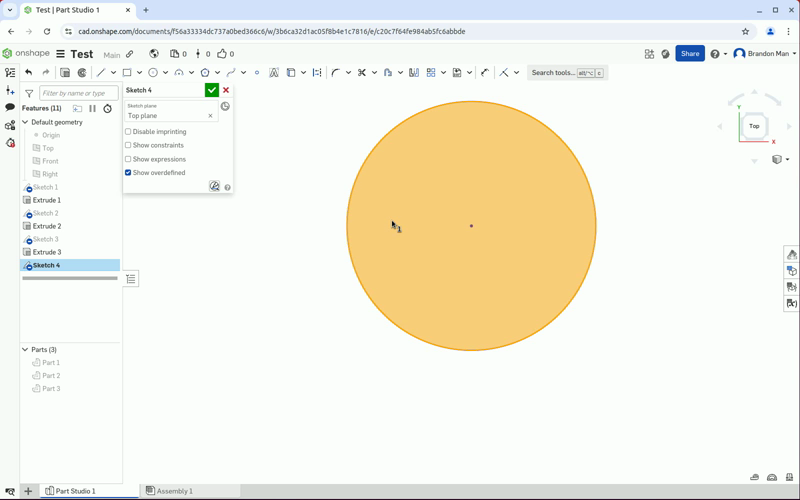
scroll(-6)
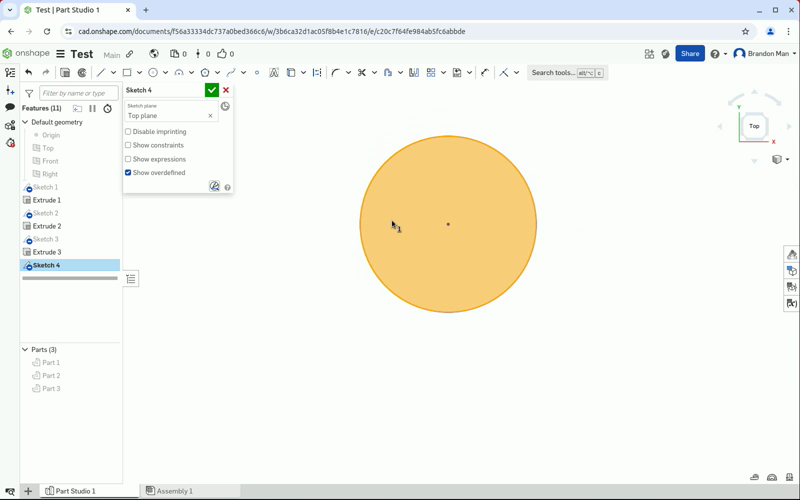
scroll(-6)
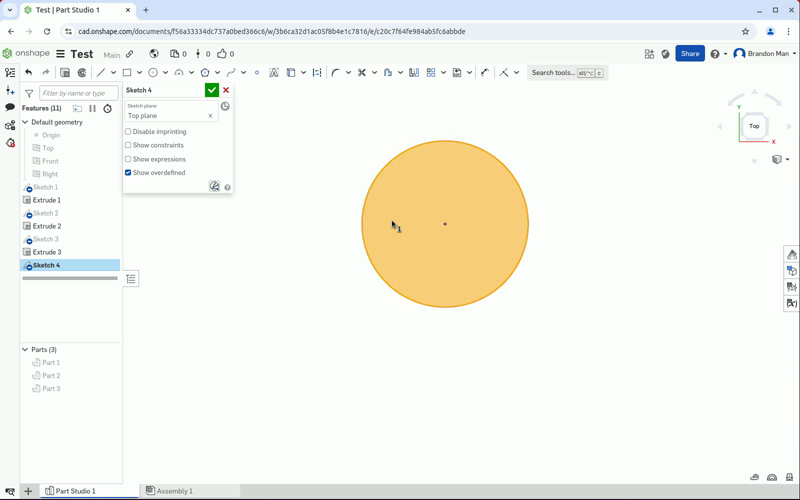
scroll(-6)
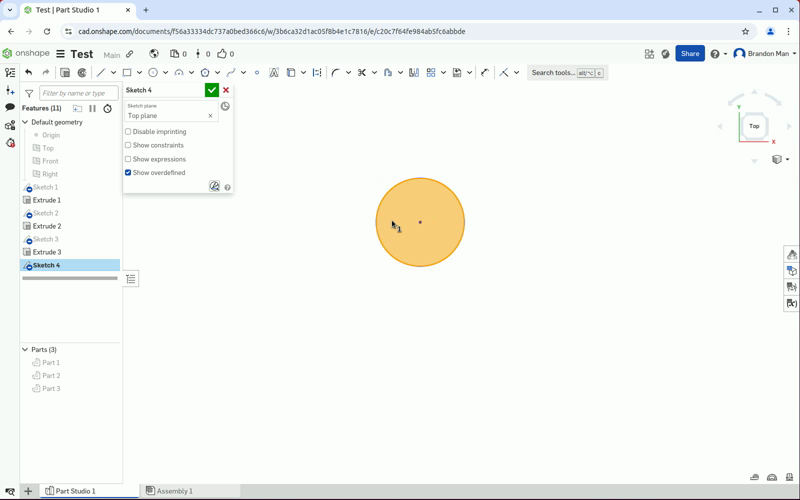
scroll(-6)
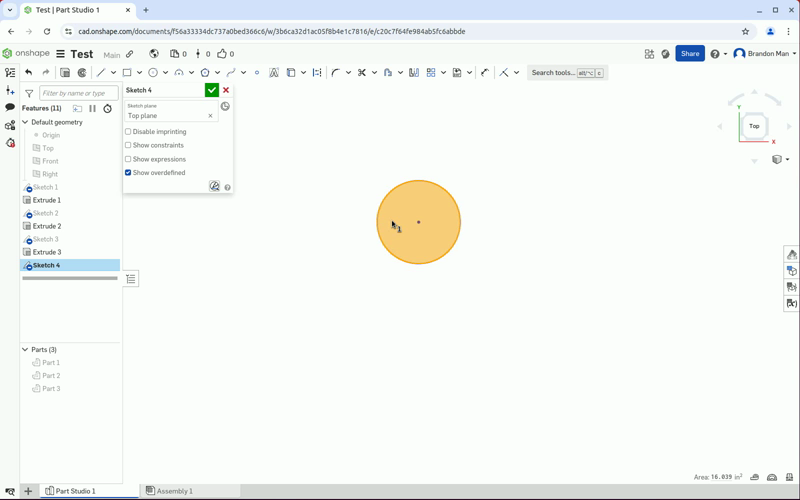
scroll(-6)
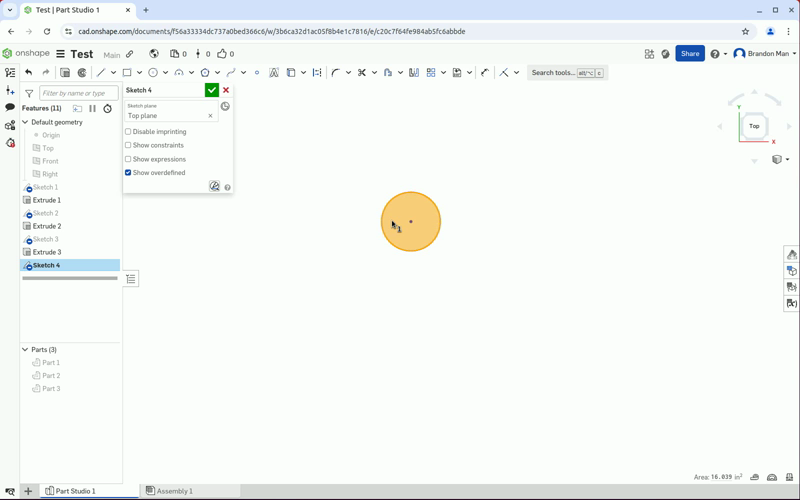
scroll(-6)
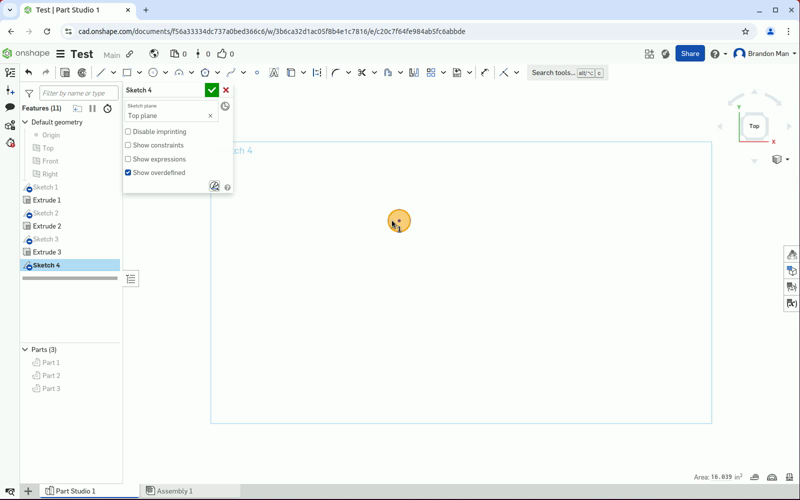
mouse_move(73, 352)
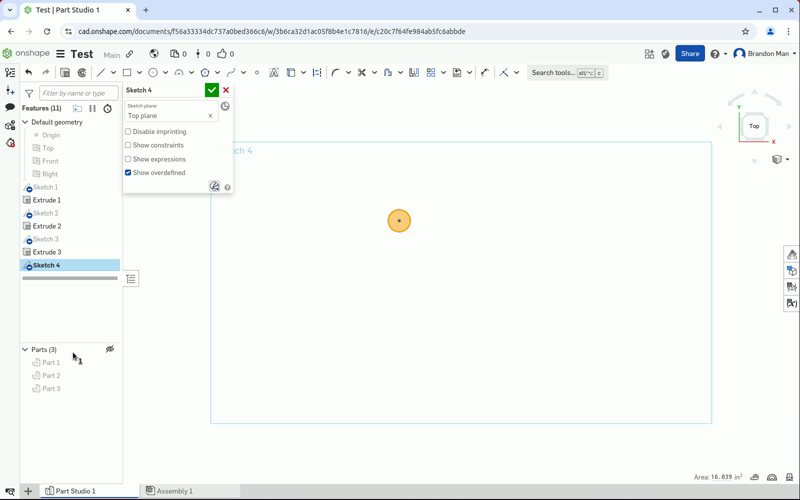
key(shift+y)
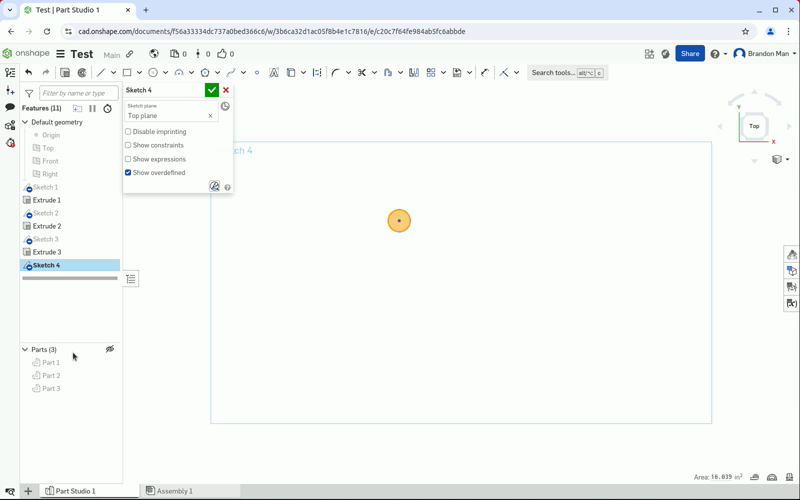
key(shift+e)
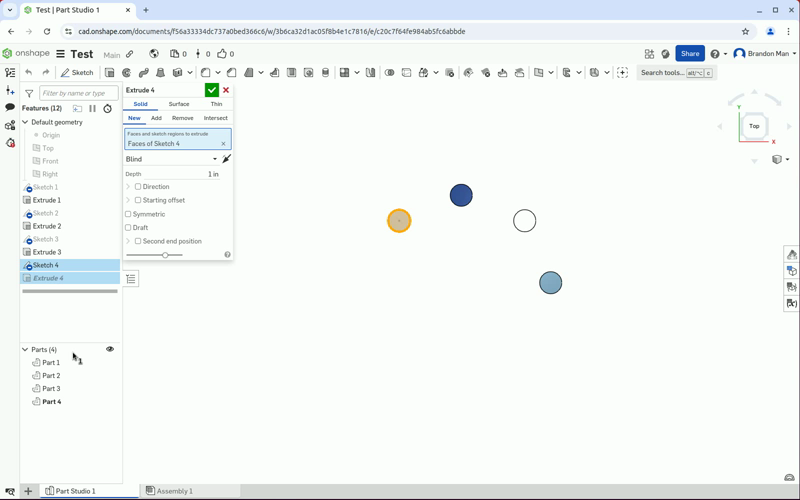
mouse_move(143, 106)
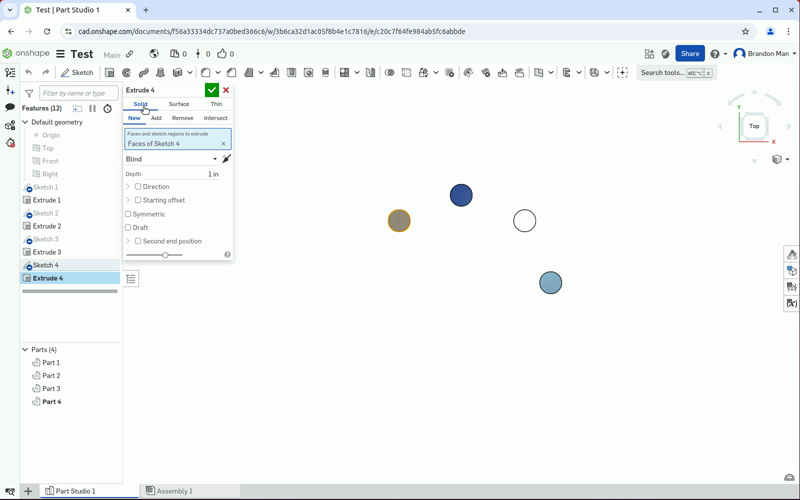
click(143, 106)
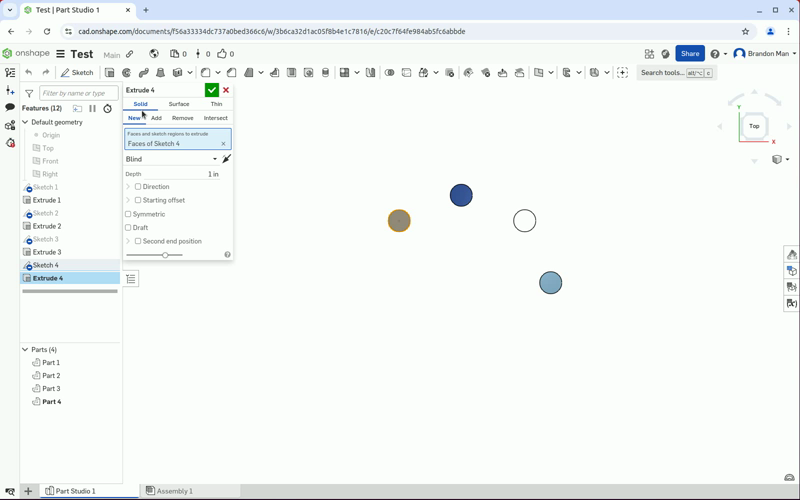
mouse_move(137, 120)
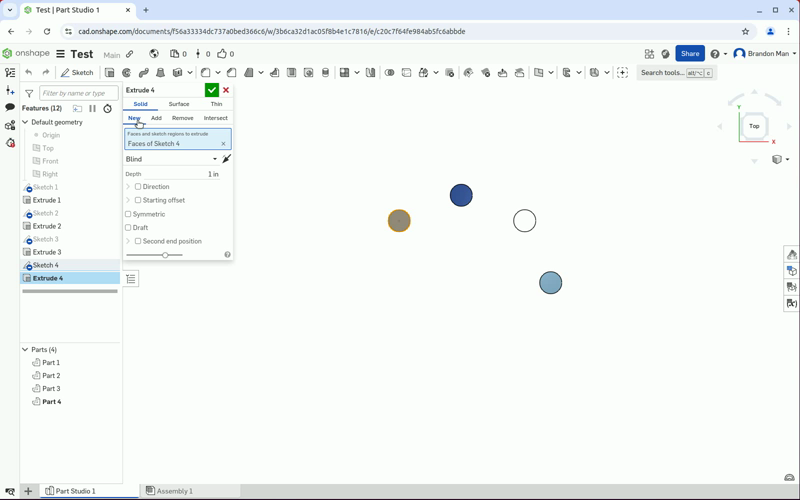
click(137, 120)
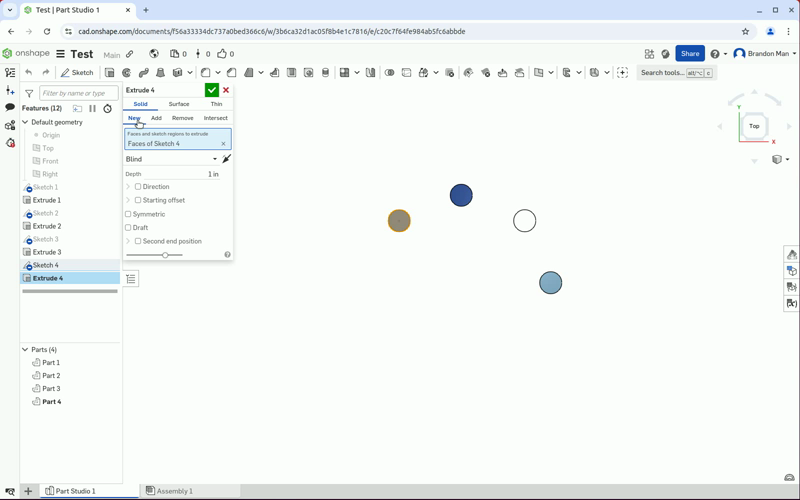
key(tab, 4)
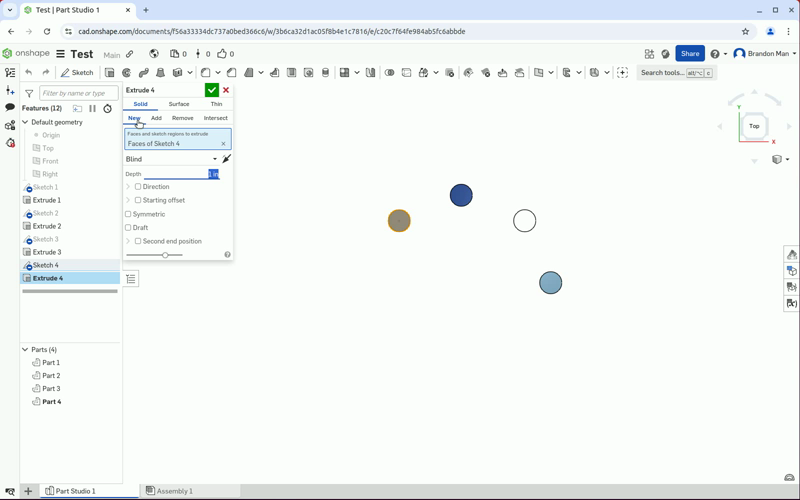
text(23.108)
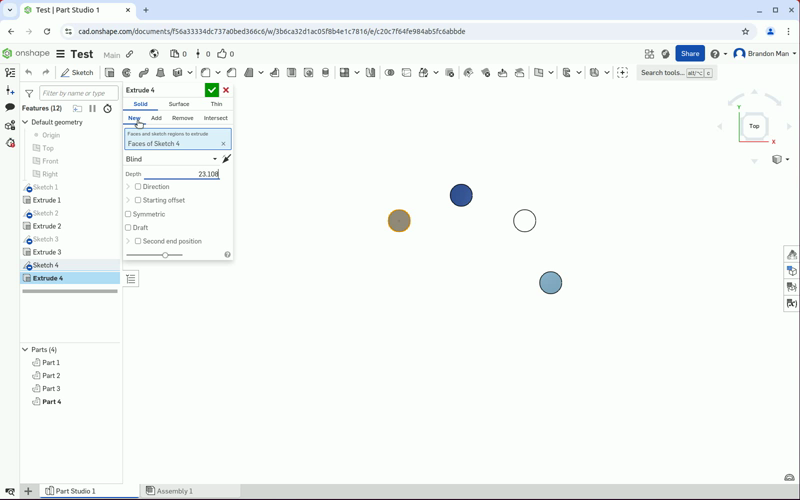
key(enter)
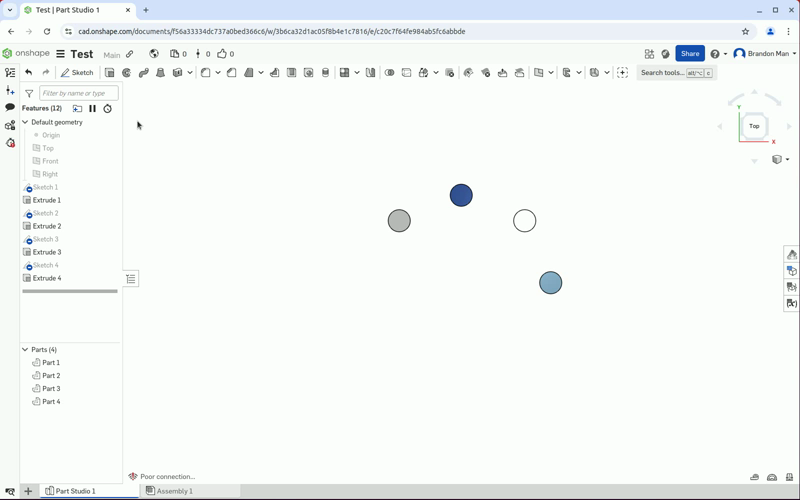
key(shift+h)
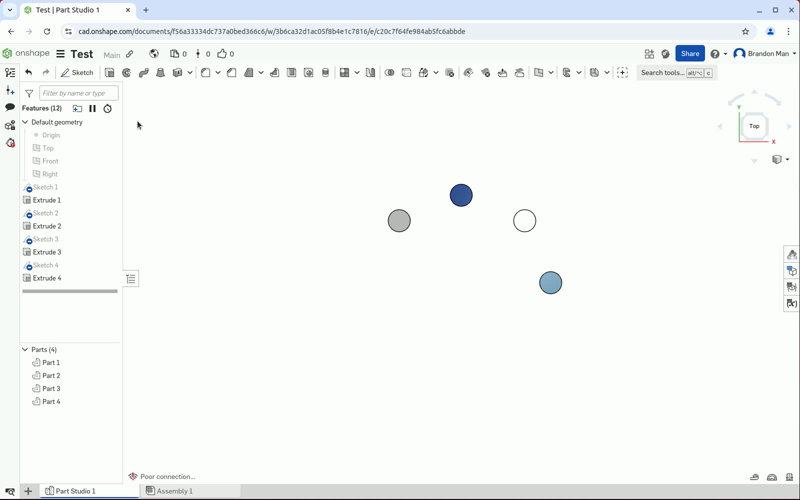
key(shift+h)
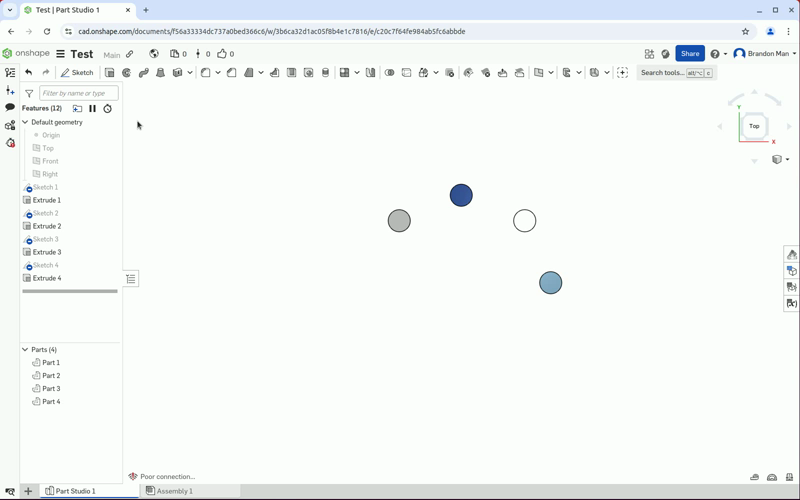
mouse_move(73, 189)
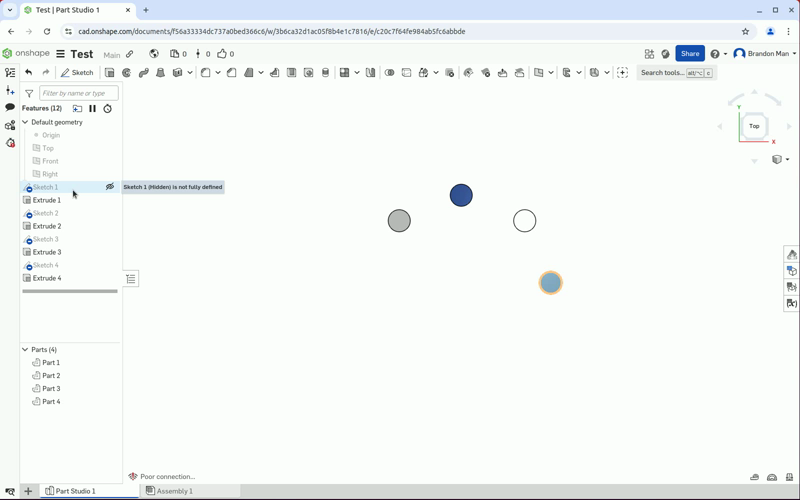
click(73, 189)
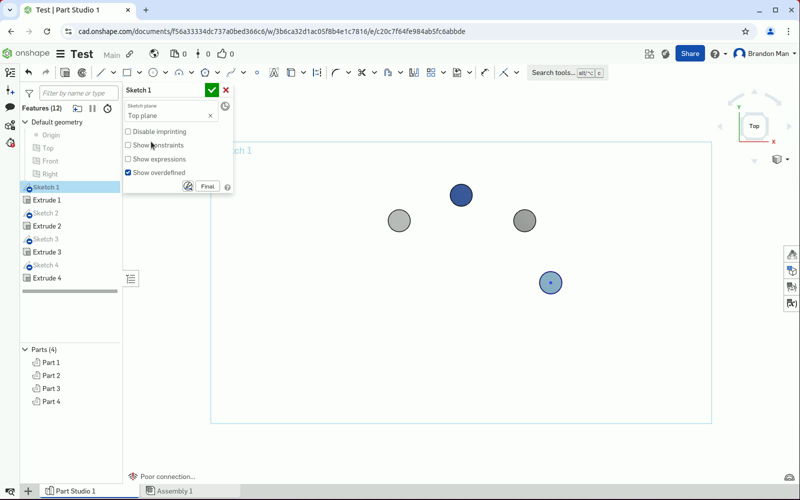
mouse_move(229, 92)
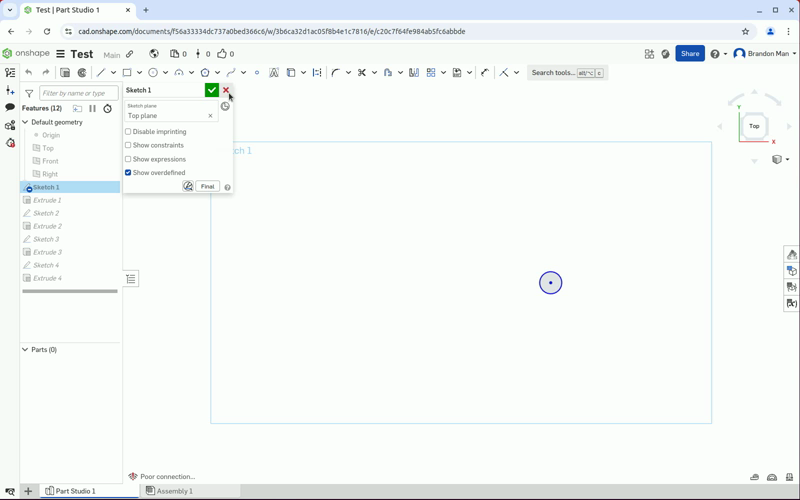
click(229, 92)
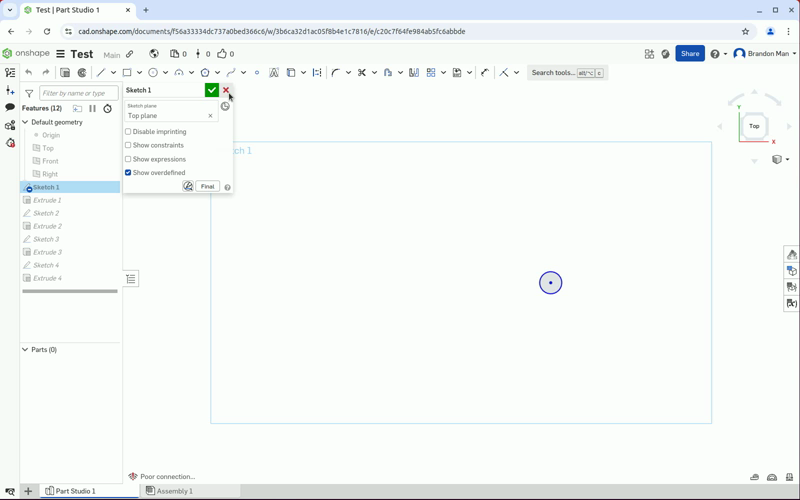
key(shift+s)
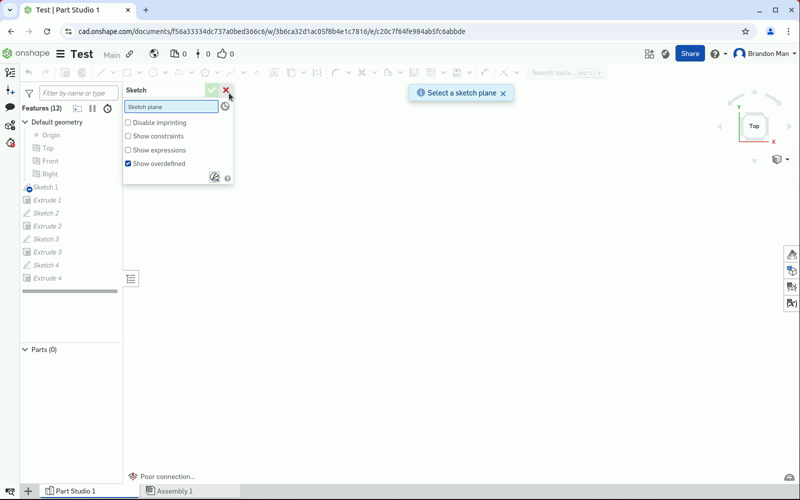
mouse_move(73, 150)
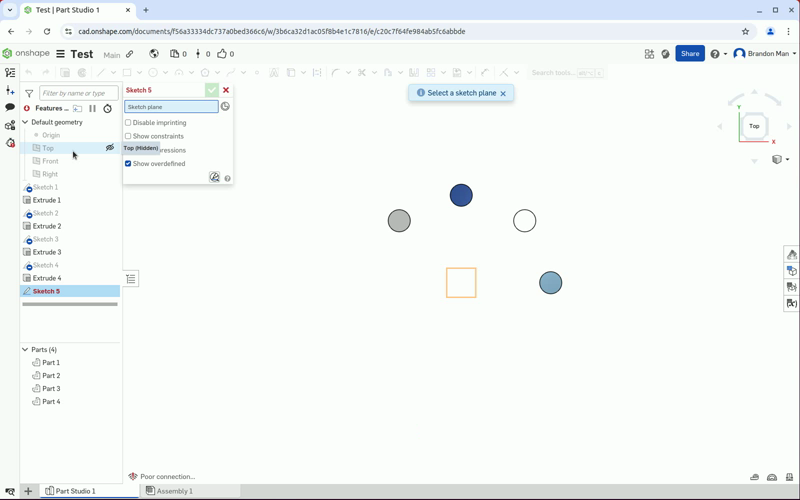
click(73, 150)
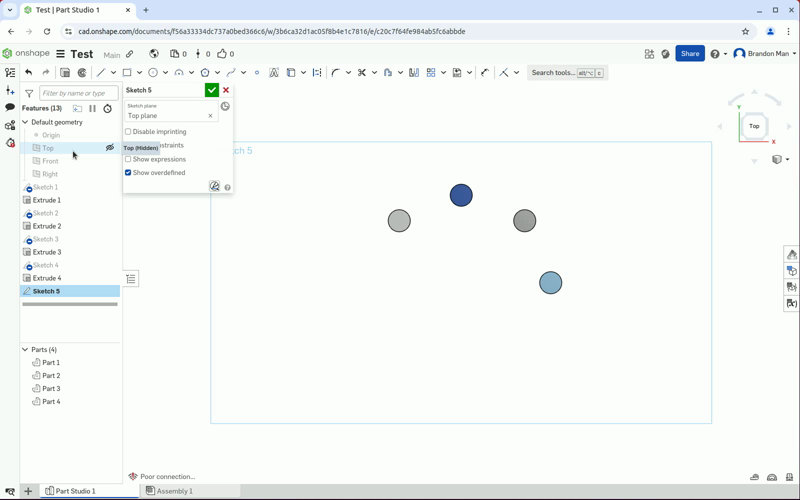
mouse_move(73, 352)
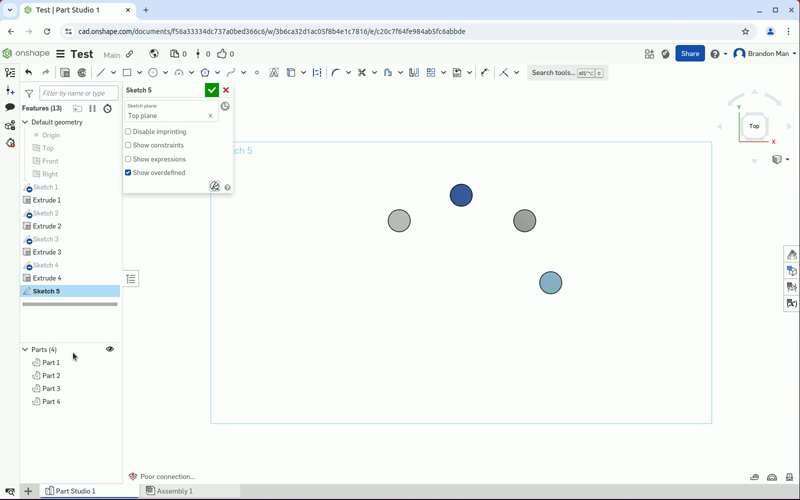
key(y)
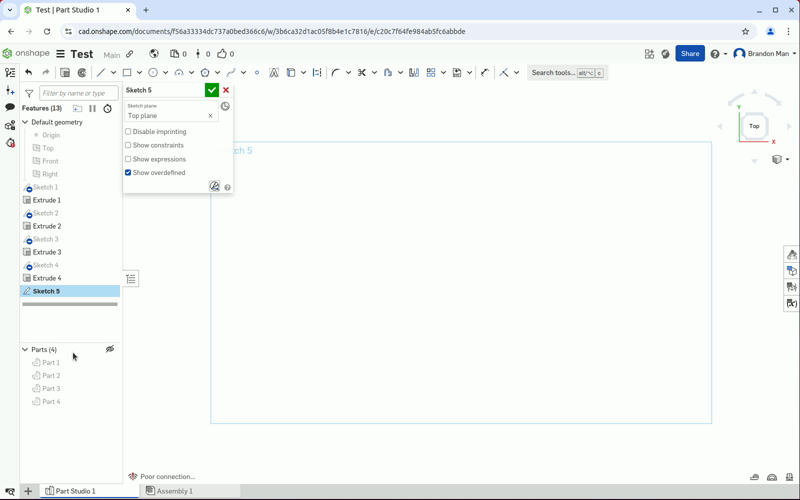
key(c)
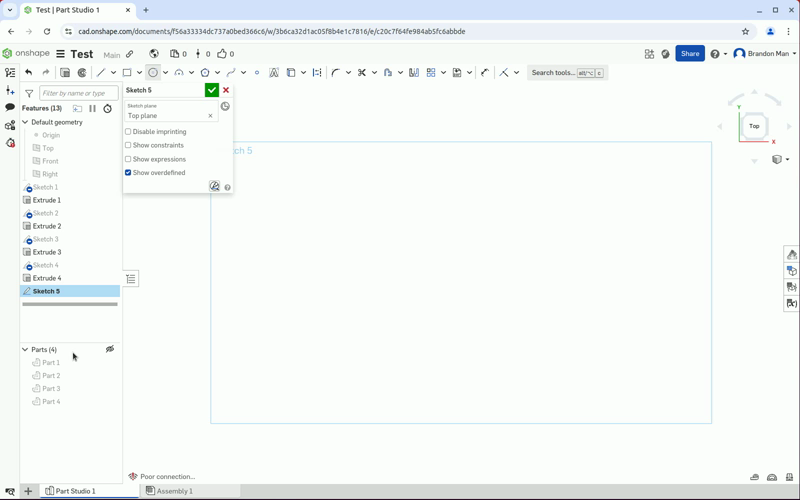
key_down(shift)
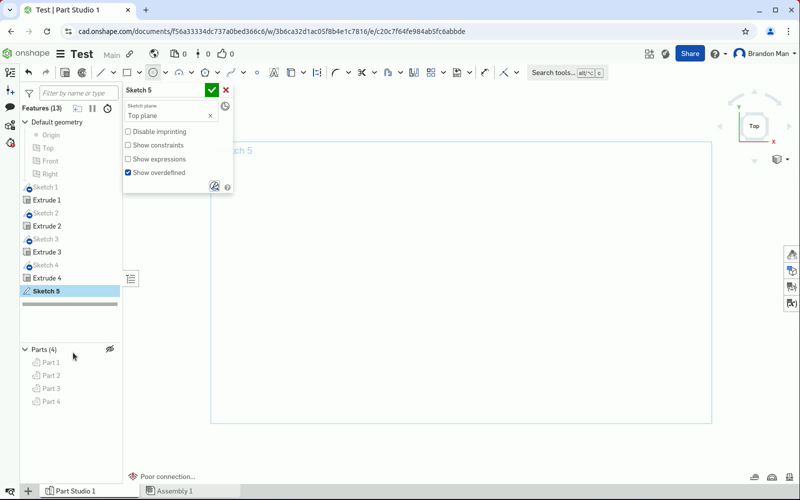
mouse_move(373, 282)
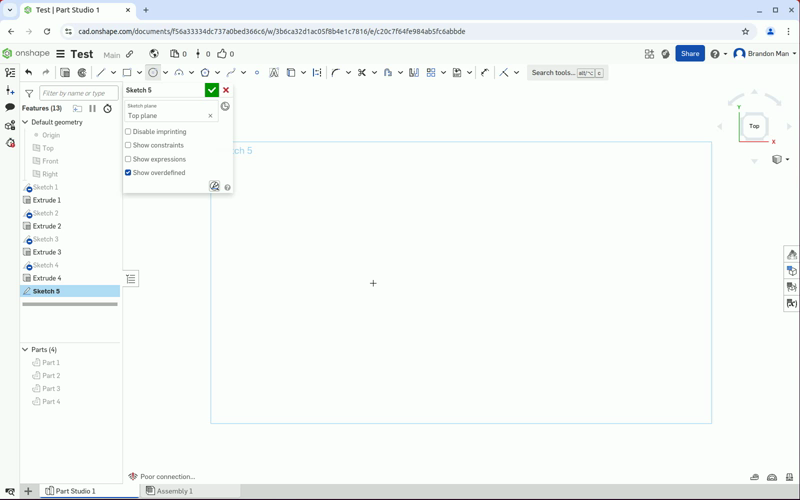
click(373, 282)
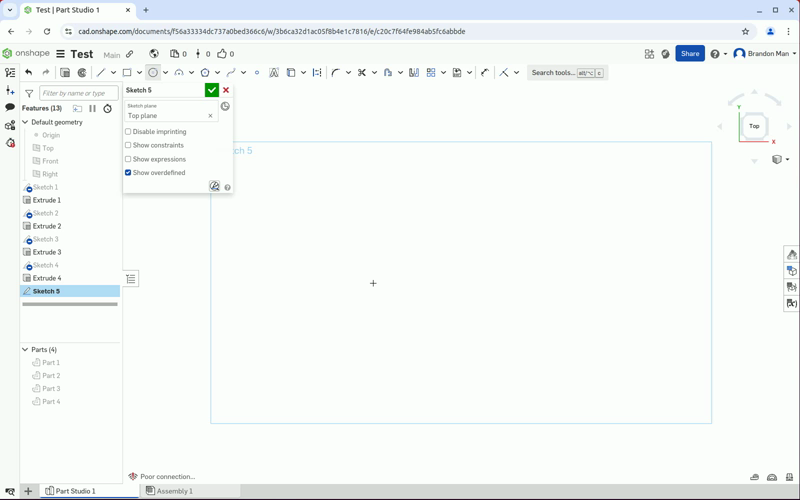
key_up(shift)
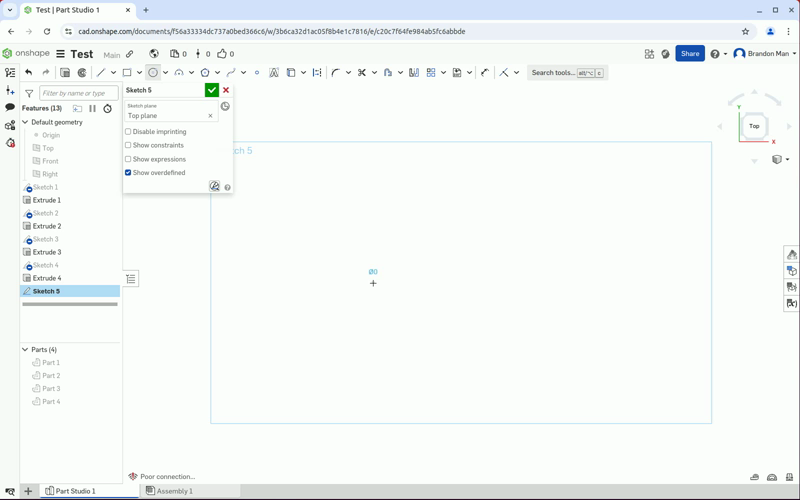
mouse_move(384, 282)
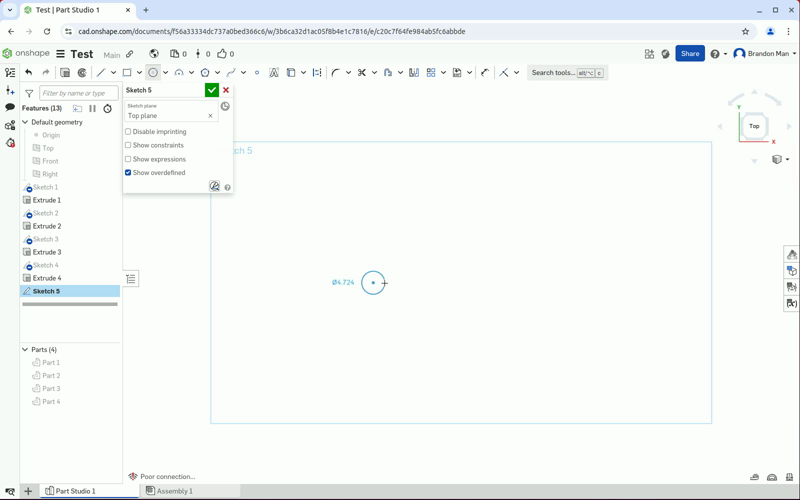
click(384, 282)
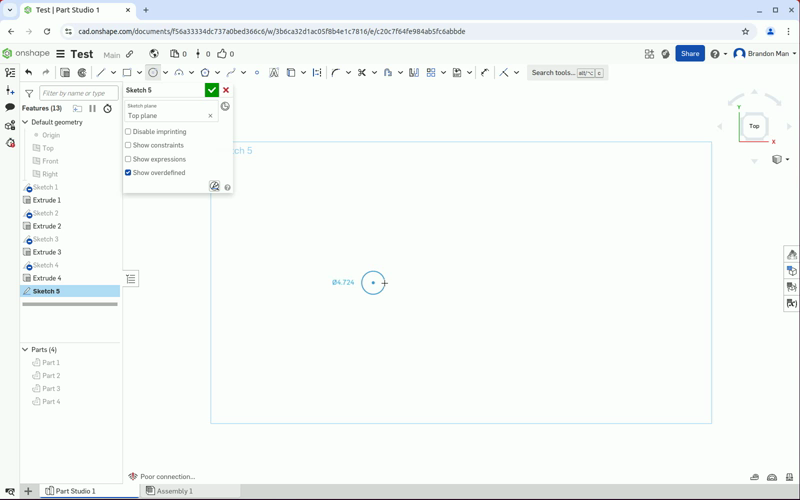
key(esc)
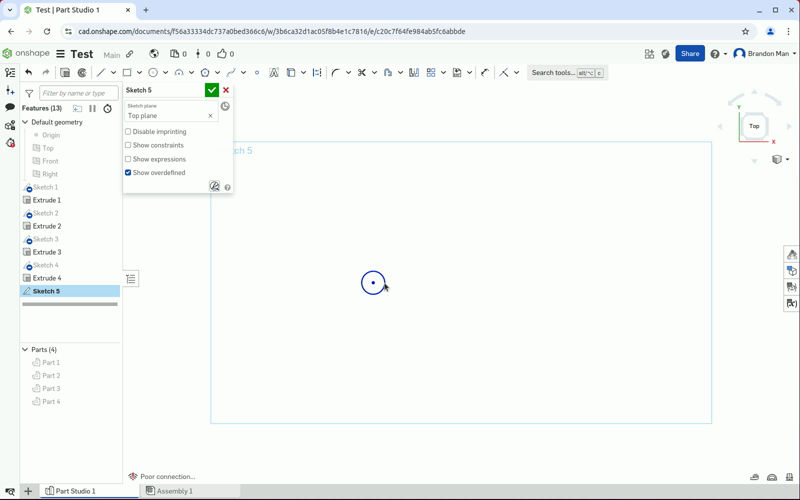
mouse_move(370, 282)
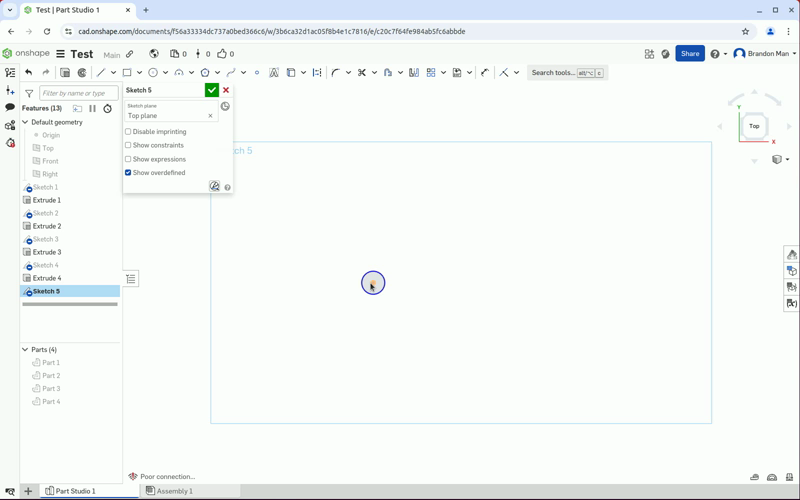
scroll(6)
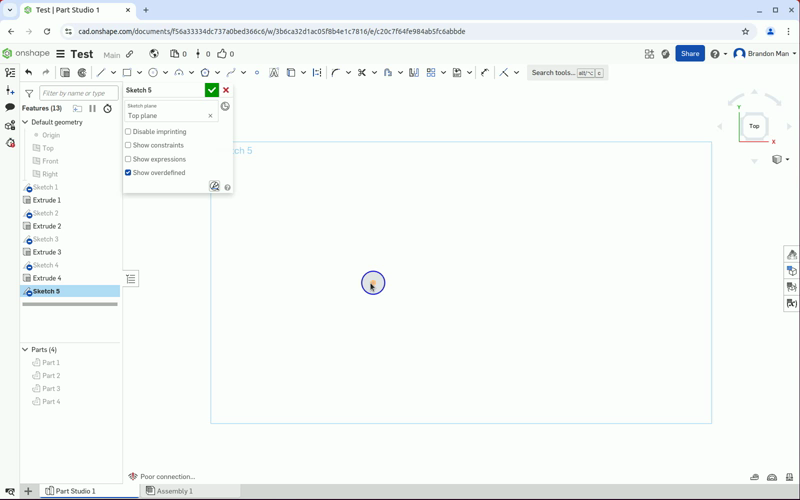
scroll(6)
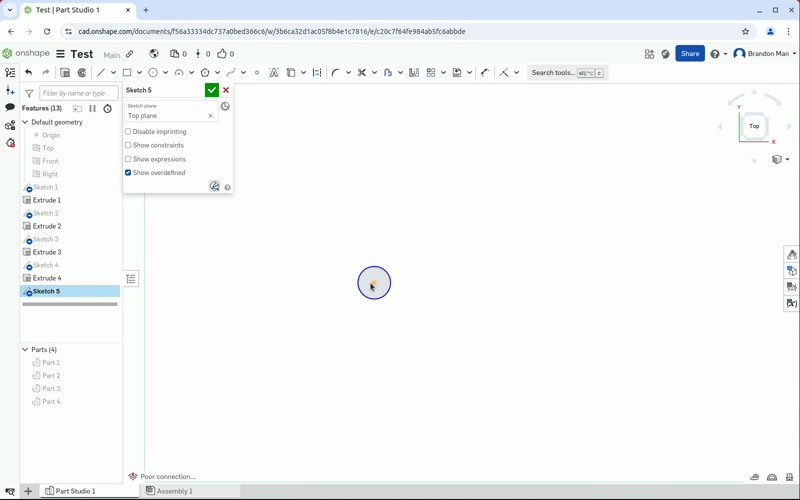
scroll(6)
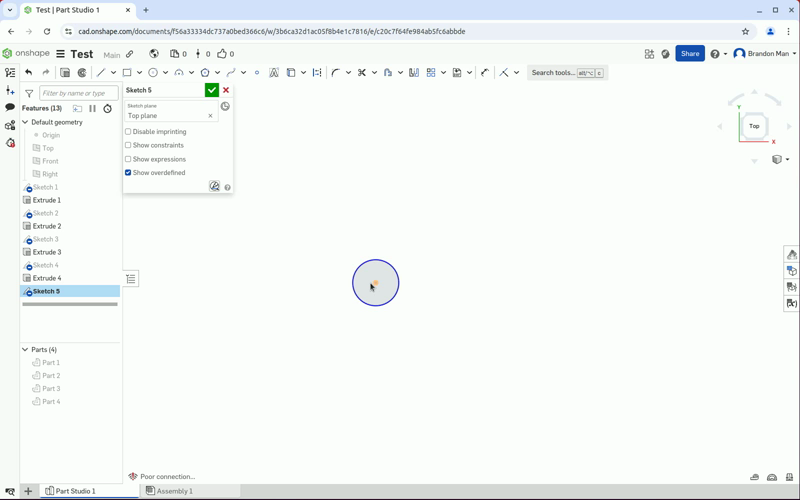
scroll(6)
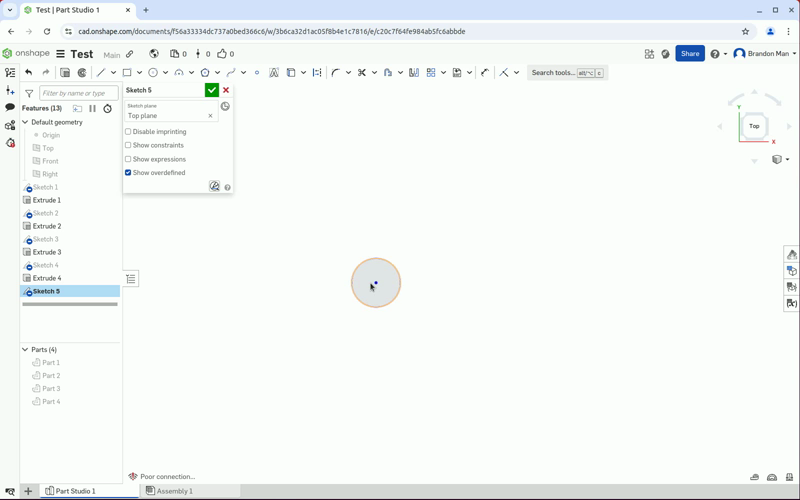
scroll(6)
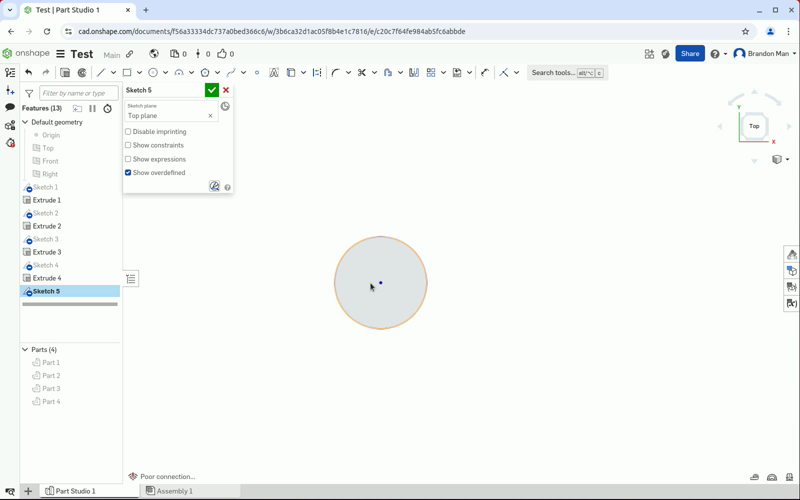
scroll(6)
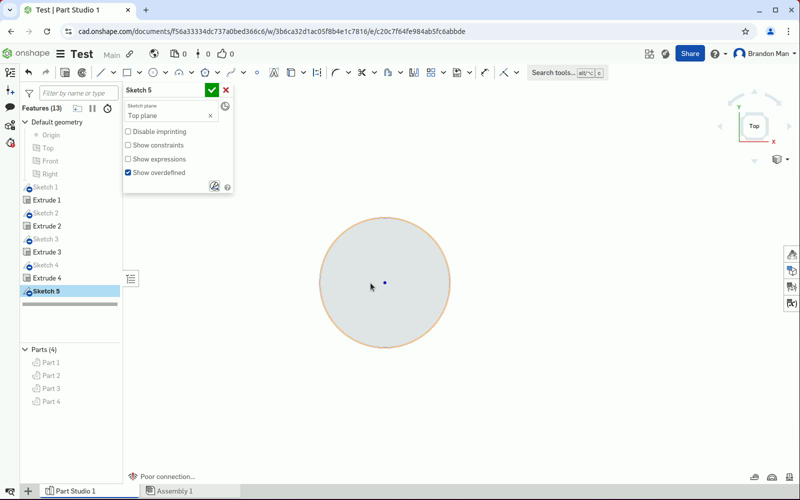
scroll(6)
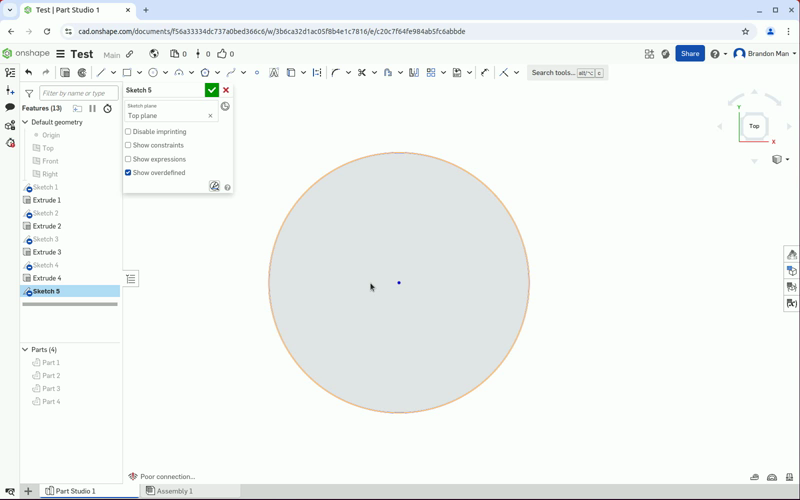
click(370, 282)
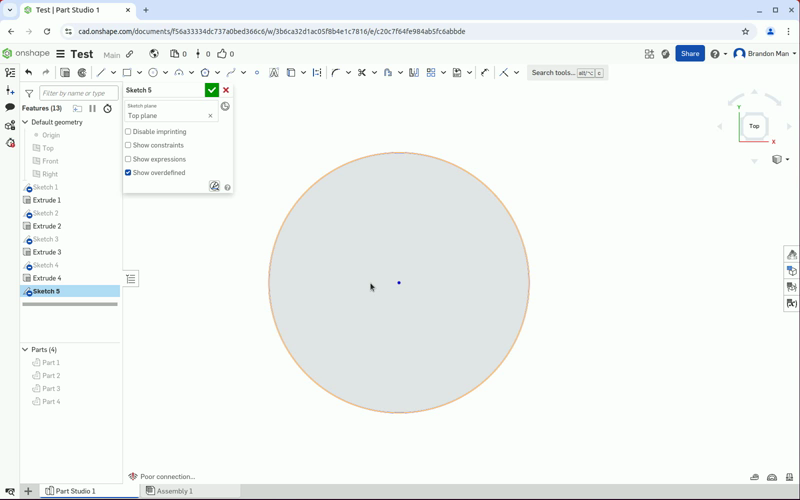
scroll(-6)
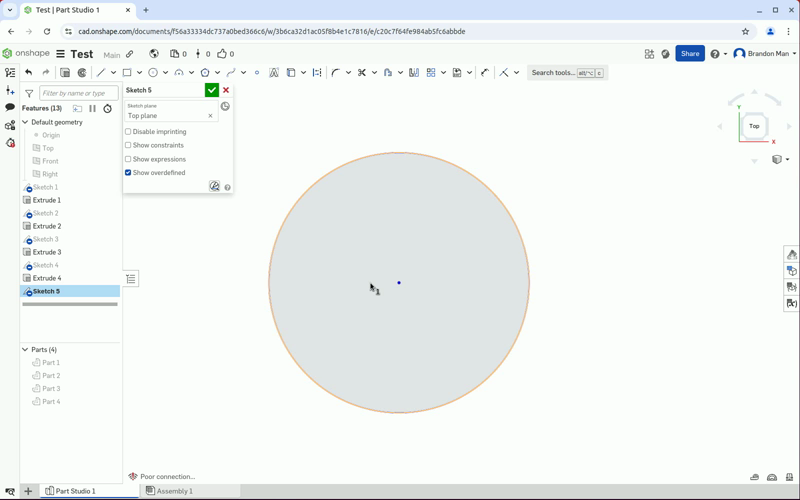
scroll(-6)
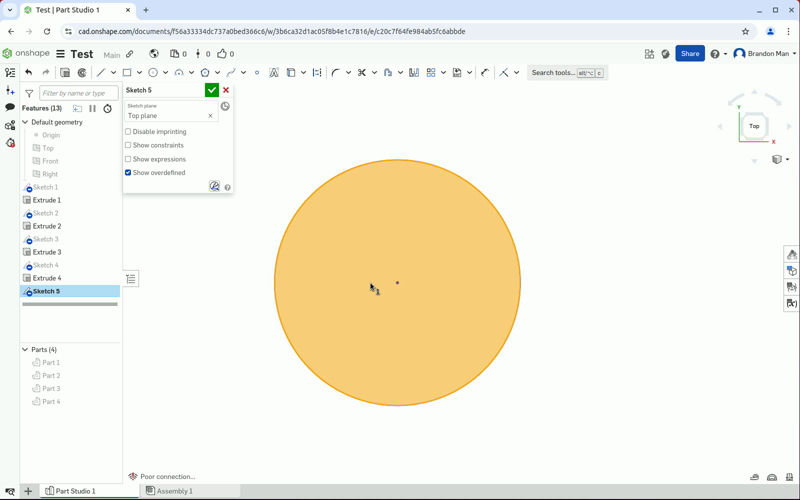
scroll(-6)
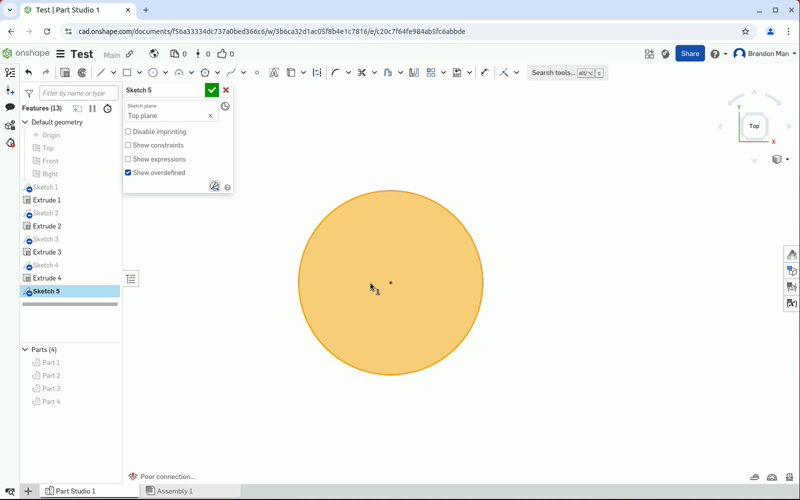
scroll(-6)
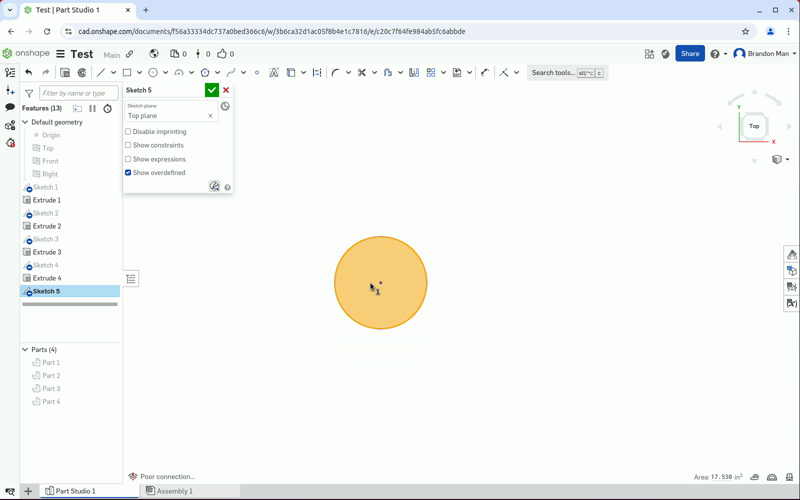
scroll(-6)
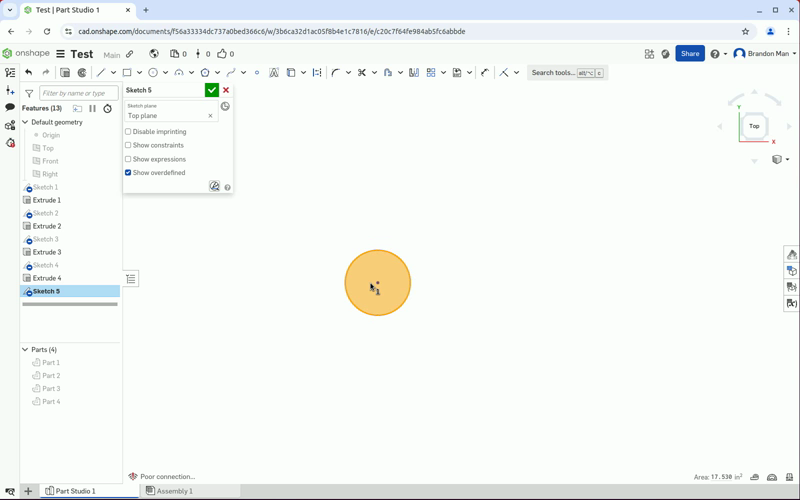
scroll(-6)
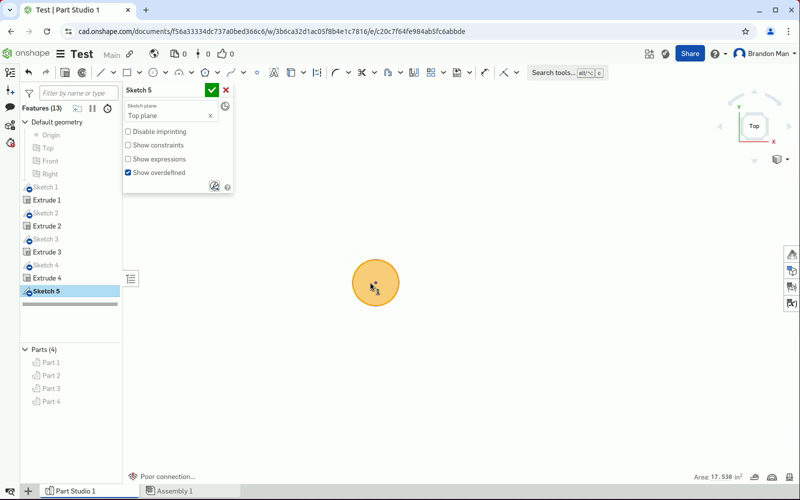
scroll(-6)
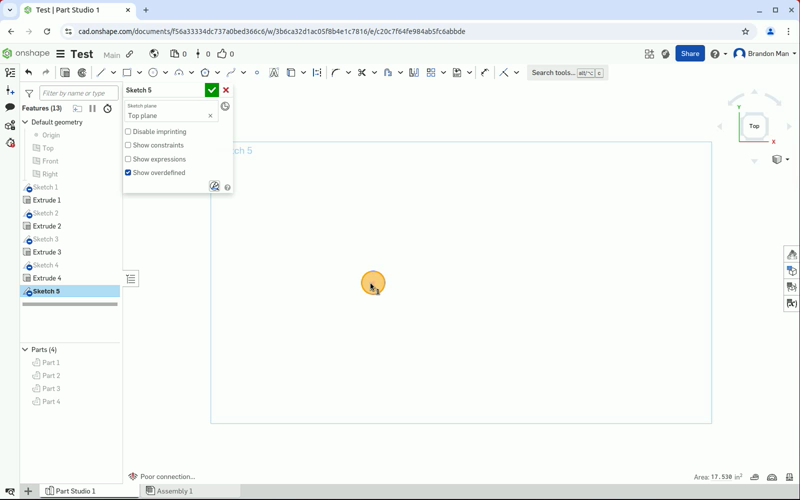
mouse_move(73, 352)
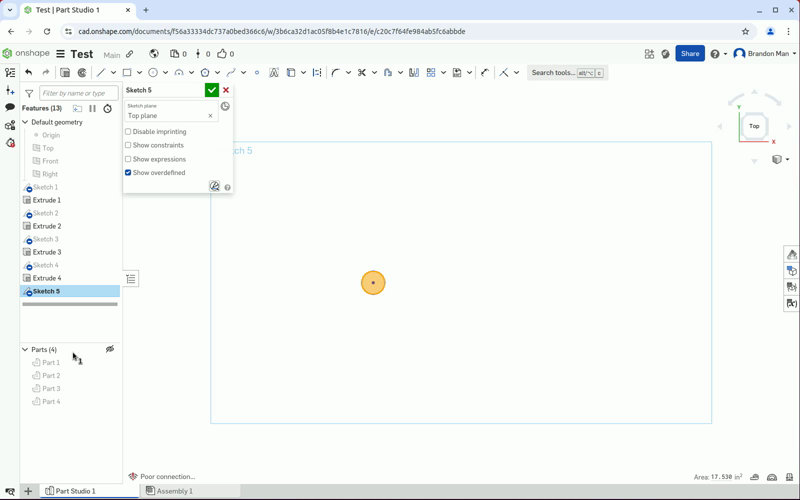
key(shift+y)
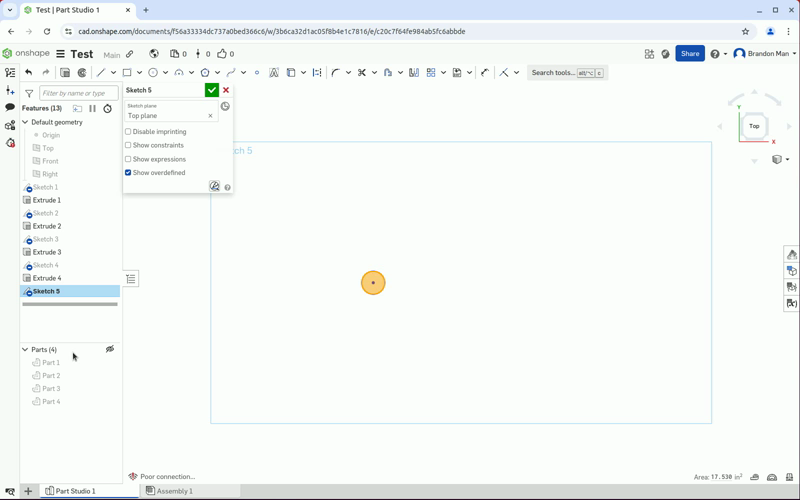
key(shift+e)
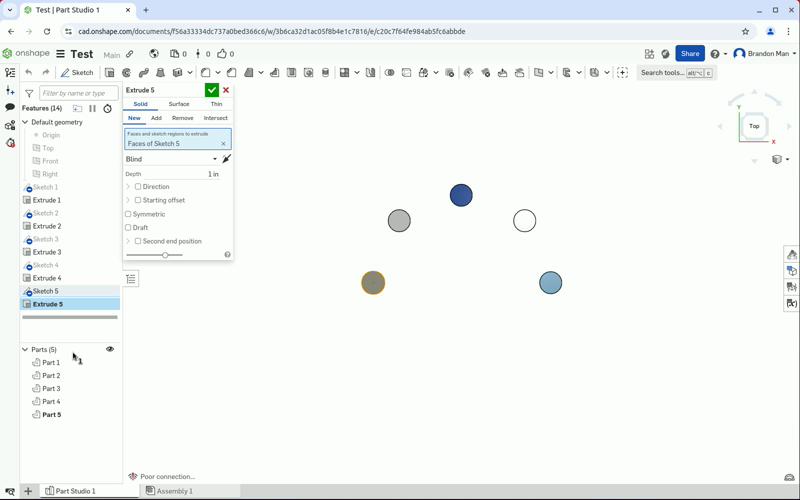
mouse_move(143, 106)
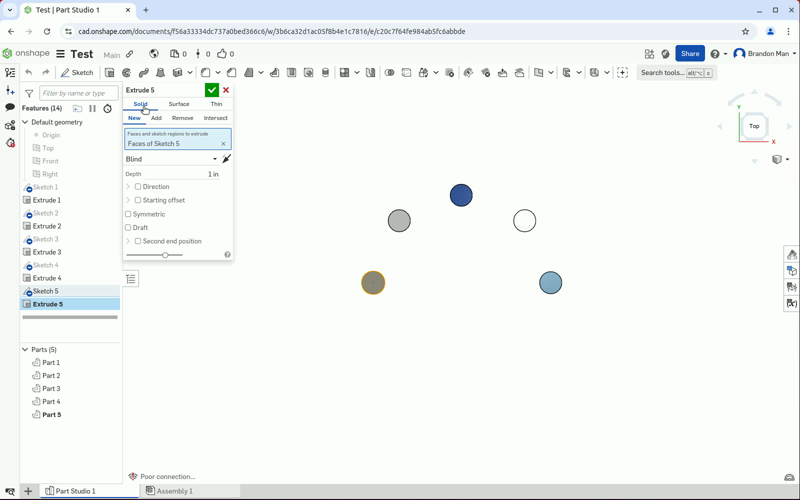
click(143, 106)
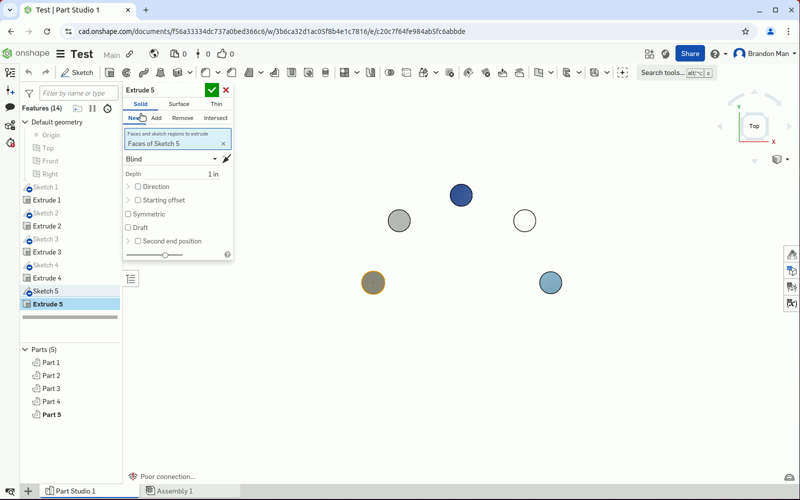
mouse_move(137, 120)
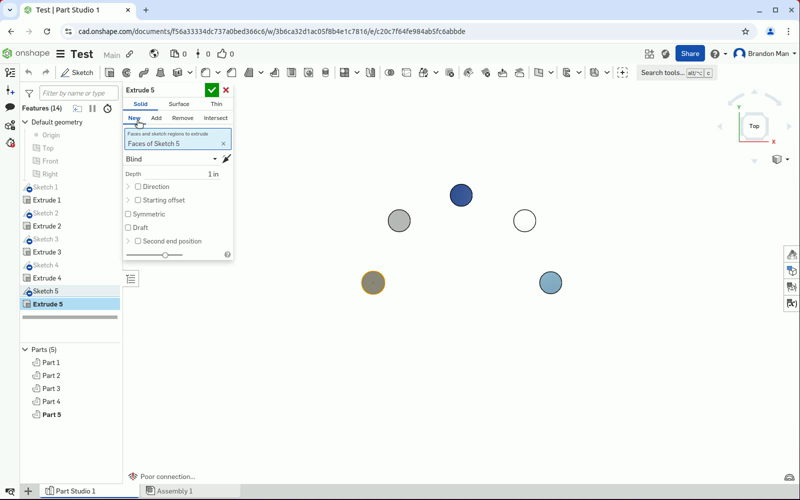
click(137, 120)
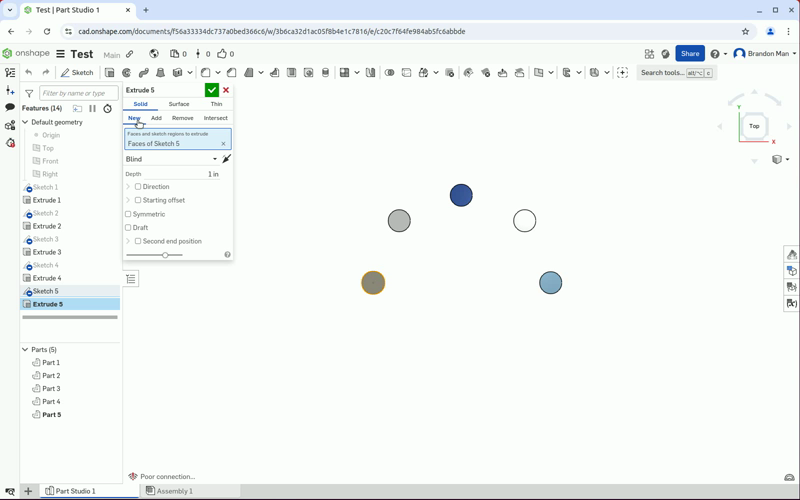
key(tab, 4)
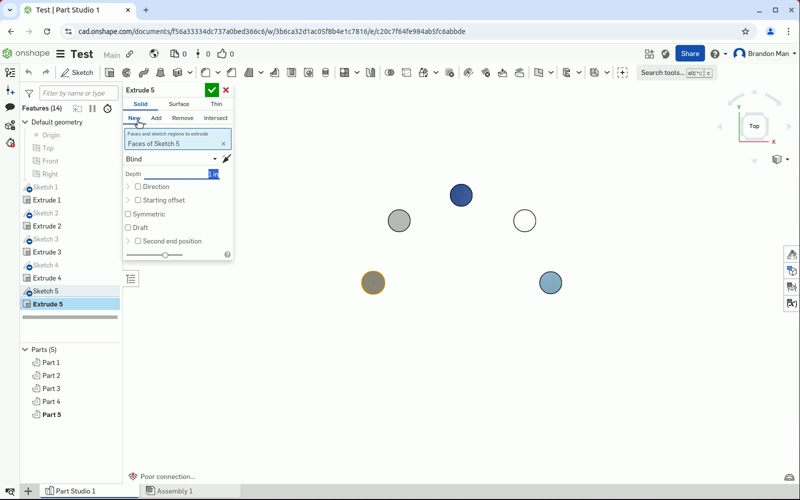
text(23.108)
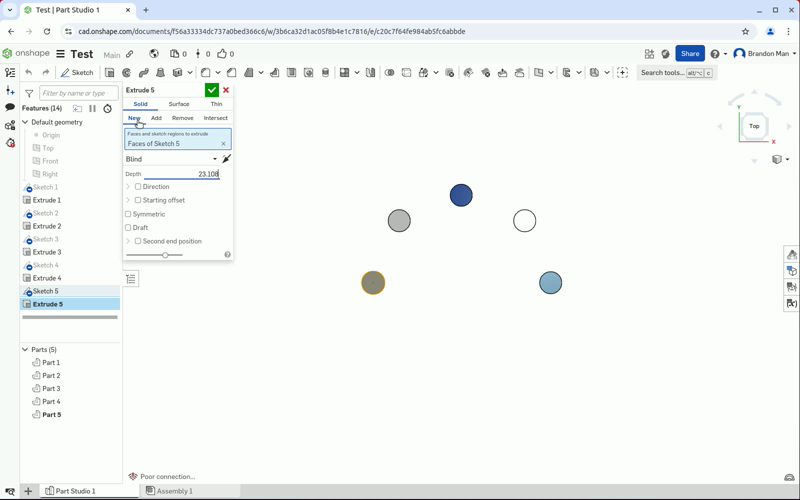
key(enter)
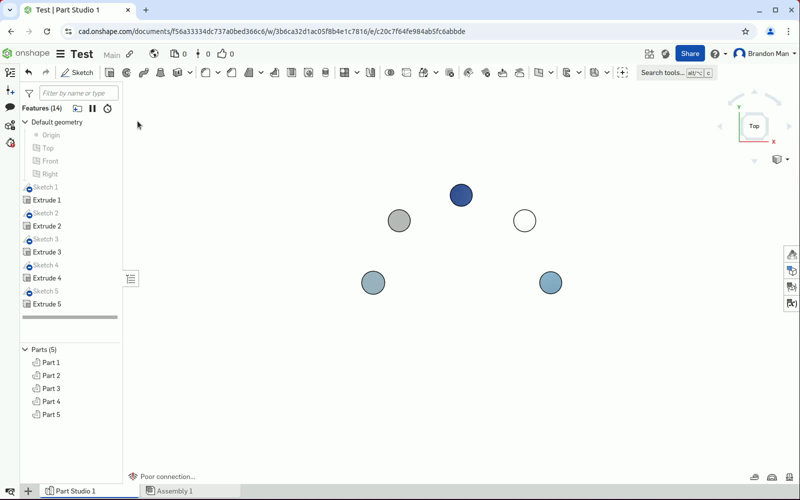
key(shift+h)
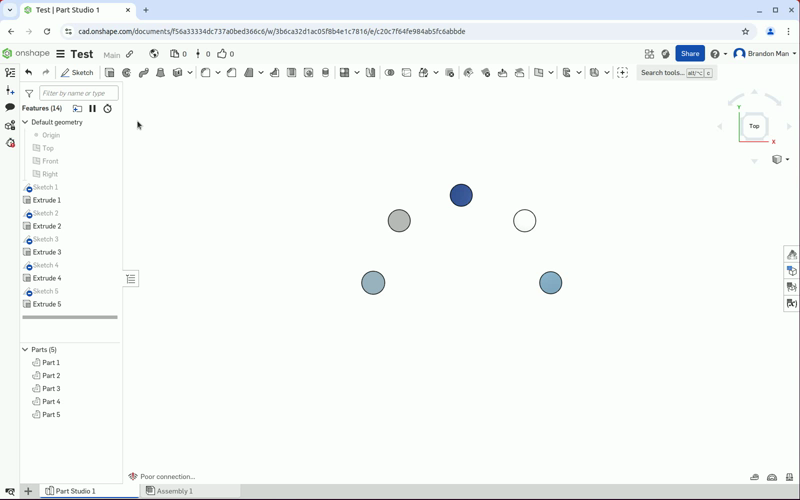
key(shift+h)
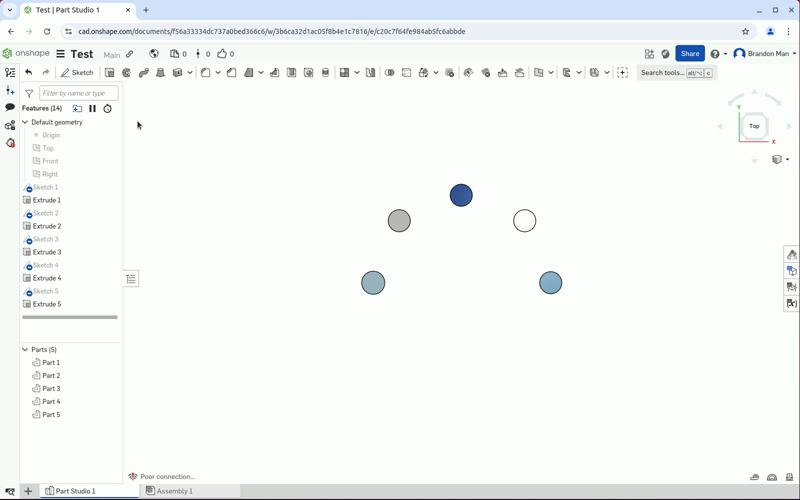
mouse_move(73, 189)
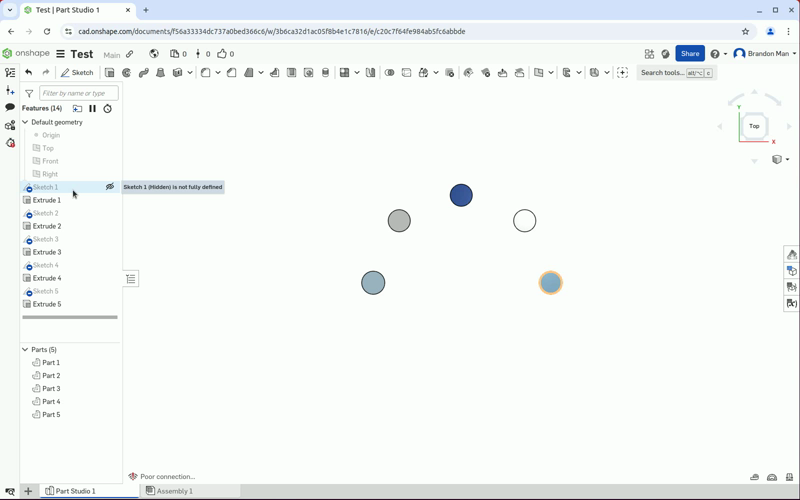
click(73, 189)
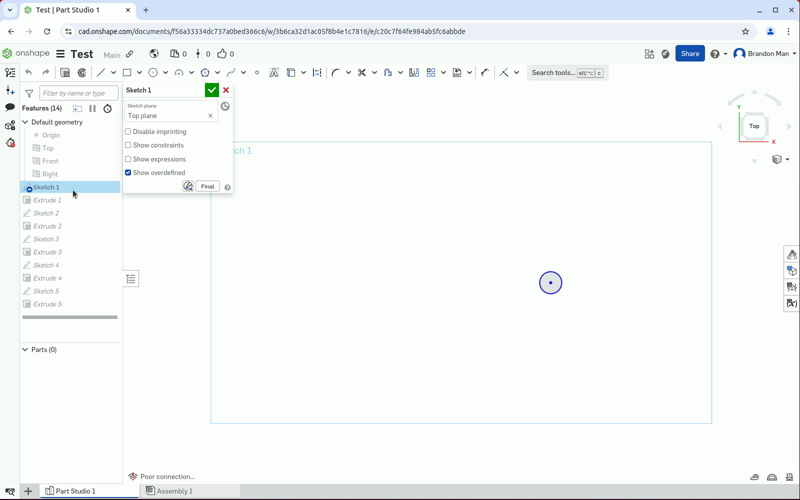
mouse_move(229, 92)
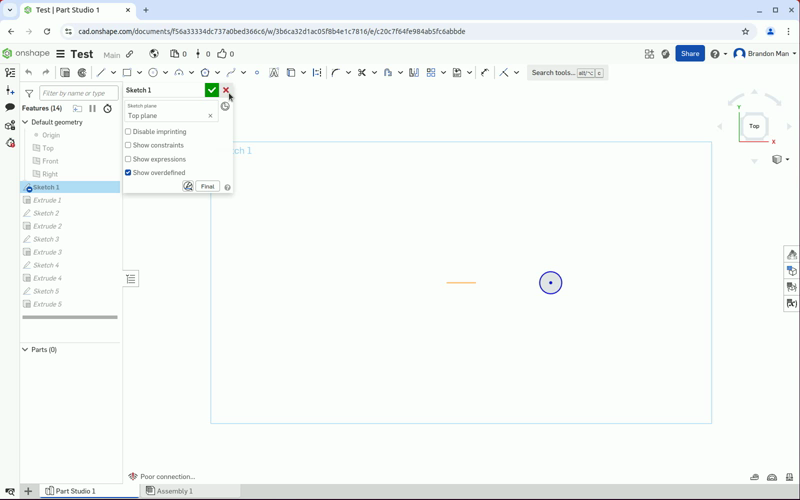
click(229, 92)
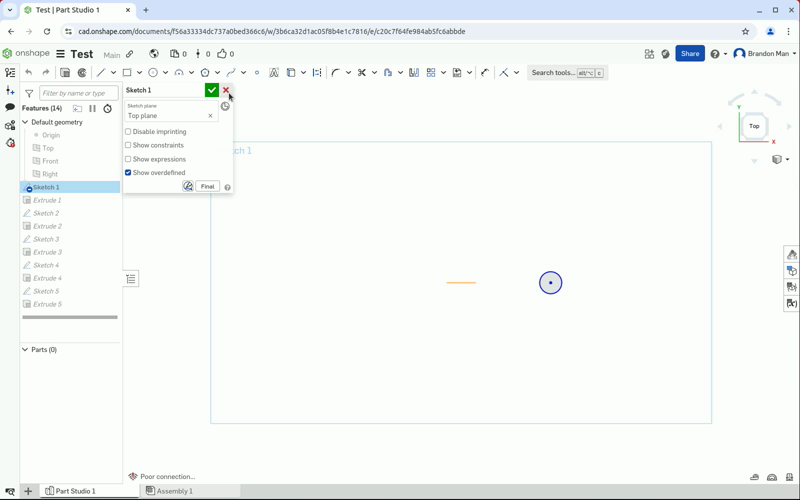
key(shift+s)
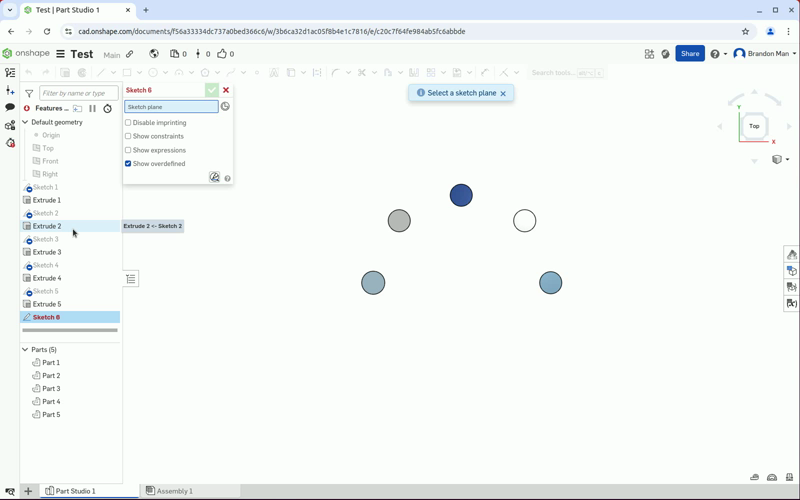
scroll(3)
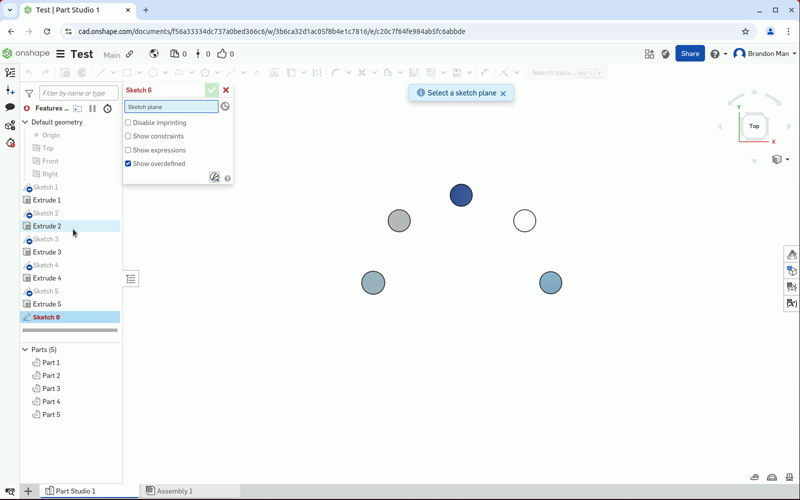
mouse_move(73, 150)
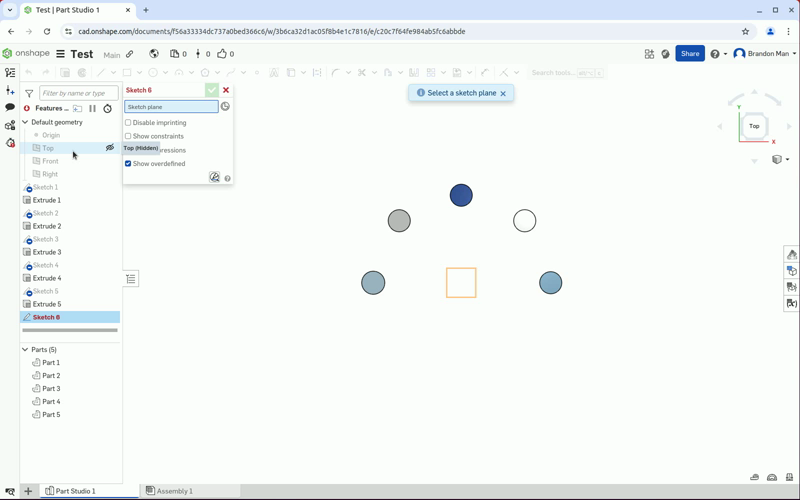
click(73, 150)
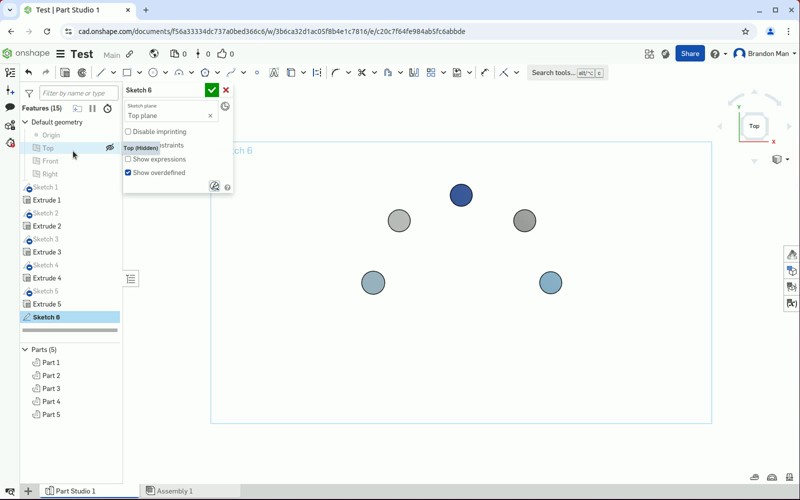
mouse_move(73, 352)
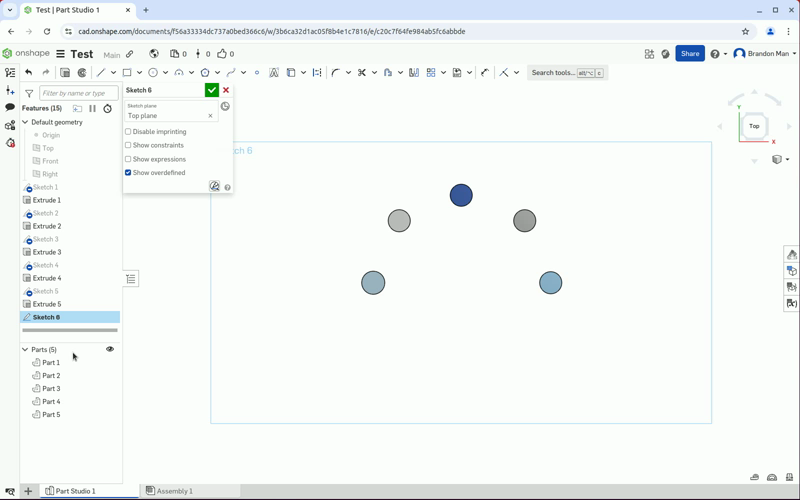
key(y)
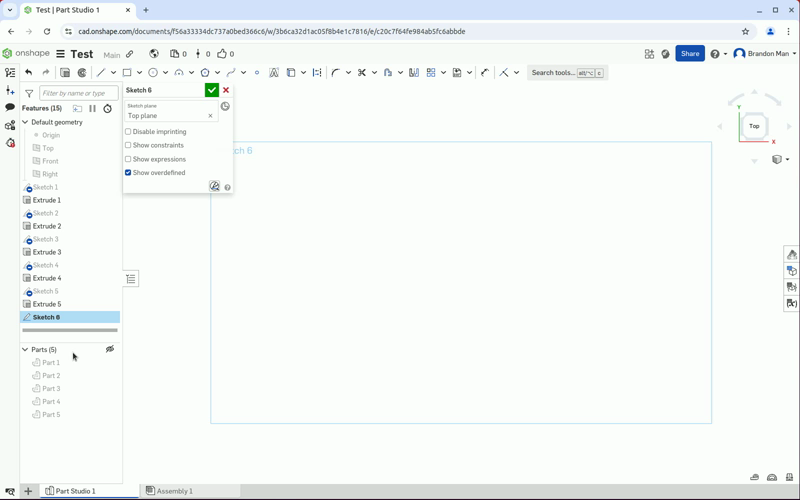
key(c)
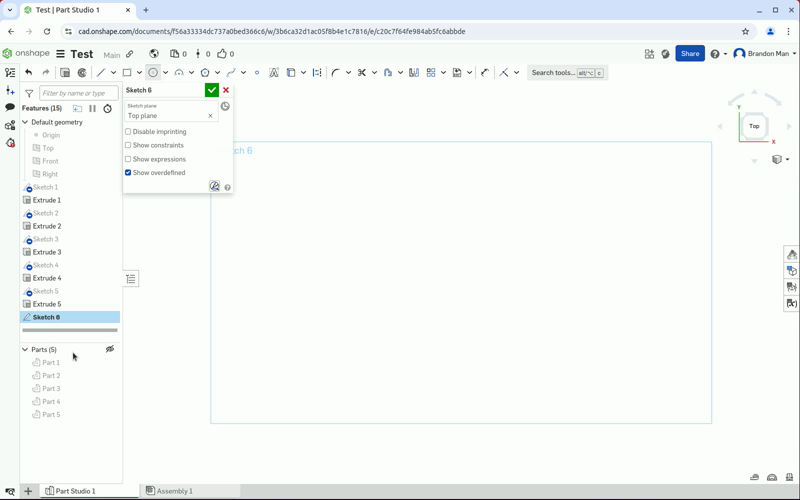
key_down(shift)
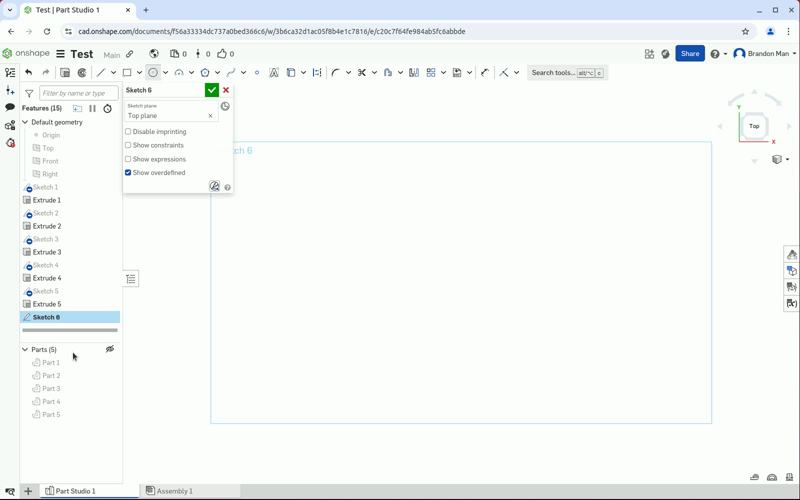
mouse_move(399, 345)
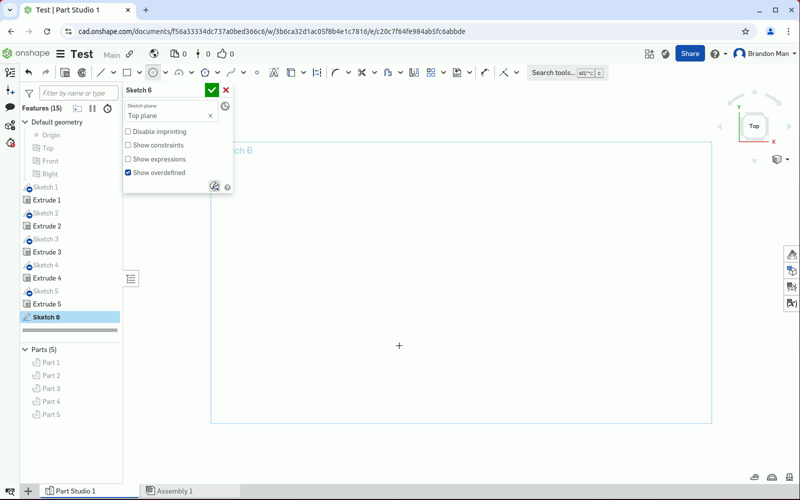
click(399, 345)
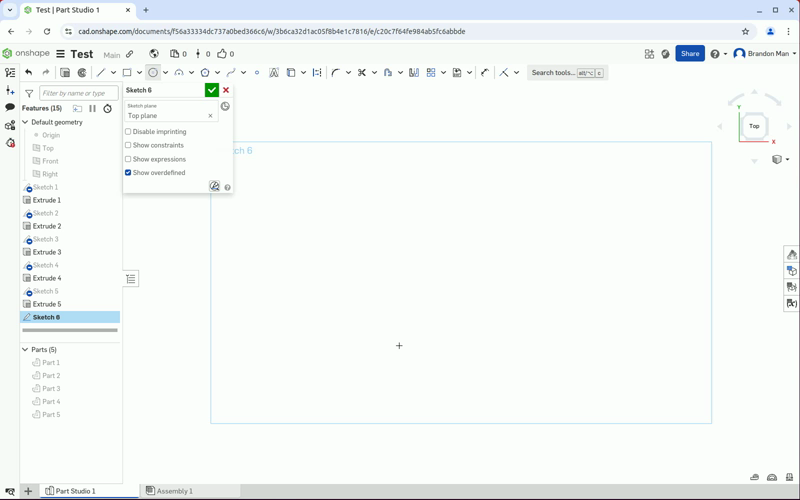
key_up(shift)
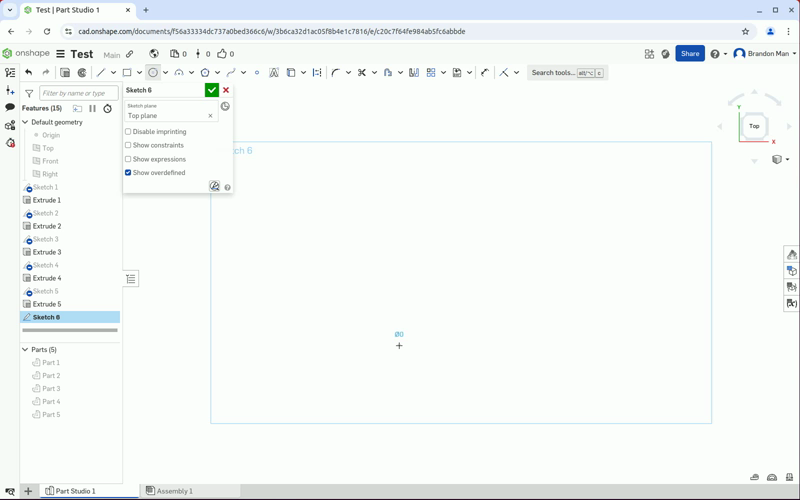
mouse_move(410, 345)
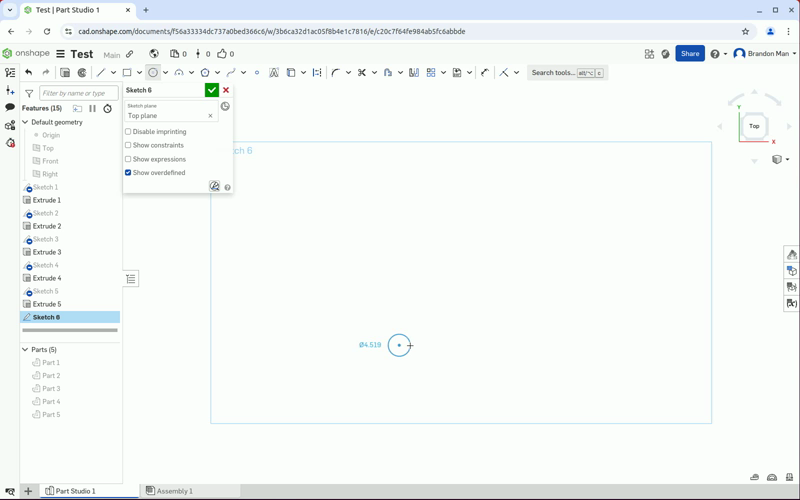
click(410, 345)
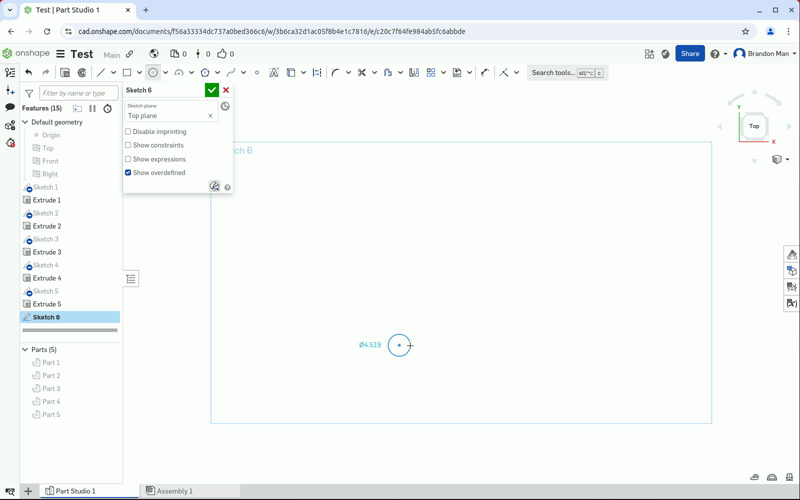
key(esc)
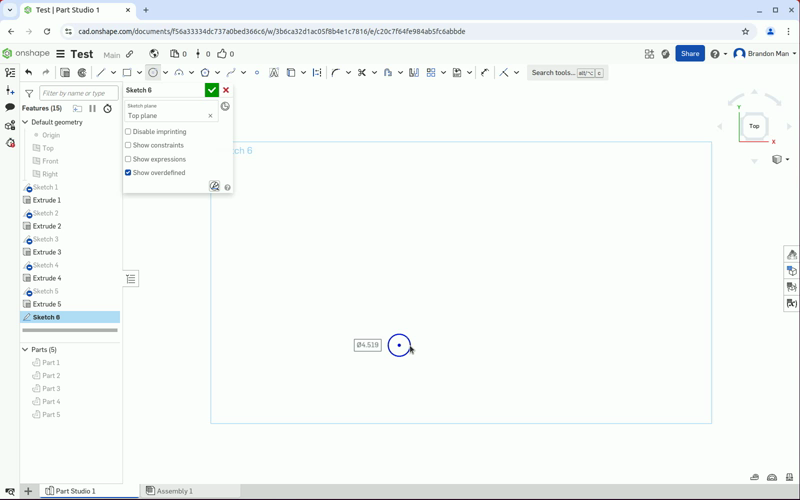
mouse_move(395, 350)
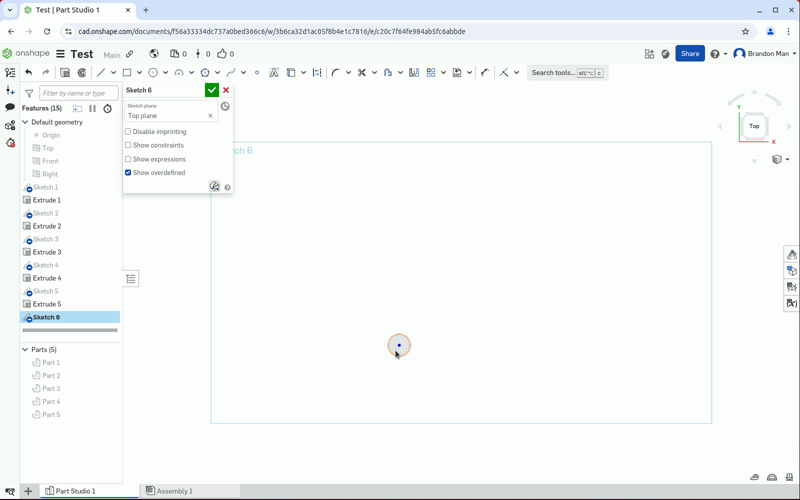
scroll(6)
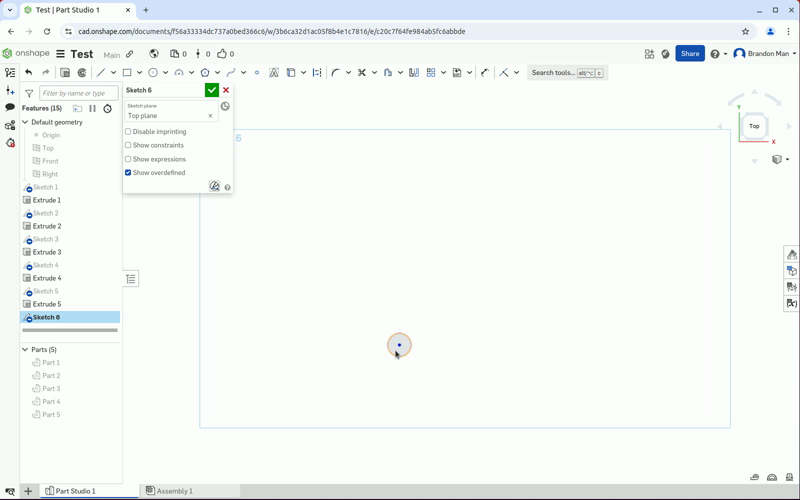
scroll(6)
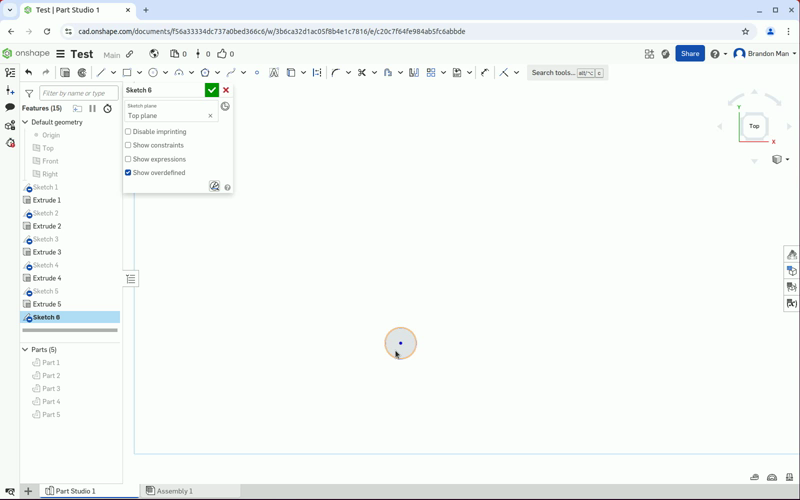
scroll(6)
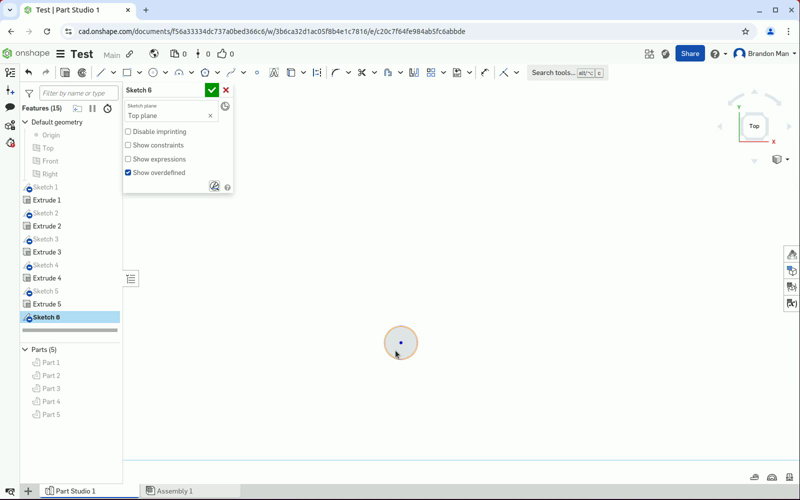
scroll(6)
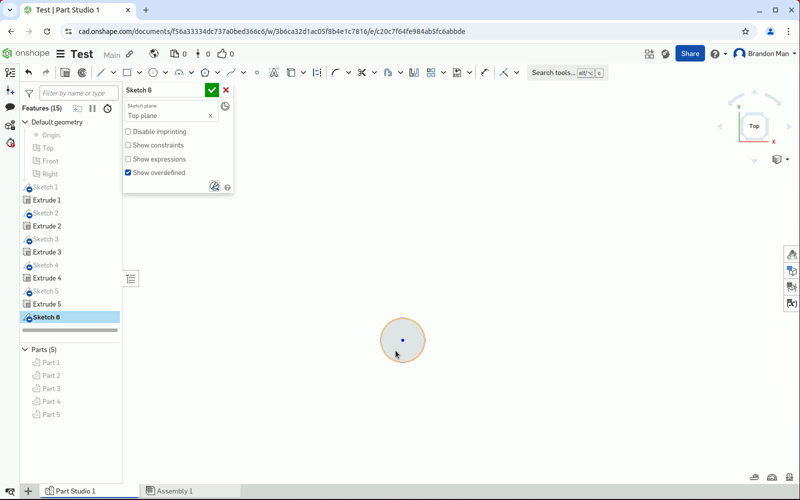
scroll(6)
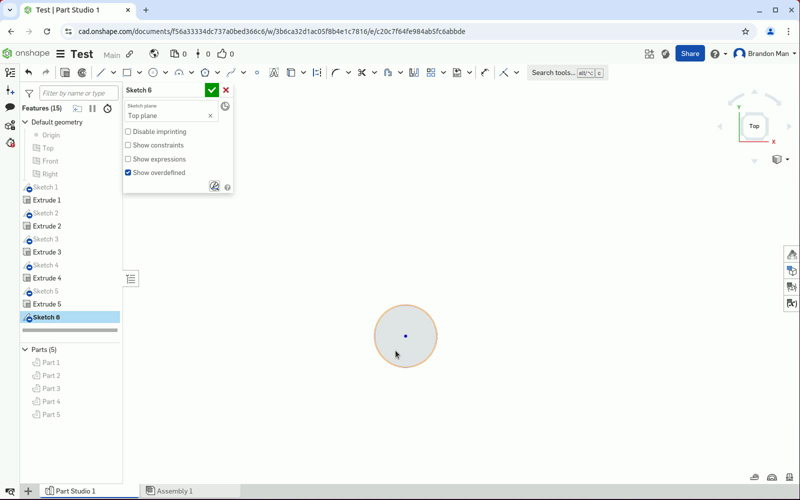
scroll(6)
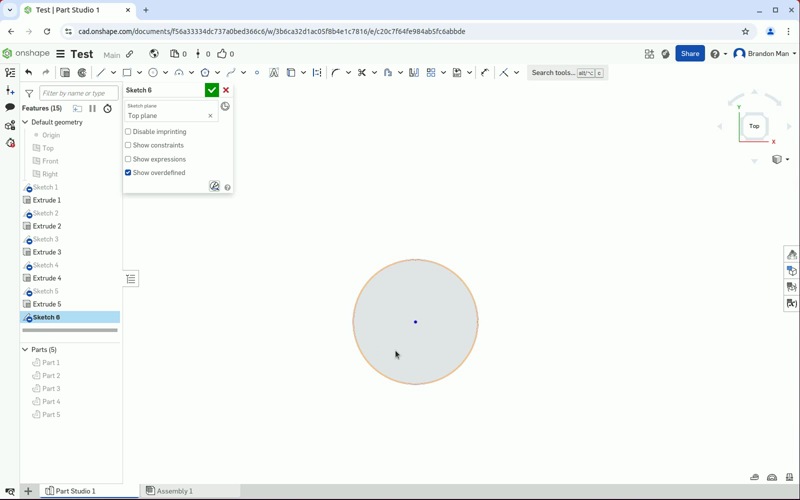
scroll(6)
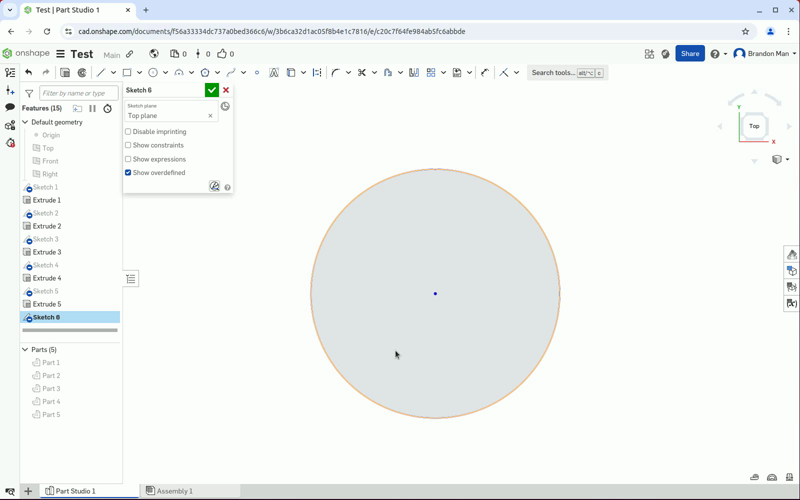
click(395, 350)
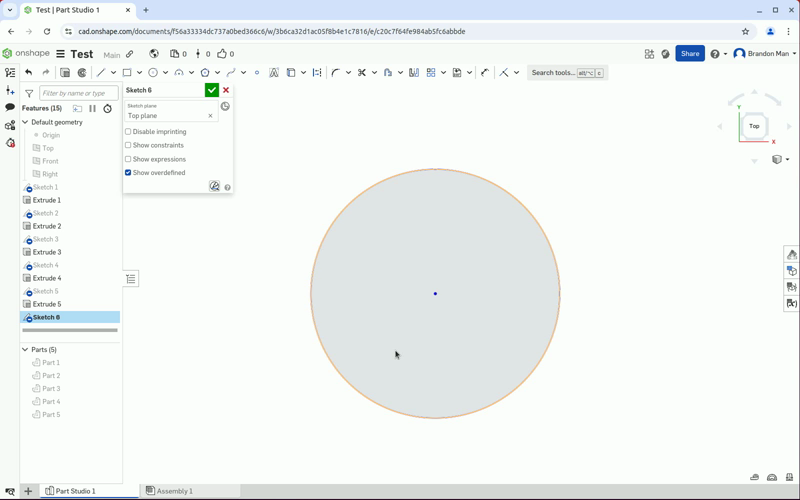
scroll(-6)
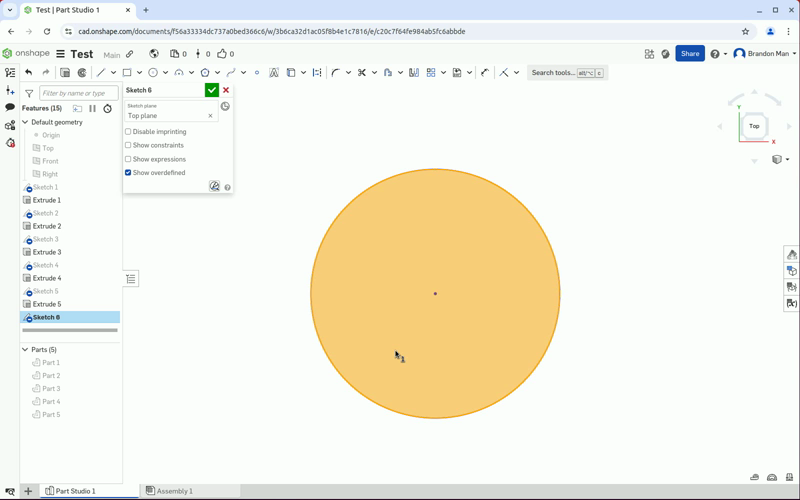
scroll(-6)
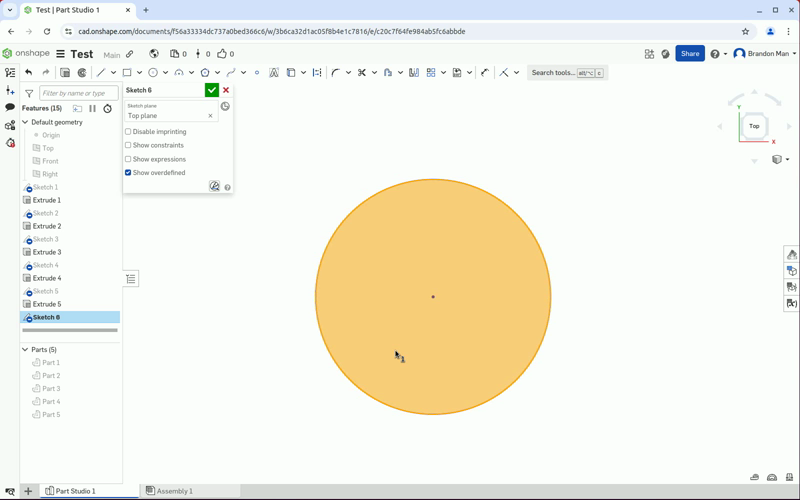
scroll(-6)
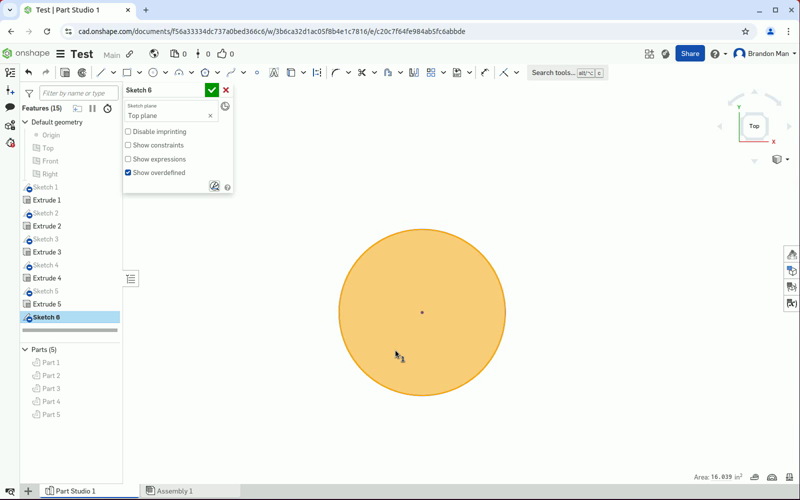
scroll(-6)
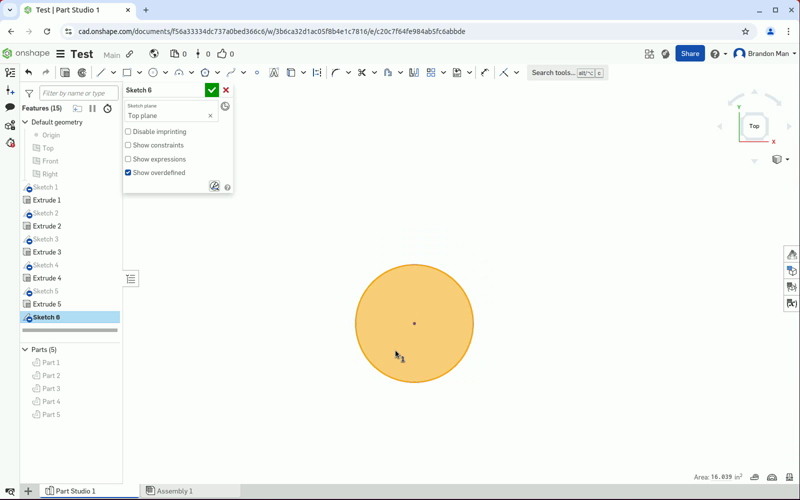
scroll(-6)
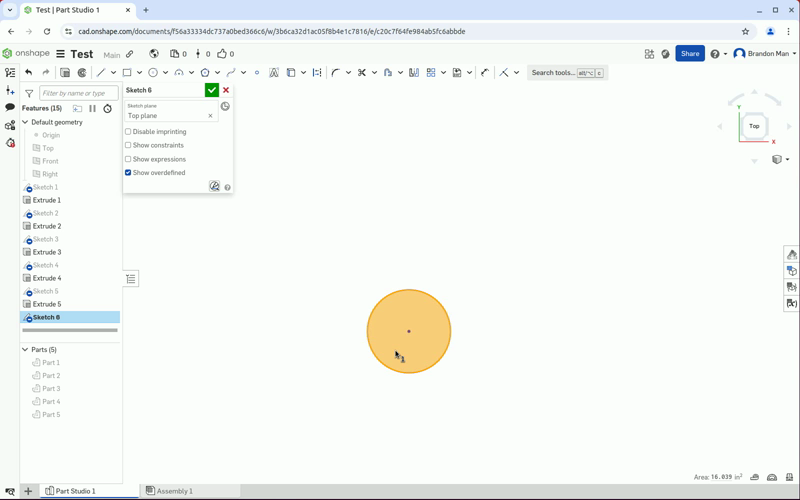
scroll(-6)
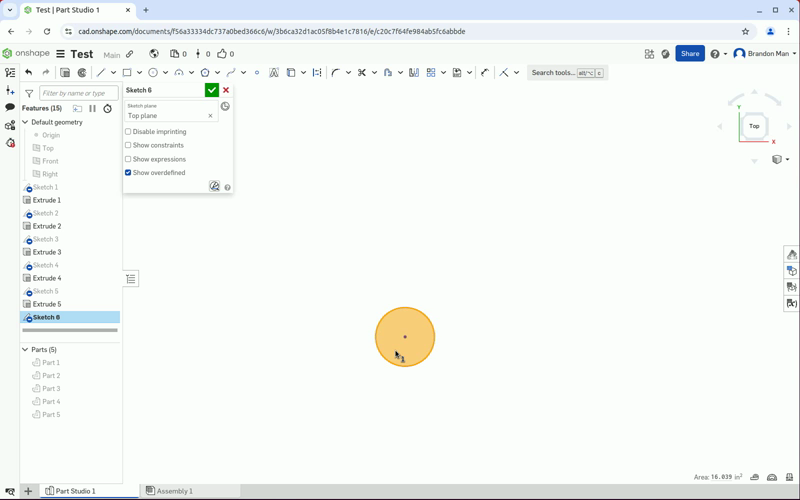
scroll(-6)
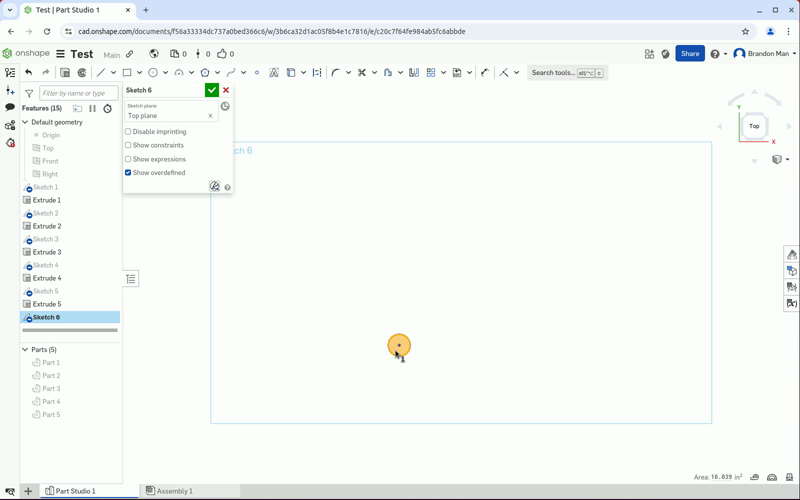
mouse_move(73, 352)
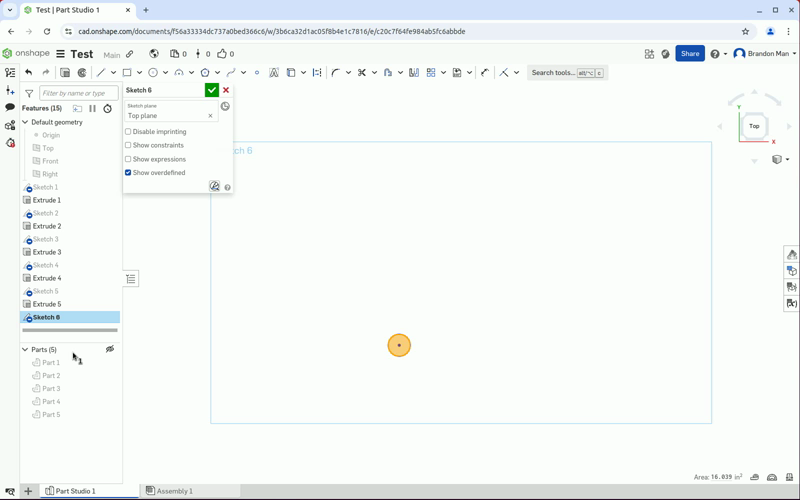
key(shift+y)
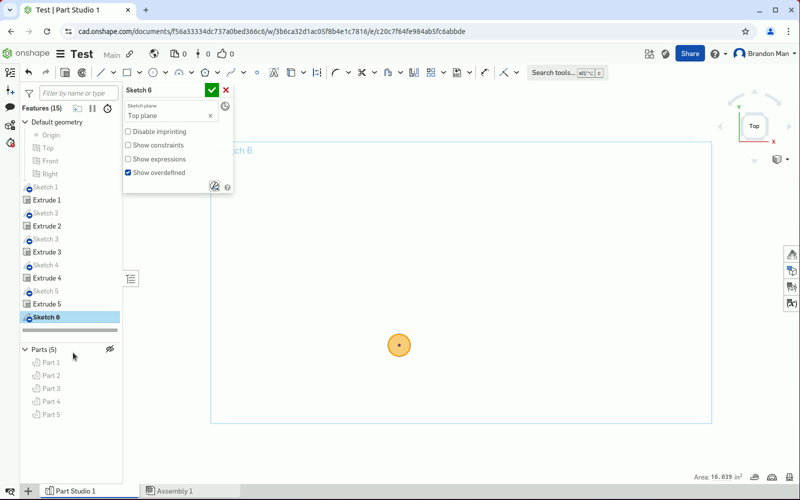
key(shift+e)
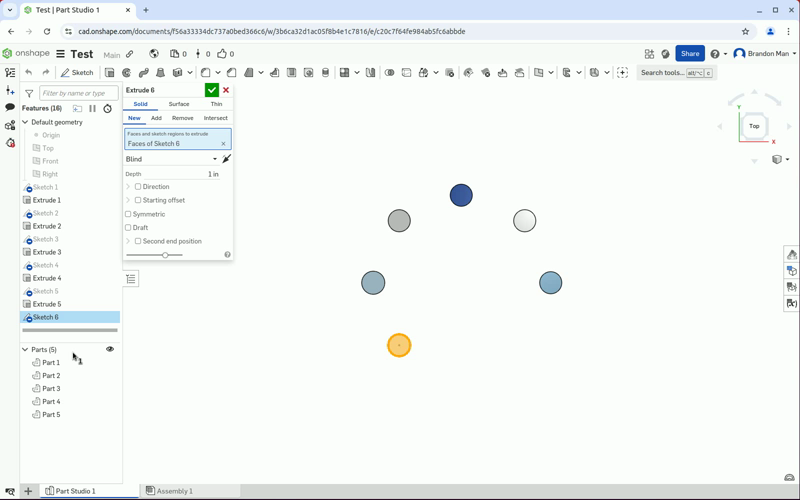
mouse_move(143, 106)
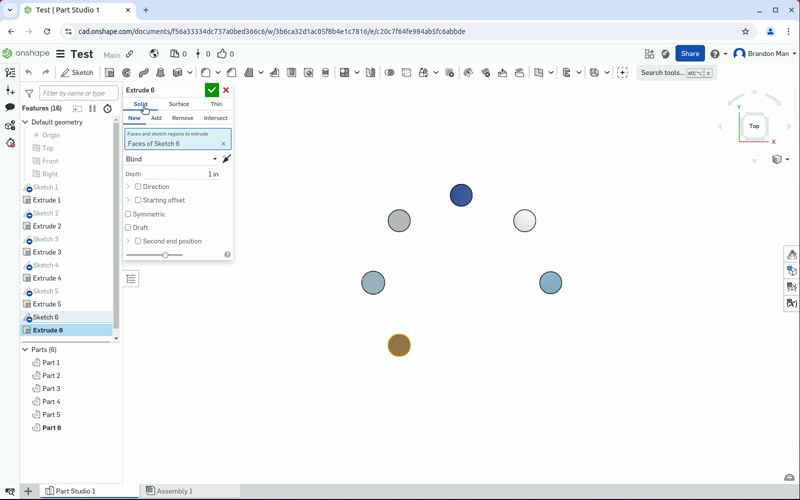
click(143, 106)
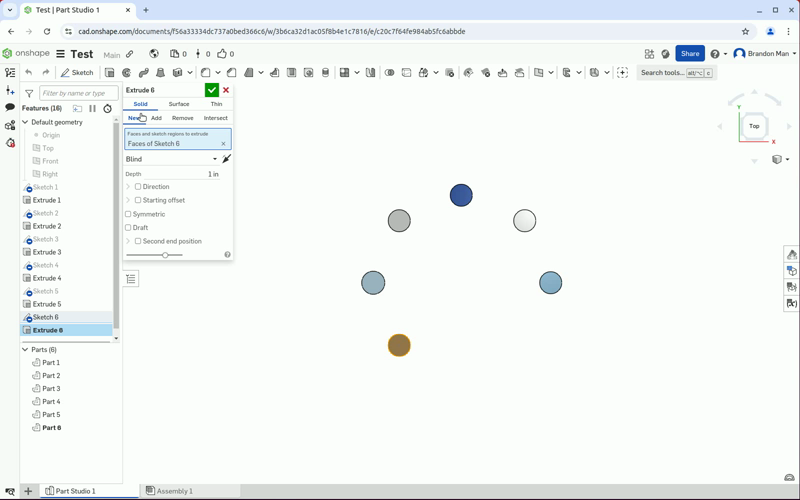
mouse_move(137, 120)
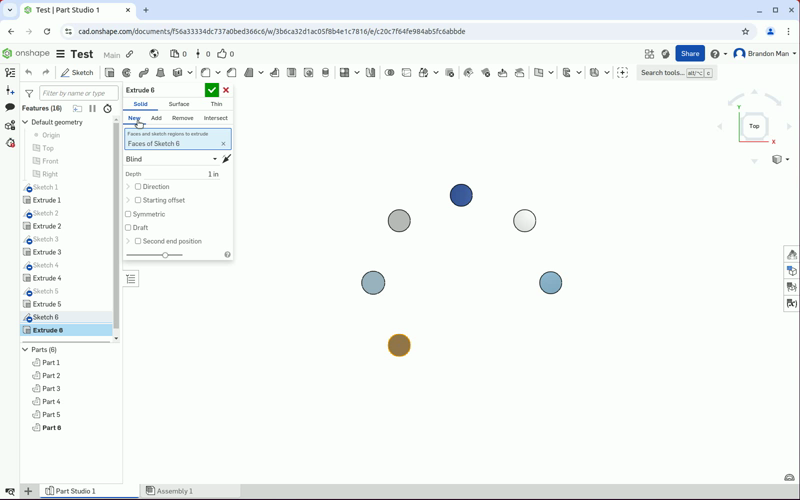
click(137, 120)
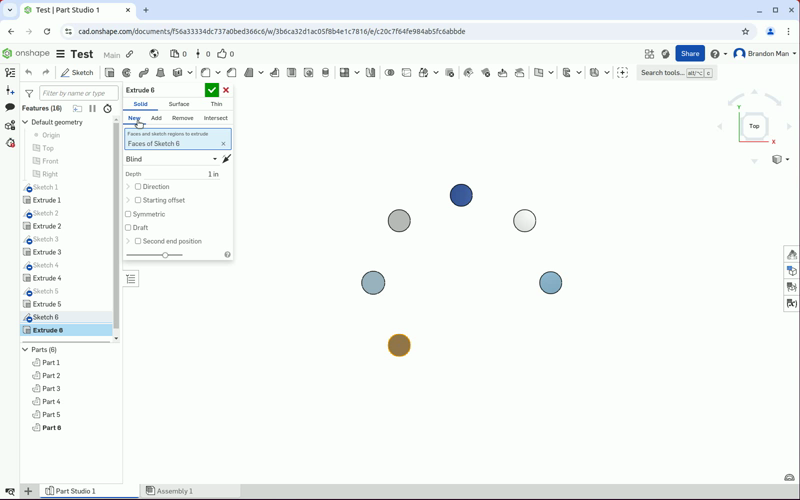
key(tab, 4)
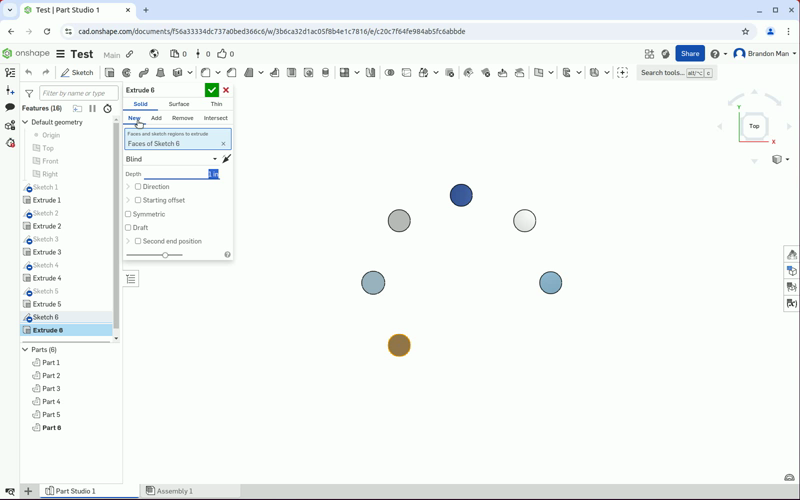
text(23.108)
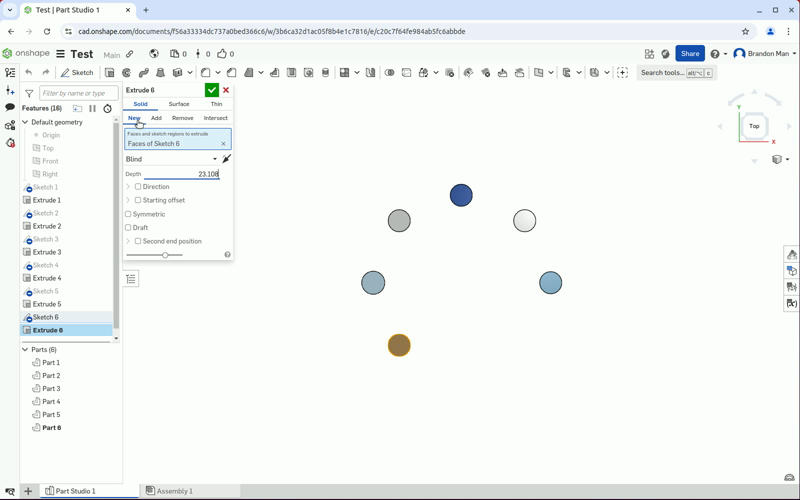
key(enter)
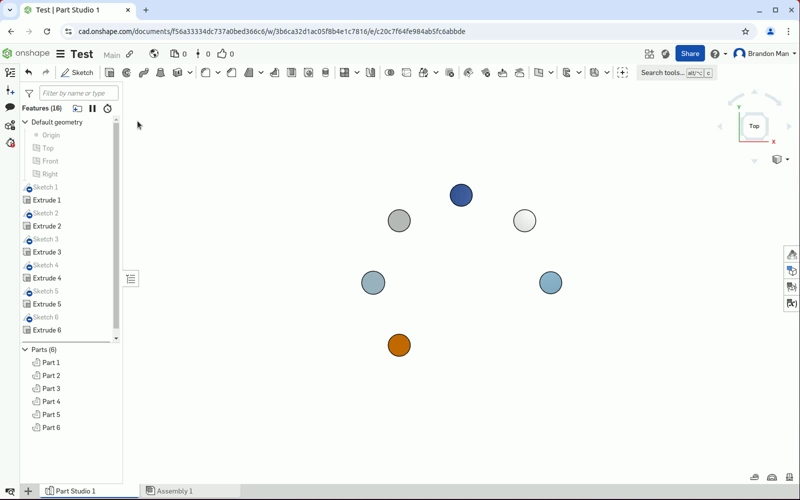
key(shift+h)
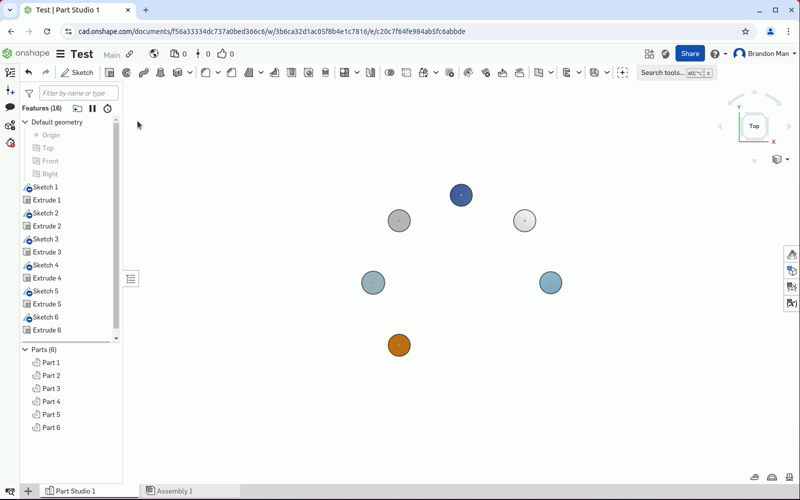
key(shift+h)
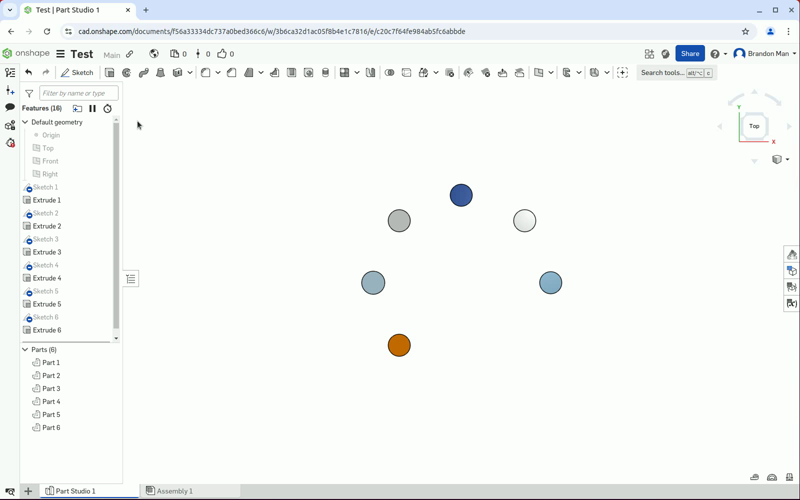
mouse_move(69, 189)
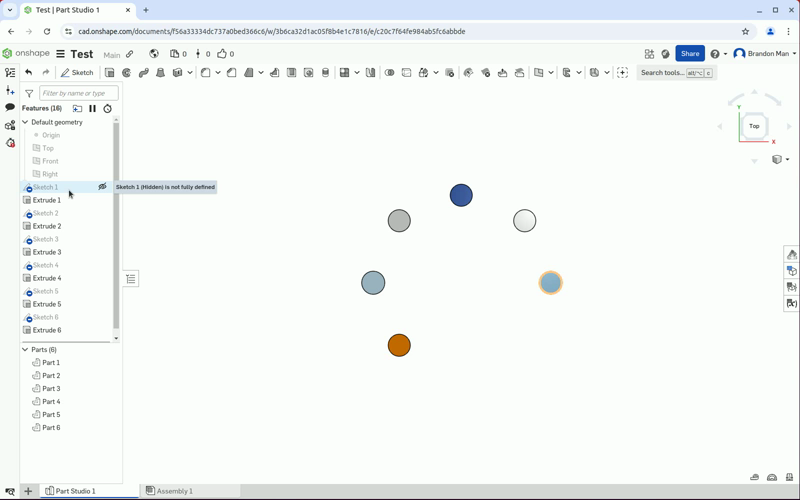
click(69, 189)
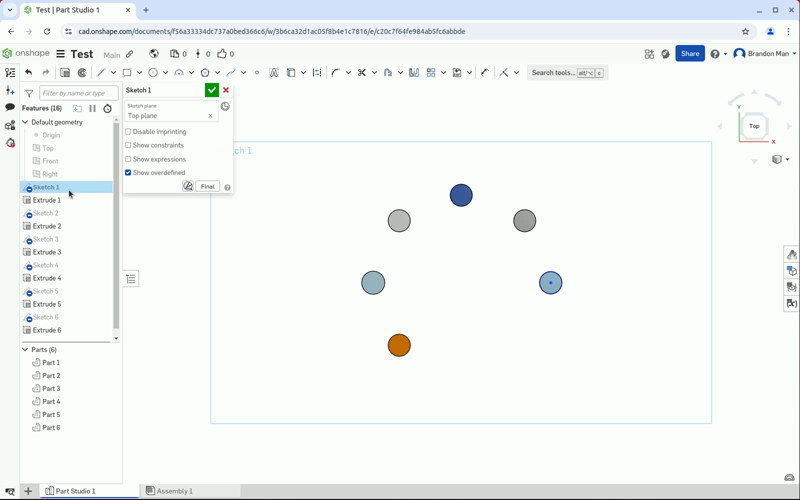
mouse_move(229, 92)
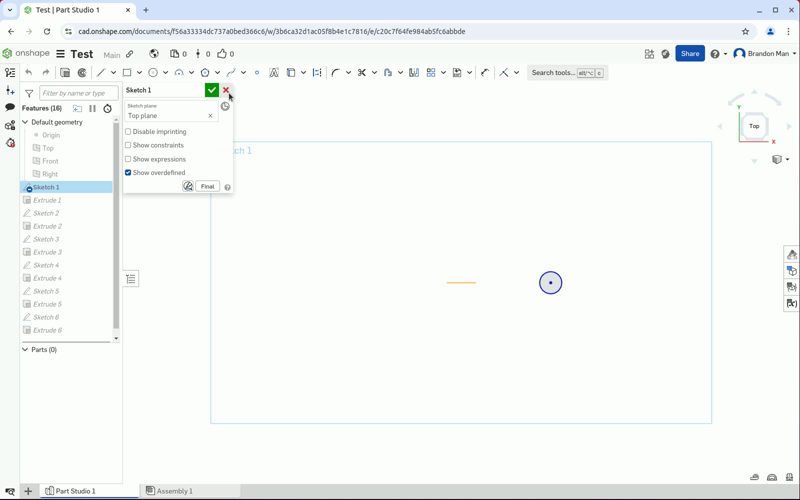
click(229, 92)
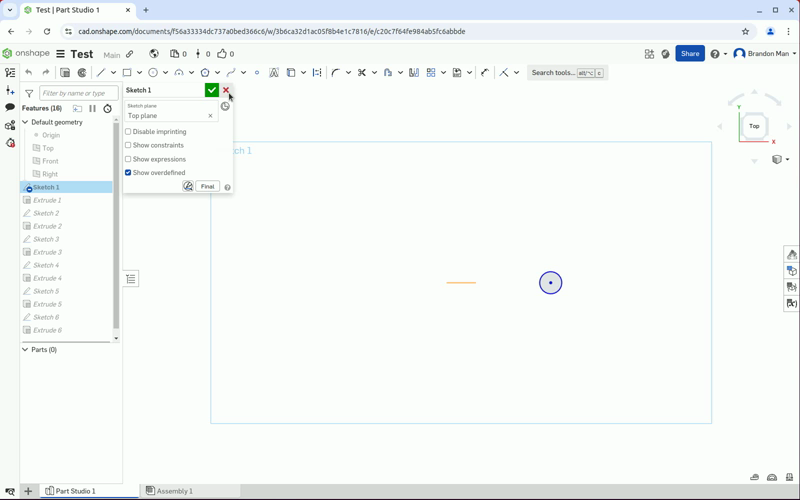
key(shift+s)
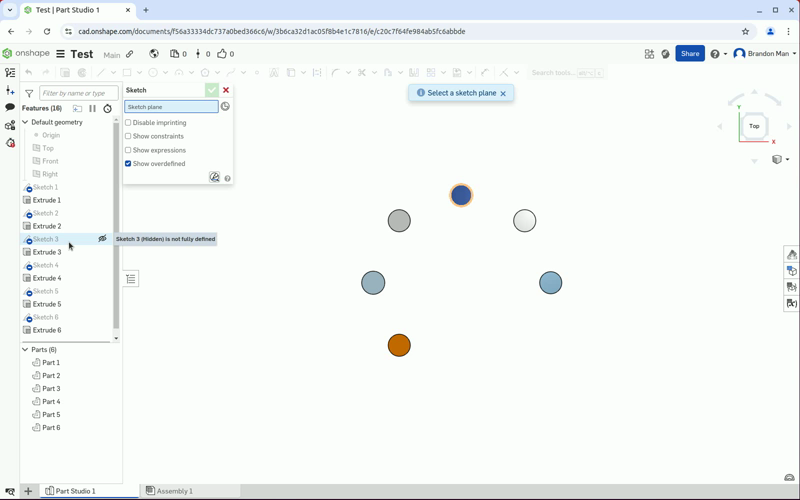
scroll(3)
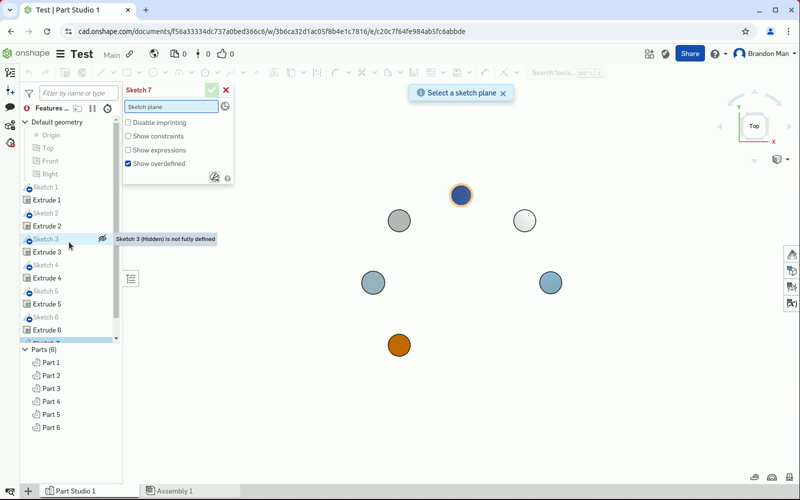
mouse_move(69, 150)
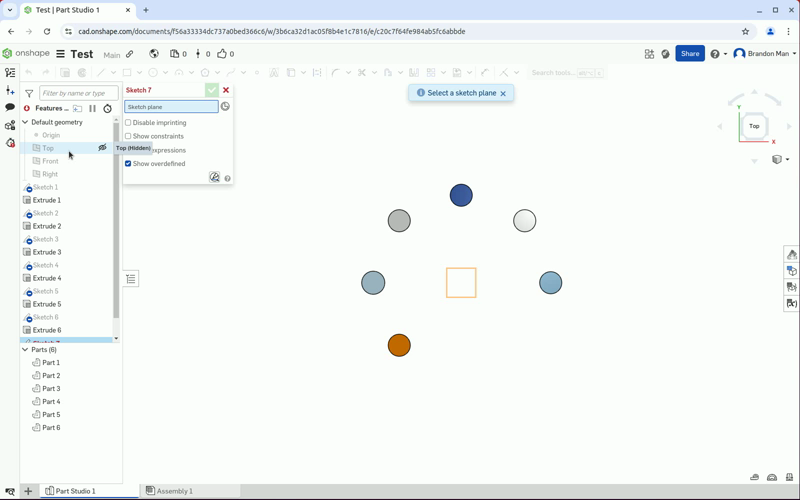
click(69, 150)
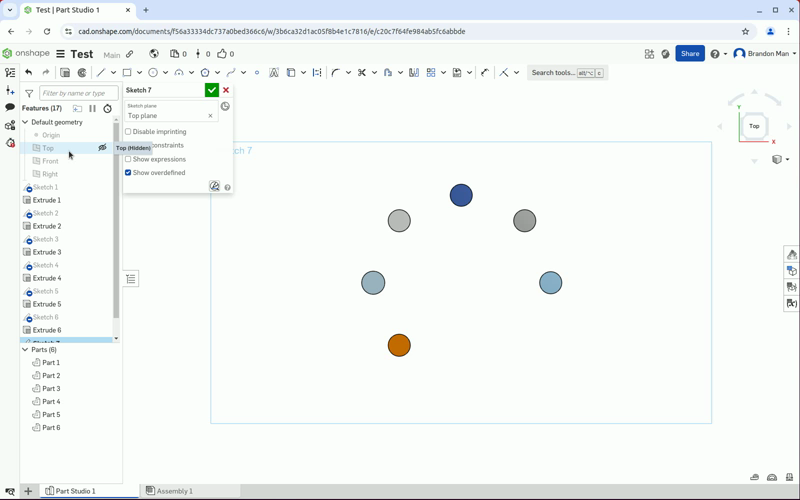
mouse_move(73, 352)
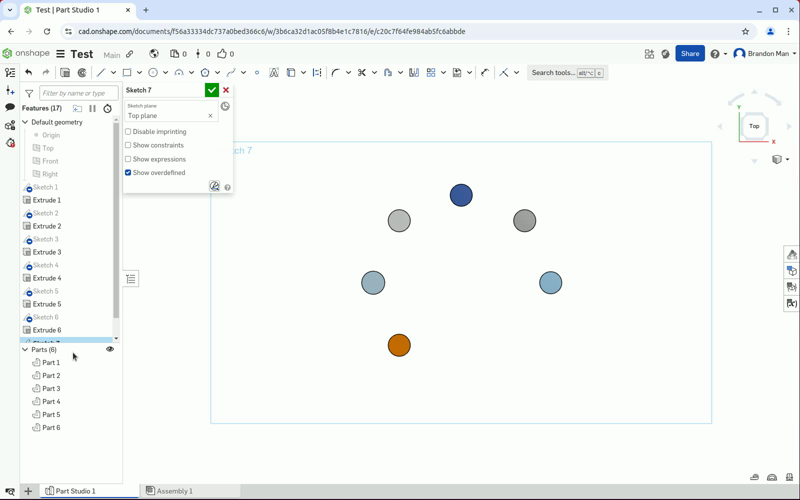
key(y)
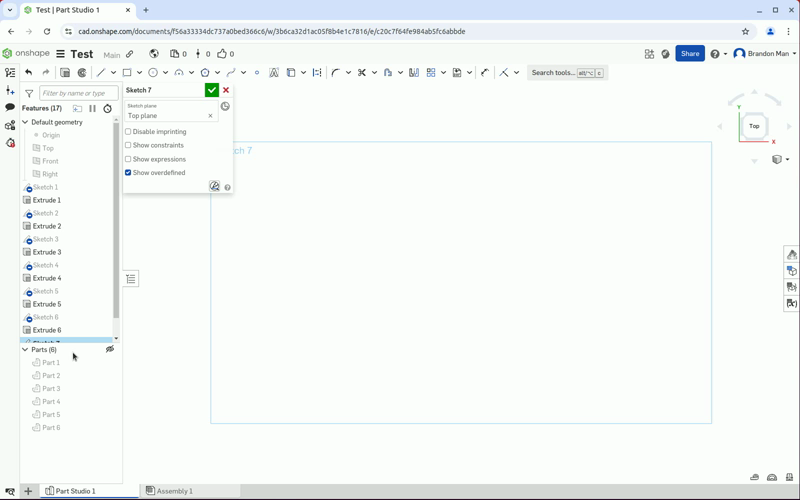
key(c)
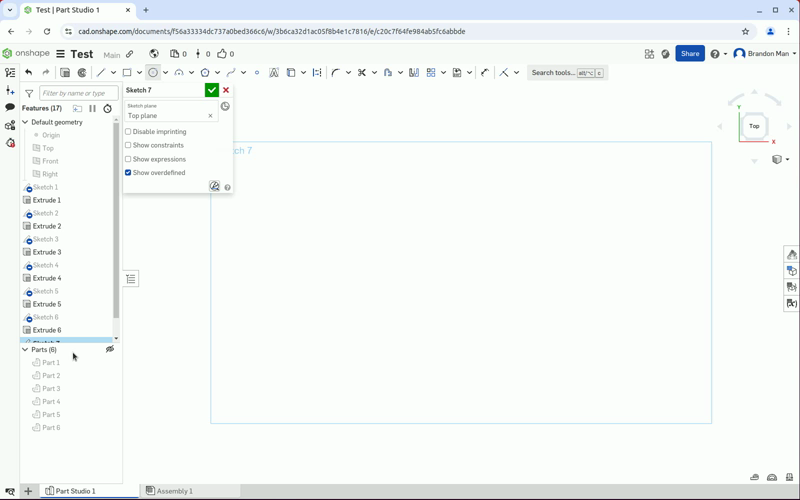
key_down(shift)
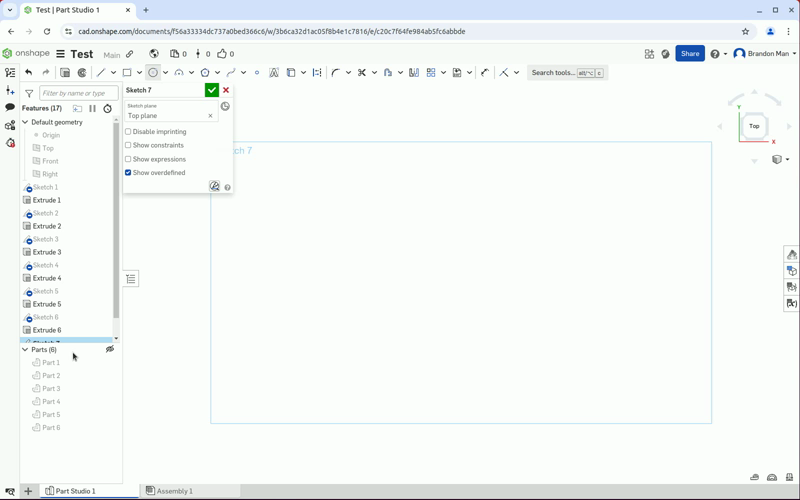
mouse_move(461, 370)
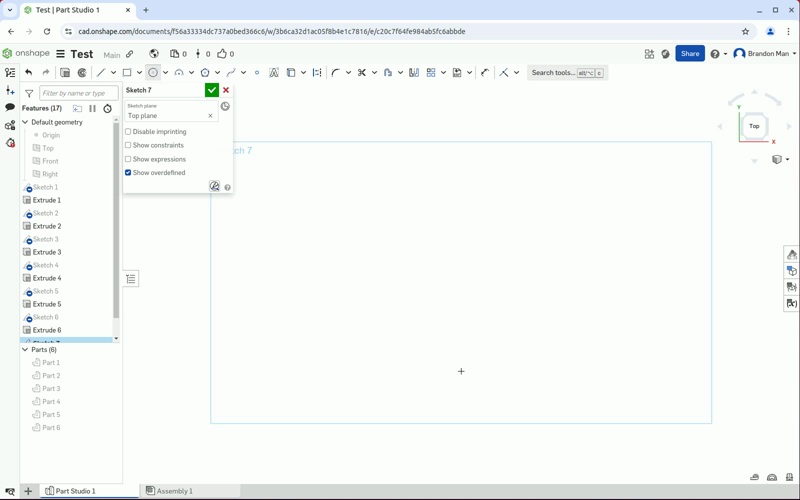
click(461, 370)
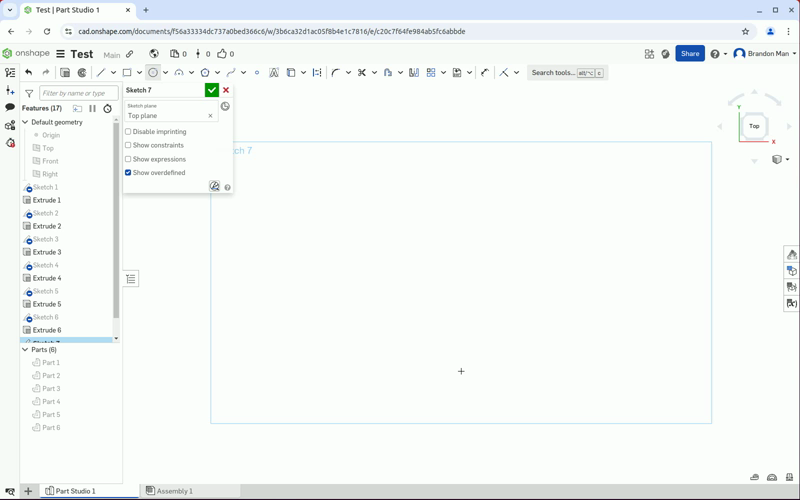
key_up(shift)
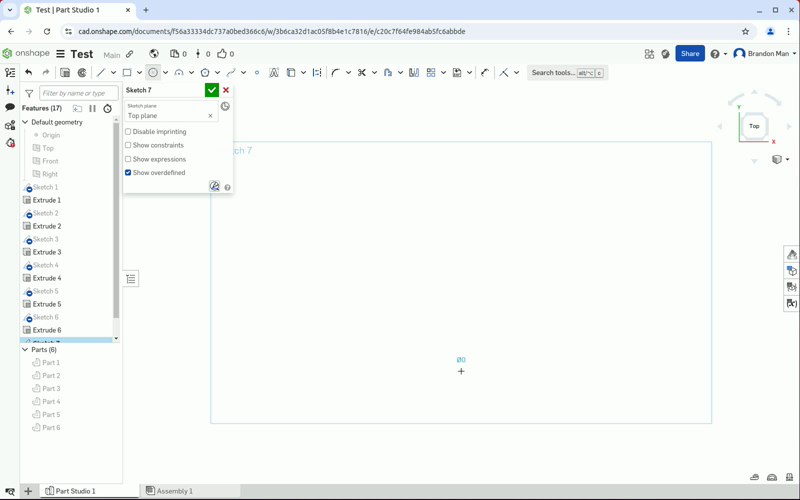
mouse_move(472, 370)
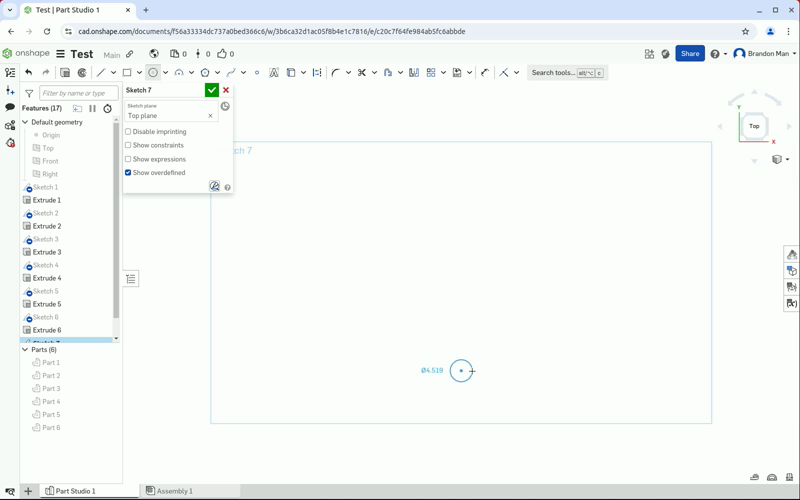
click(472, 370)
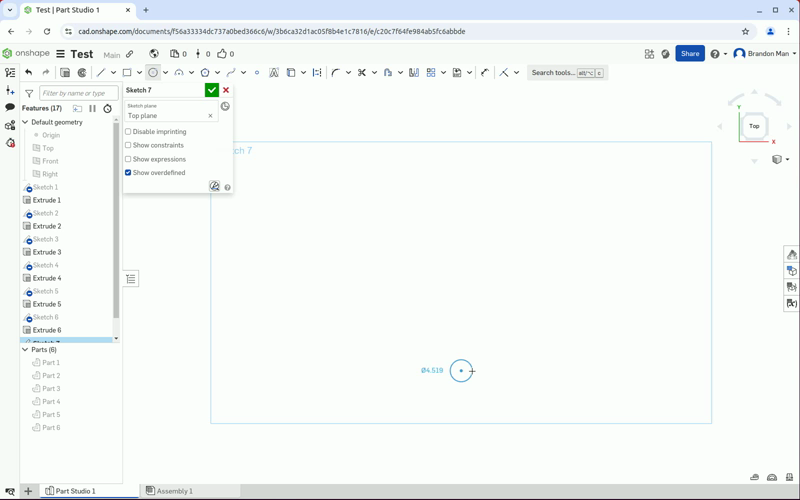
key(esc)
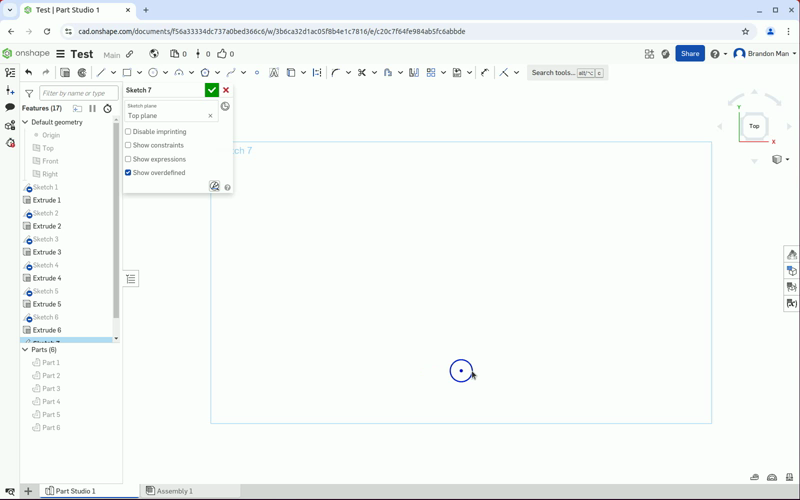
mouse_move(467, 374)
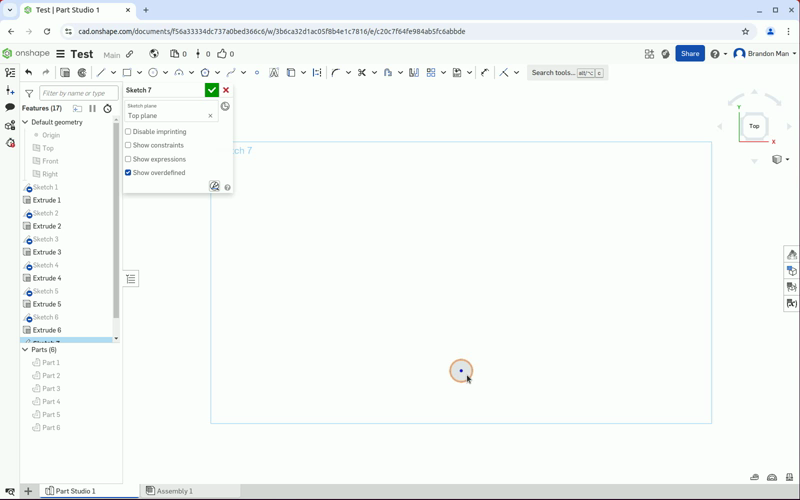
scroll(6)
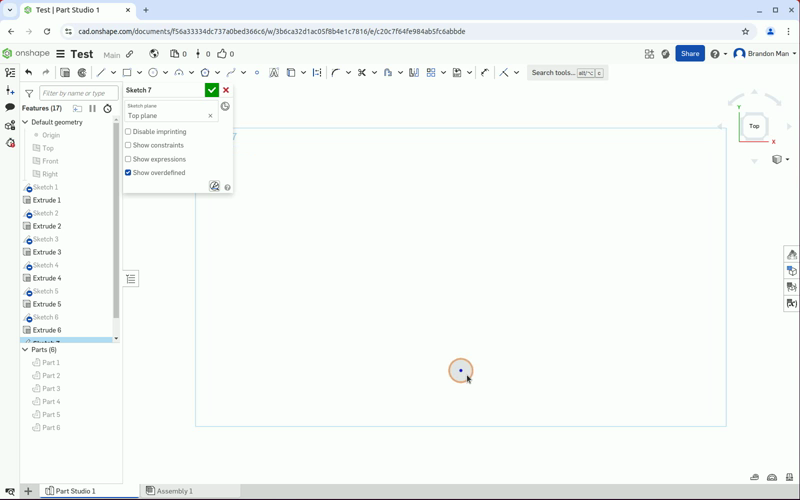
scroll(6)
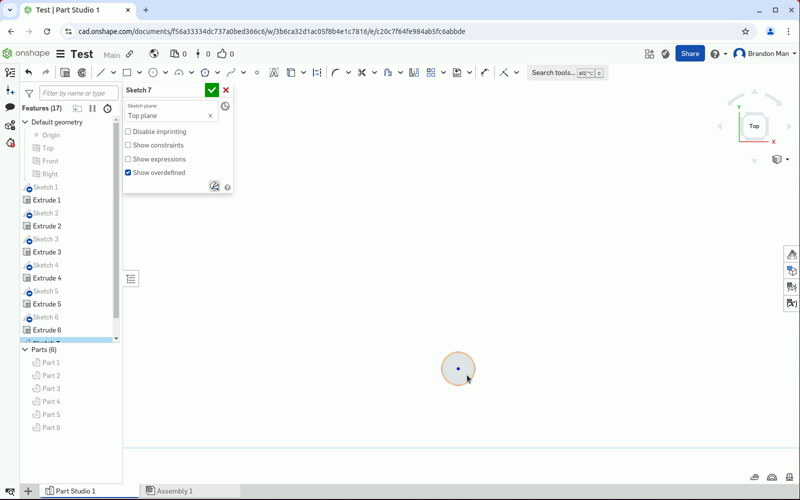
scroll(6)
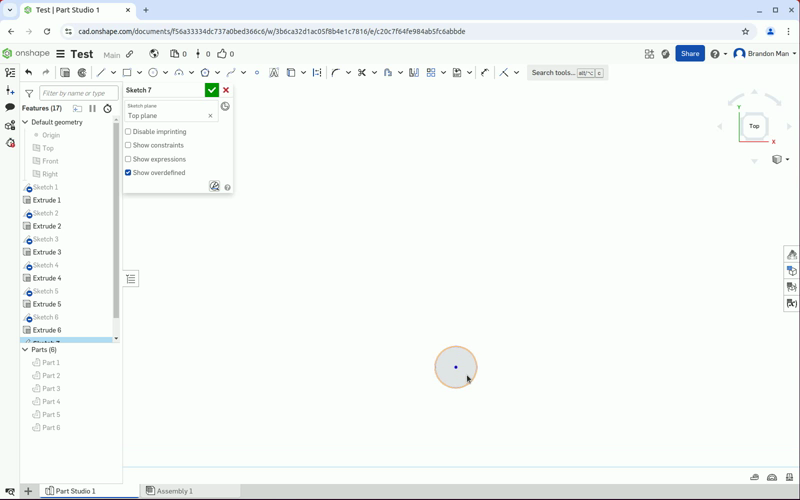
scroll(6)
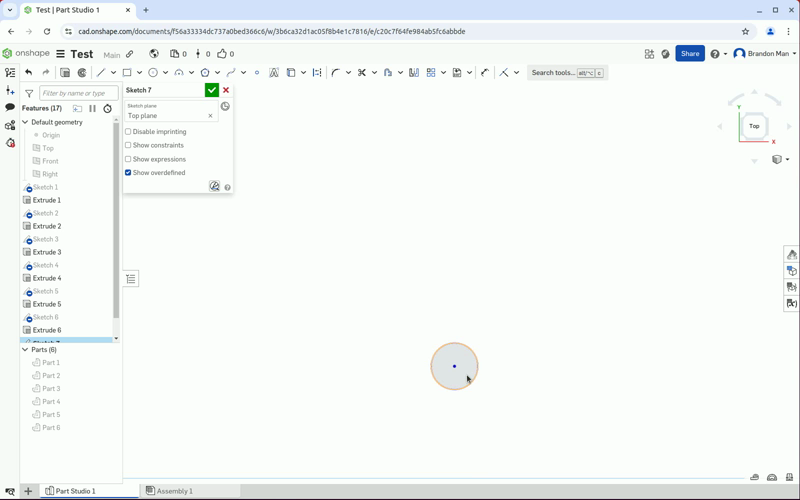
scroll(6)
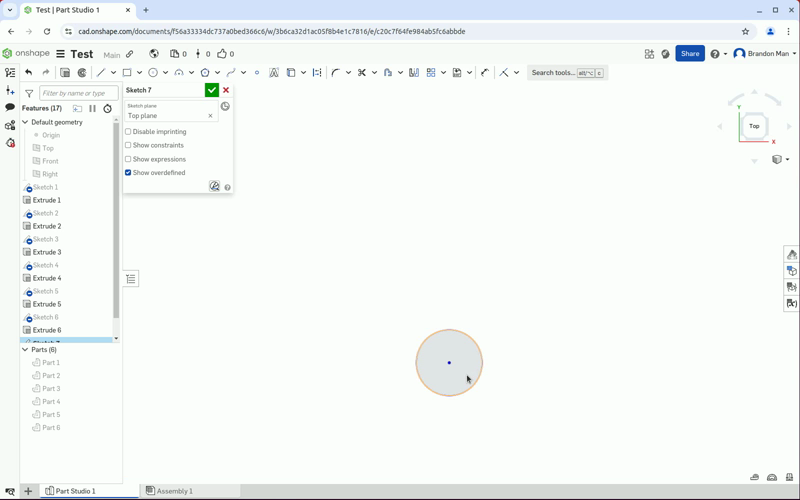
scroll(6)
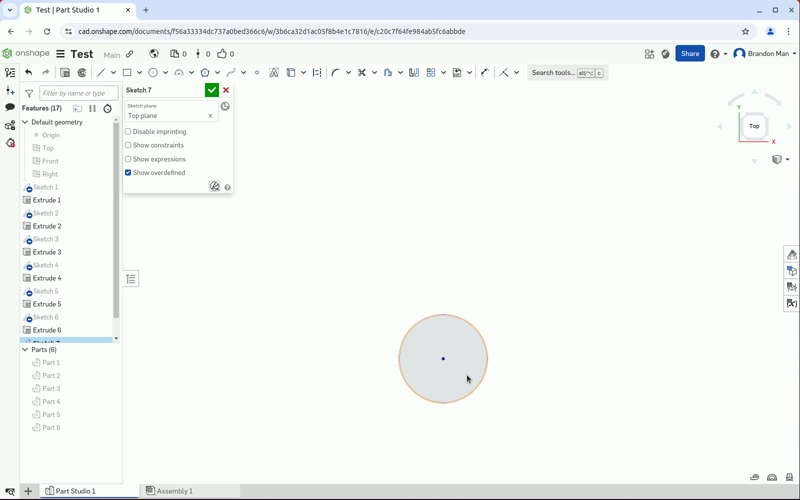
scroll(6)
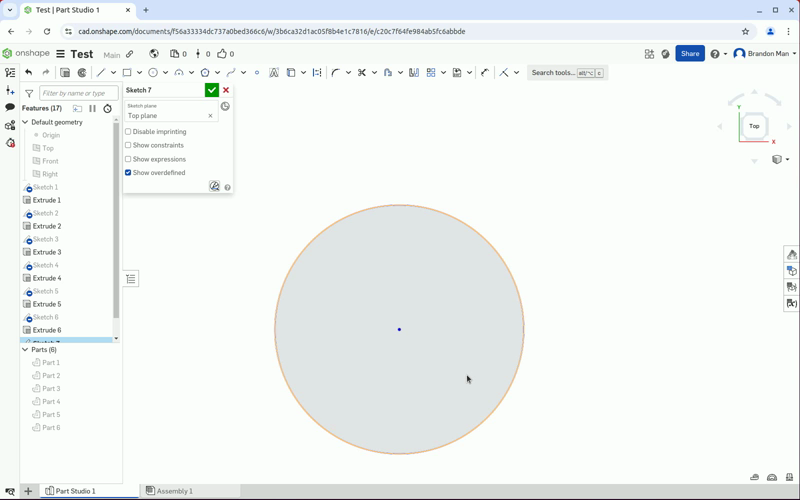
click(467, 374)
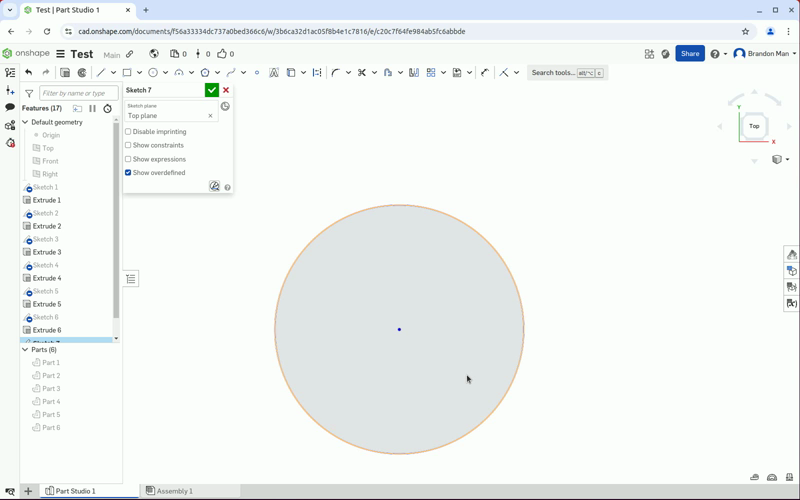
scroll(-6)
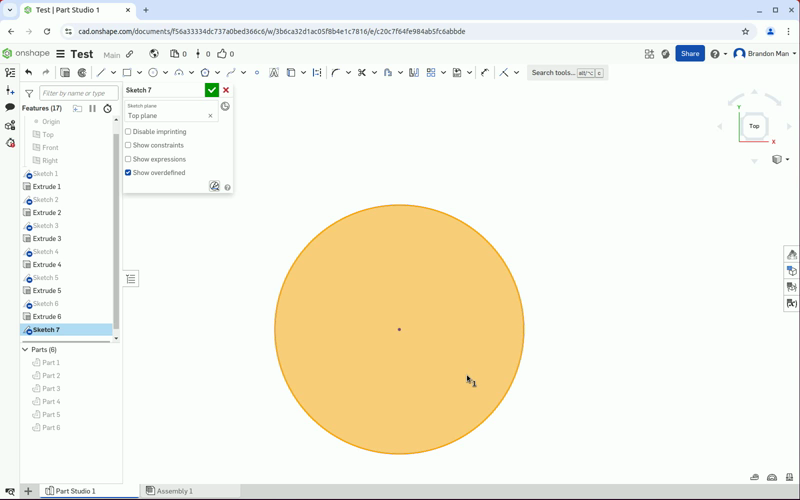
scroll(-6)
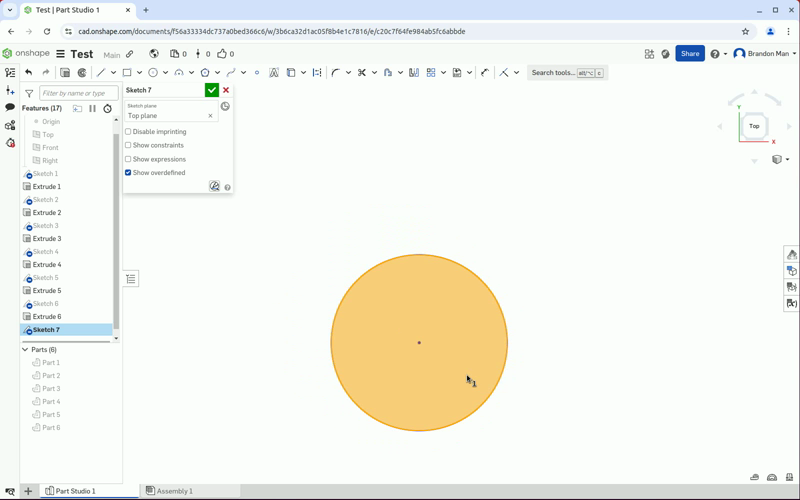
scroll(-6)
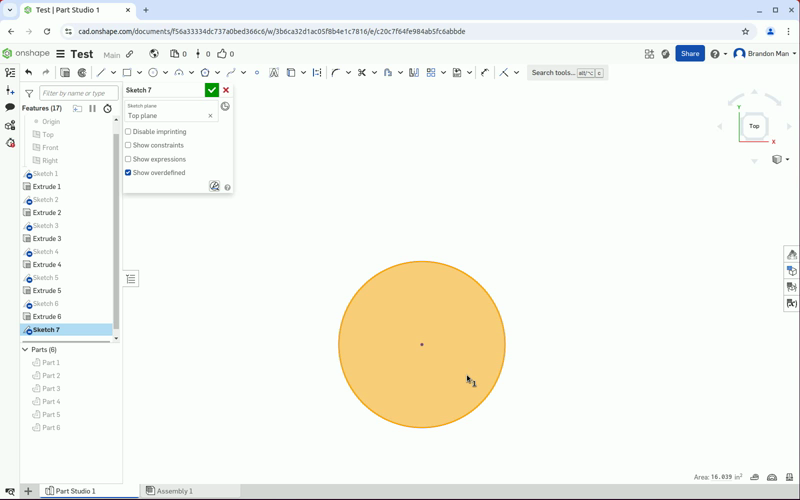
scroll(-6)
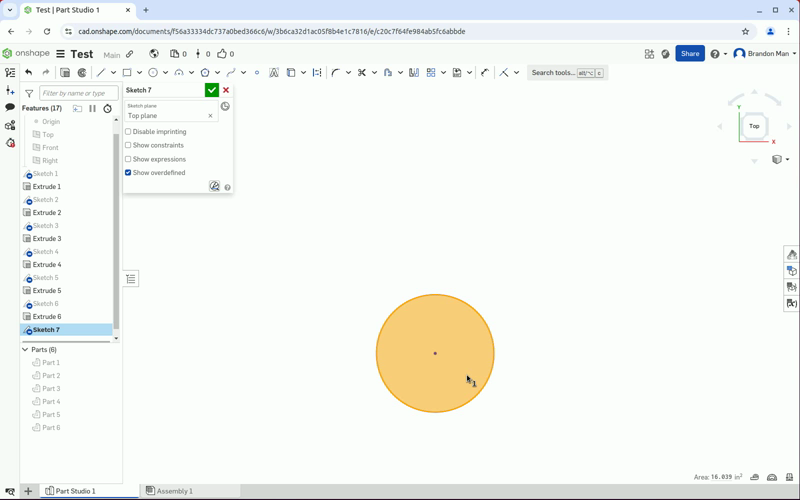
scroll(-6)
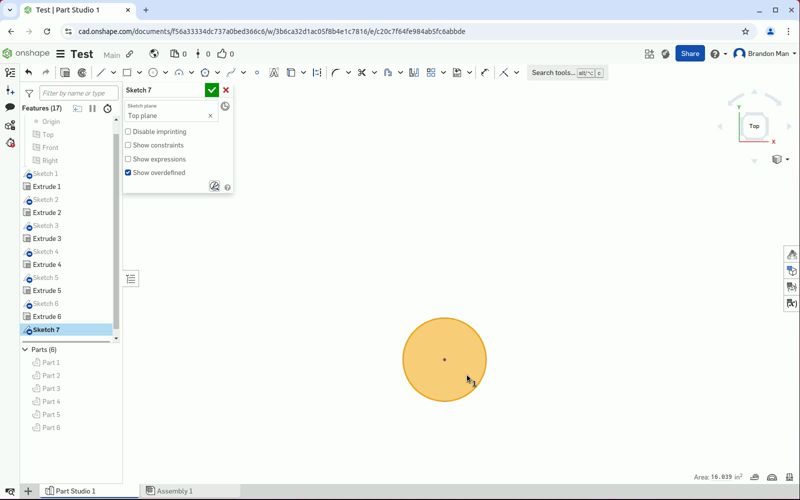
scroll(-6)
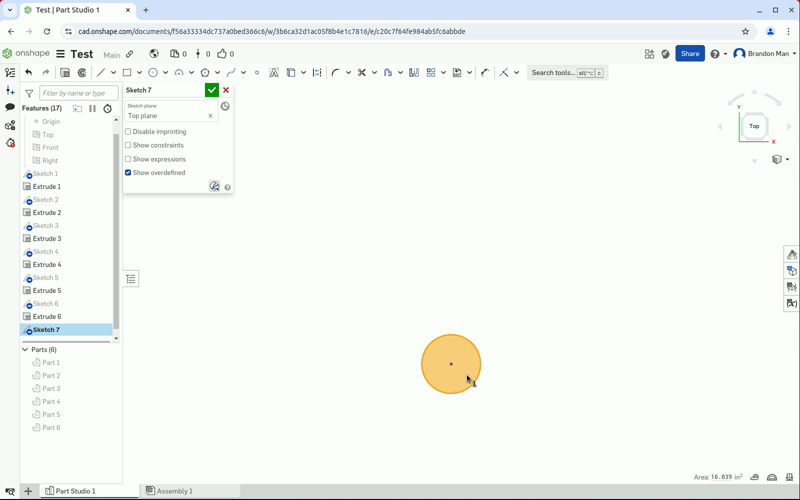
scroll(-6)
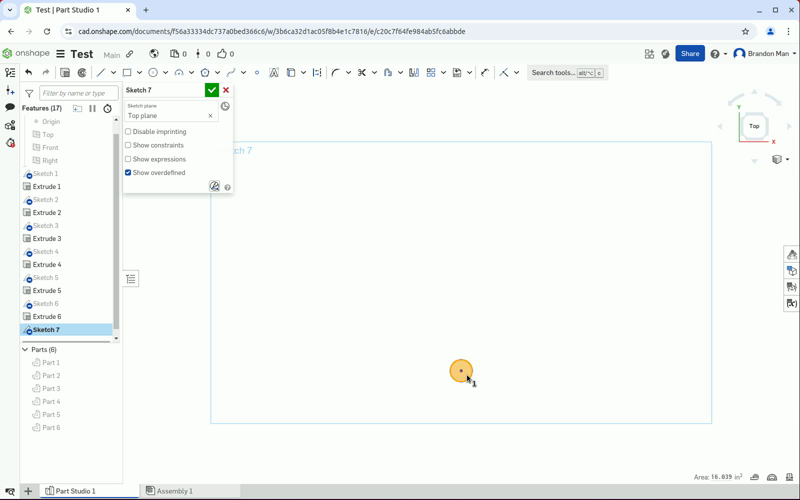
mouse_move(73, 352)
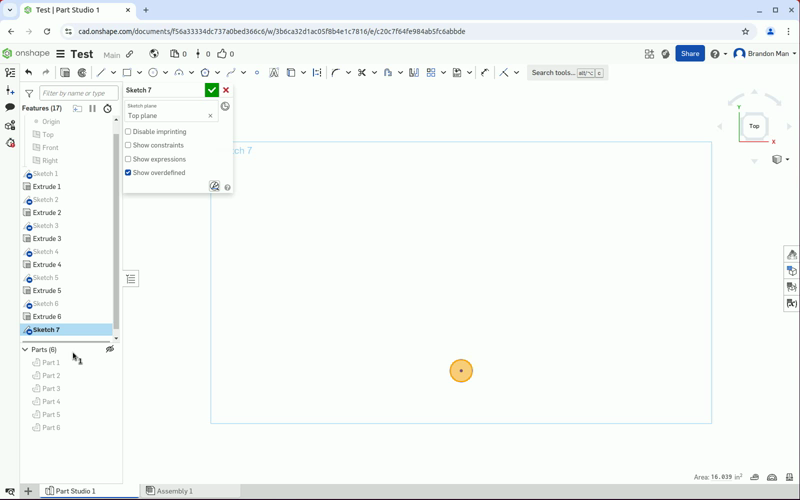
key(shift+y)
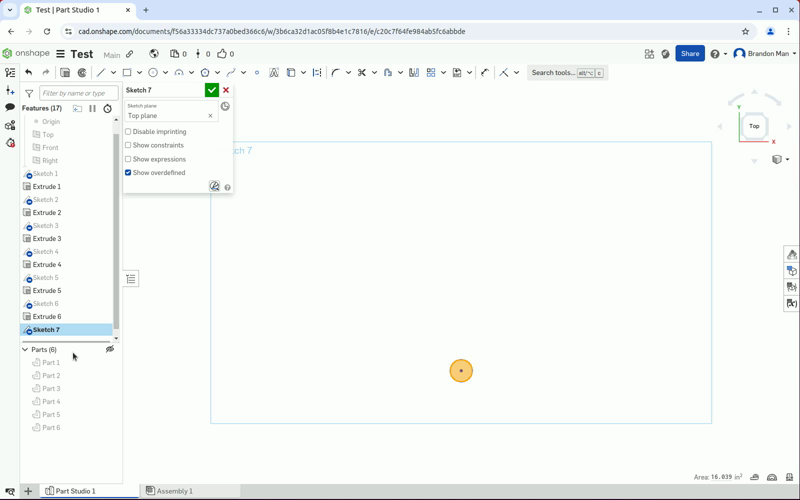
key(shift+e)
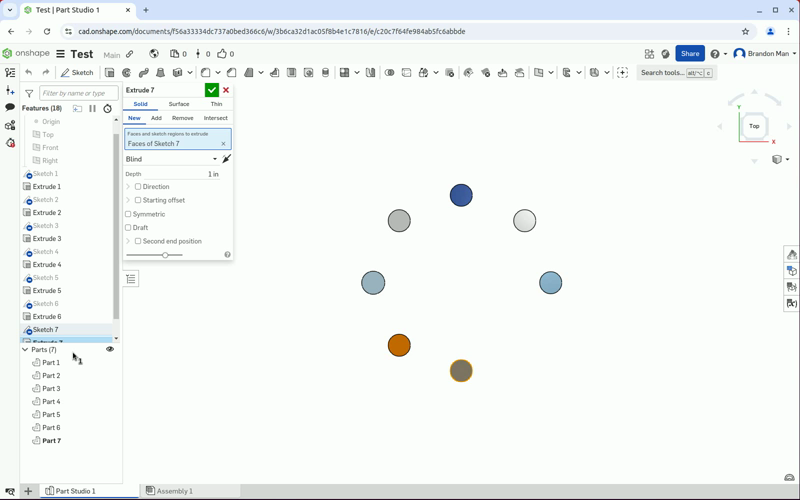
mouse_move(143, 106)
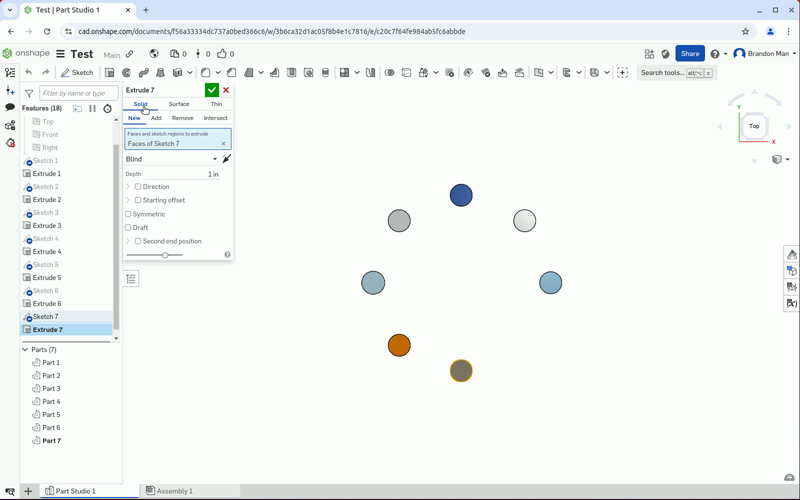
click(143, 106)
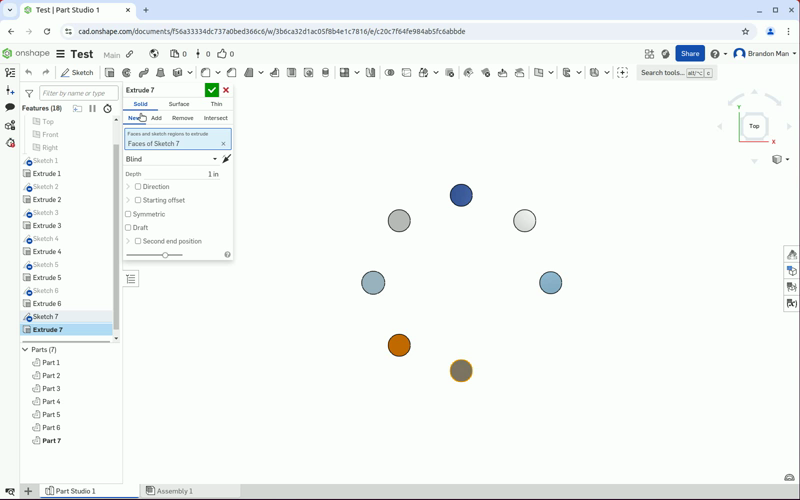
mouse_move(137, 120)
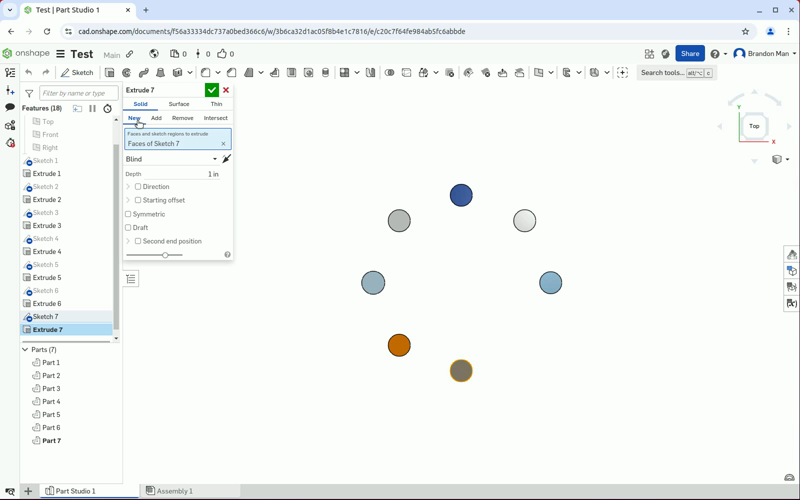
click(137, 120)
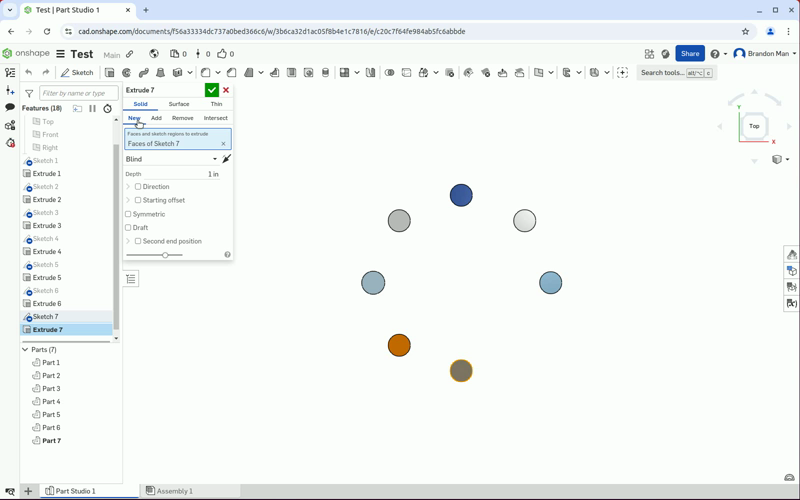
key(tab, 4)
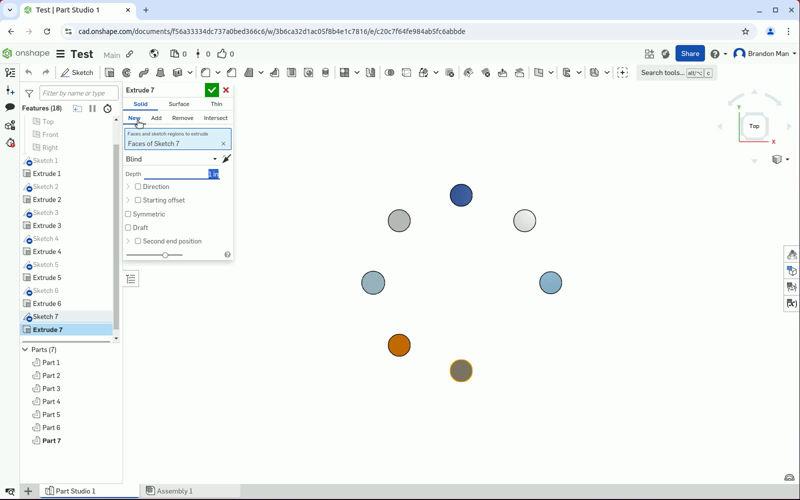
text(23.108)
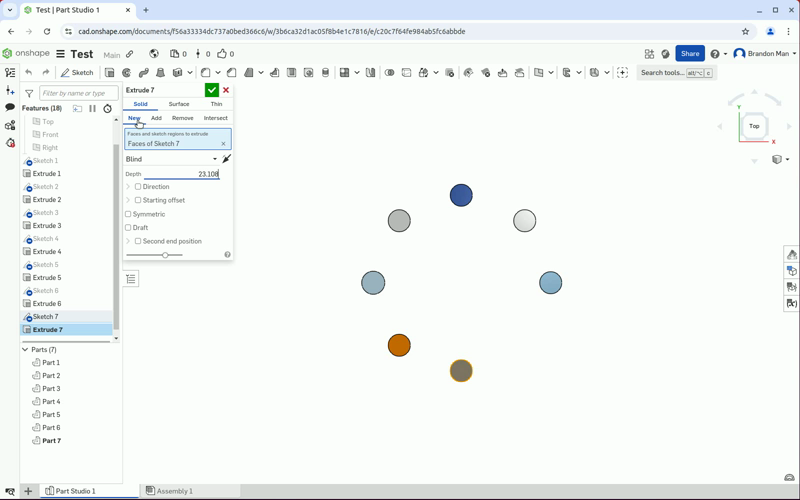
key(enter)
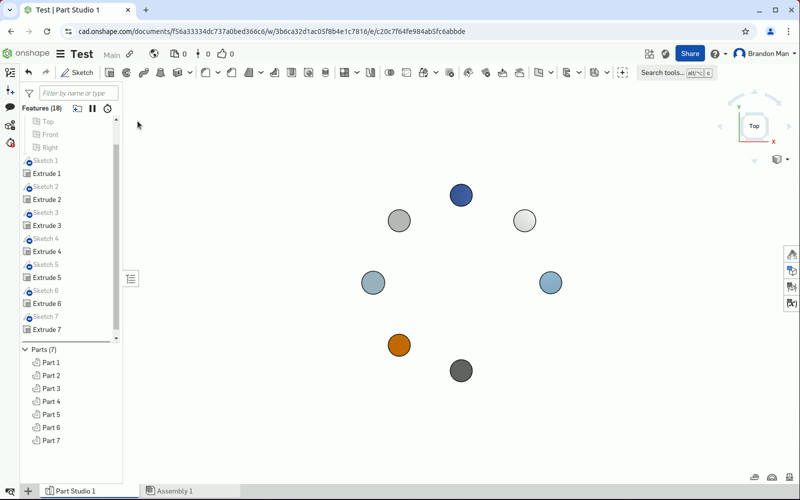
key(shift+h)
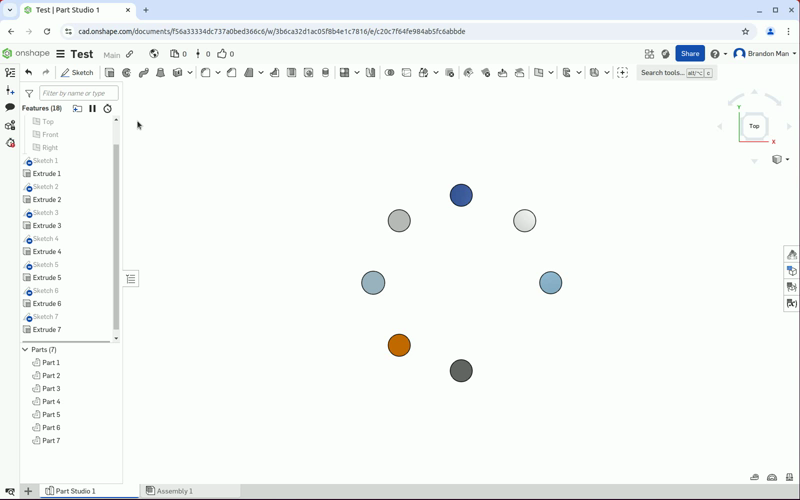
key(shift+h)
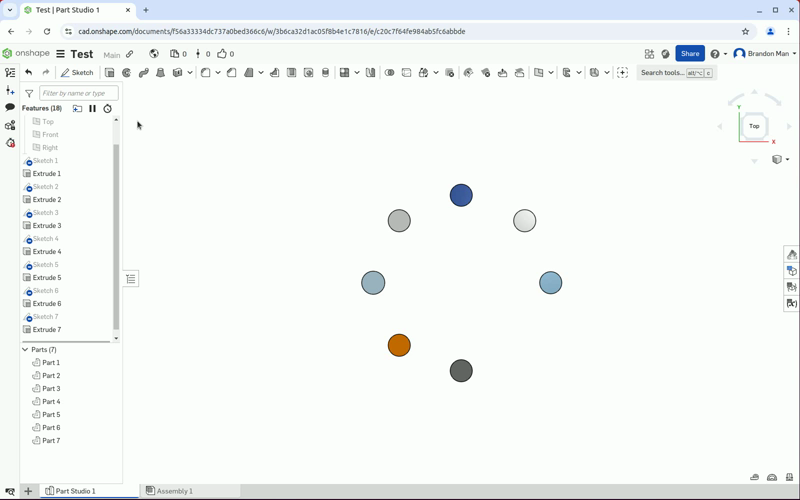
mouse_move(69, 163)
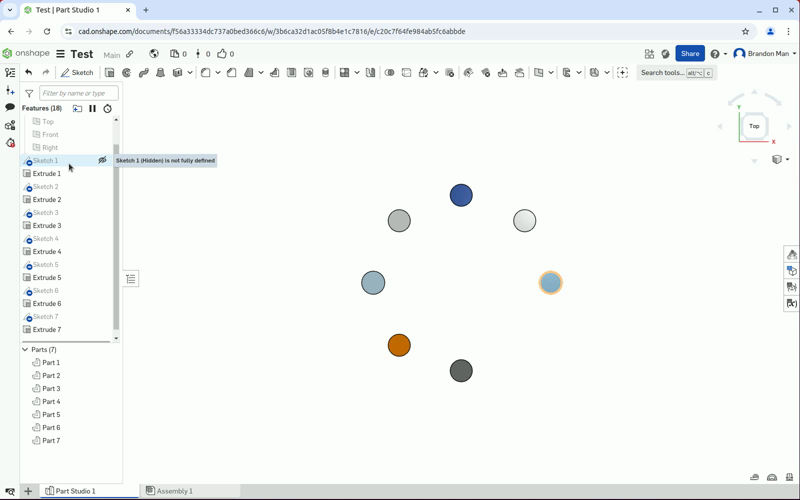
click(69, 163)
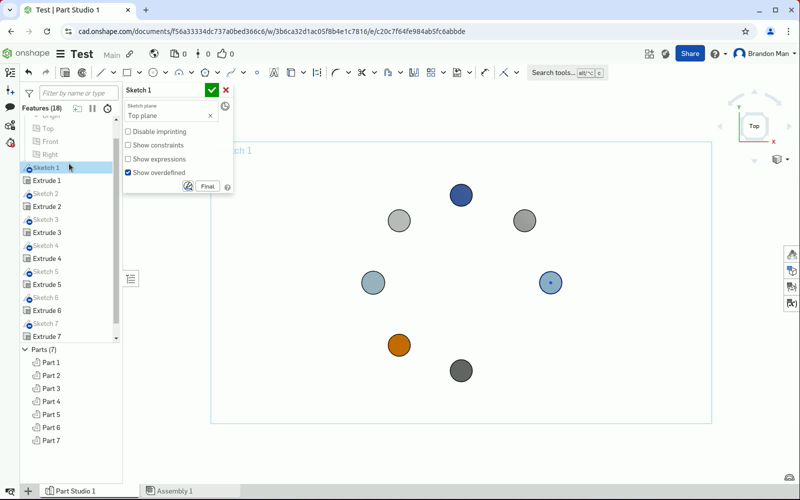
mouse_move(229, 92)
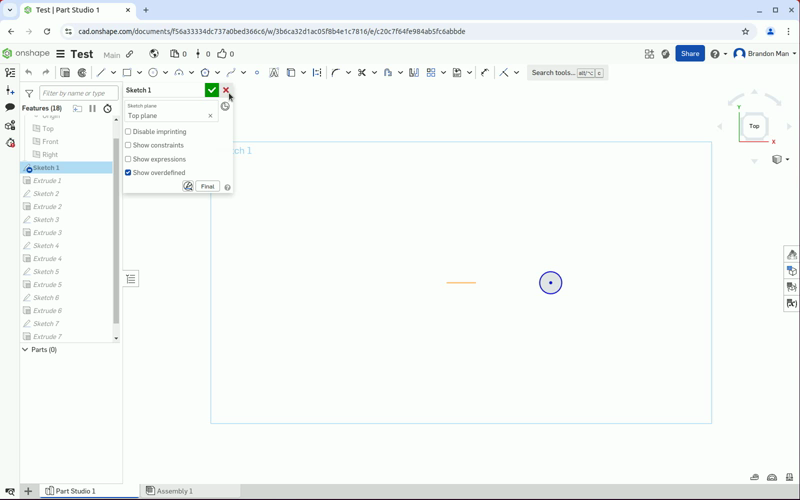
click(229, 92)
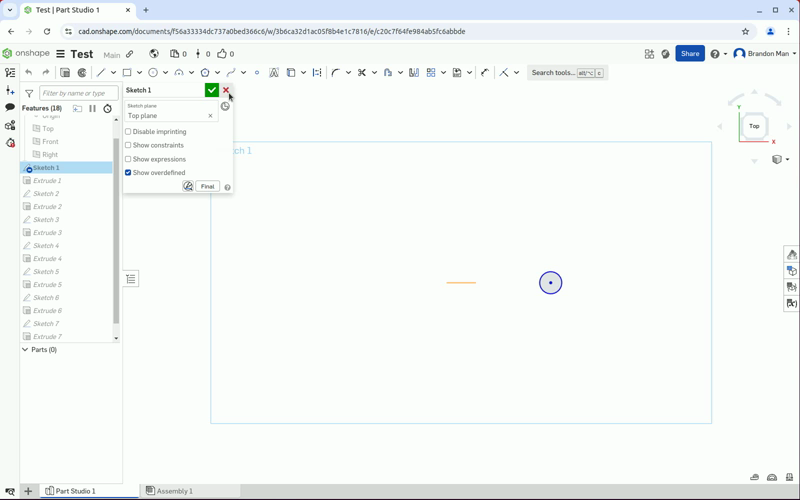
key(shift+s)
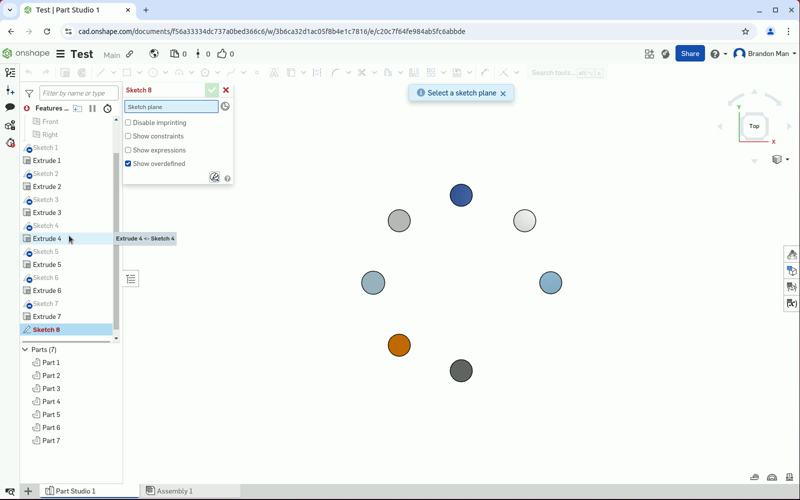
scroll(3)
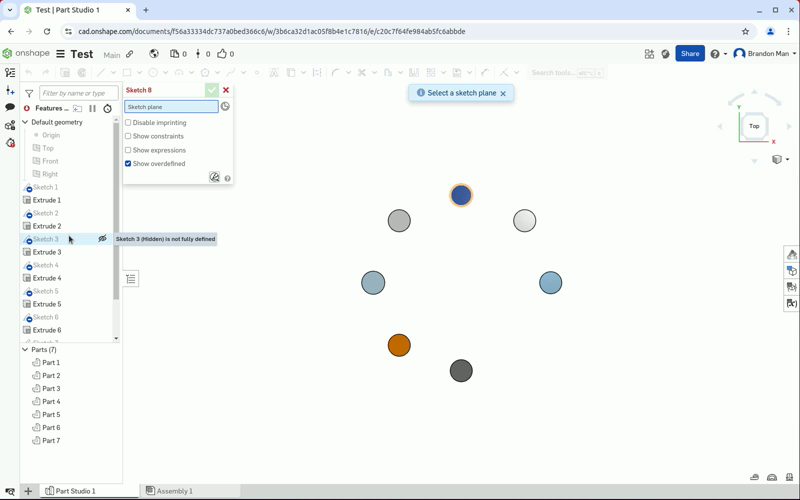
mouse_move(69, 150)
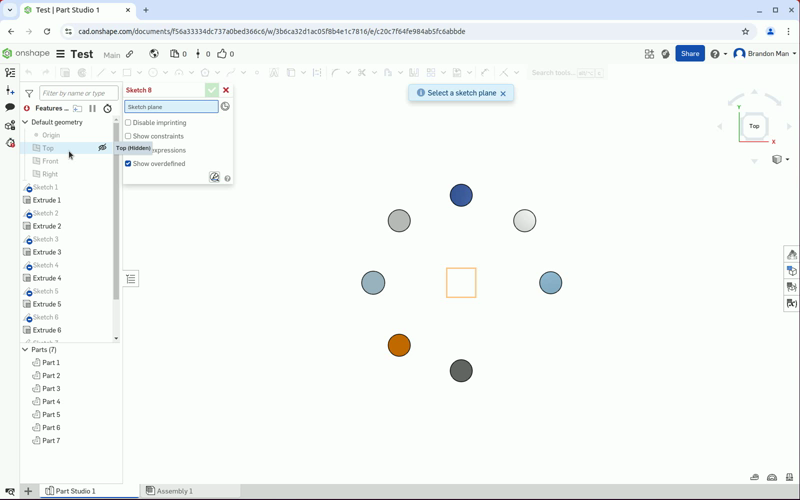
click(69, 150)
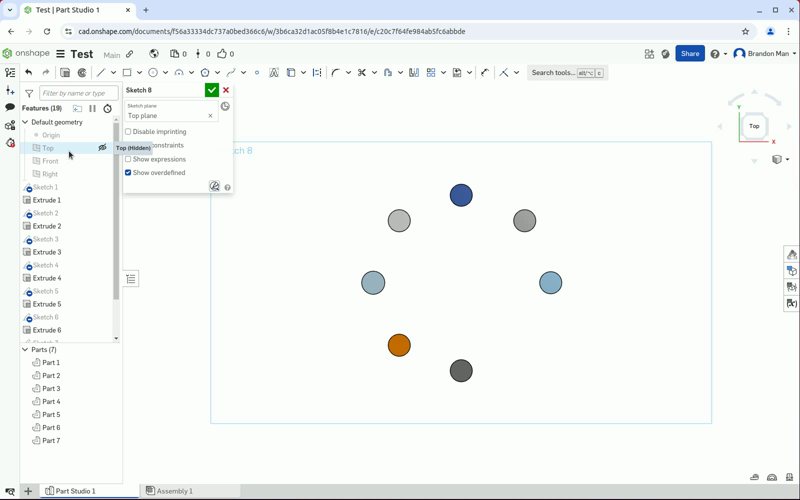
mouse_move(73, 352)
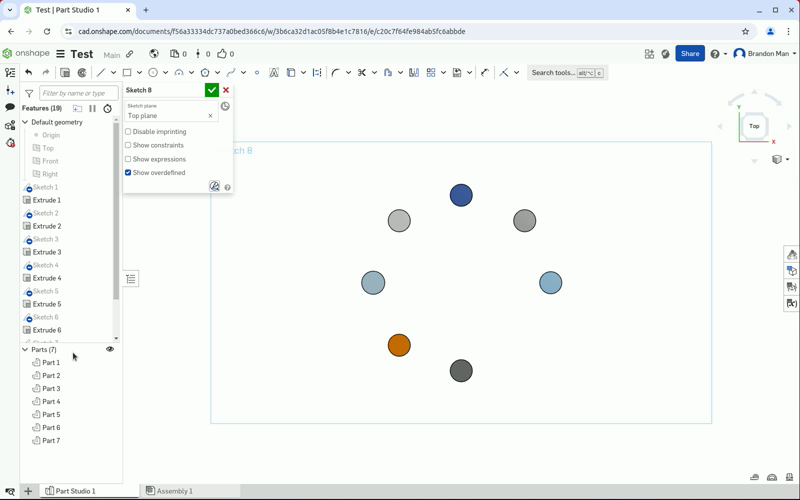
key(y)
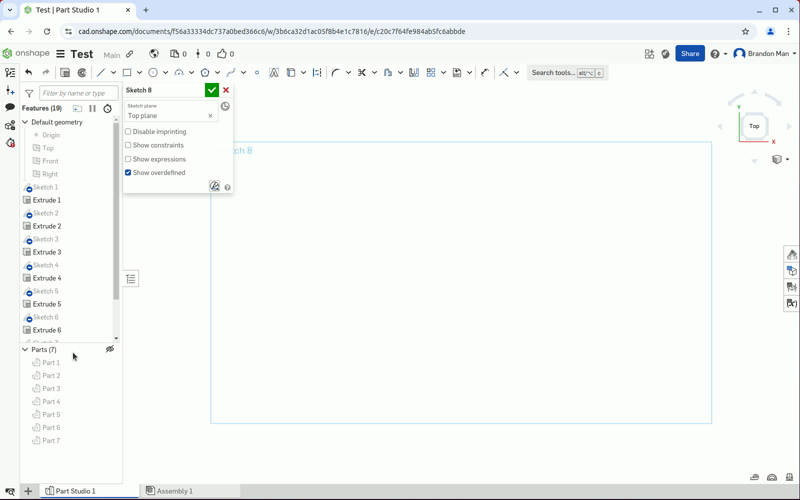
key(c)
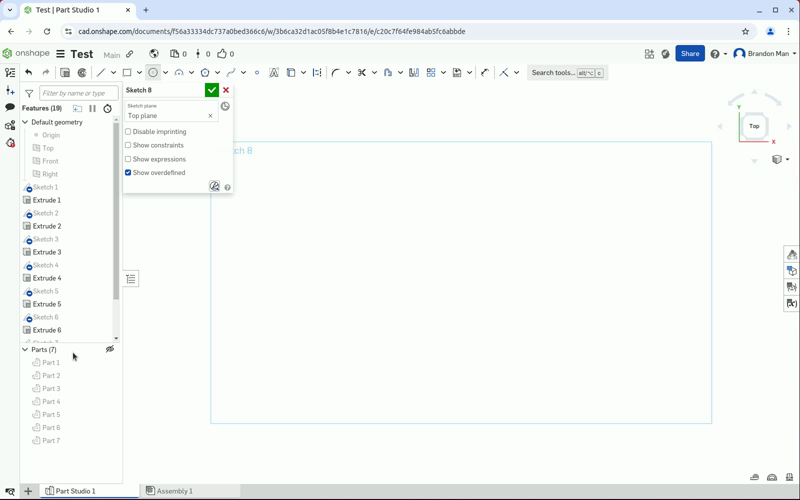
key_down(shift)
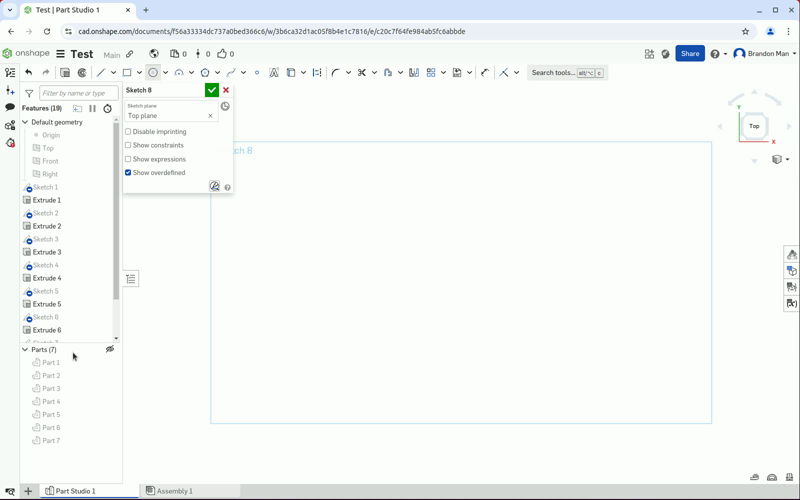
mouse_move(524, 345)
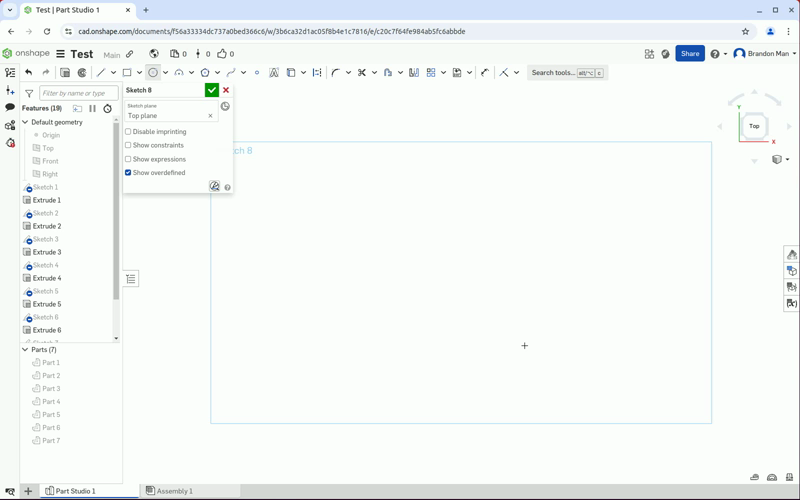
click(524, 345)
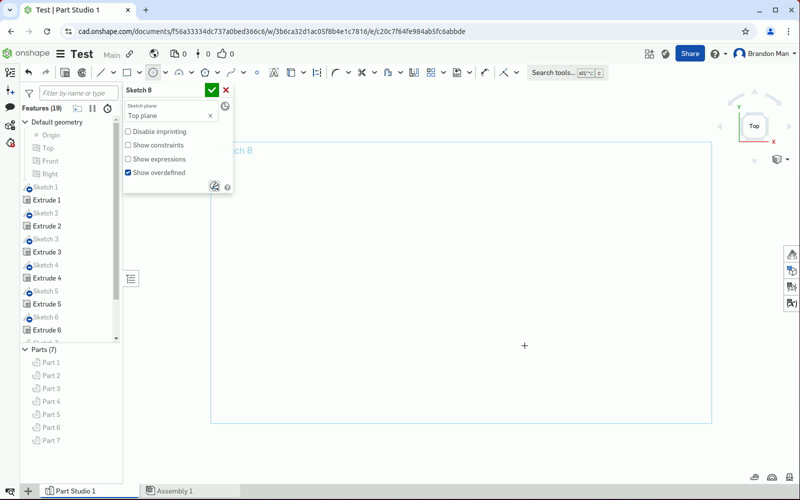
key_up(shift)
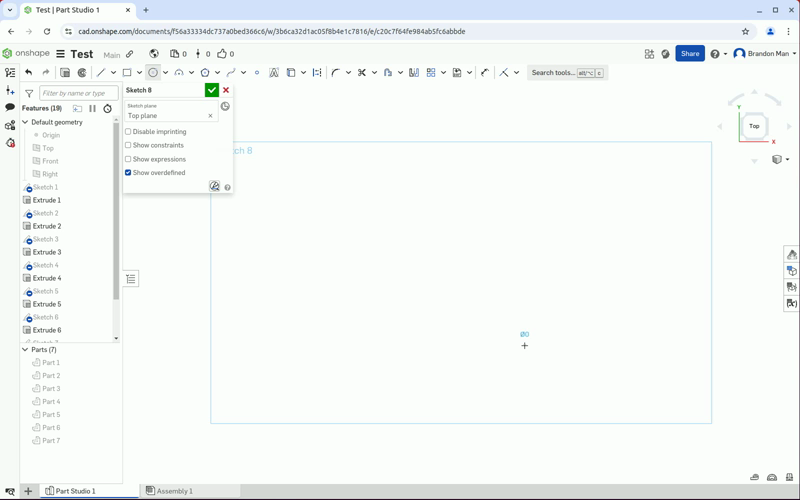
mouse_move(535, 345)
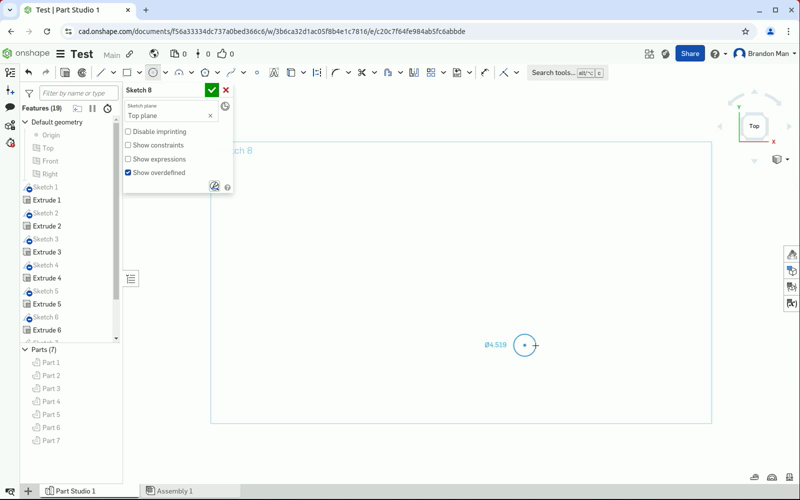
click(535, 345)
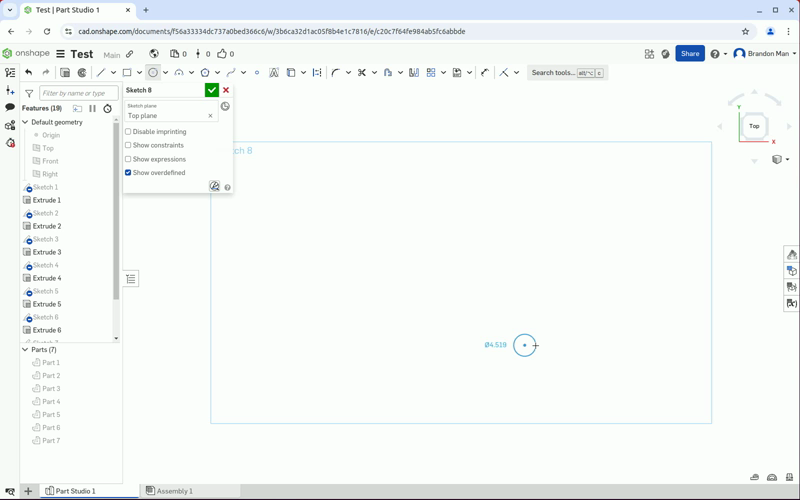
key(esc)
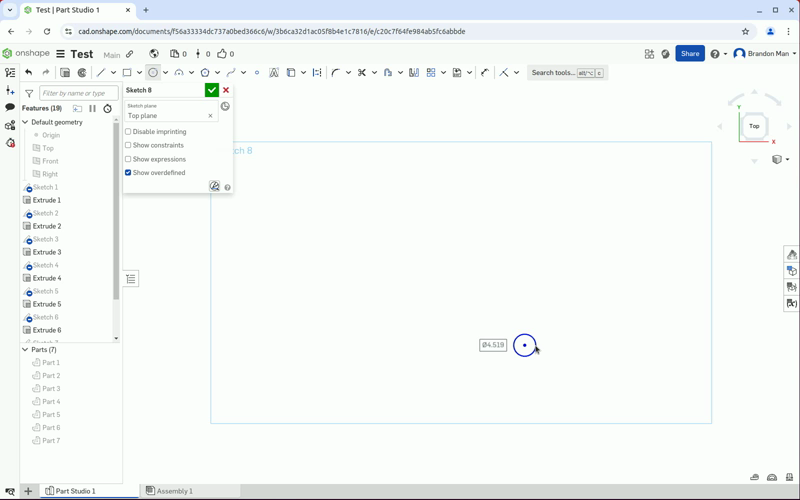
mouse_move(533, 345)
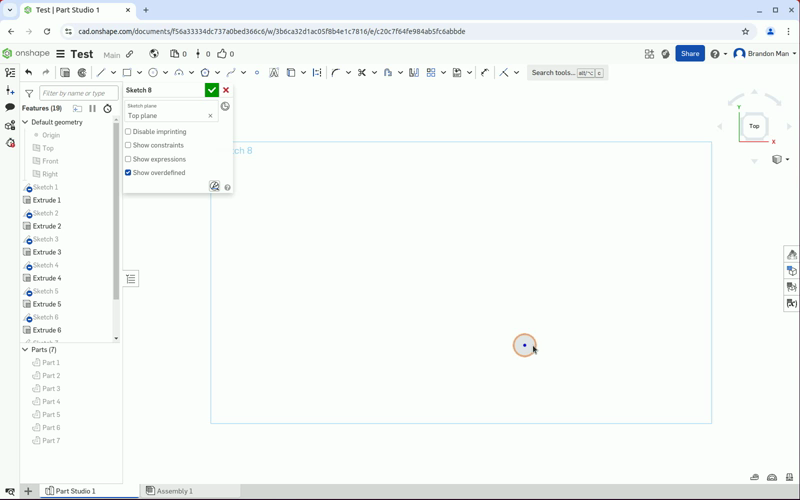
scroll(6)
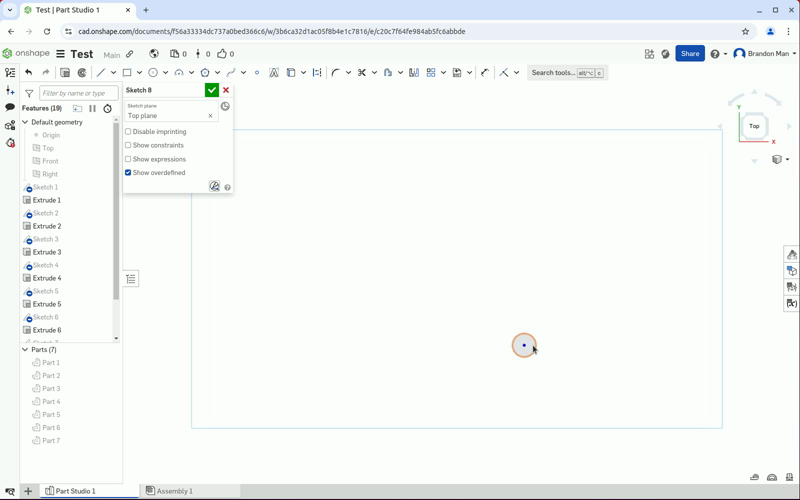
scroll(6)
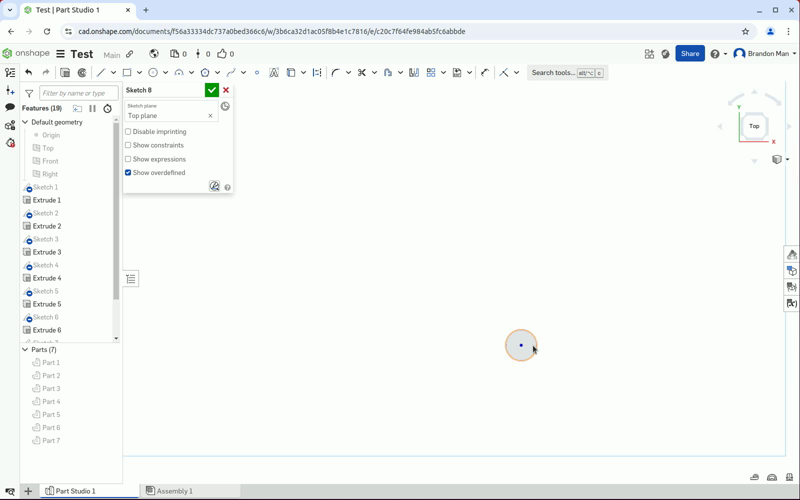
scroll(6)
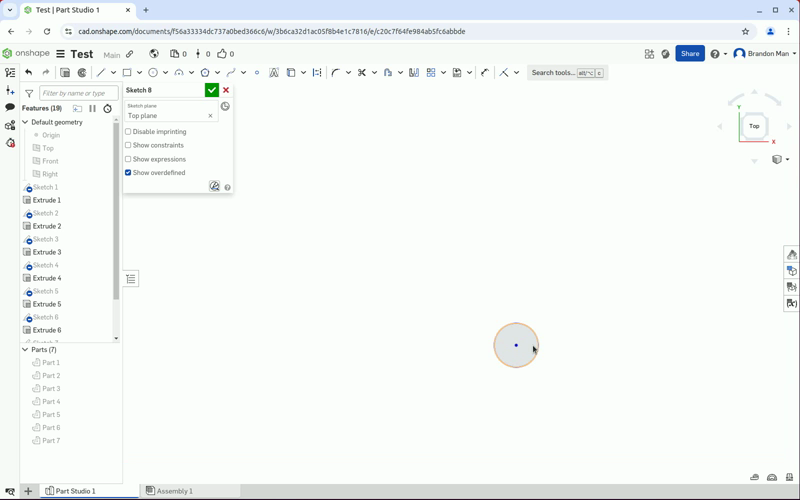
scroll(6)
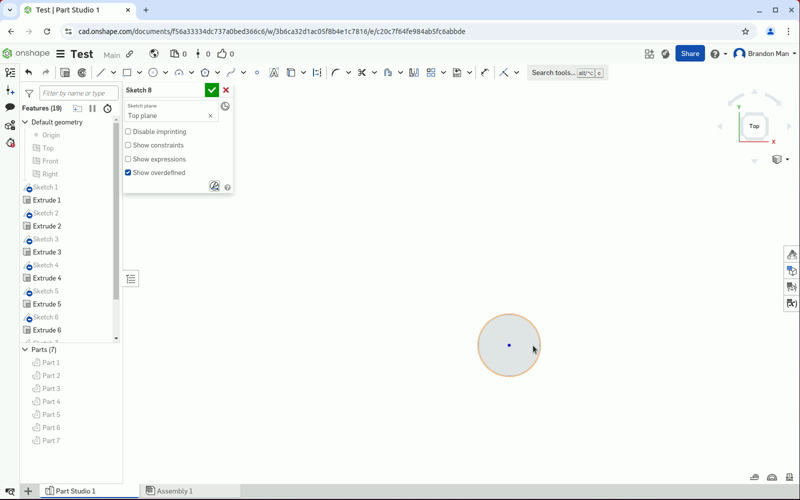
scroll(6)
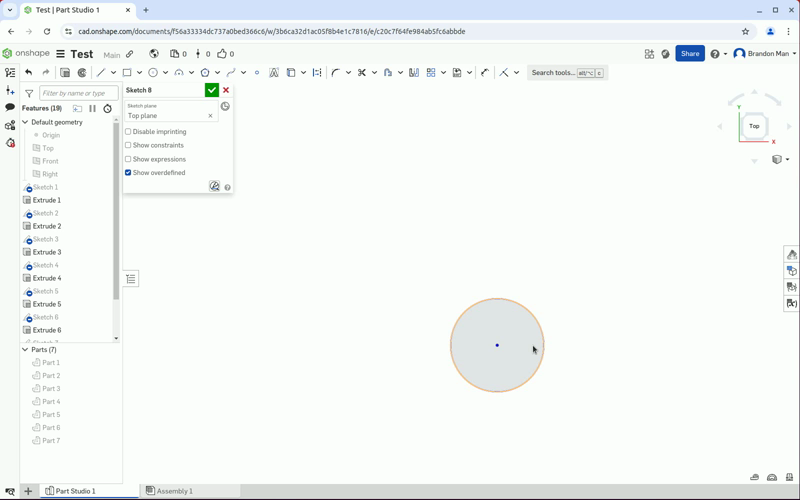
scroll(6)
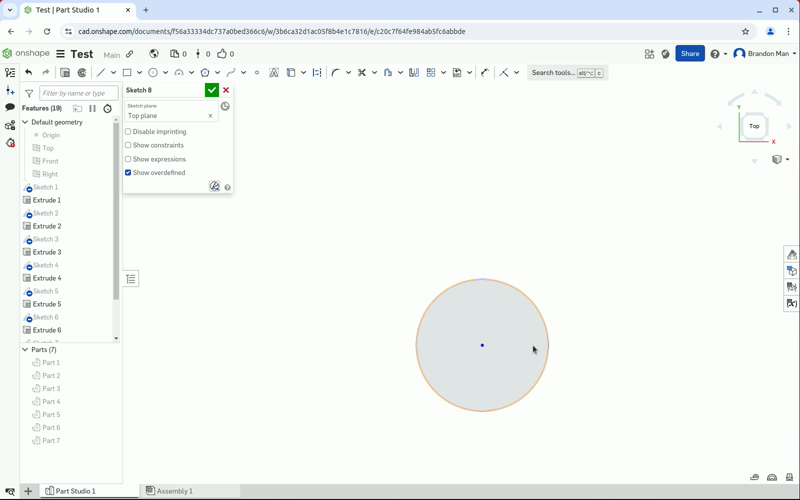
scroll(6)
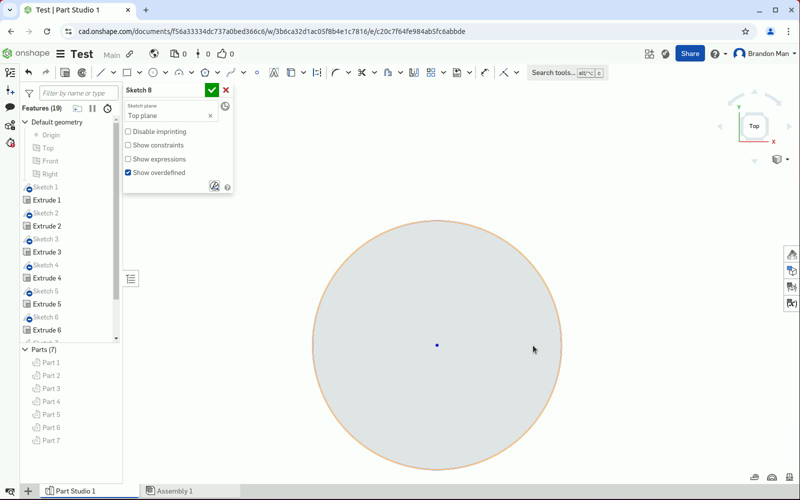
click(533, 345)
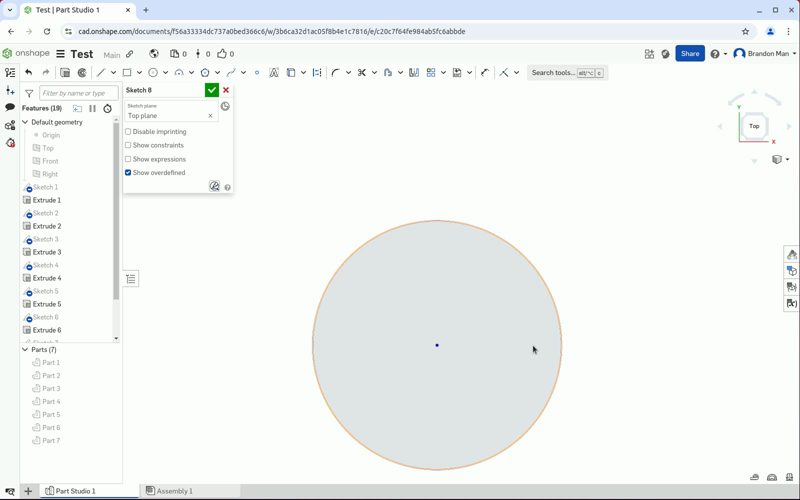
scroll(-6)
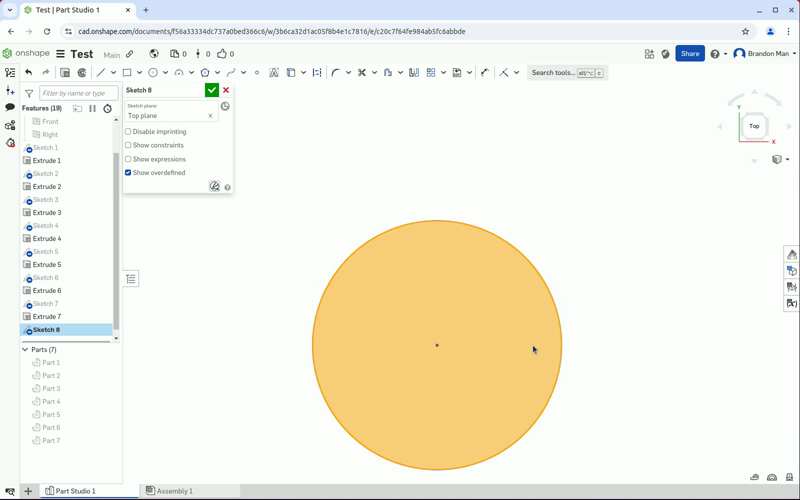
scroll(-6)
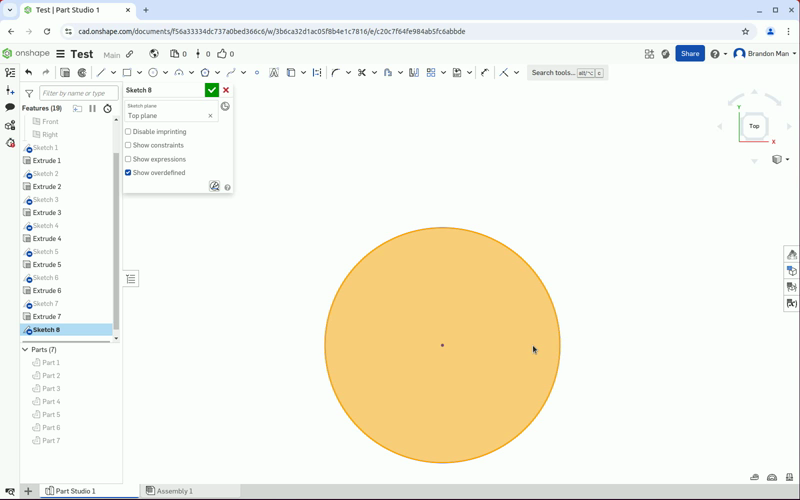
scroll(-6)
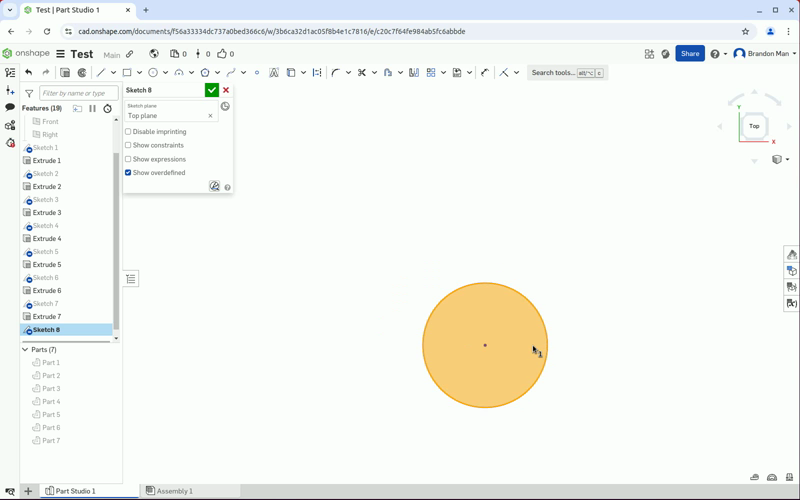
scroll(-6)
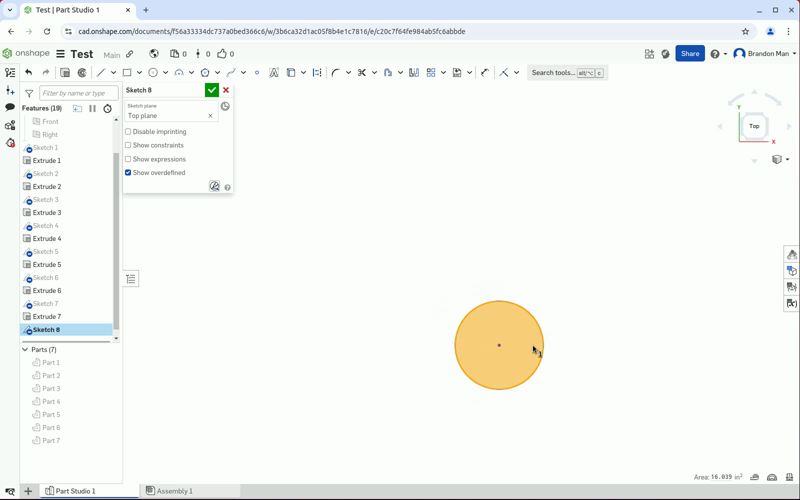
scroll(-6)
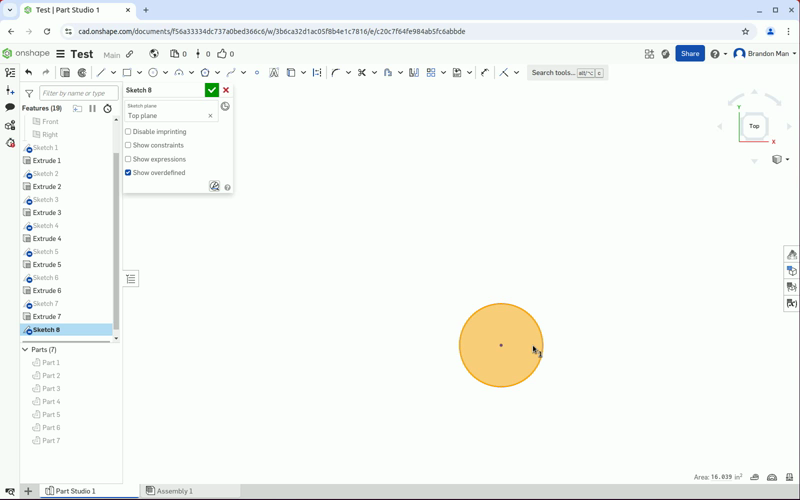
scroll(-6)
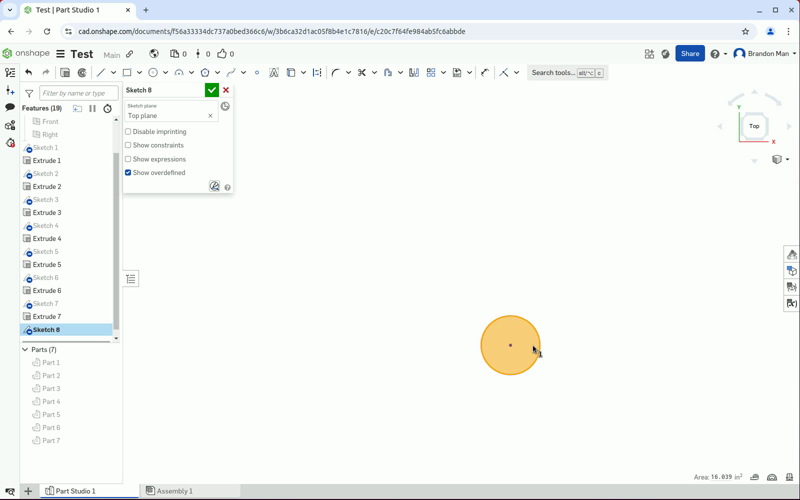
scroll(-6)
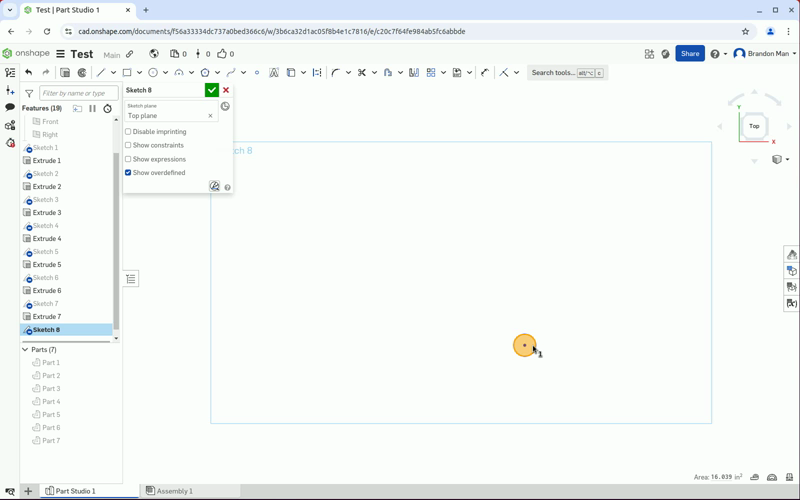
mouse_move(73, 352)
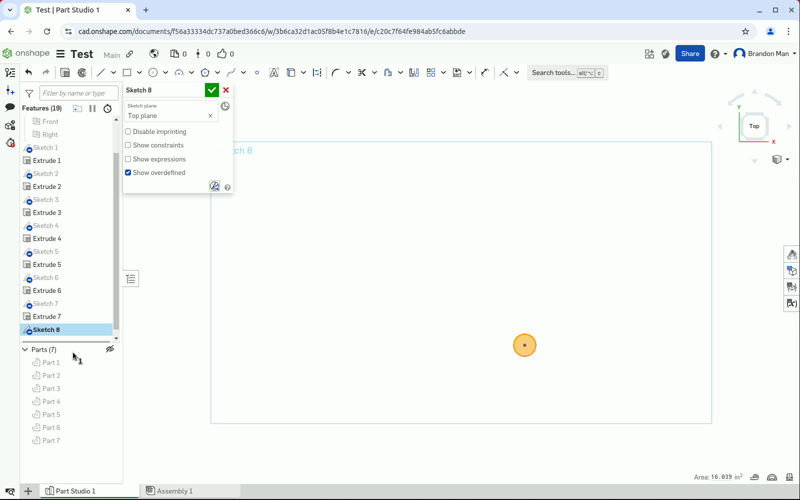
key(shift+y)
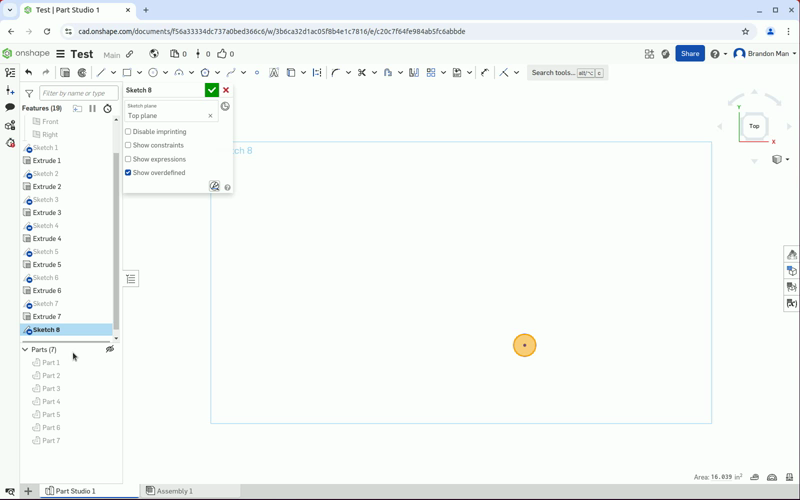
key(shift+e)
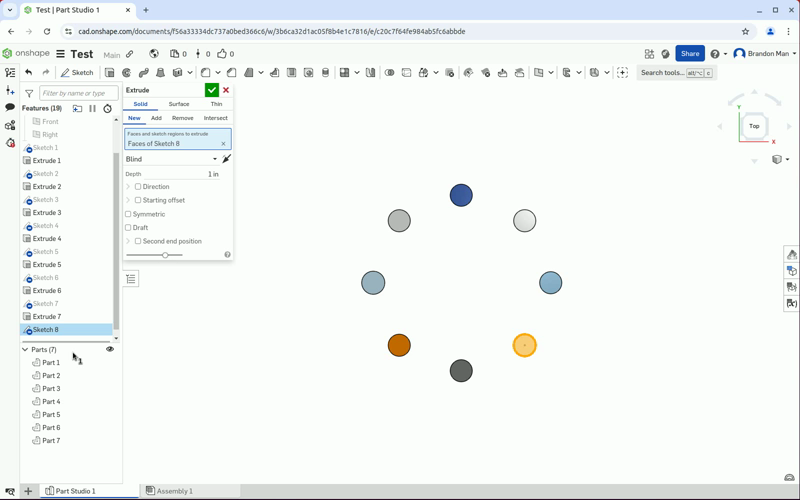
mouse_move(143, 106)
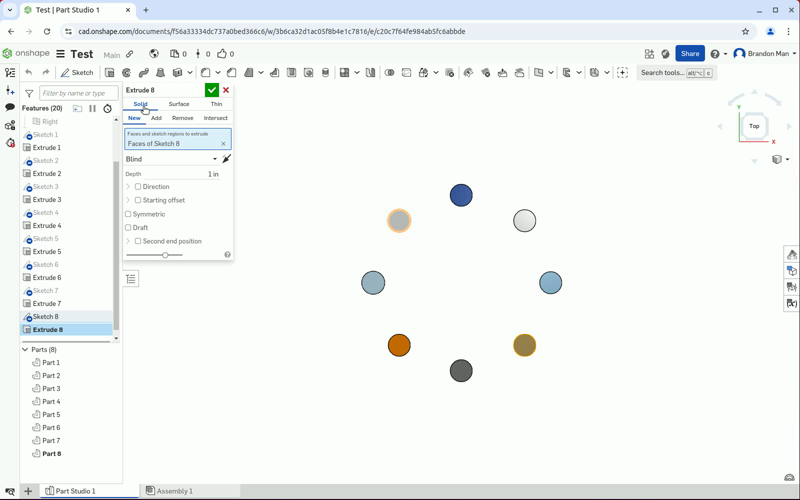
click(143, 106)
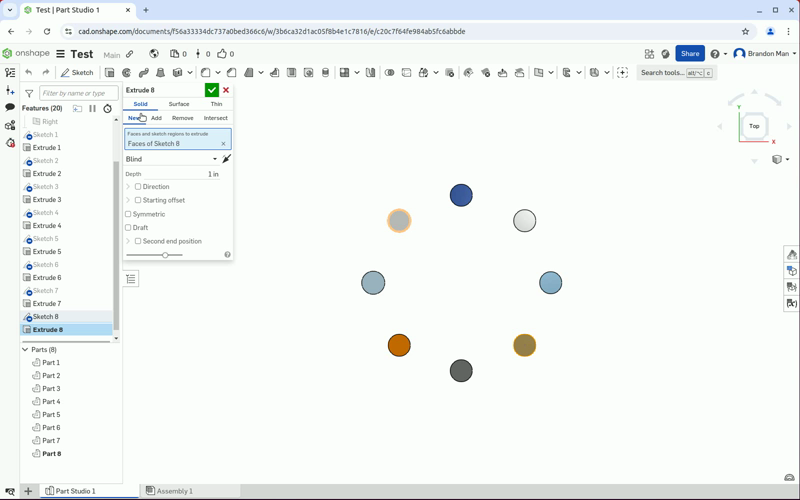
mouse_move(137, 120)
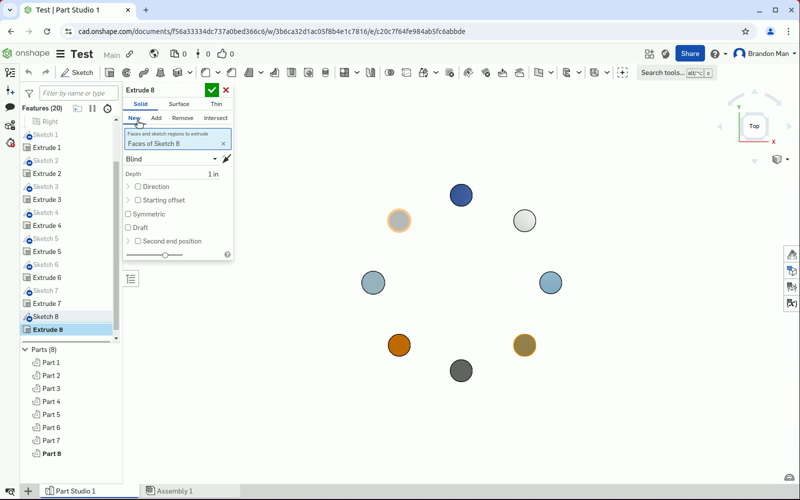
click(137, 120)
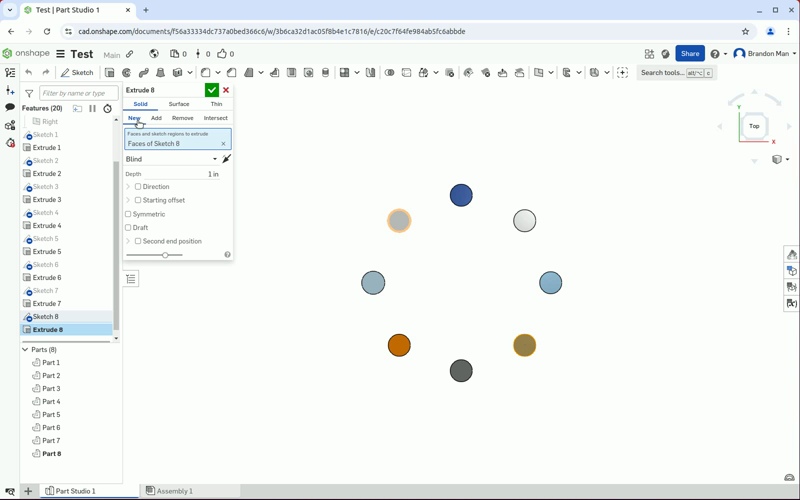
key(tab, 4)
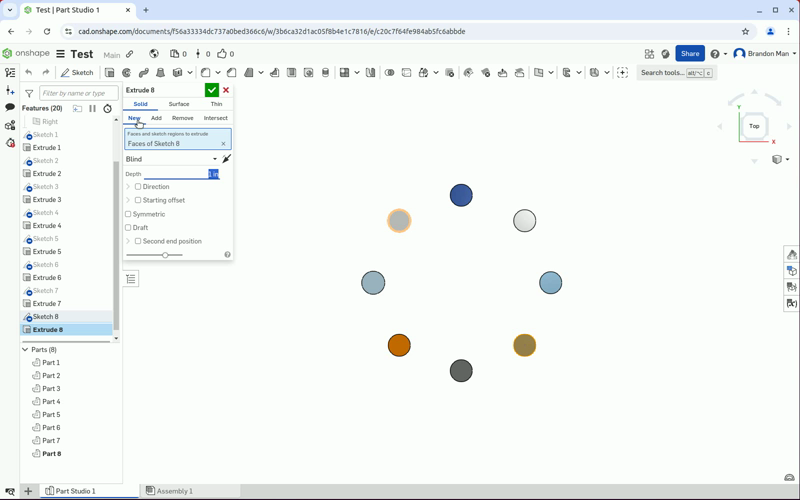
text(23.108)
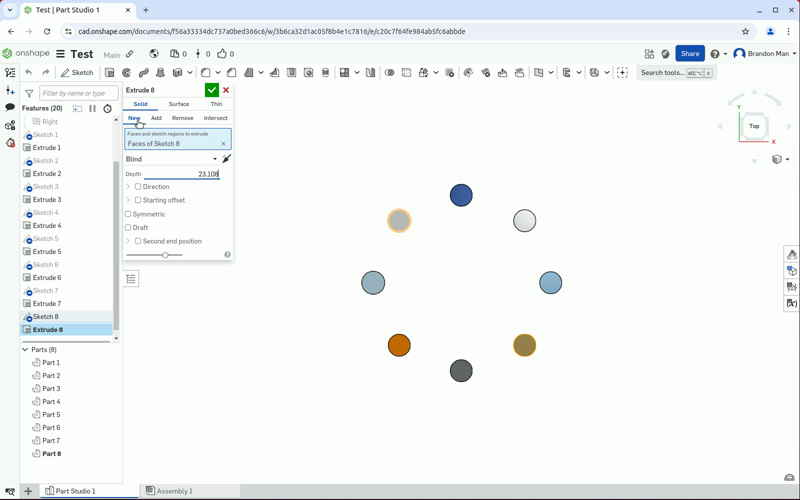
key(enter)
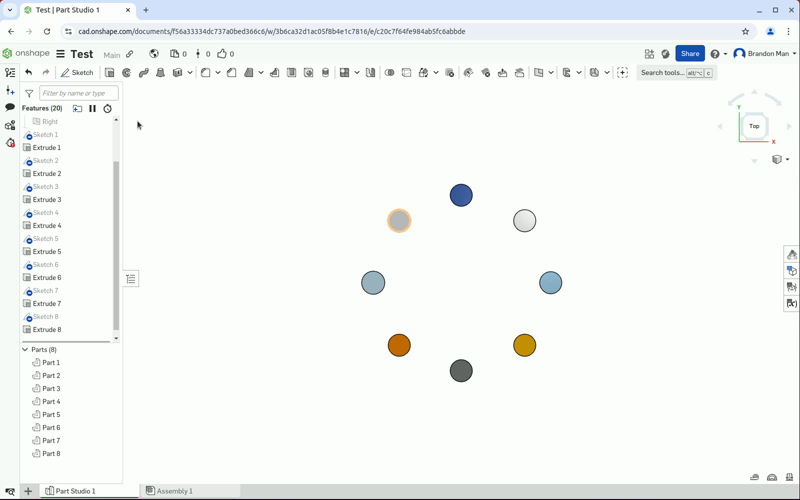
key(shift+h)
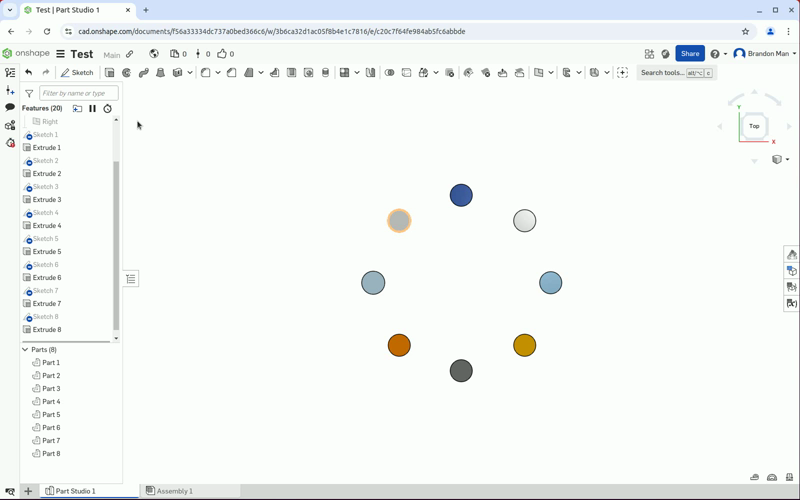
key(shift+h)
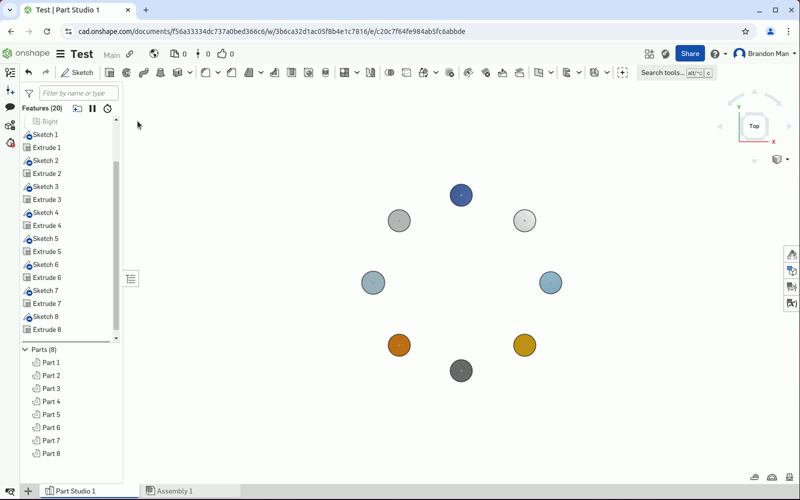
key(shift+7)
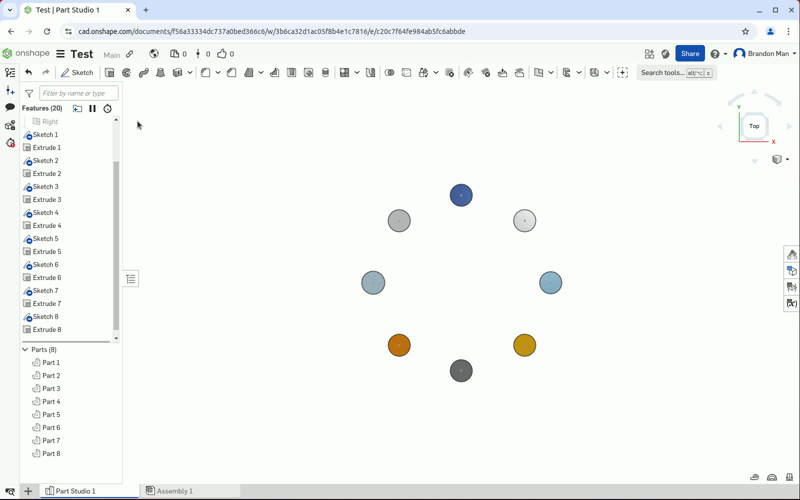
key(up, 3)
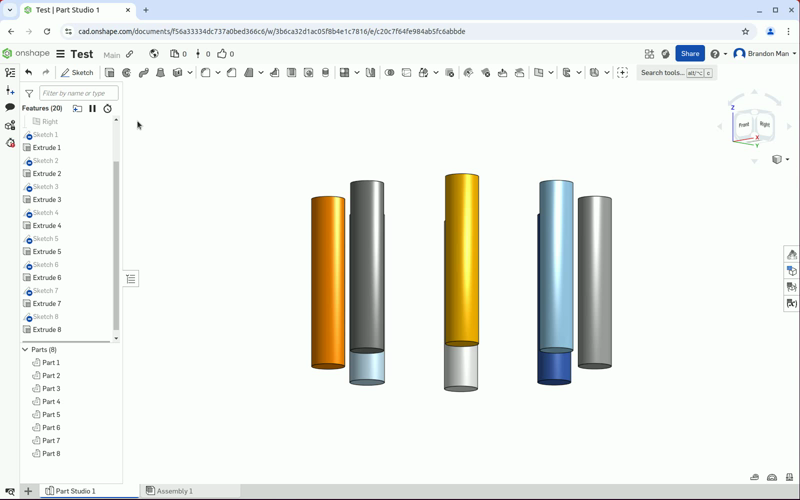
key(left, 3)
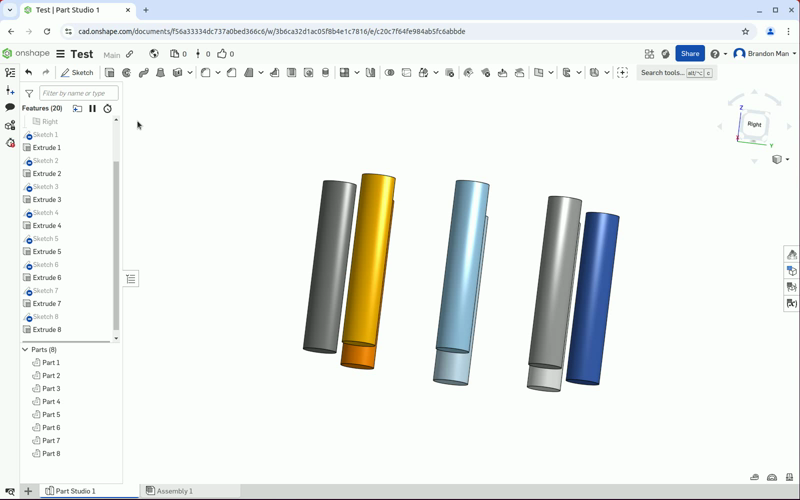
key(right, 3)
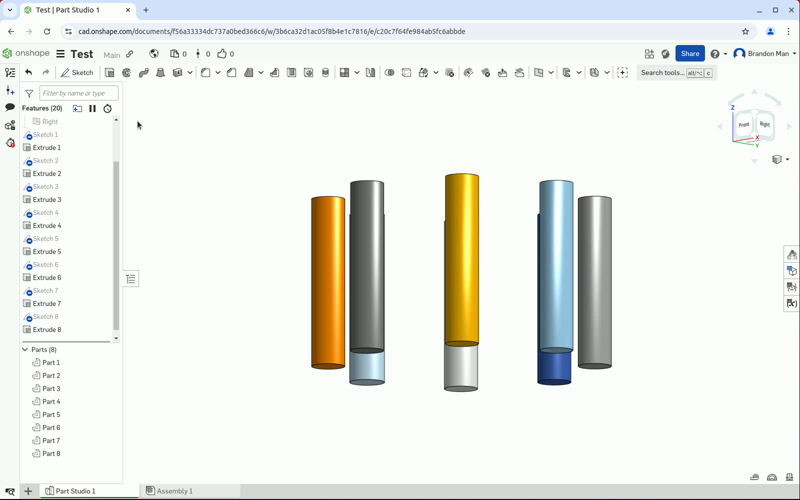
key(down, 3)
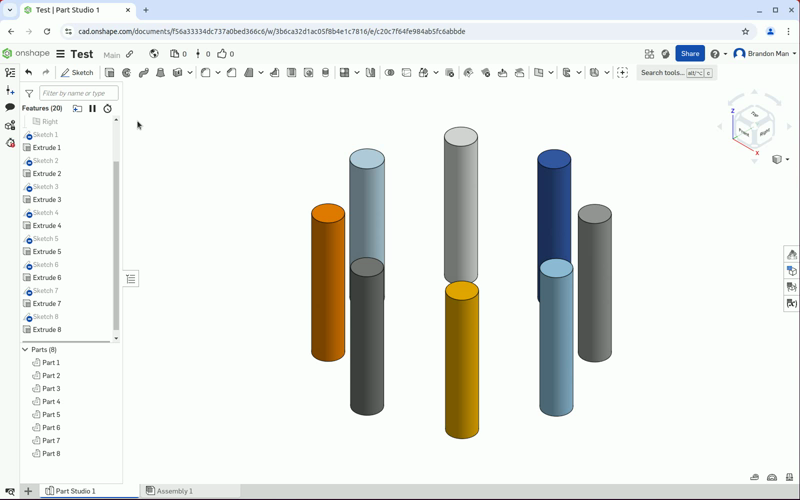
mouse_move(69, 137)
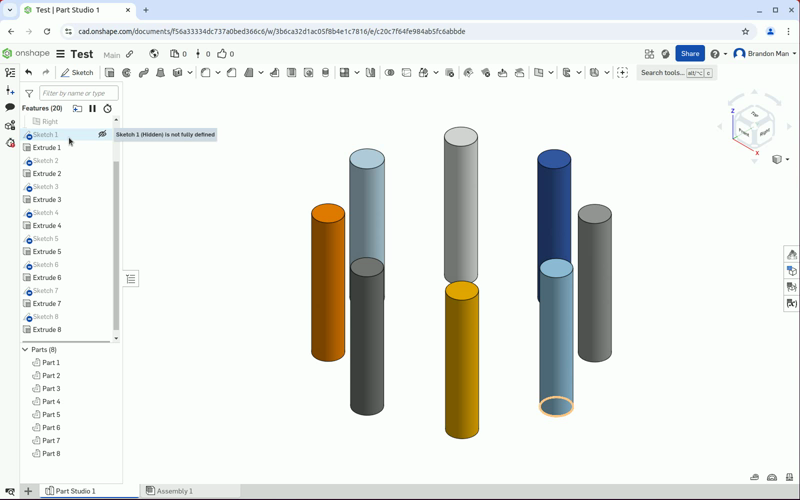
click(69, 137)